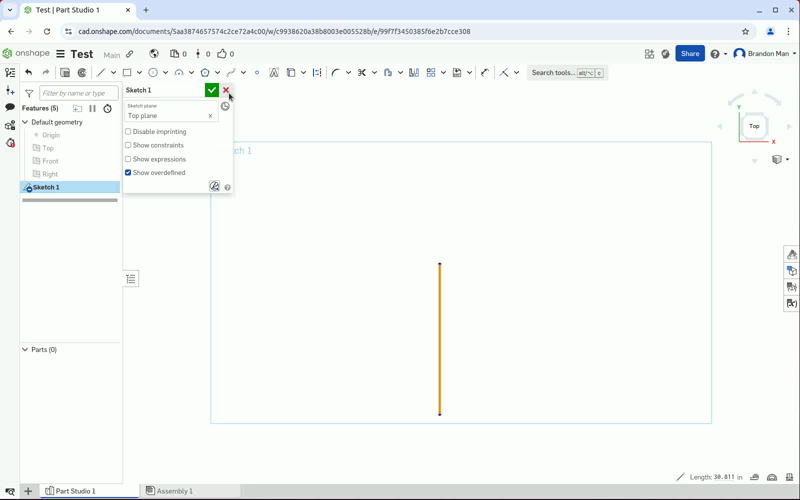
key(shift+h)
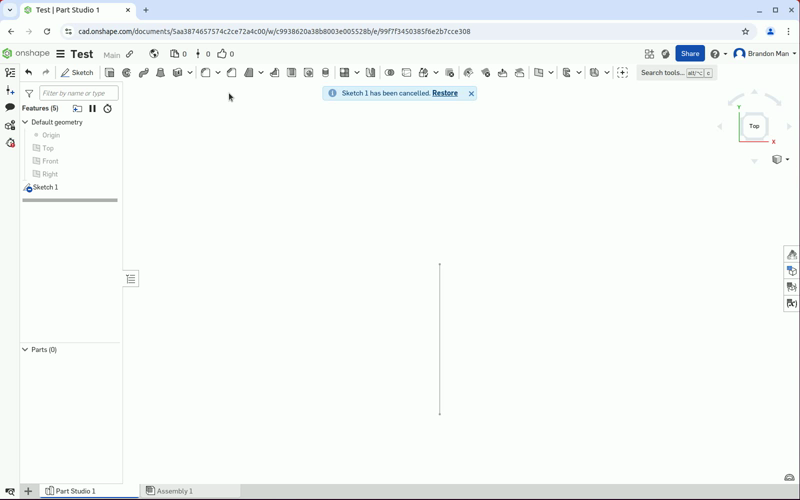
mouse_move(73, 352)
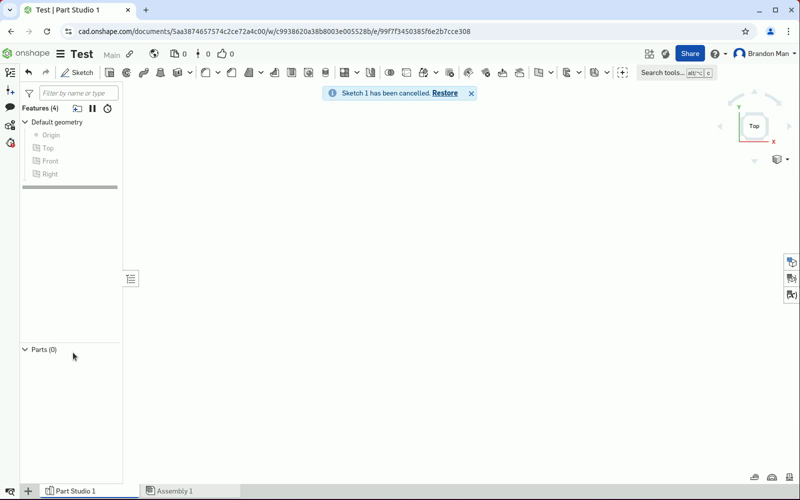
key(y)
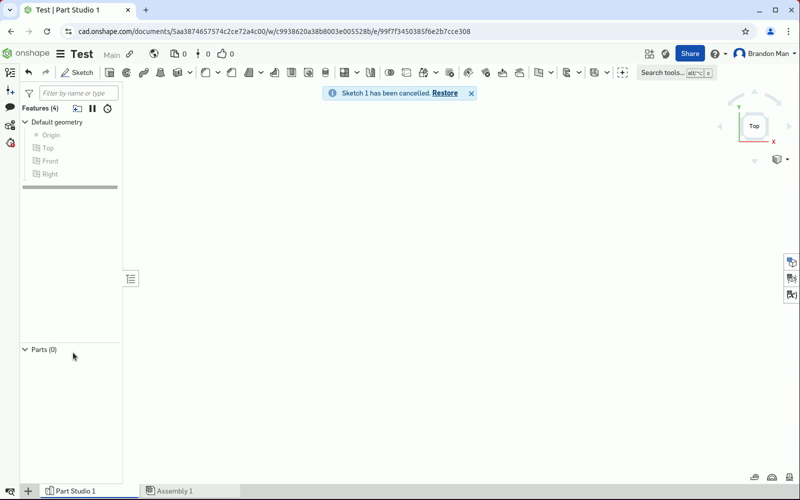
key(shift+p)
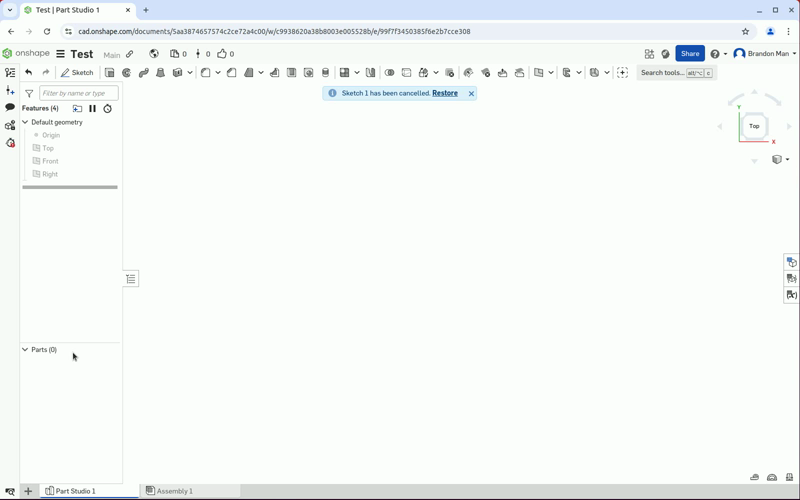
key(space)
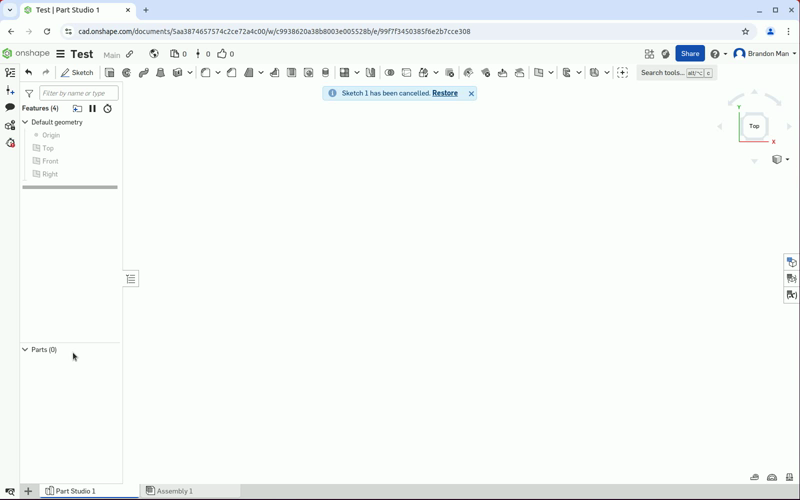
key_down(shift)
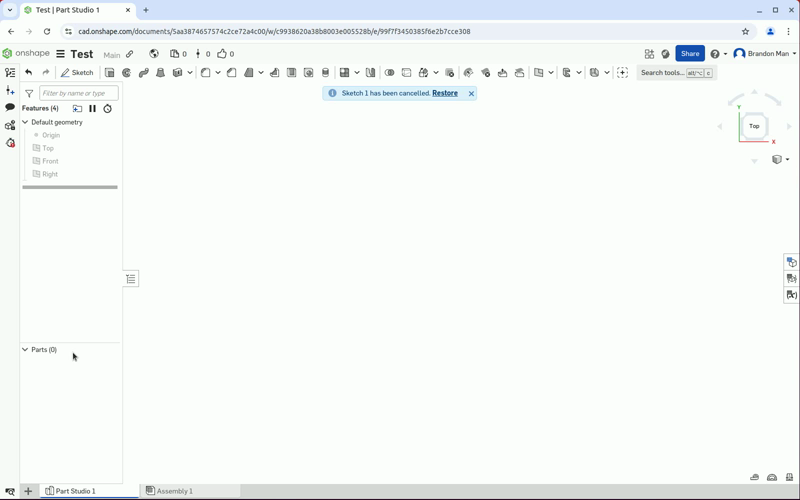
key(up)
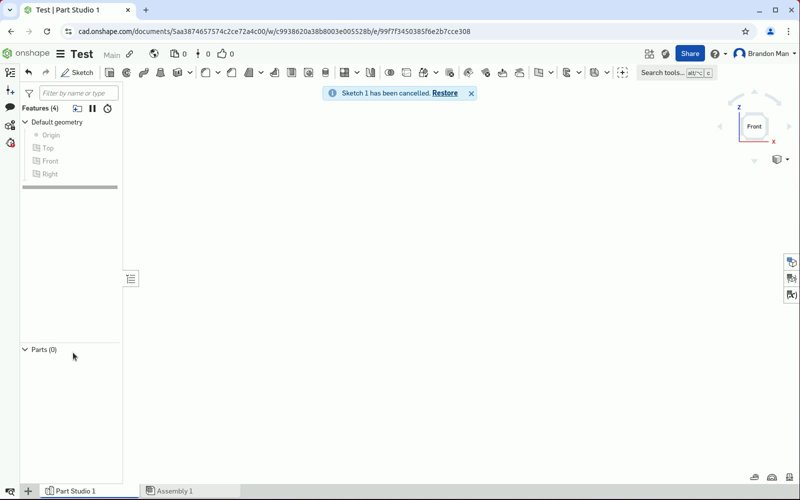
key_up(shift)
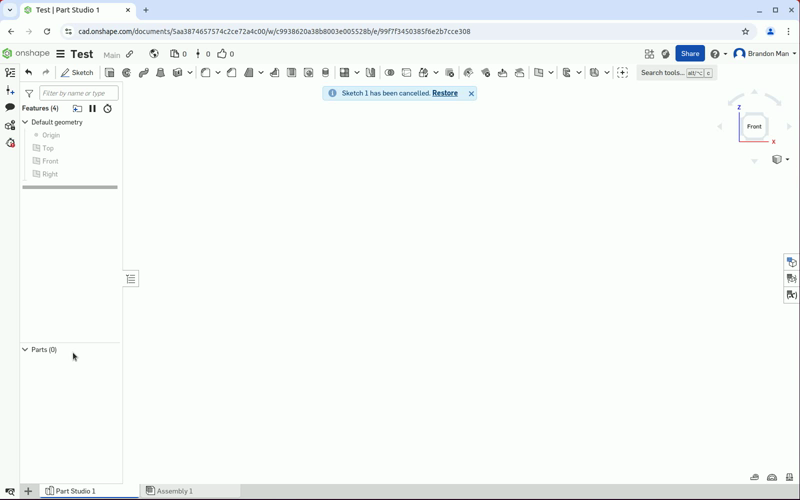
mouse_move(73, 352)
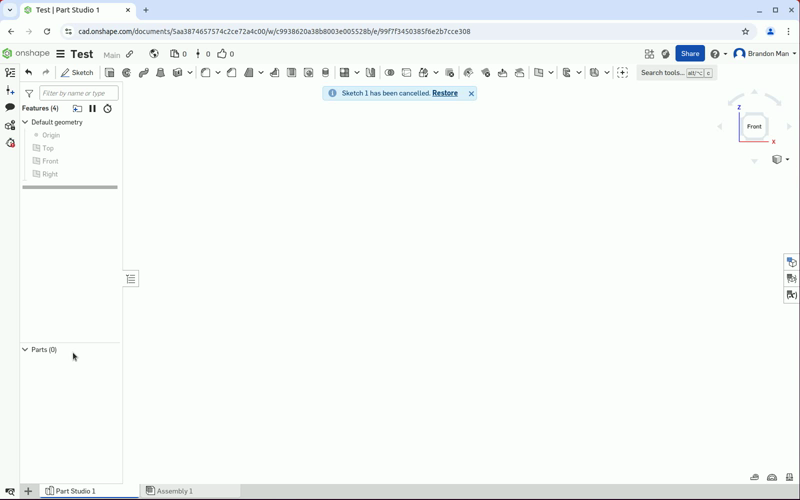
key(shift+y)
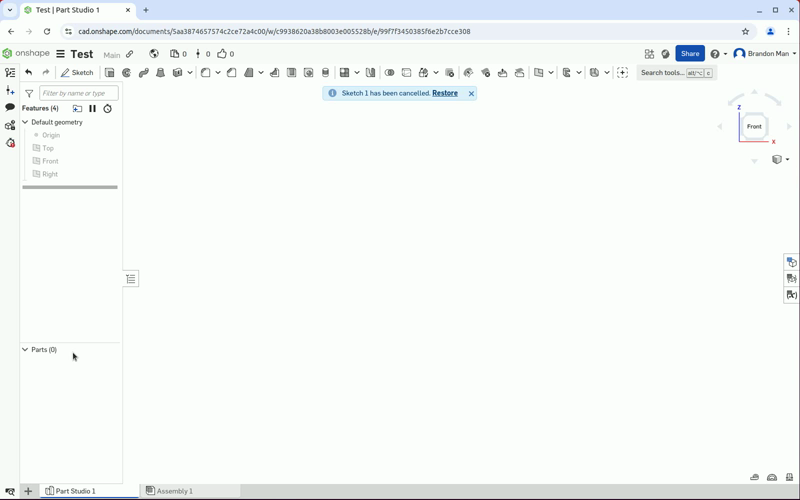
key(shift+s)
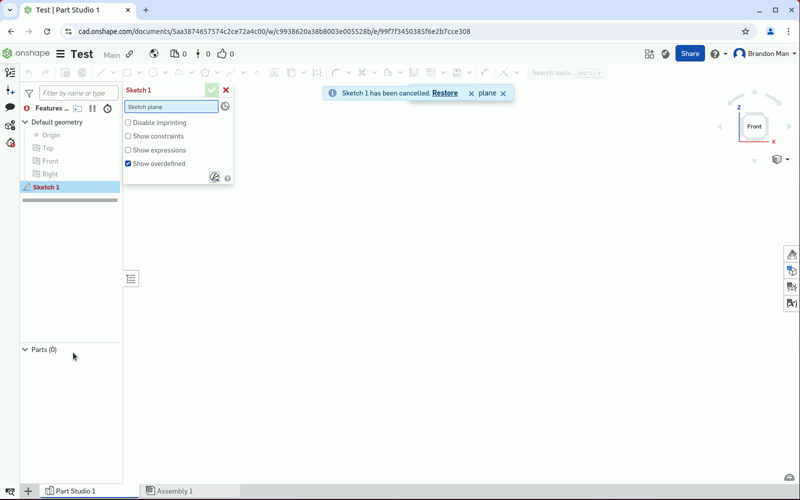
mouse_move(73, 163)
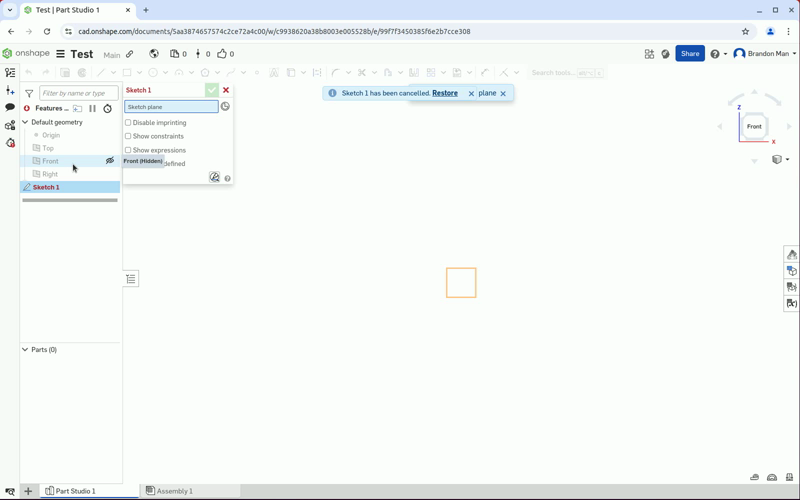
click(73, 163)
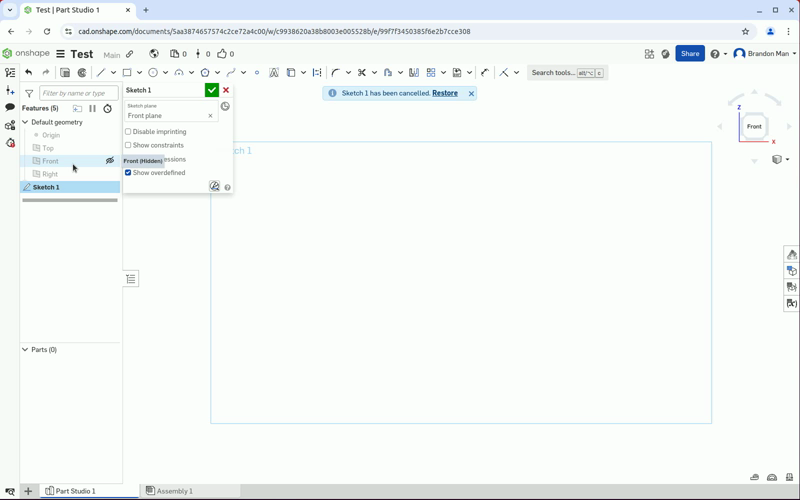
mouse_move(73, 352)
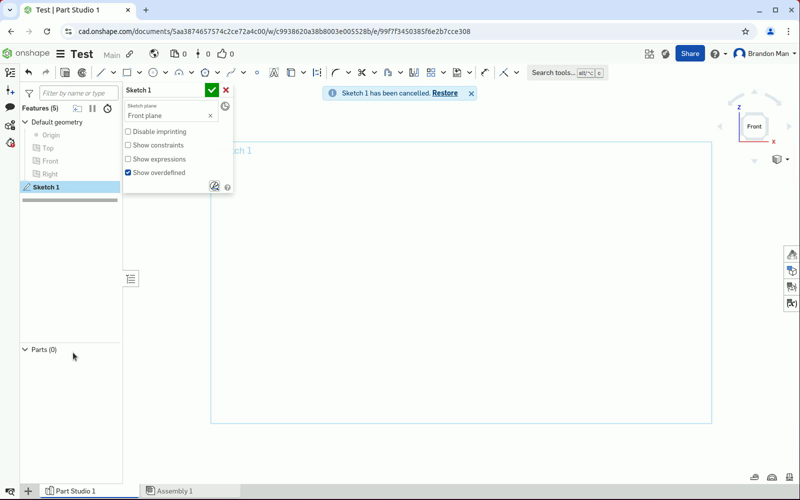
key(y)
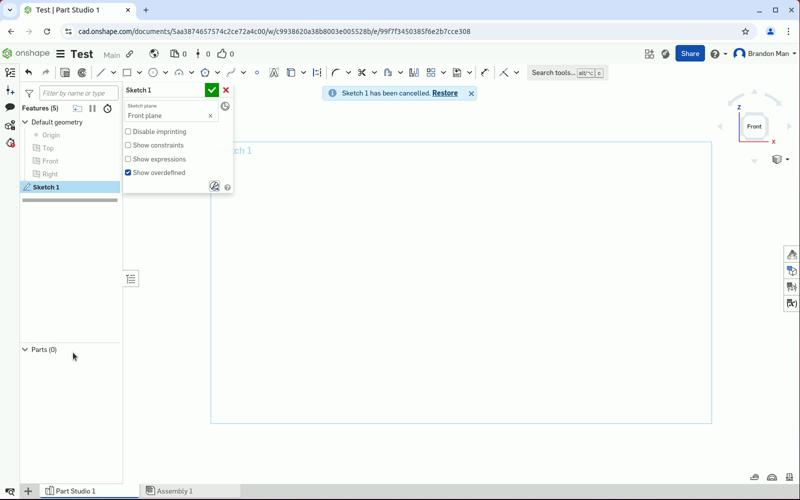
key(l)
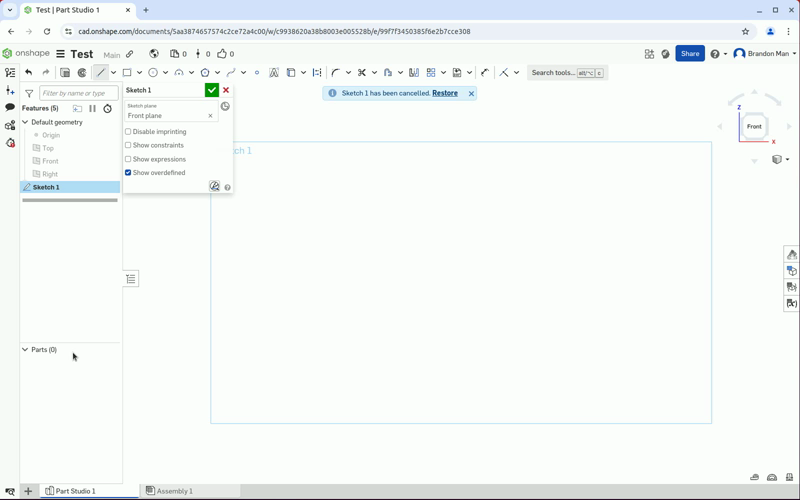
key_down(shift)
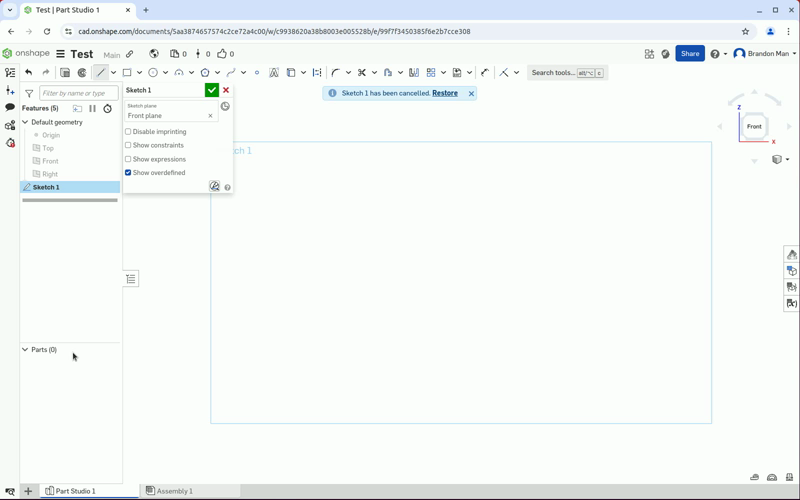
mouse_move(409, 308)
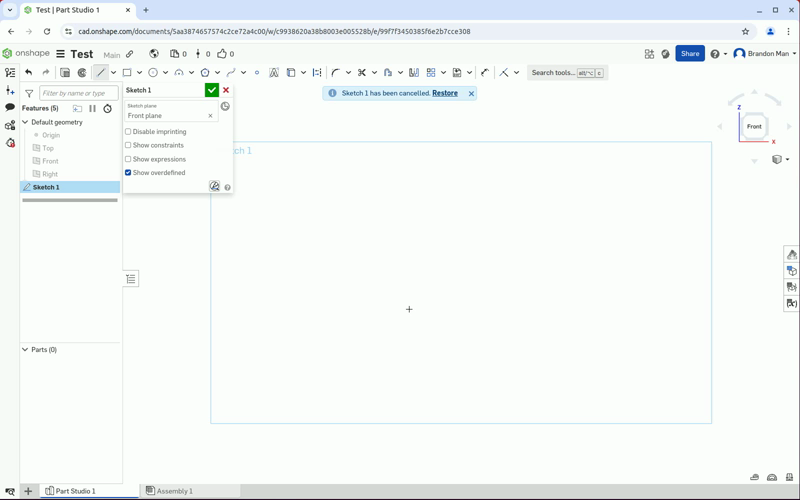
click(409, 308)
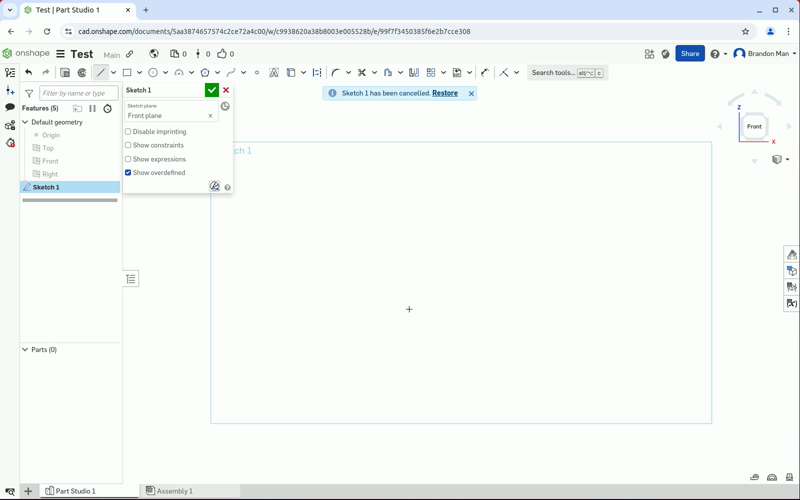
key_up(shift)
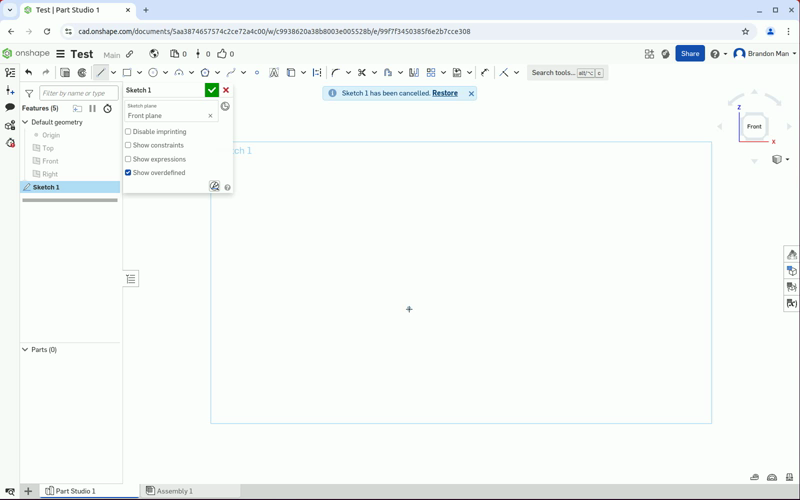
key_down(shift)
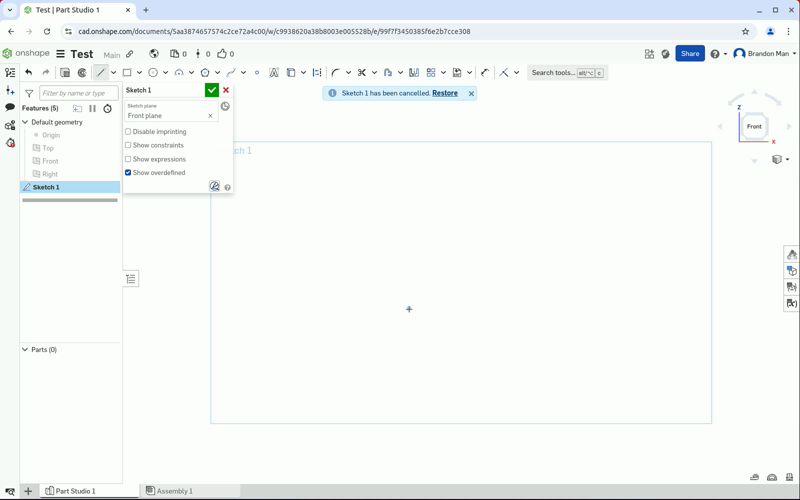
mouse_move(469, 308)
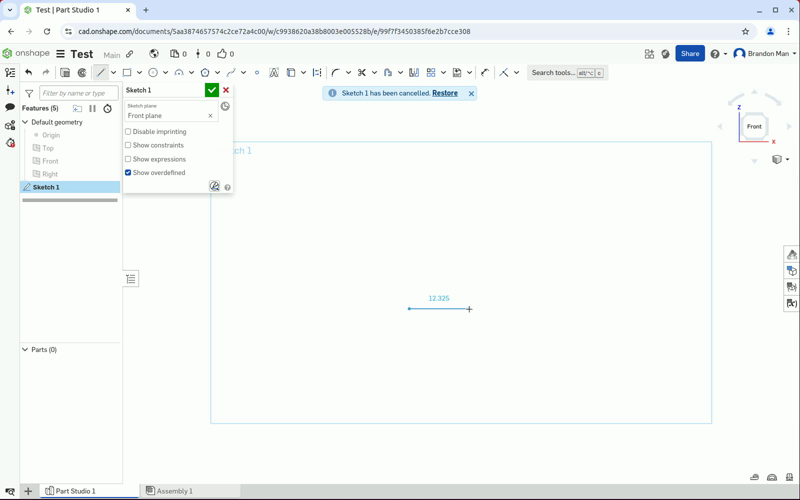
click(469, 308)
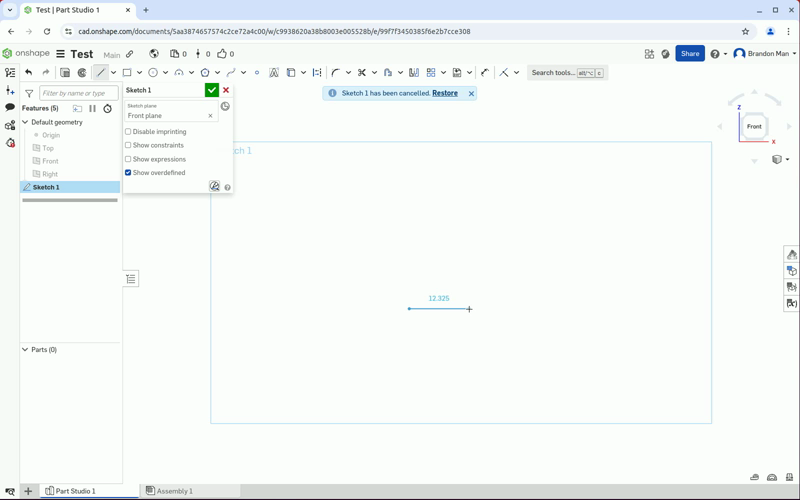
key_up(shift)
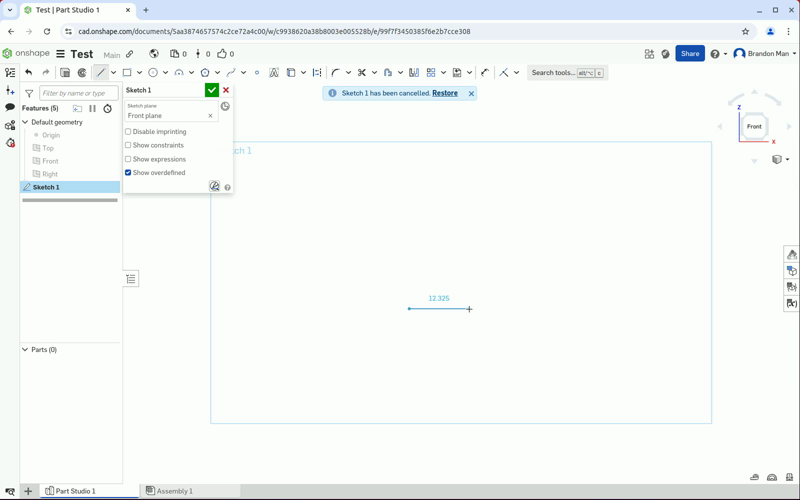
key_down(shift)
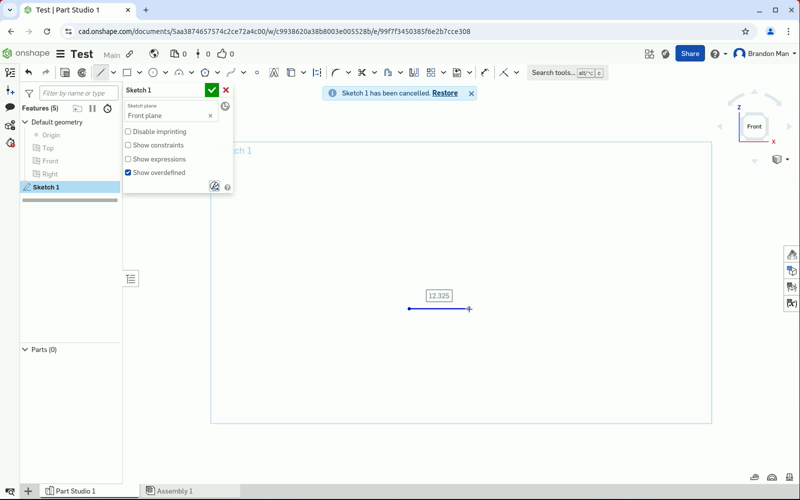
mouse_move(499, 308)
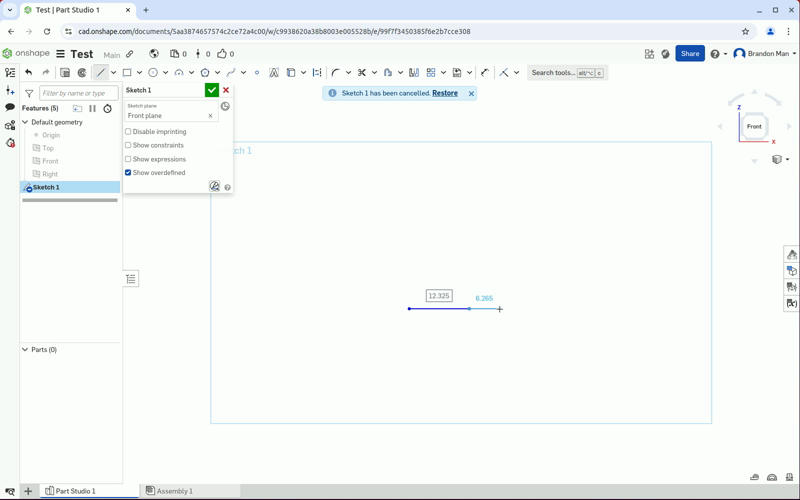
mouse_move(469, 276)
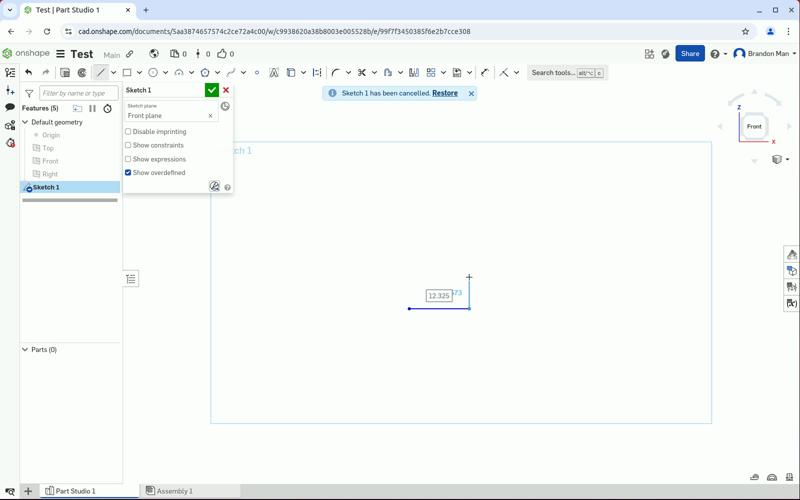
click(469, 276)
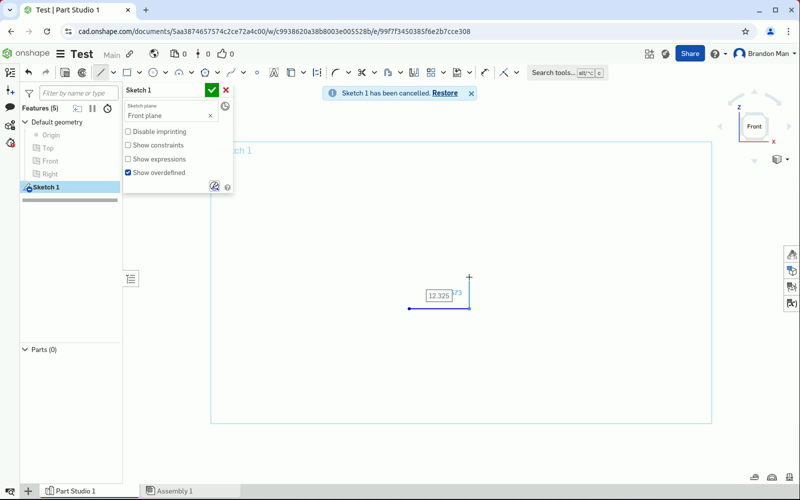
key_up(shift)
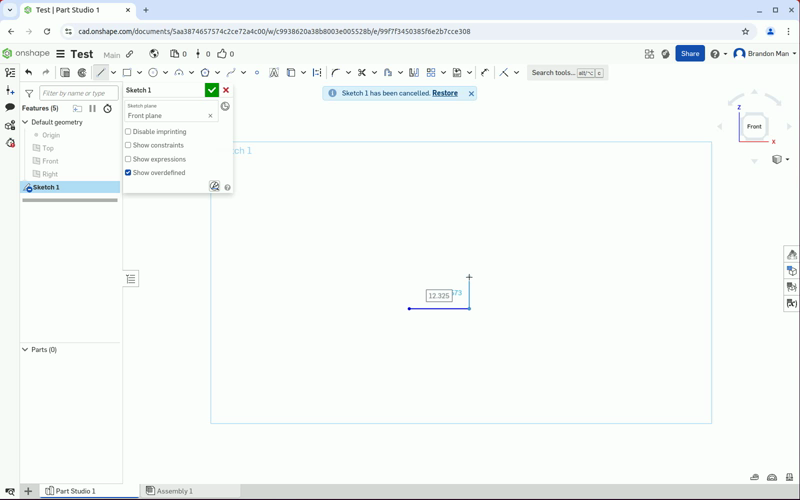
key_down(shift)
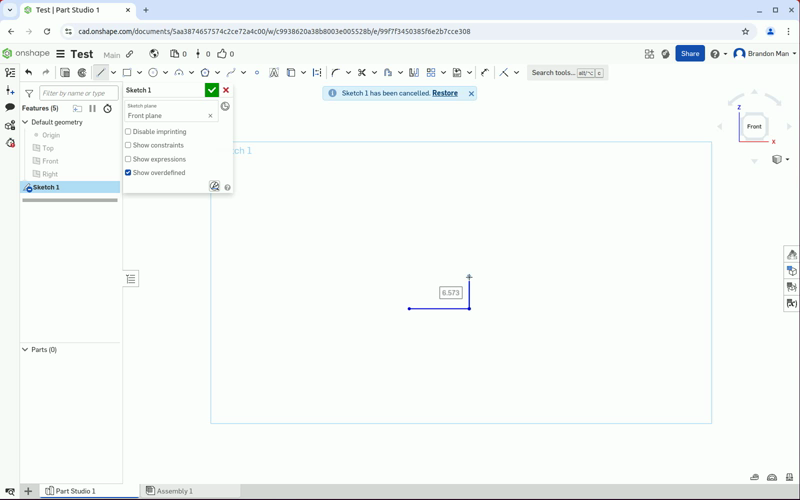
mouse_move(409, 276)
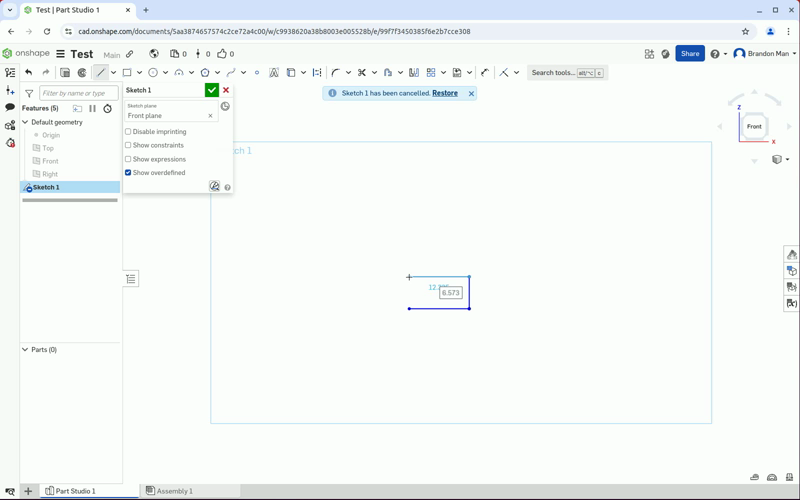
click(409, 276)
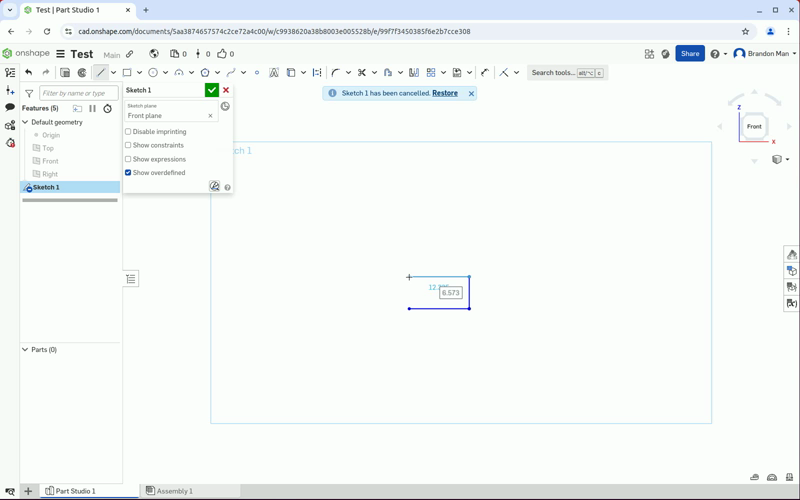
key_up(shift)
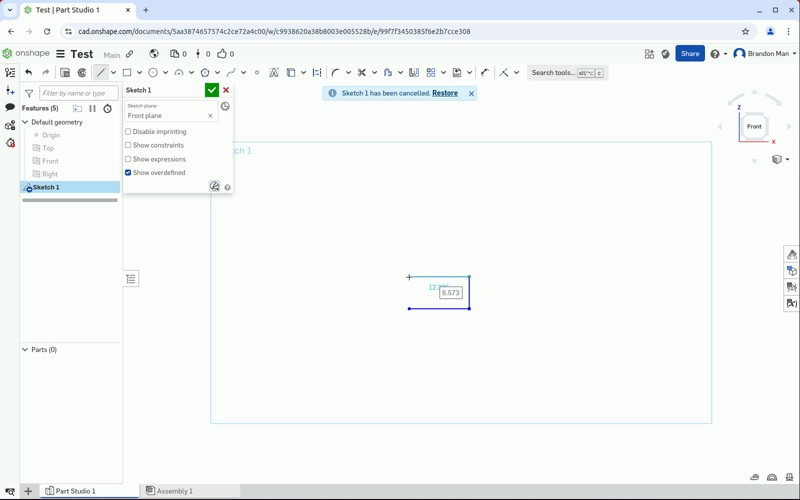
mouse_move(439, 276)
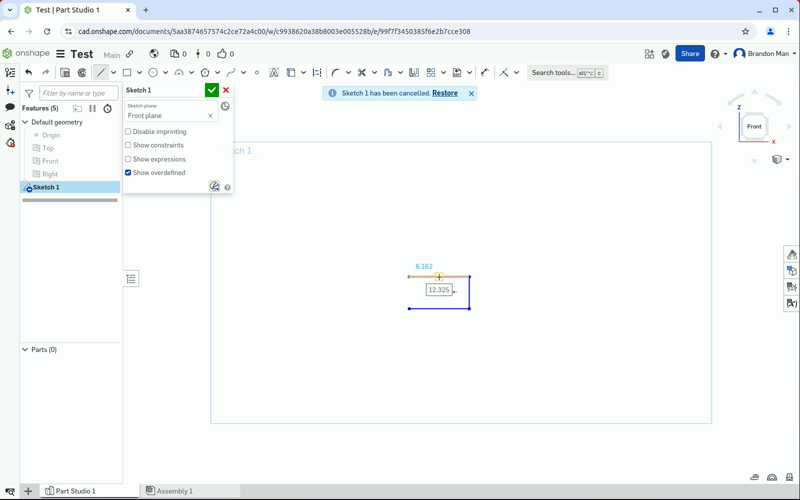
key_down(shift)
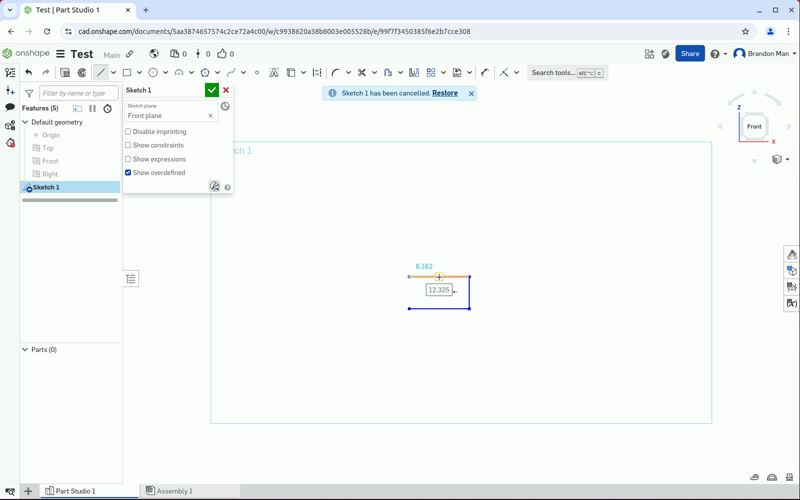
mouse_move(409, 308)
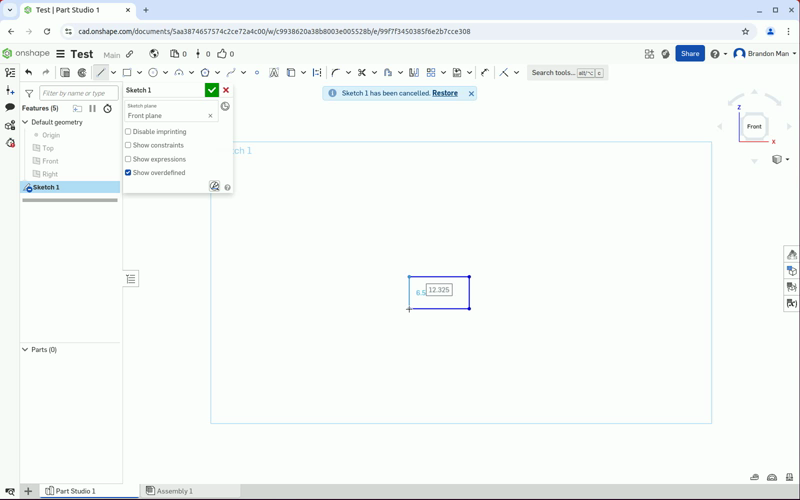
key_up(shift)
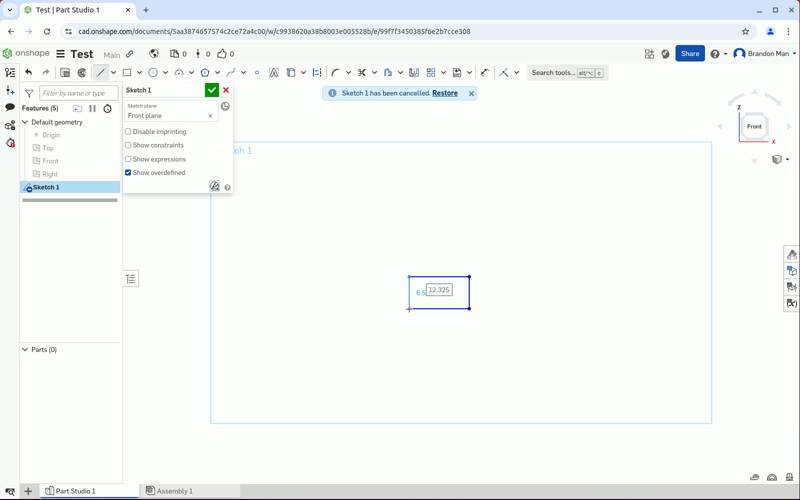
click(409, 308)
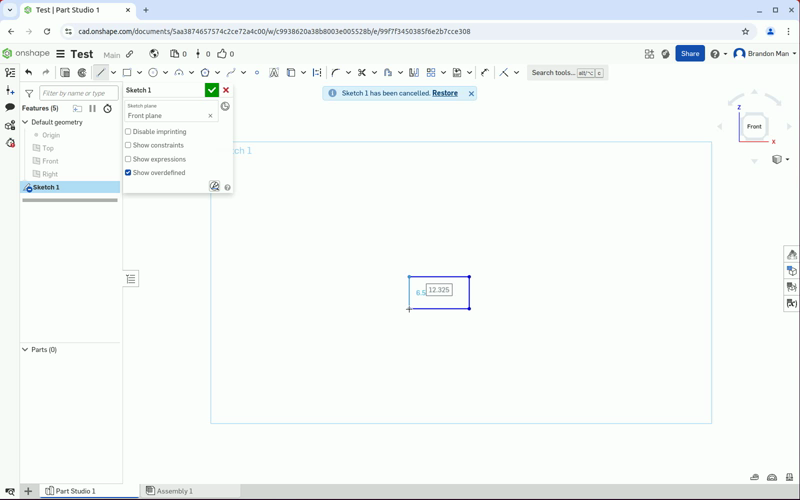
key(esc)
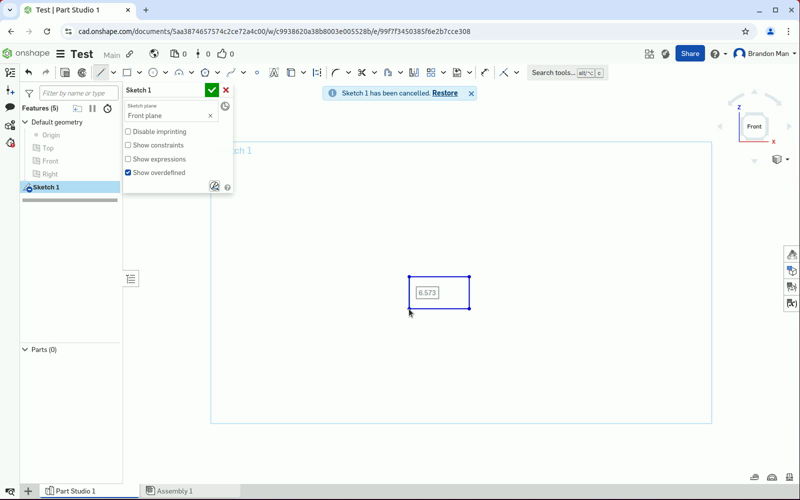
mouse_move(464, 306)
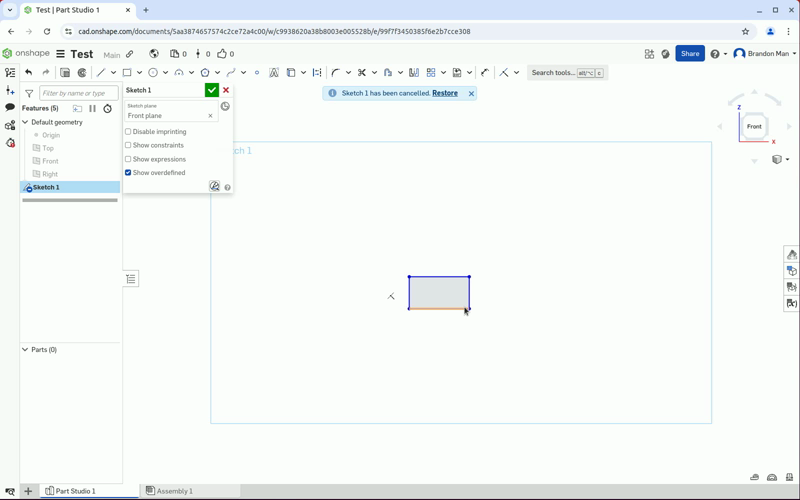
click(464, 306)
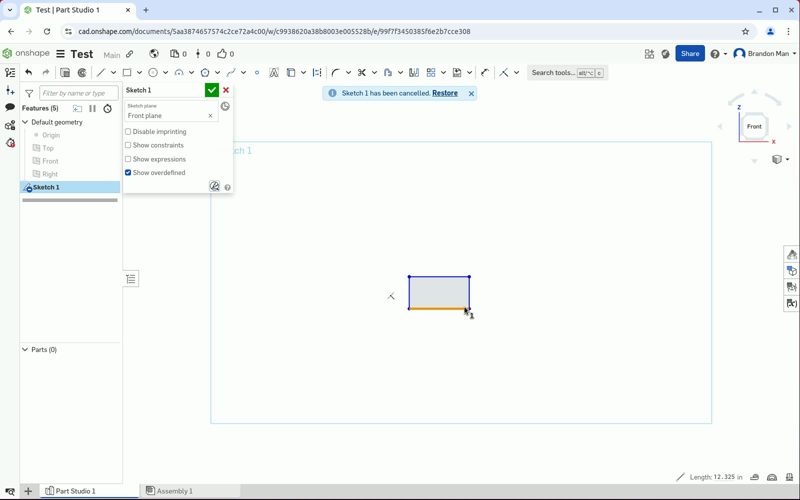
mouse_move(73, 352)
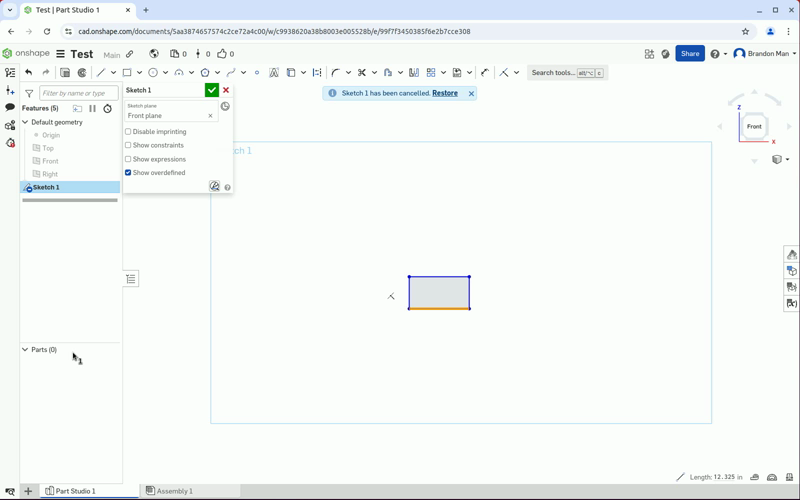
key(shift+y)
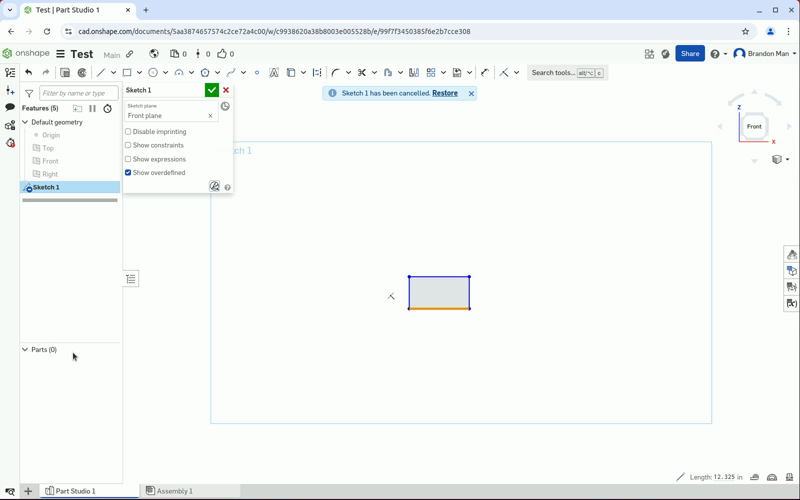
key(shift+e)
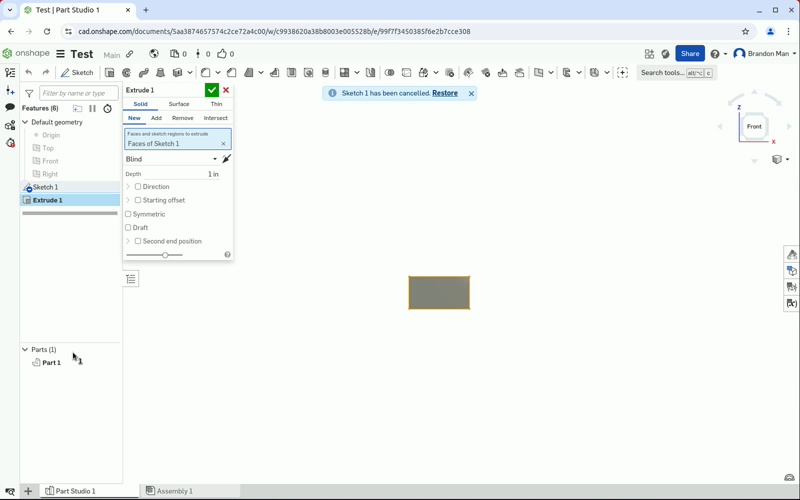
mouse_move(143, 106)
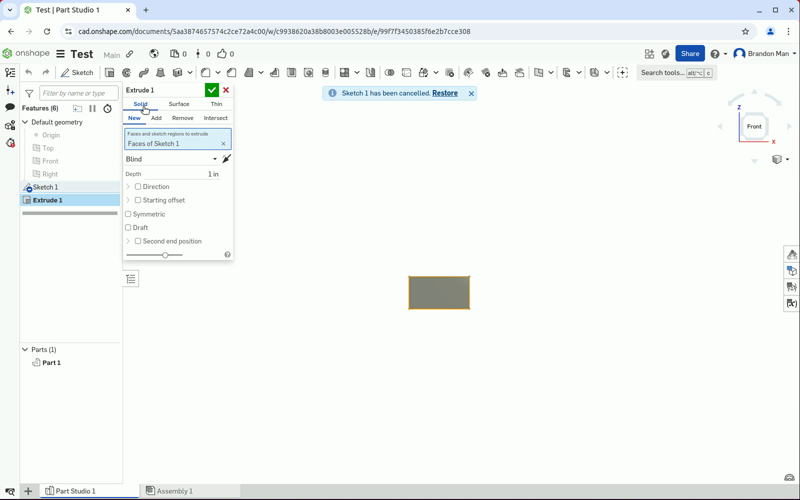
click(143, 106)
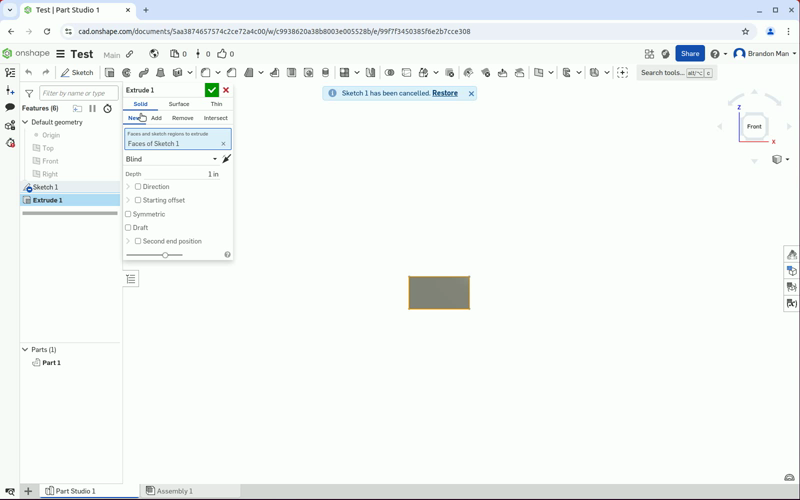
mouse_move(137, 120)
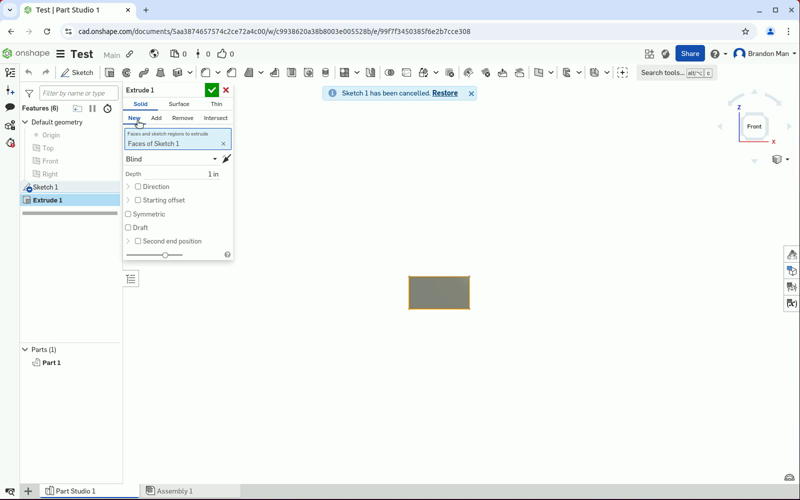
click(137, 120)
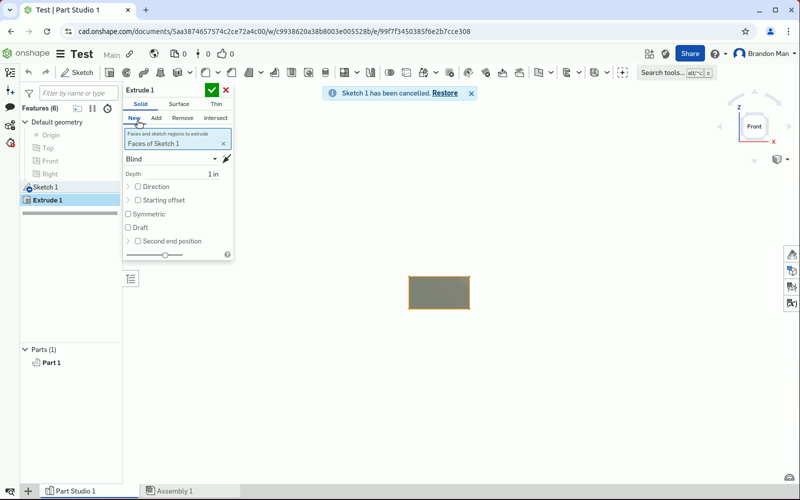
key(tab, 4)
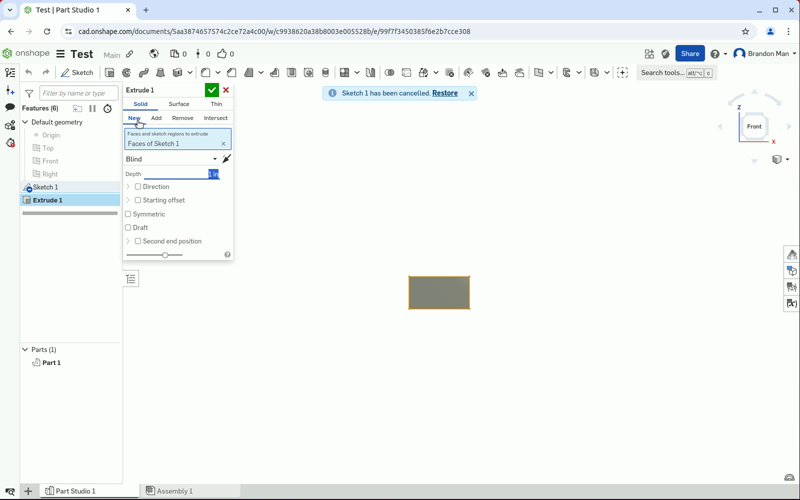
text(3.851)
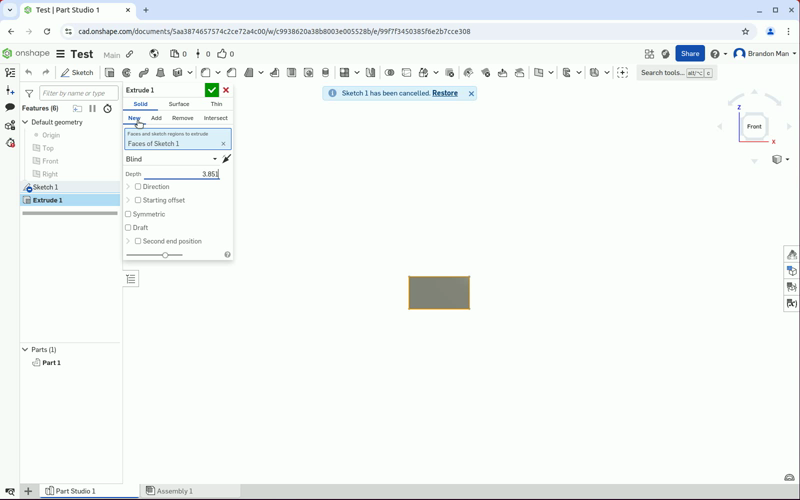
key(enter)
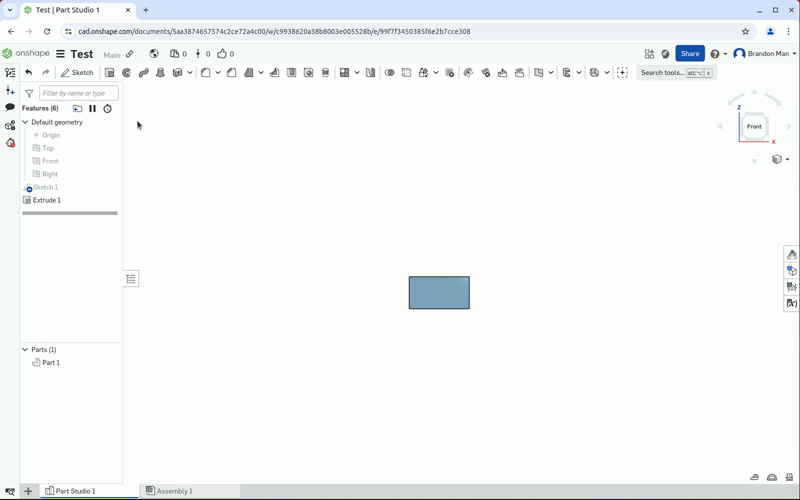
key(shift+h)
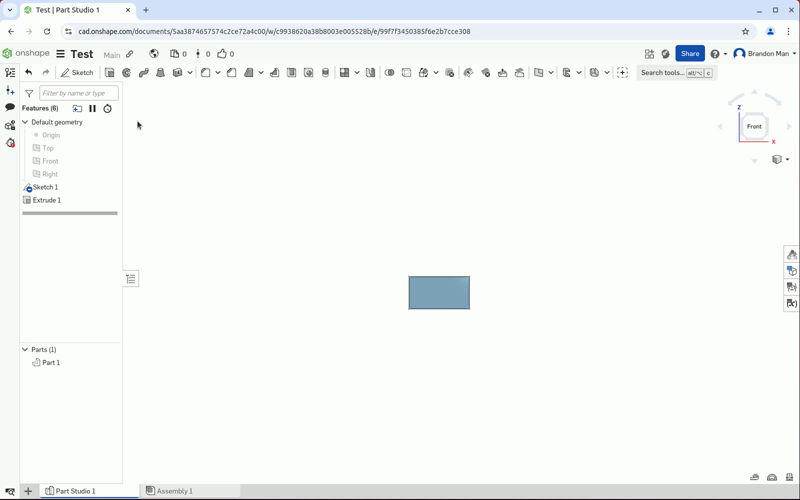
key(shift+h)
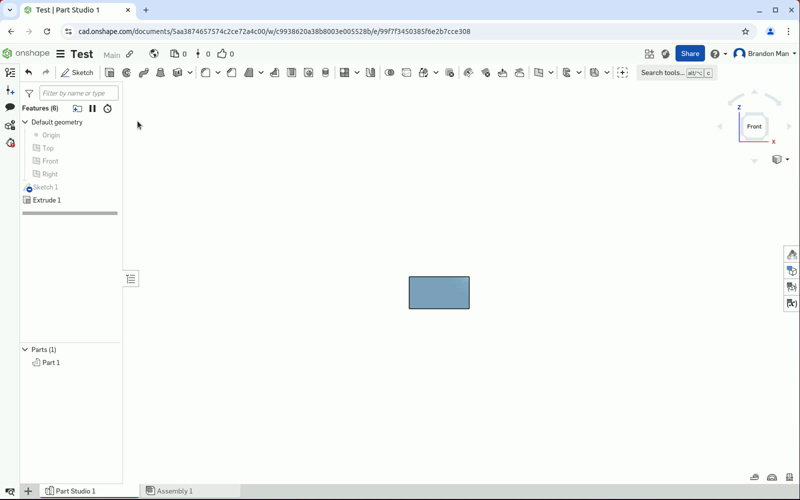
mouse_move(73, 189)
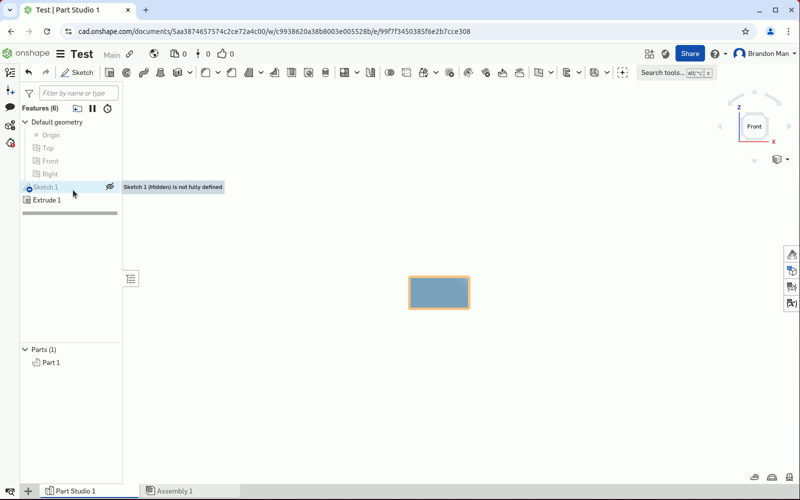
click(73, 189)
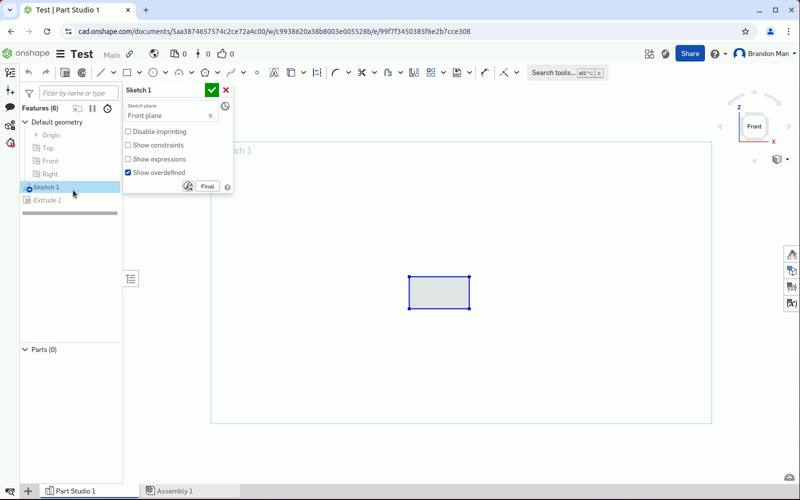
mouse_move(229, 92)
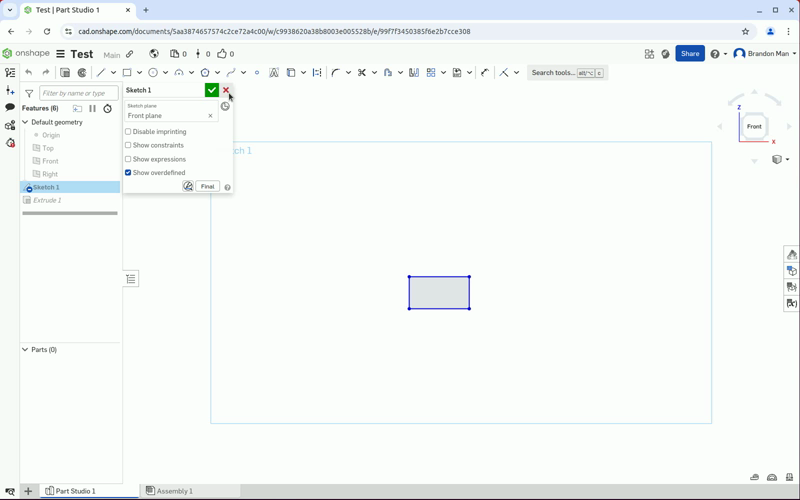
click(229, 92)
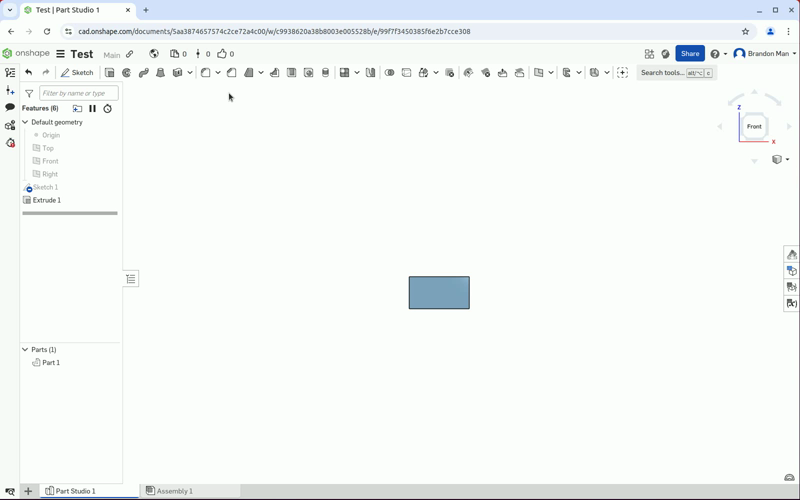
mouse_move(73, 352)
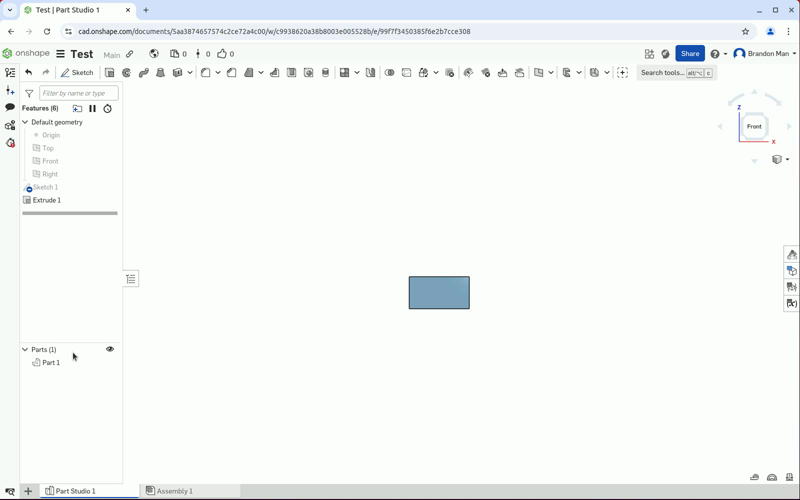
key(y)
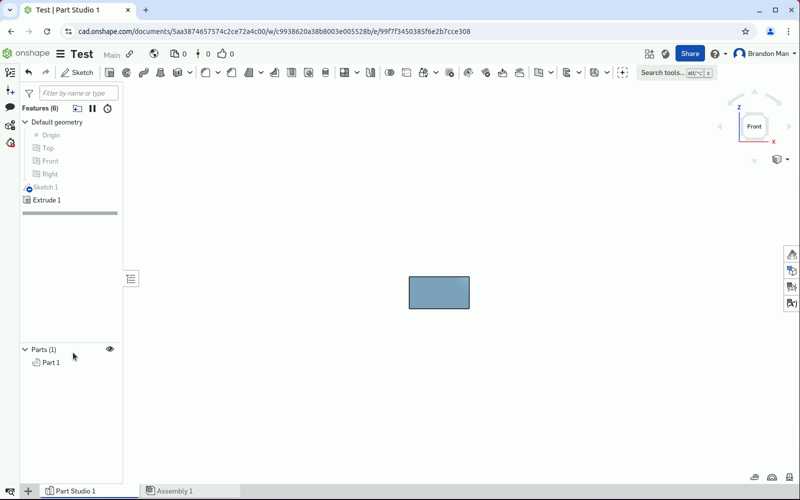
key(shift+p)
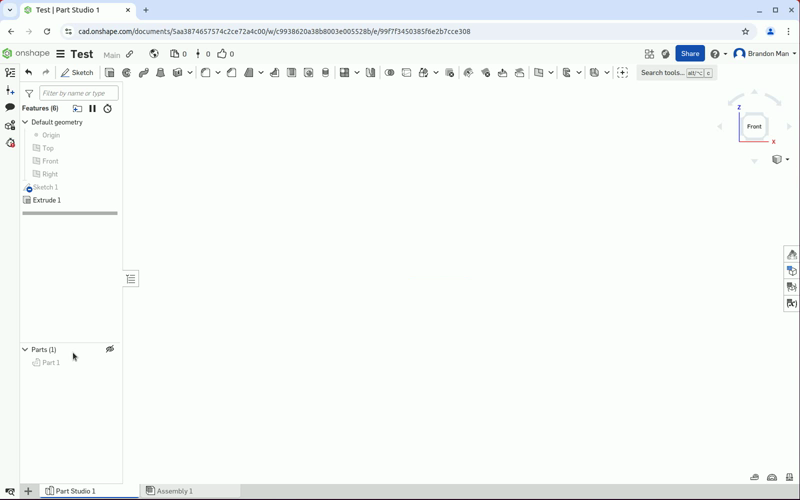
key(space)
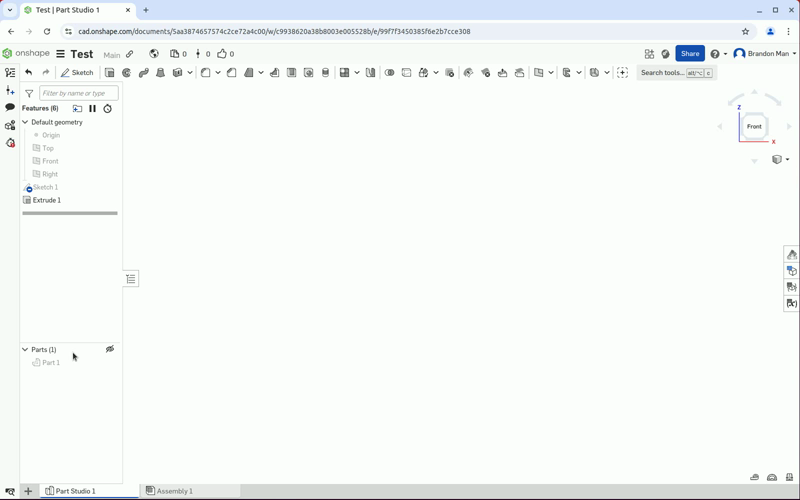
key_down(shift)
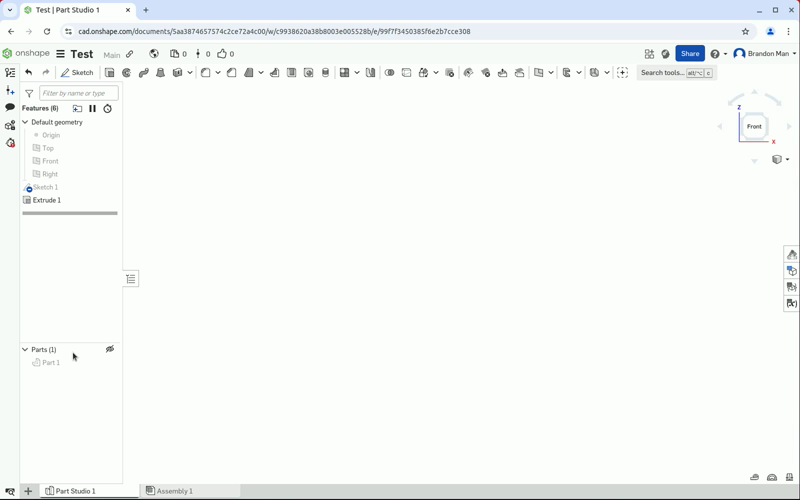
key(down)
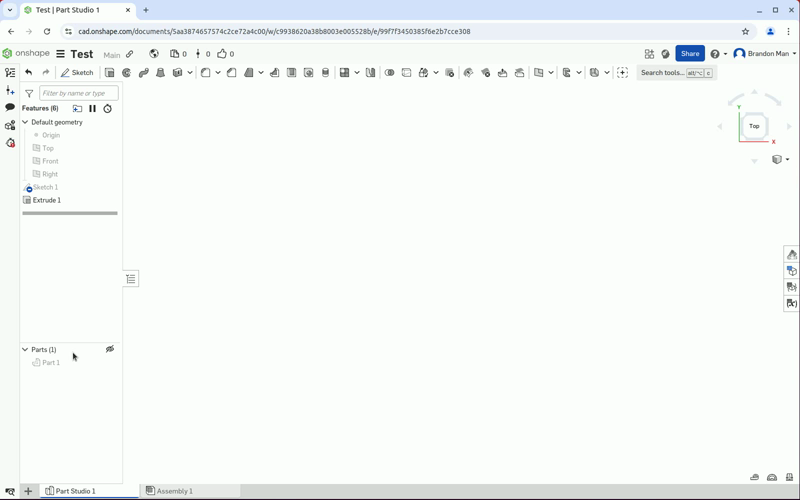
key_up(shift)
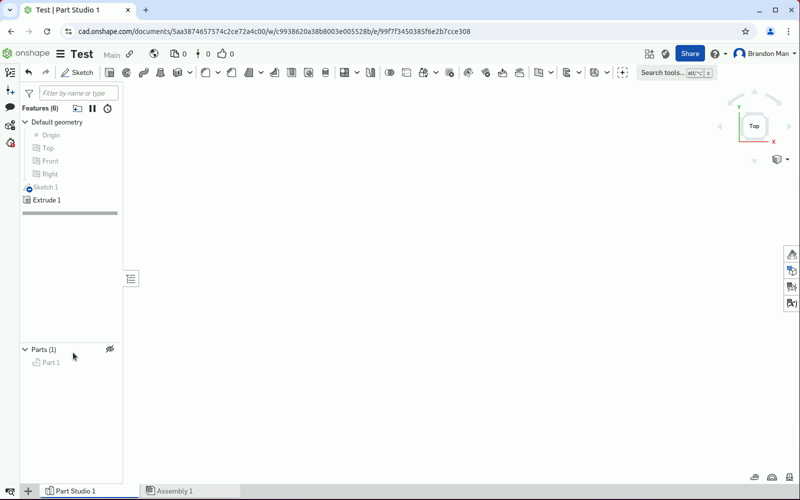
mouse_move(73, 352)
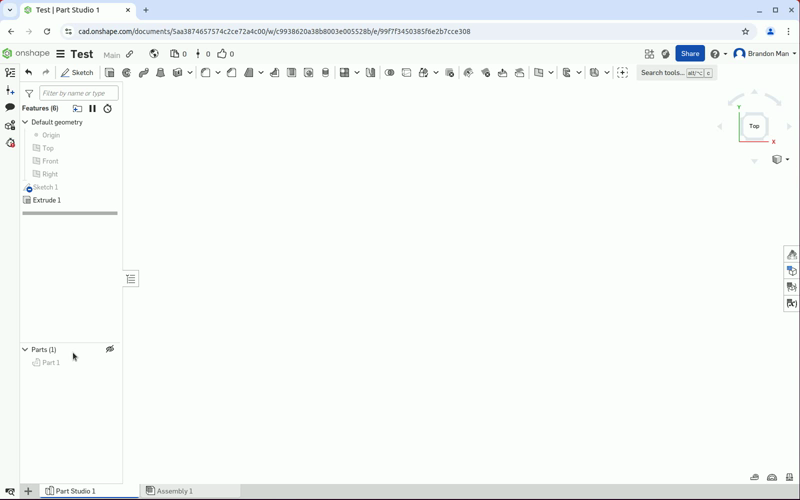
key(shift+y)
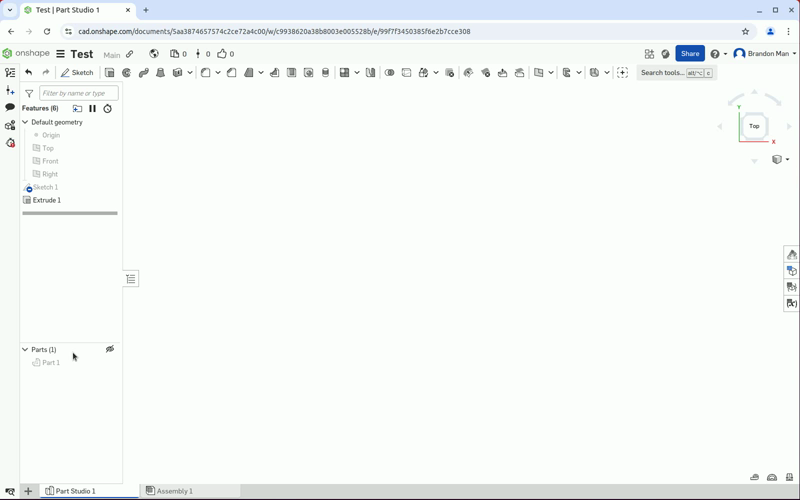
key(shift+s)
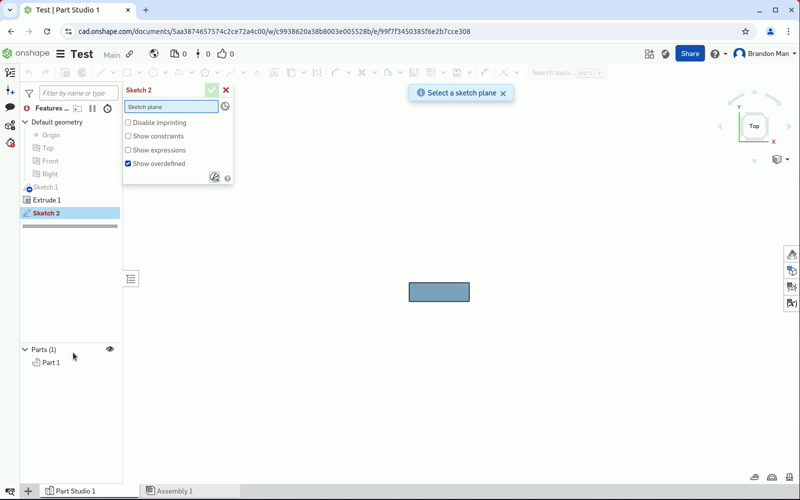
mouse_move(73, 150)
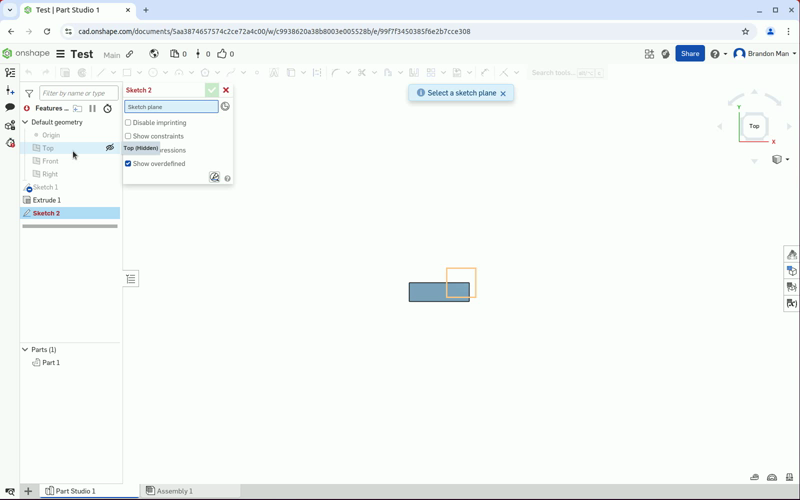
click(73, 150)
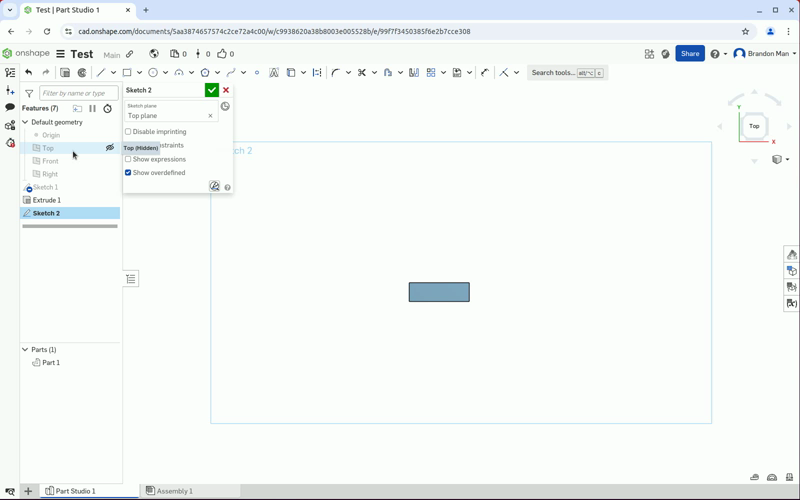
mouse_move(73, 352)
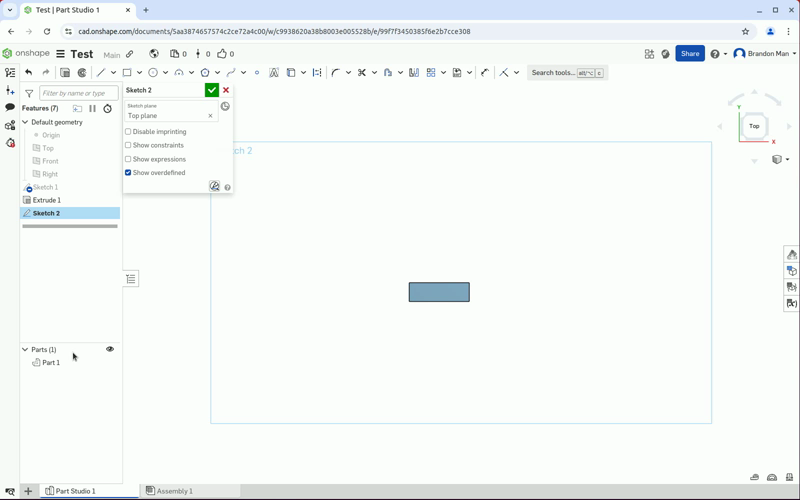
key(y)
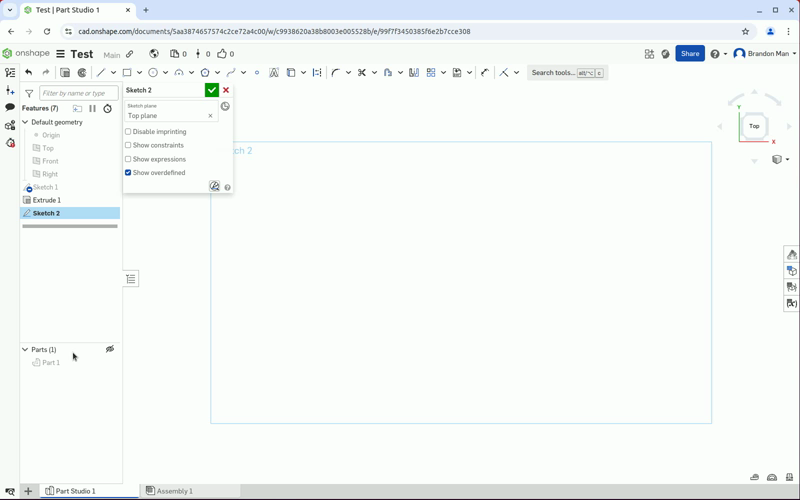
key(l)
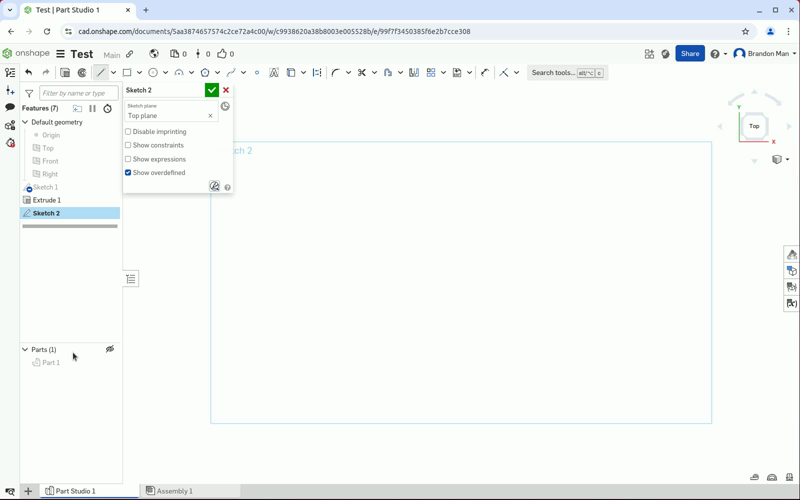
key_down(shift)
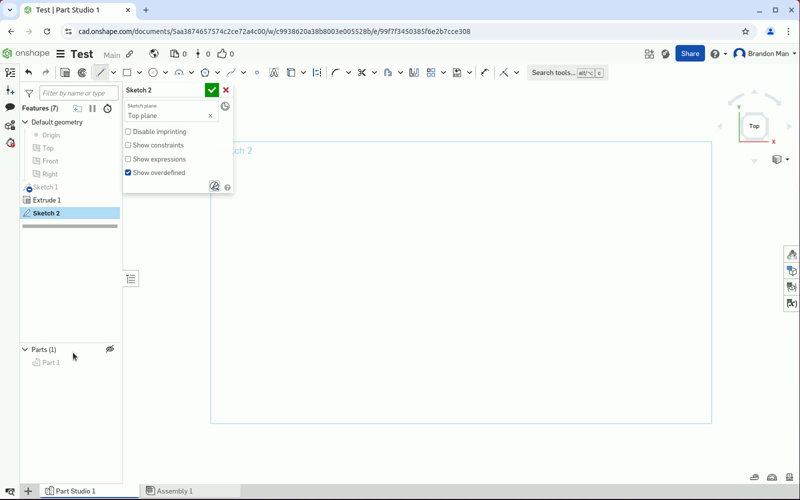
mouse_move(486, 295)
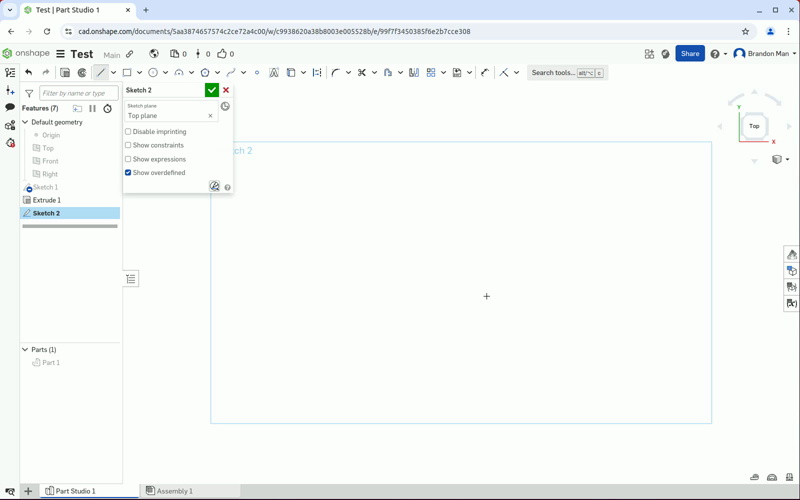
click(486, 295)
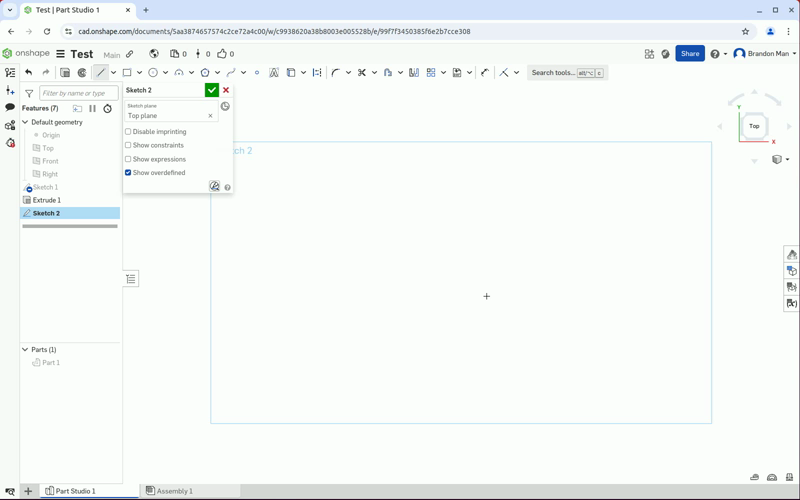
key_up(shift)
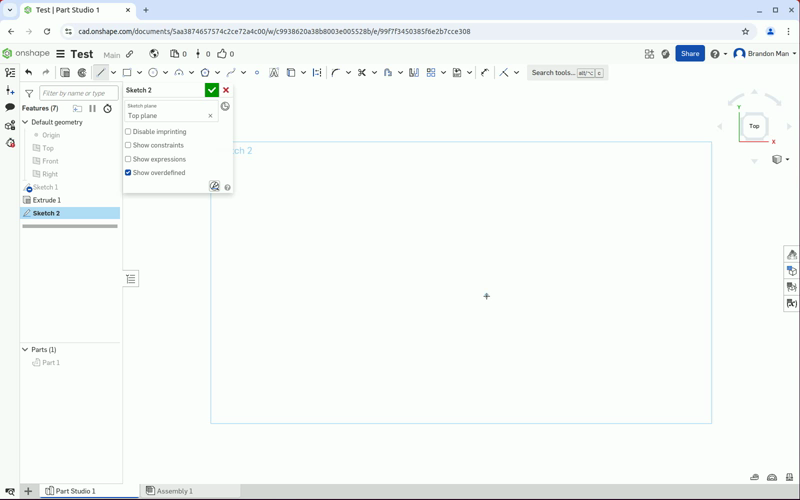
key_down(shift)
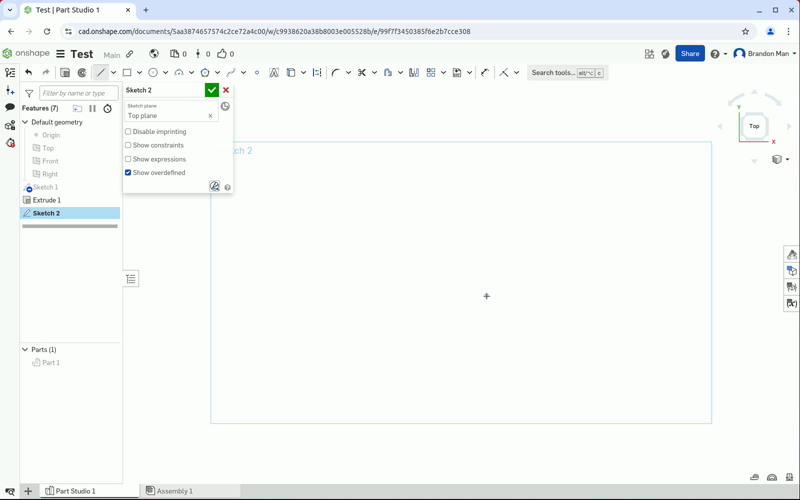
mouse_move(516, 295)
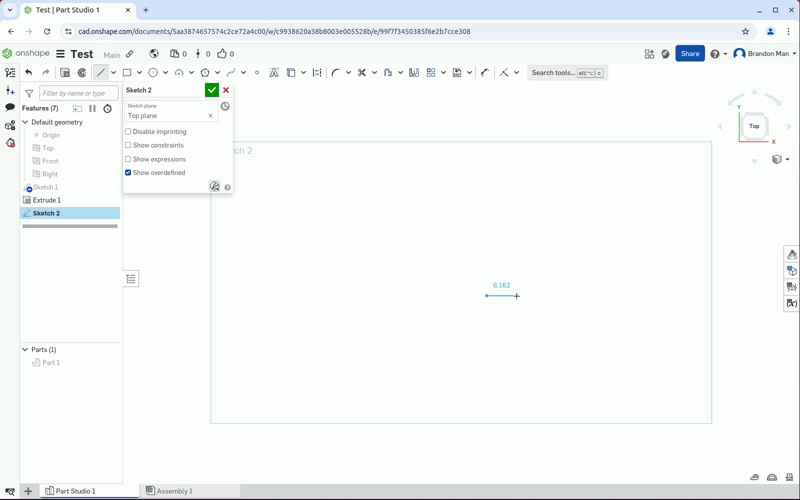
mouse_move(525, 295)
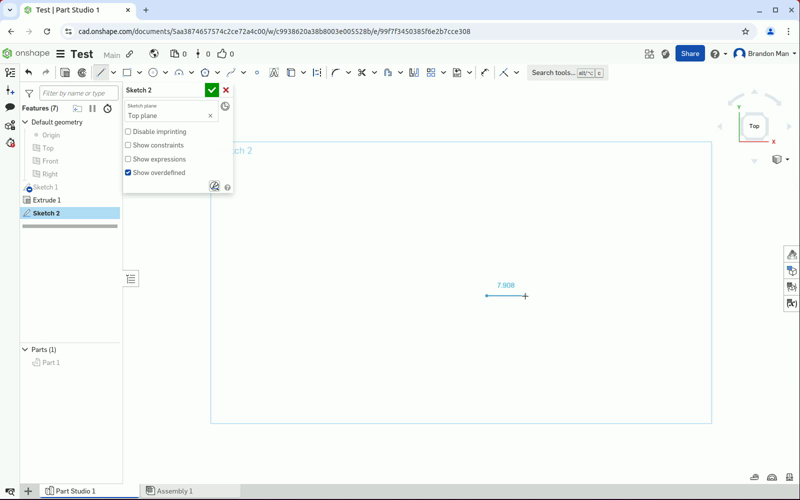
click(525, 295)
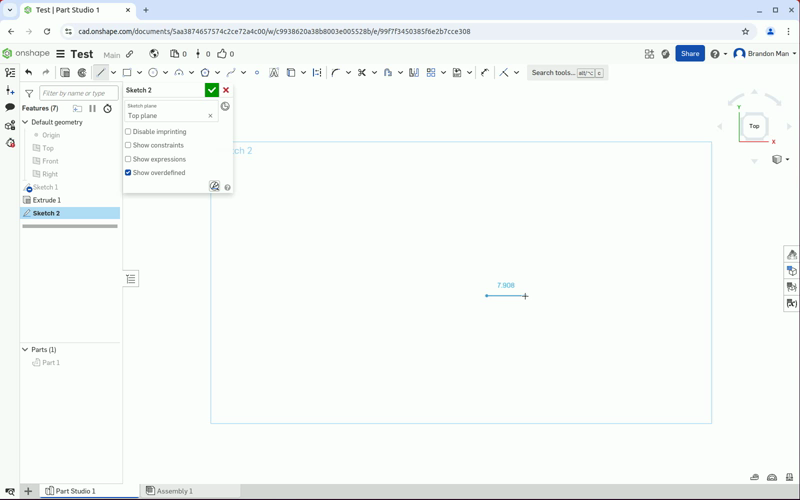
key_up(shift)
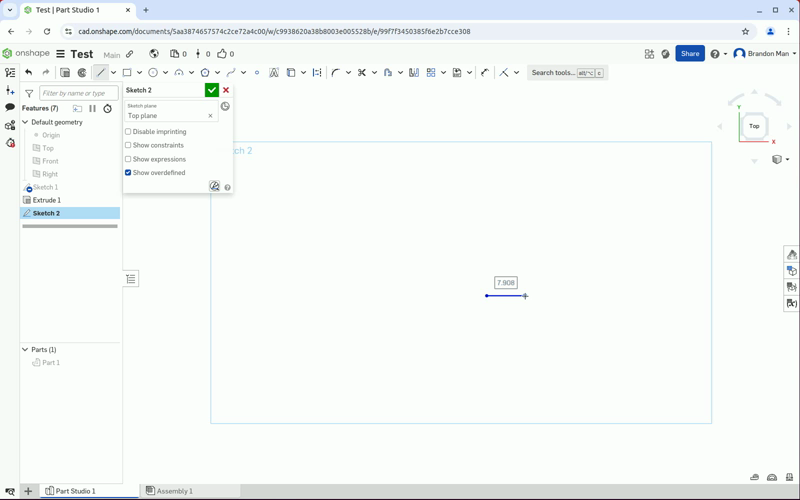
key_down(shift)
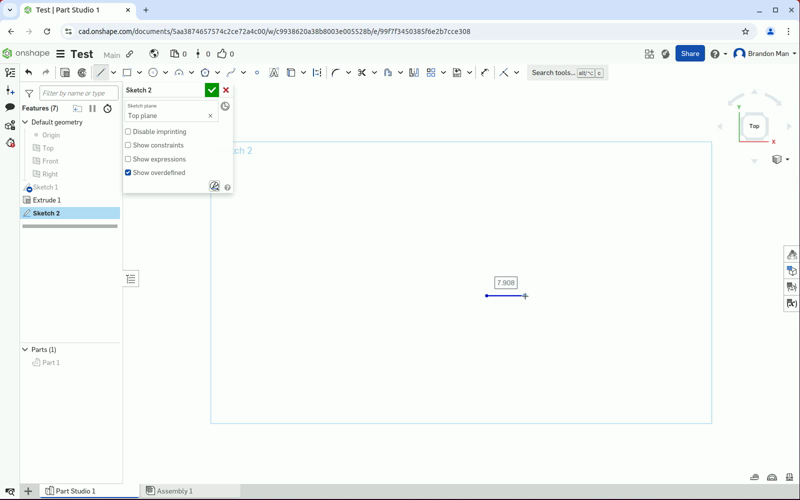
mouse_move(555, 295)
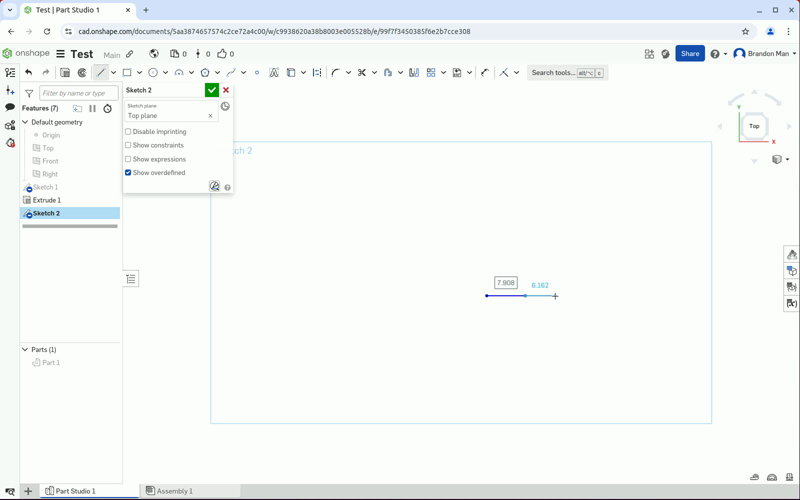
mouse_move(525, 269)
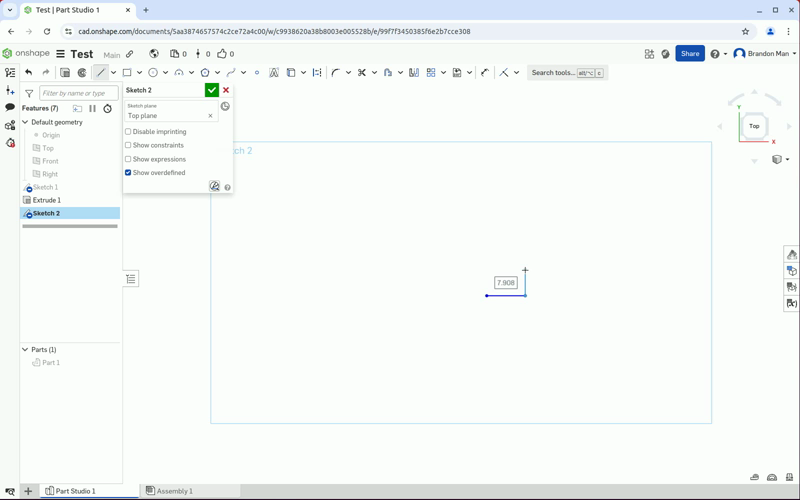
click(525, 269)
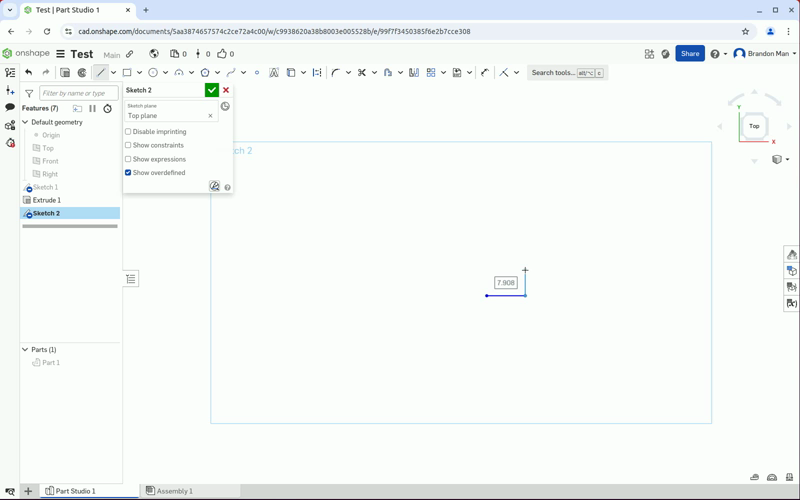
key_up(shift)
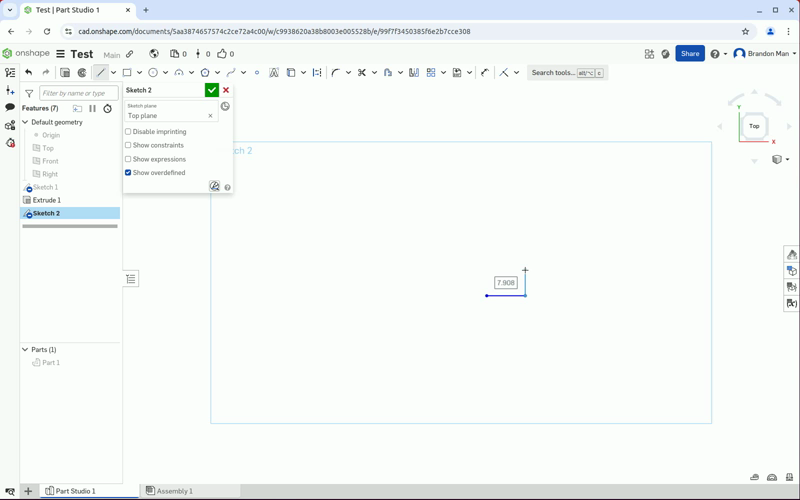
key_down(shift)
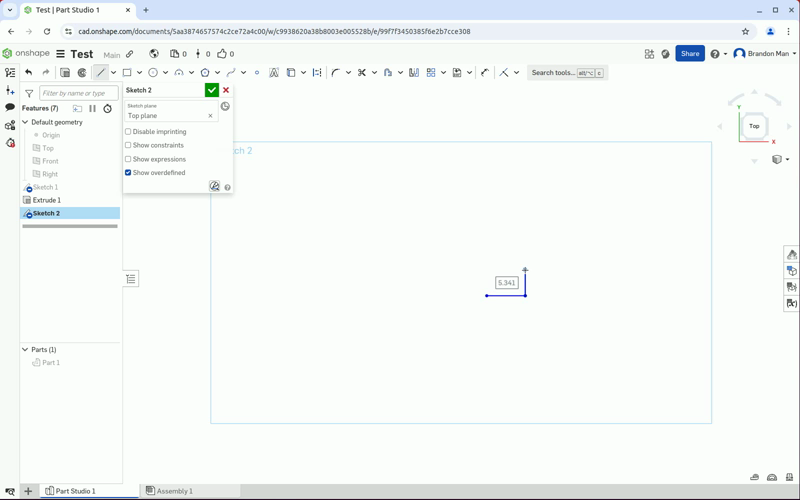
mouse_move(555, 269)
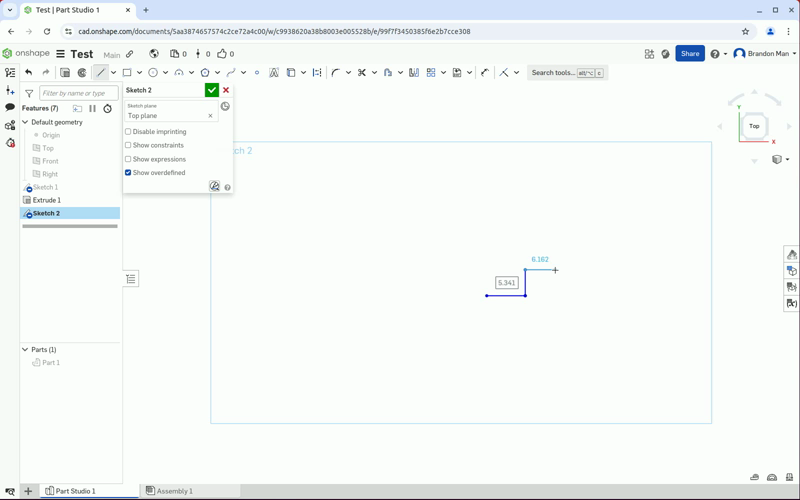
mouse_move(486, 269)
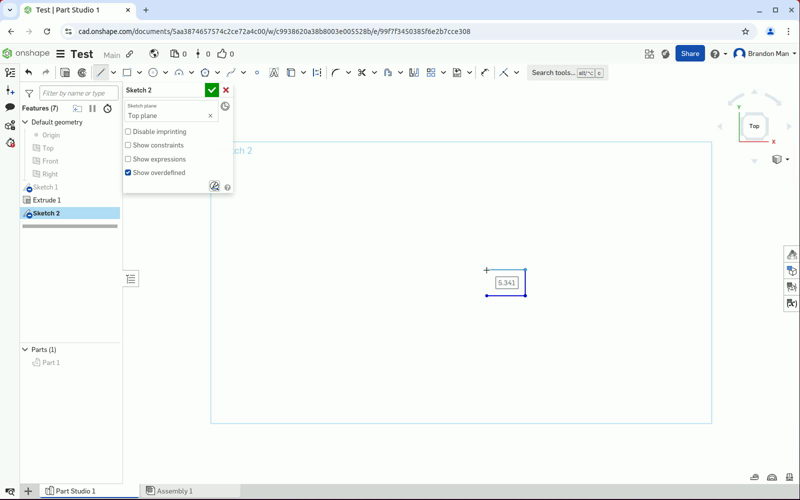
click(486, 269)
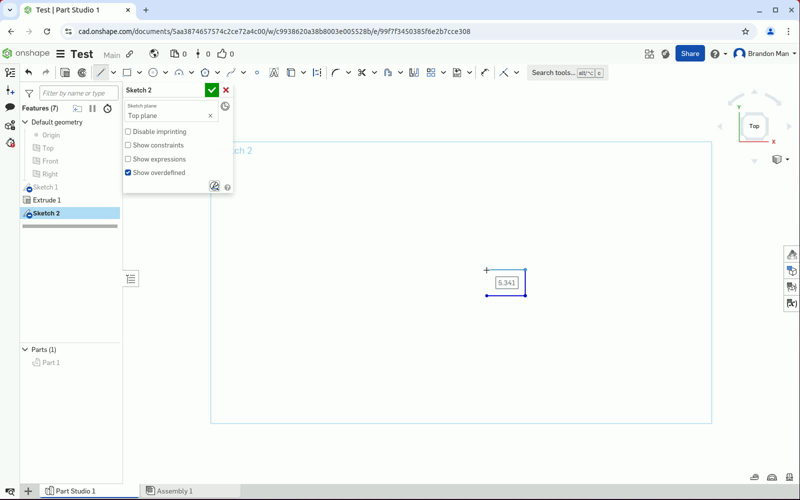
key_up(shift)
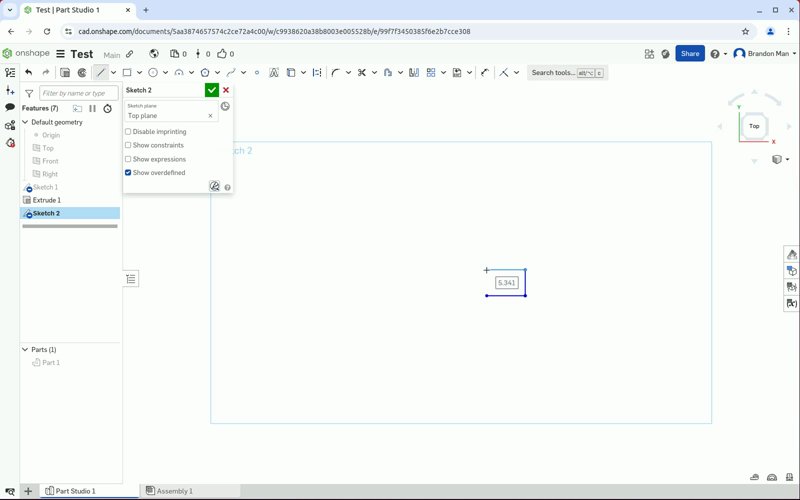
mouse_move(516, 269)
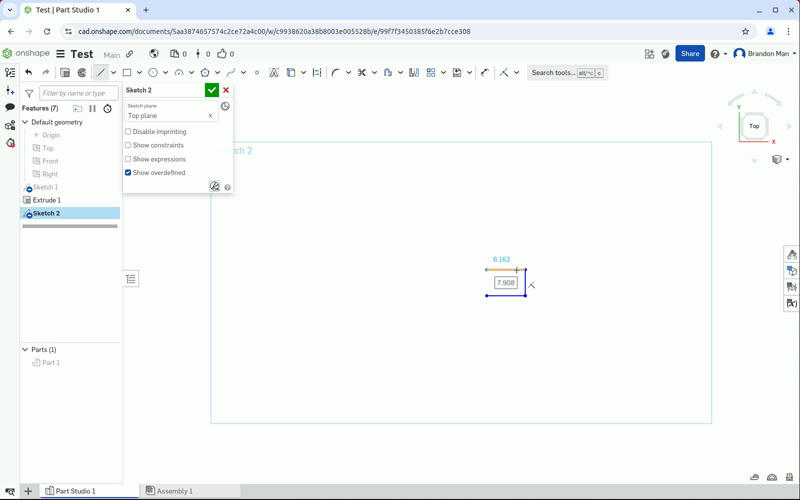
key_down(shift)
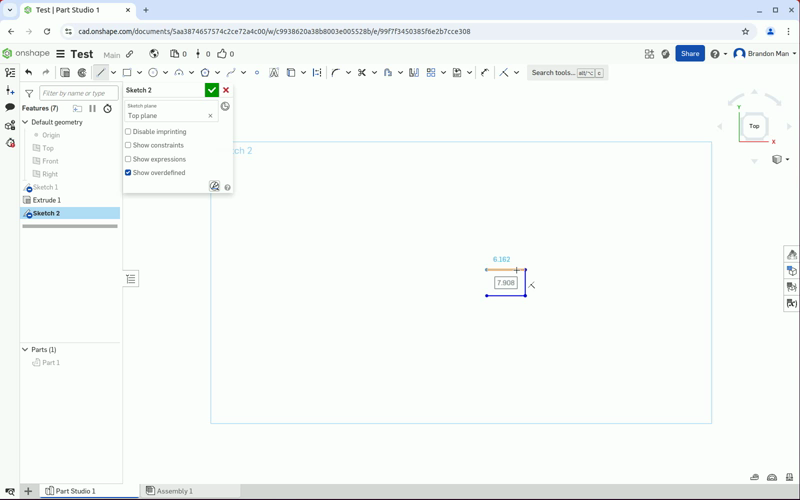
mouse_move(486, 295)
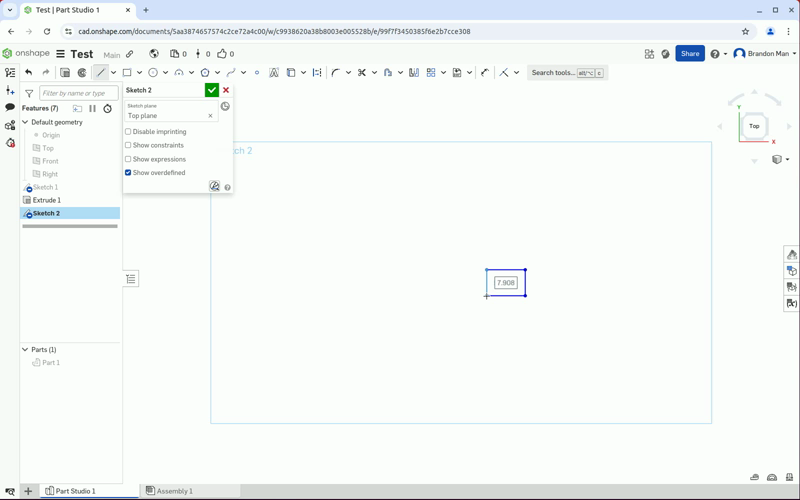
key_up(shift)
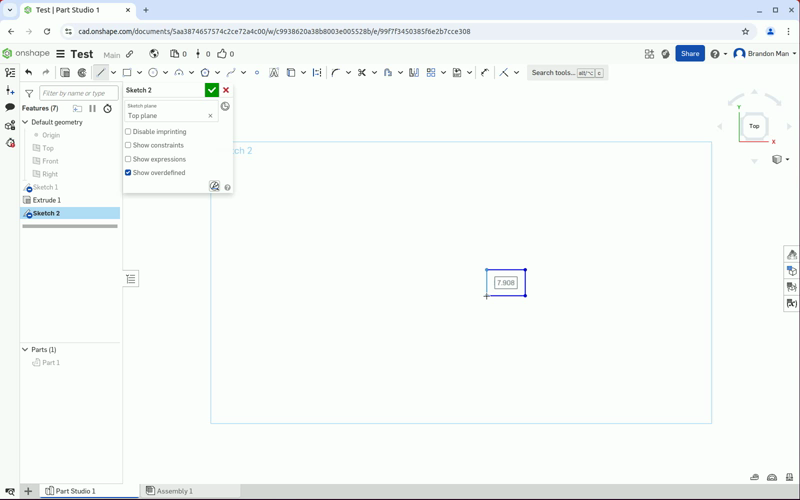
click(486, 295)
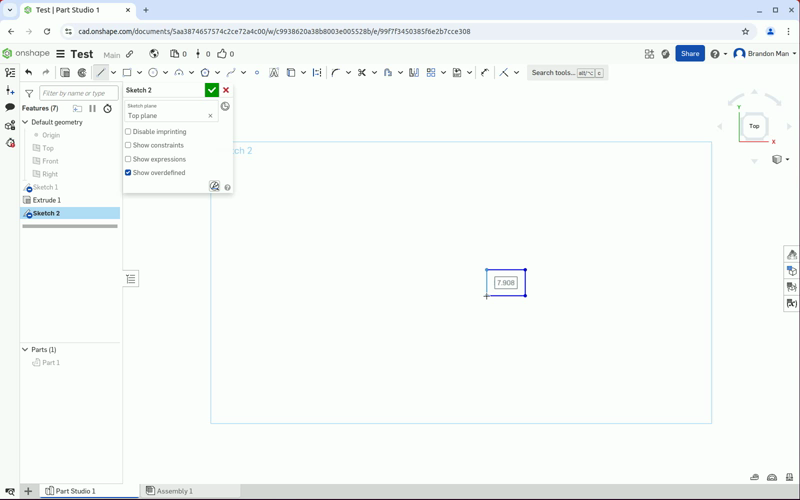
key(esc)
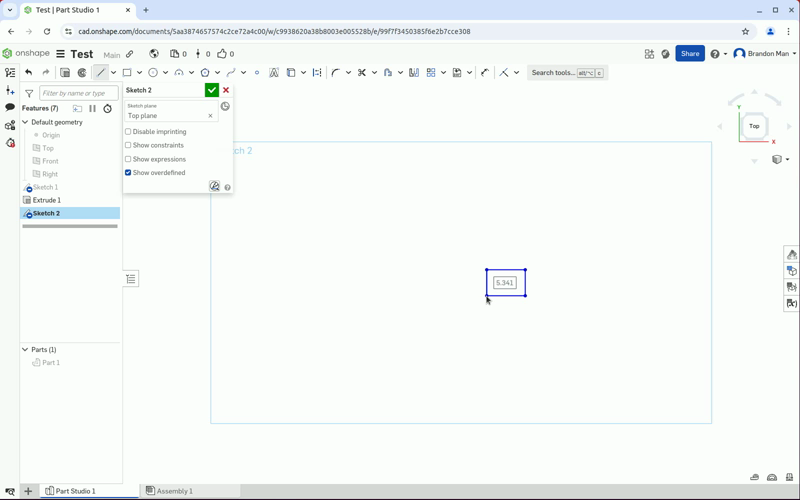
mouse_move(505, 283)
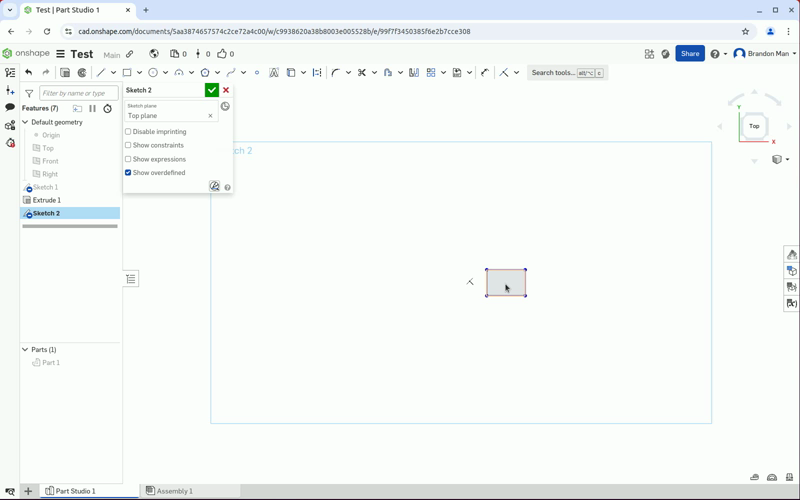
scroll(6)
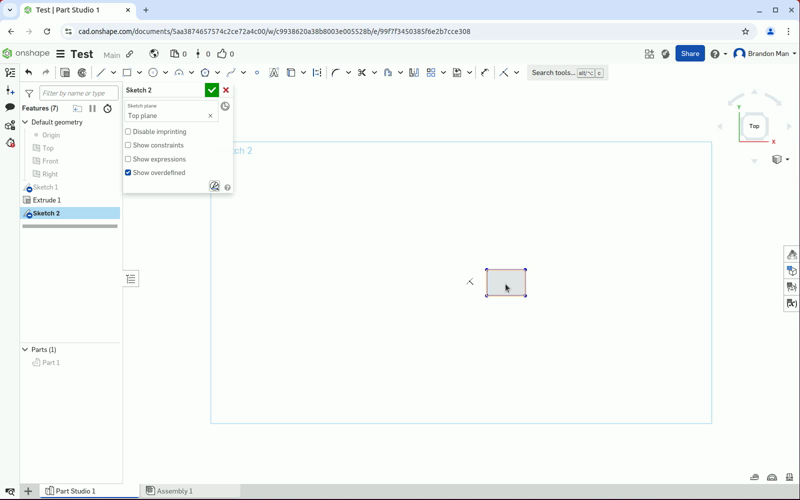
scroll(6)
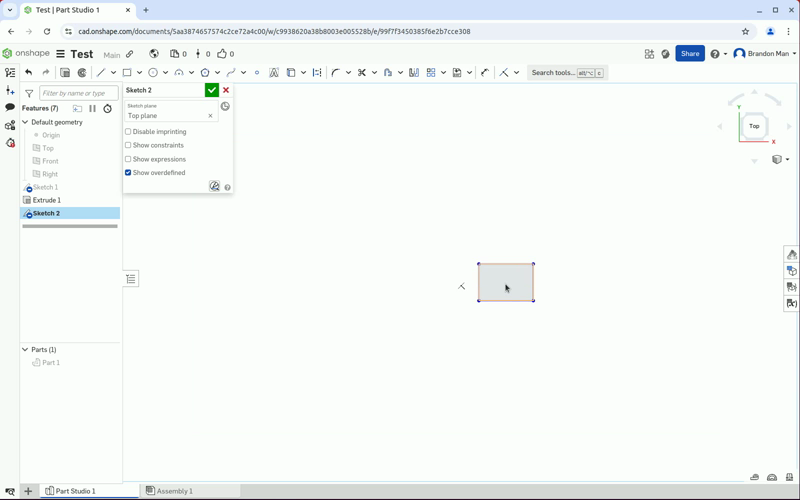
scroll(6)
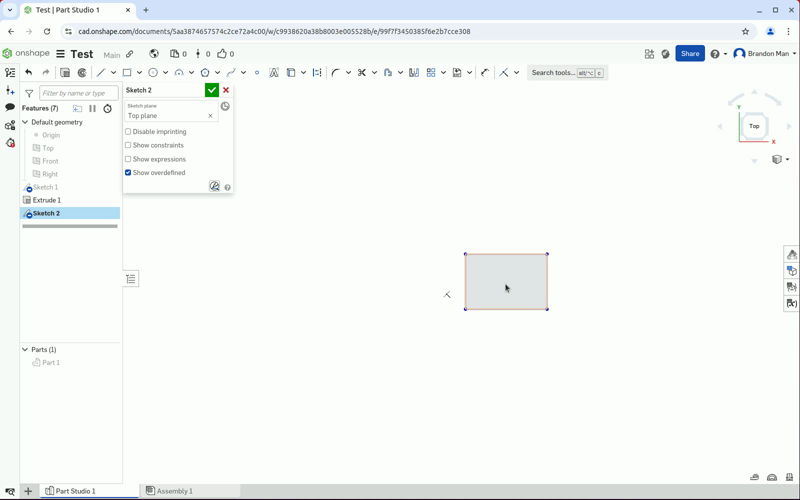
scroll(6)
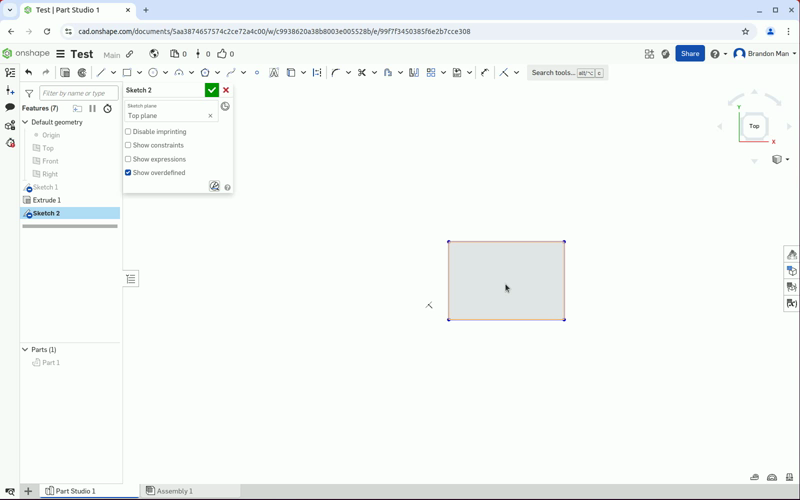
scroll(6)
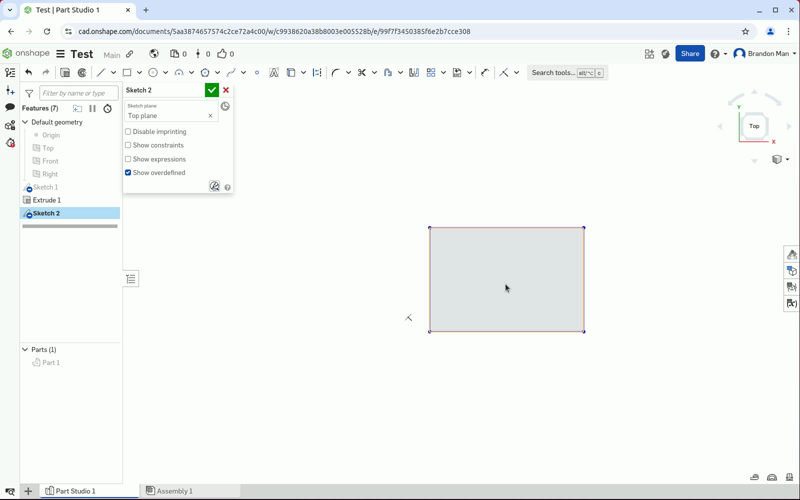
scroll(6)
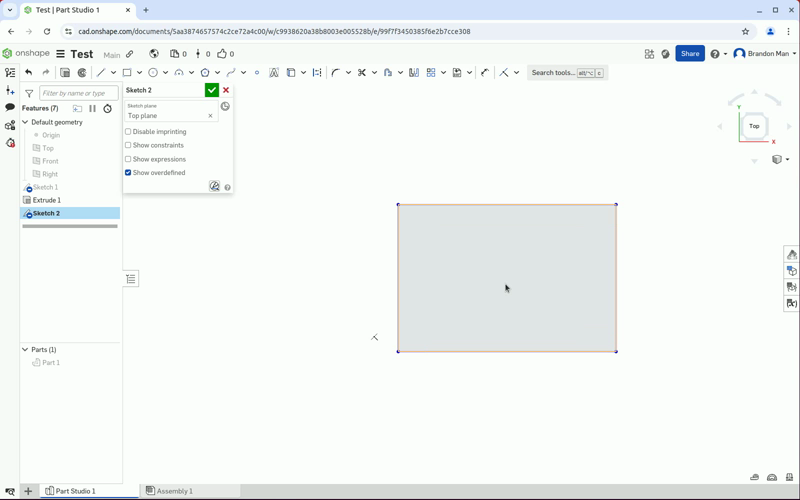
scroll(6)
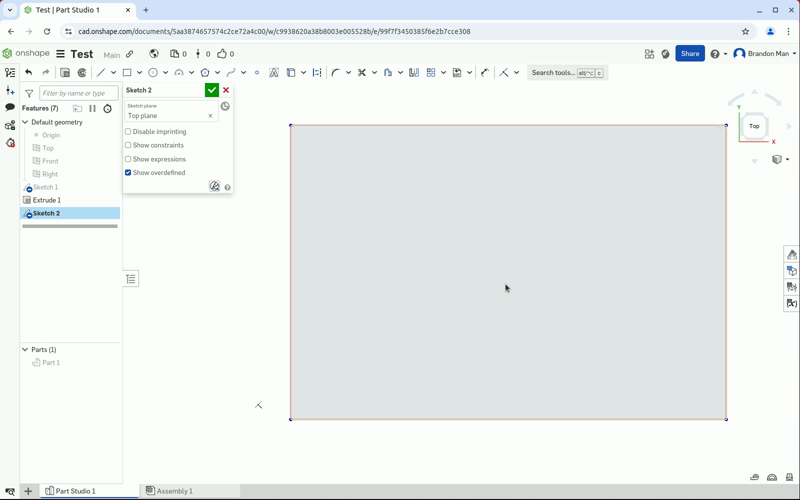
click(505, 283)
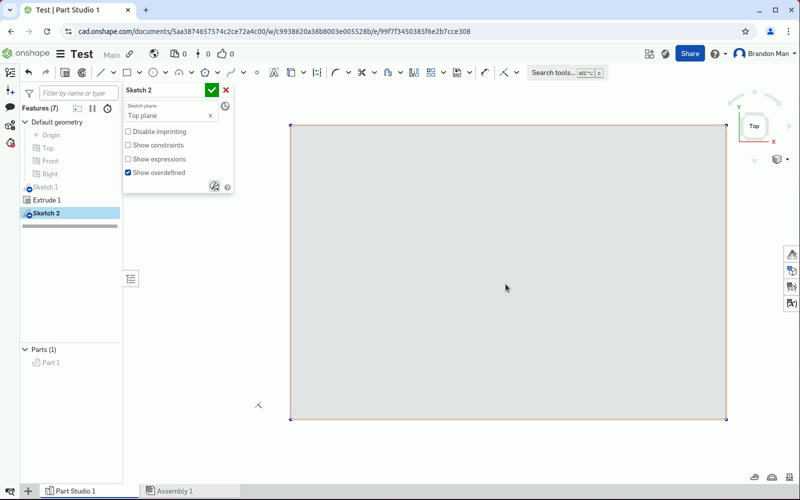
scroll(-6)
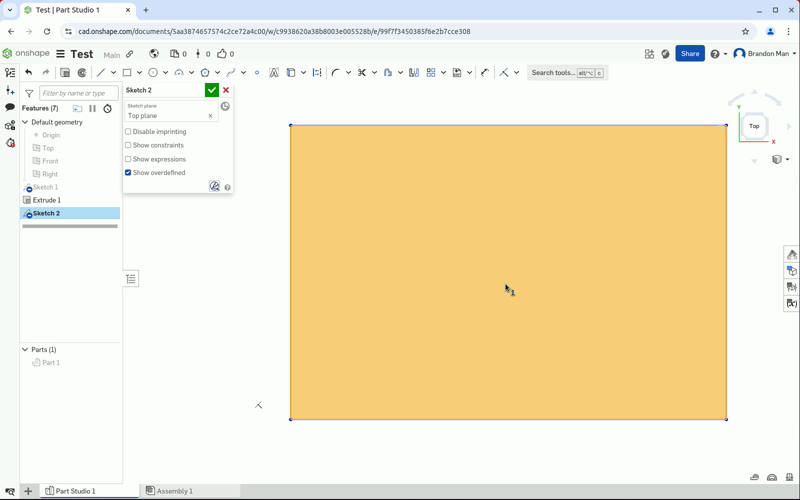
scroll(-6)
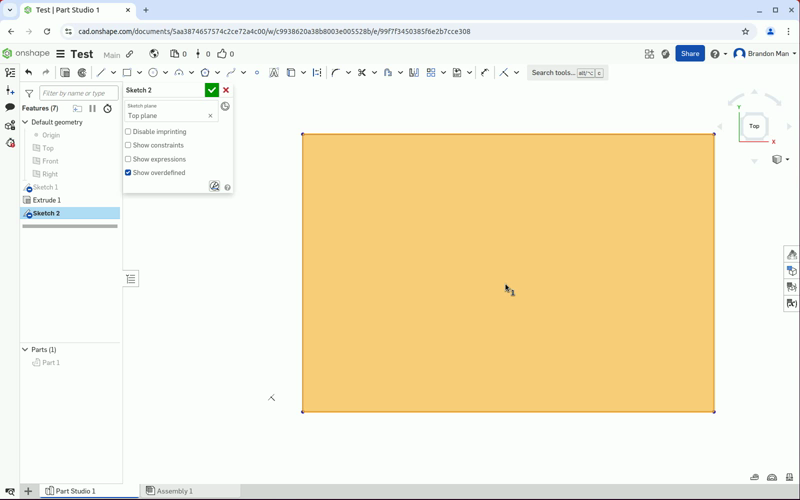
scroll(-6)
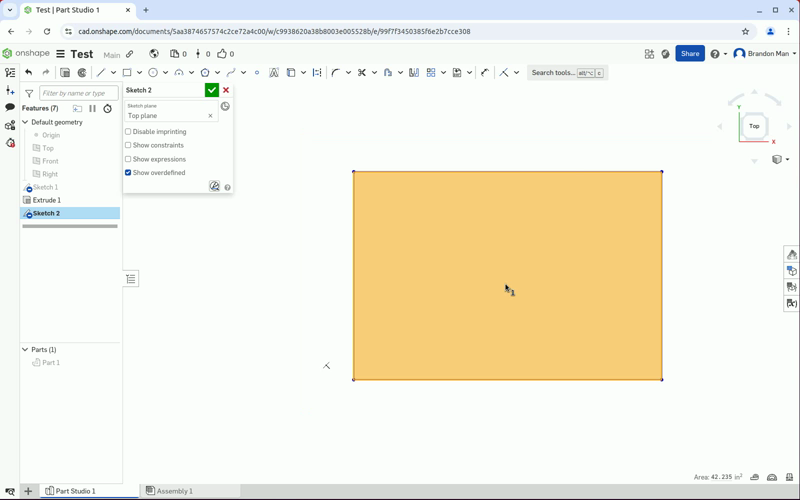
scroll(-6)
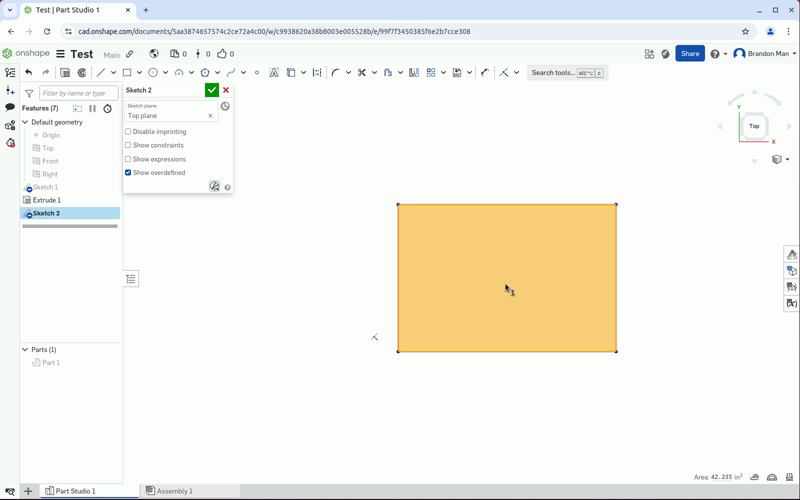
scroll(-6)
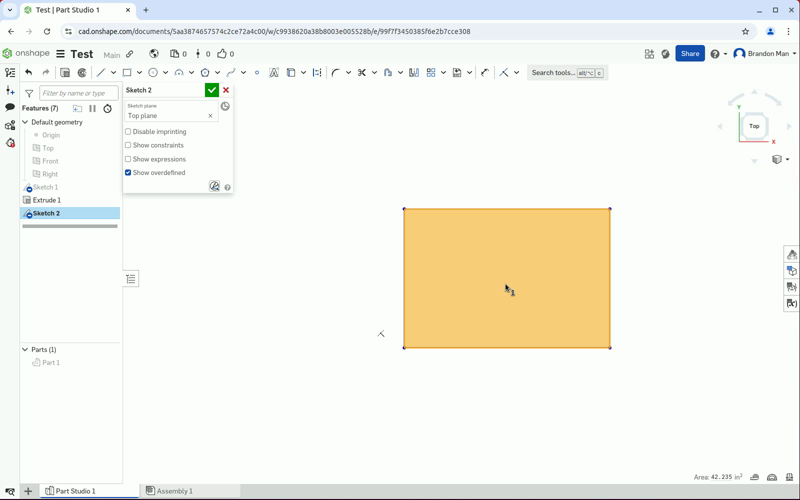
scroll(-6)
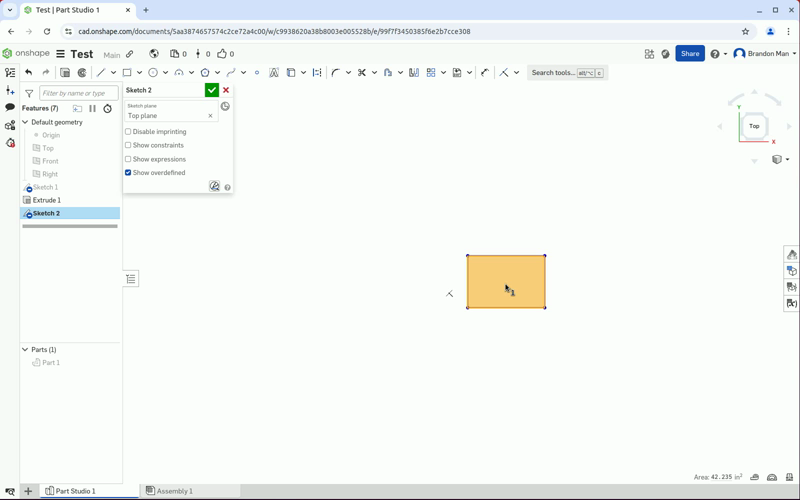
scroll(-6)
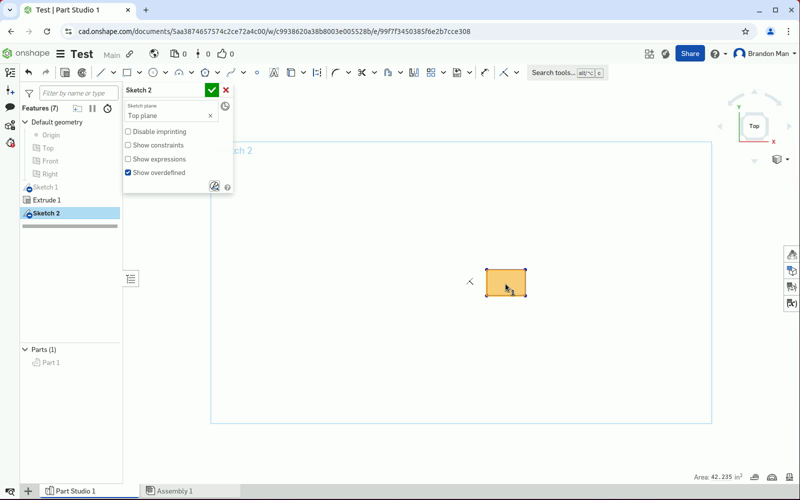
mouse_move(73, 352)
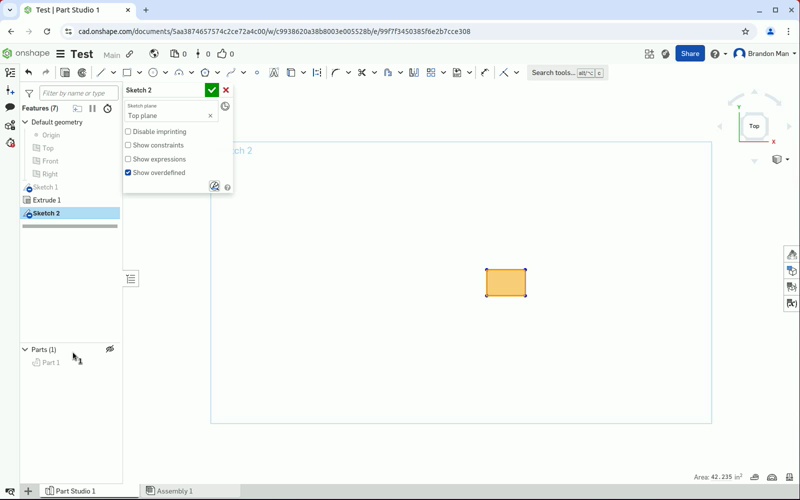
key(shift+y)
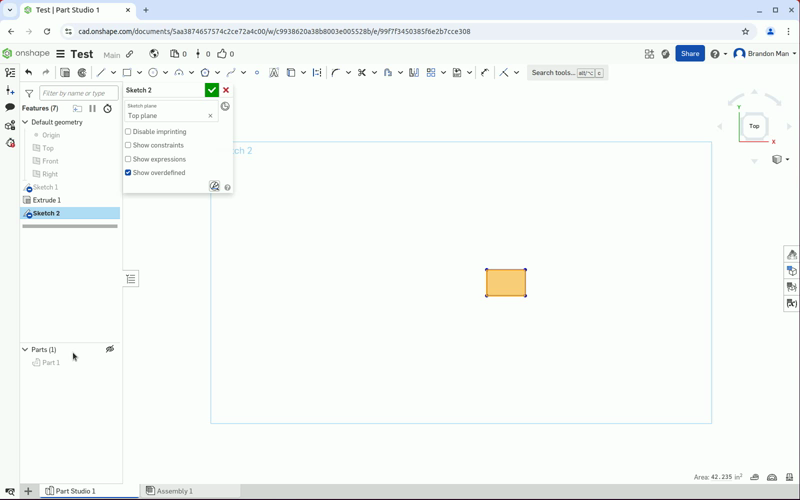
key(shift+e)
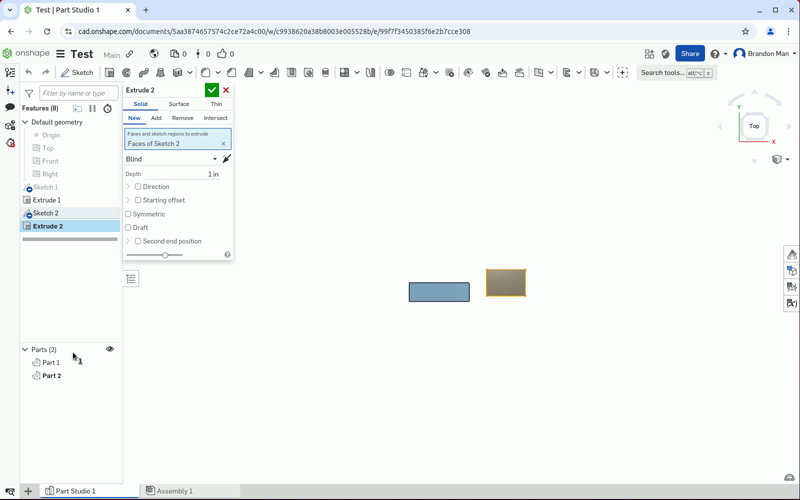
mouse_move(143, 106)
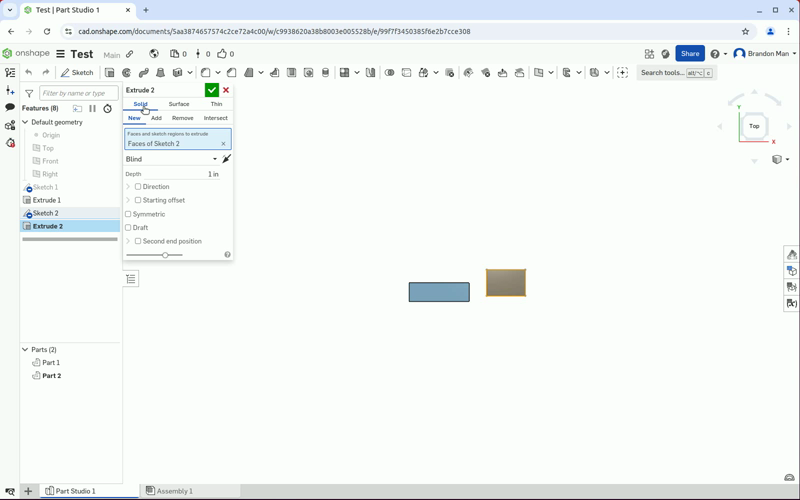
click(143, 106)
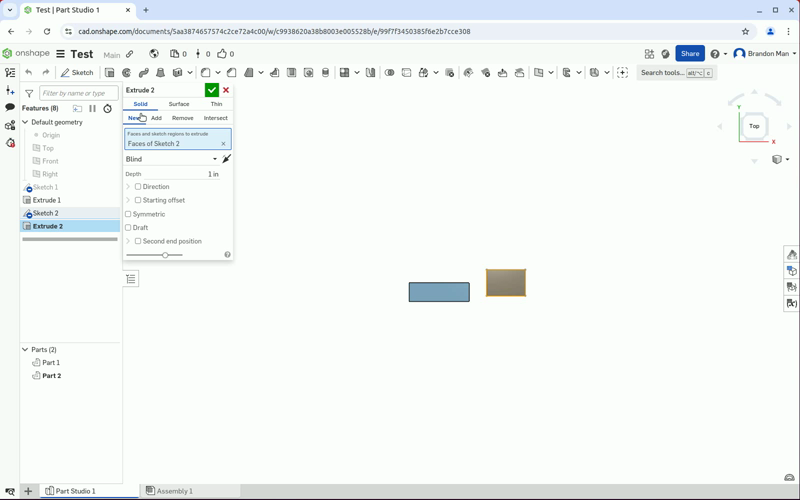
mouse_move(137, 120)
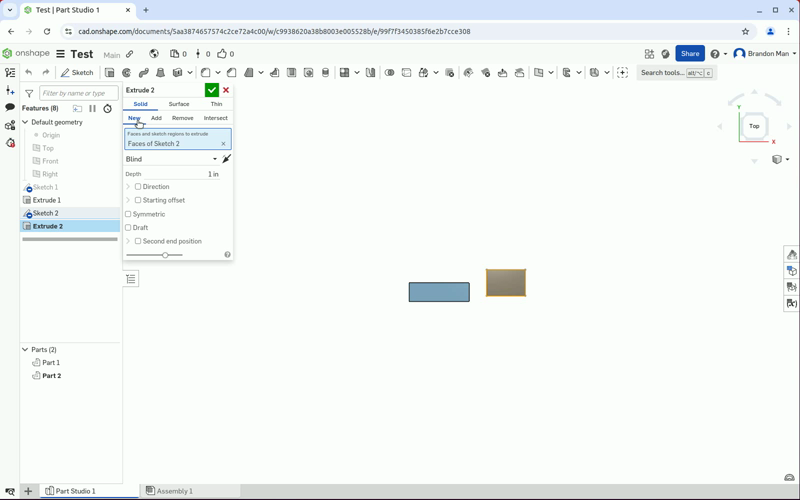
click(137, 120)
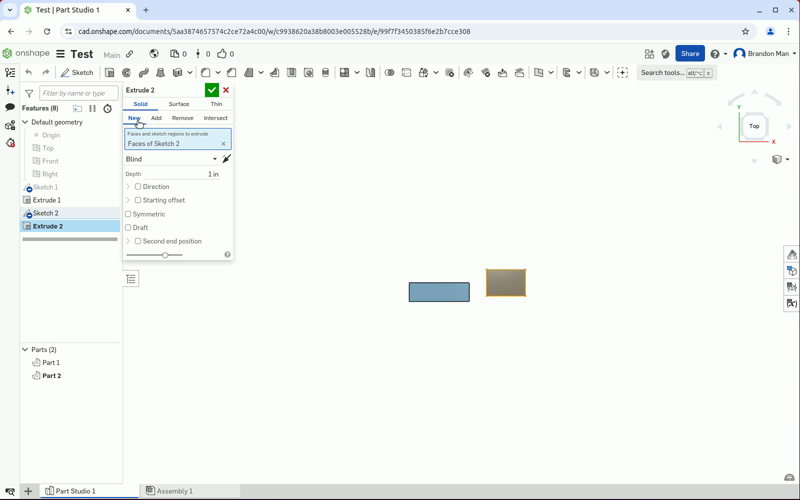
key(tab, 4)
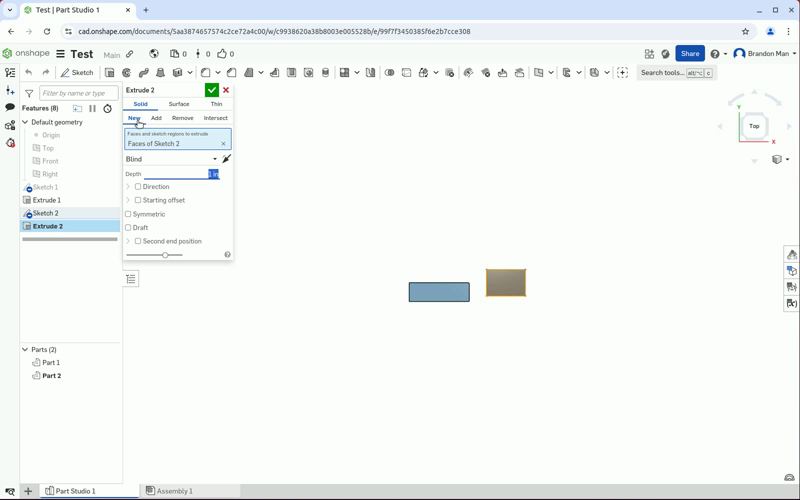
text(1.204)
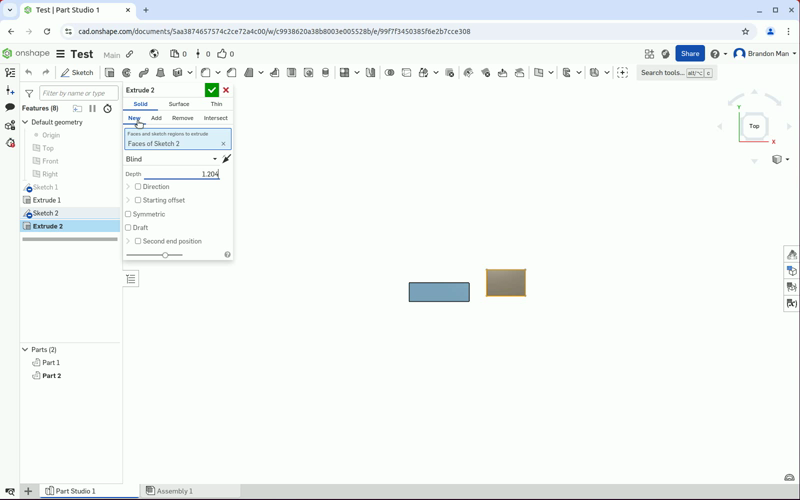
key(enter)
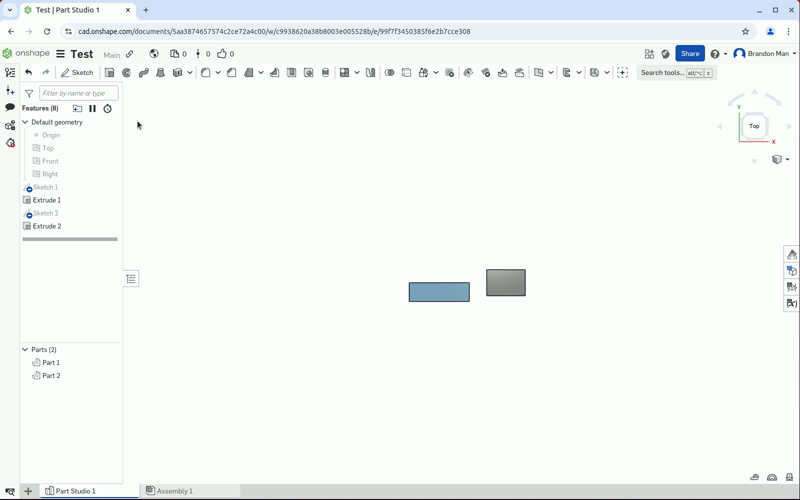
key(shift+h)
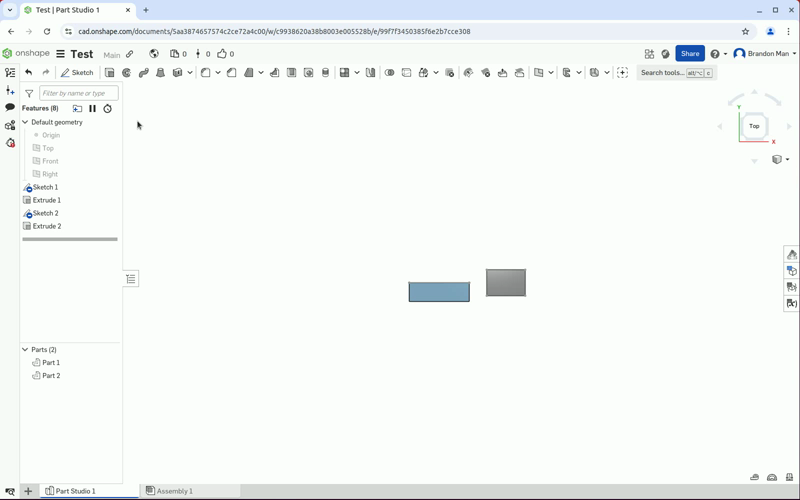
key(shift+h)
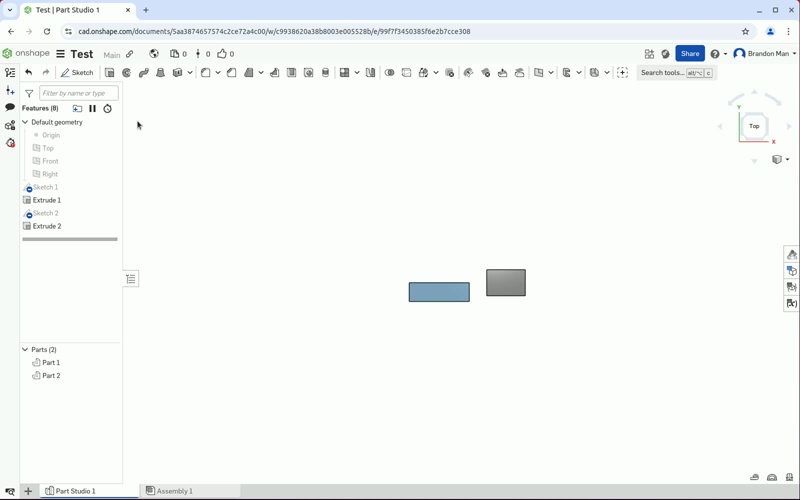
mouse_move(73, 189)
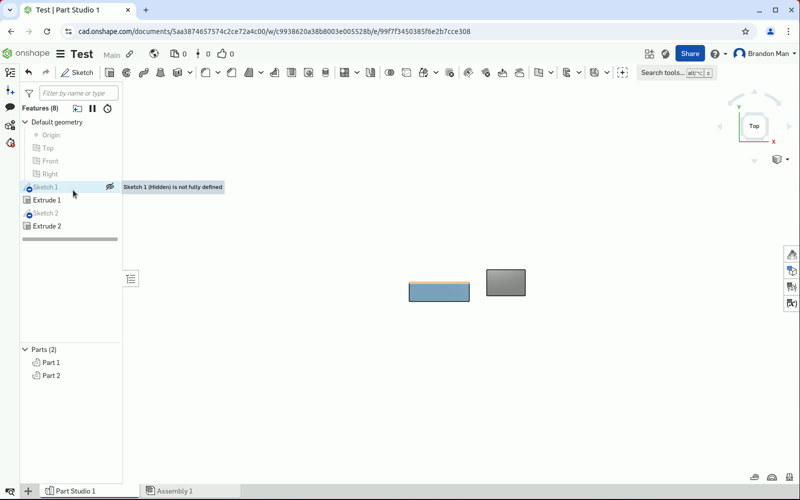
click(73, 189)
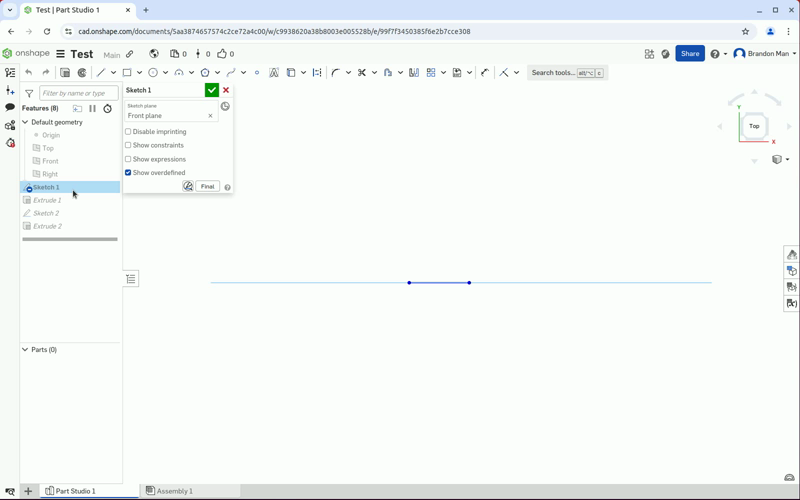
mouse_move(229, 92)
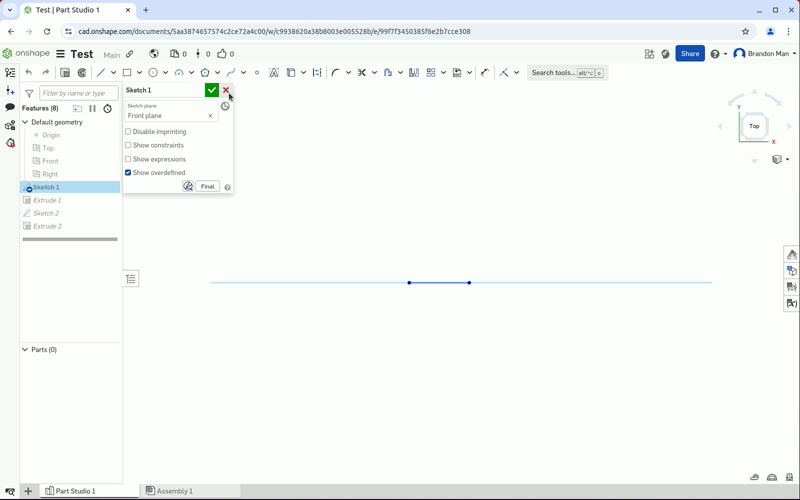
click(229, 92)
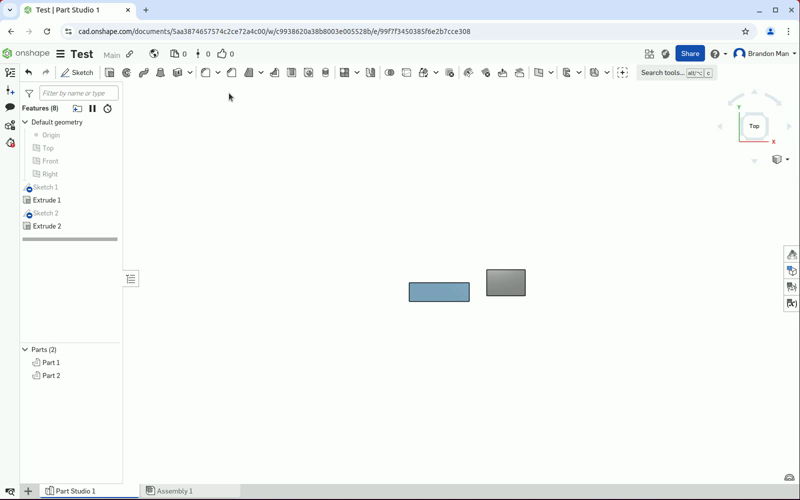
mouse_move(73, 352)
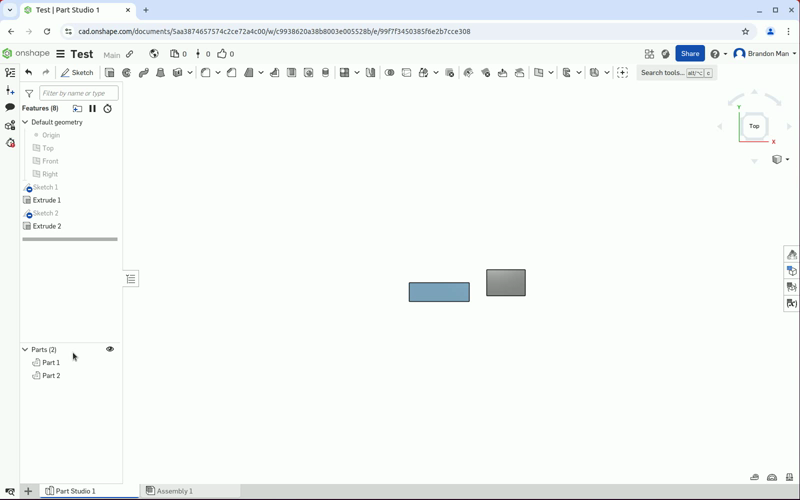
key(y)
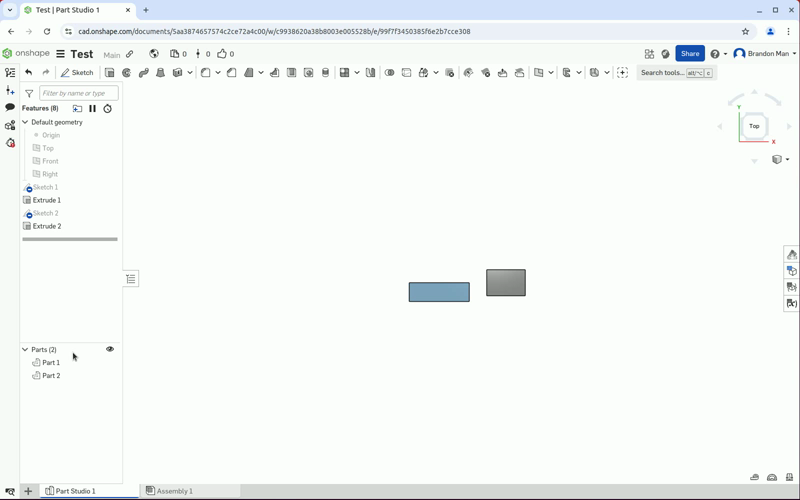
key(shift+p)
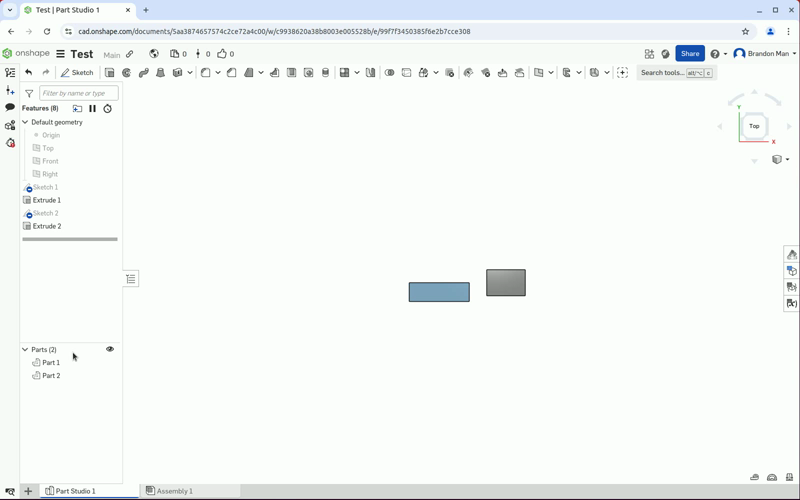
key(space)
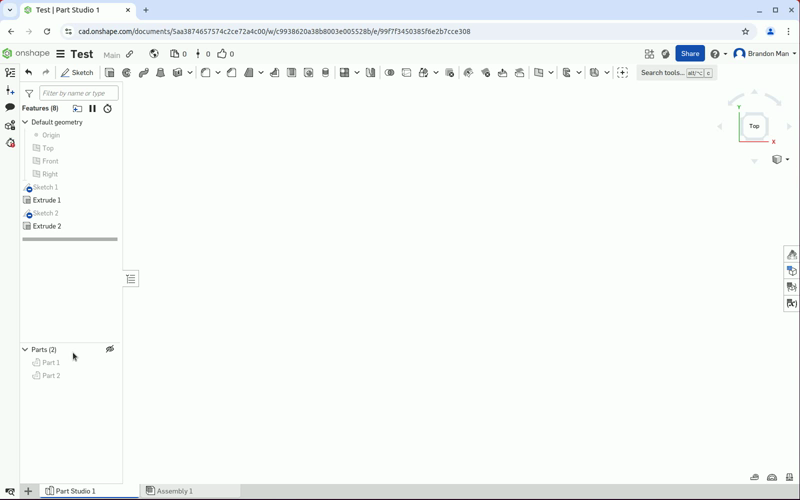
key_down(shift)
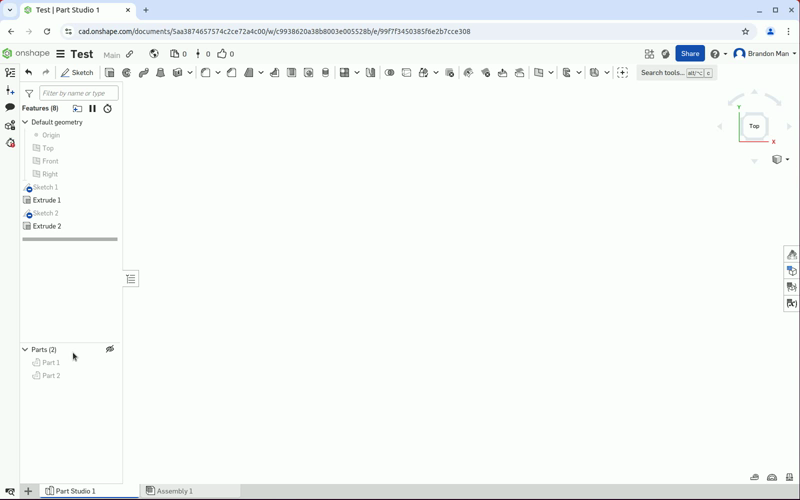
key(up)
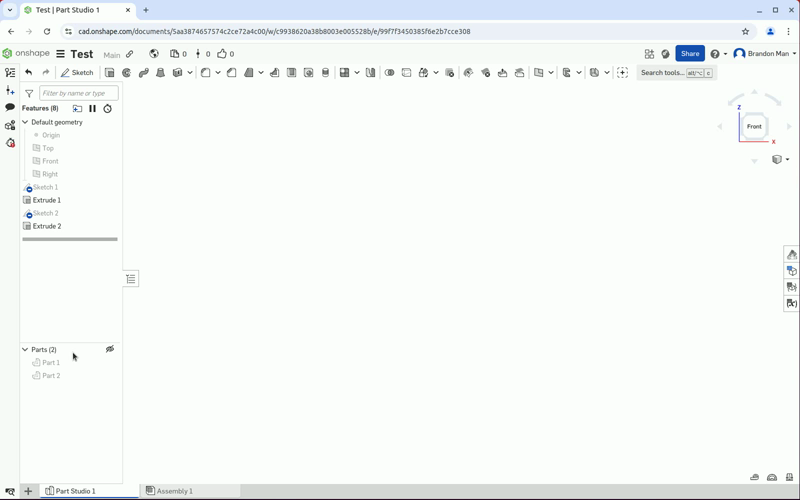
key_up(shift)
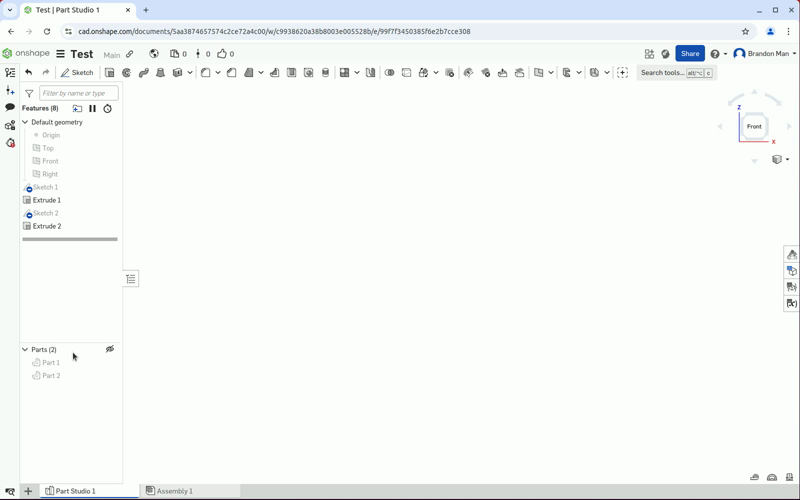
key(space)
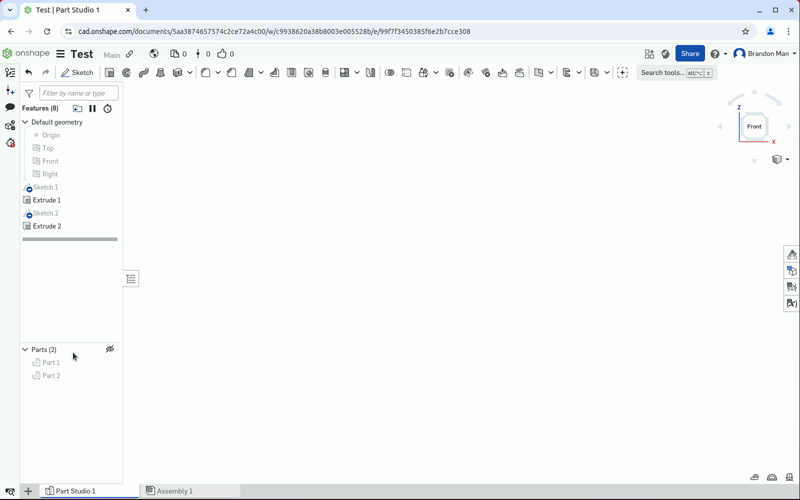
key_down(shift)
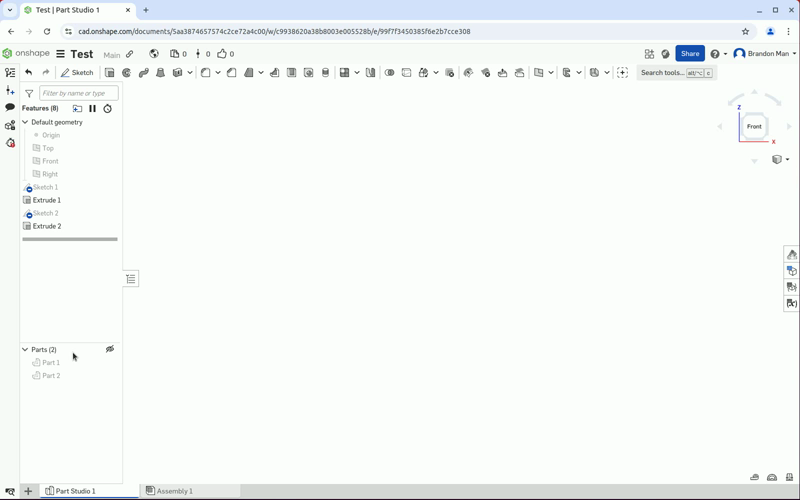
key(left)
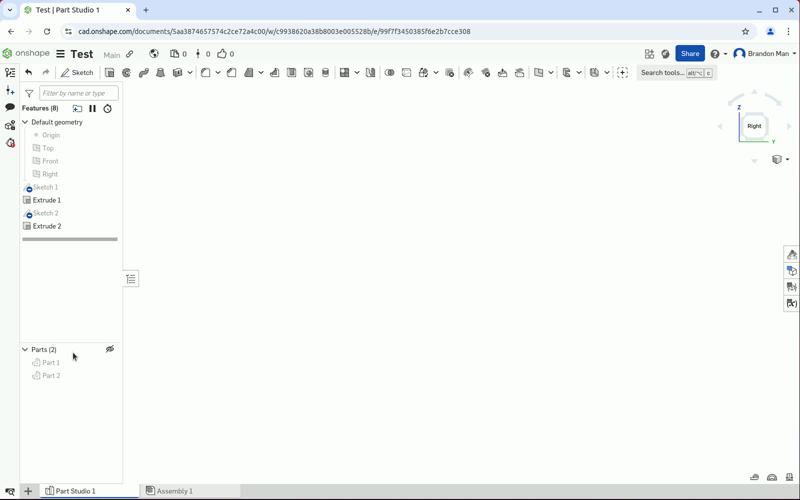
key_up(shift)
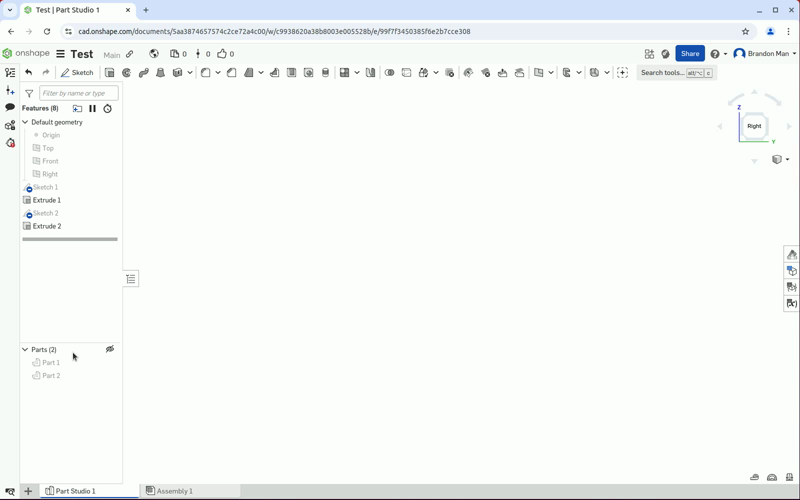
mouse_move(73, 352)
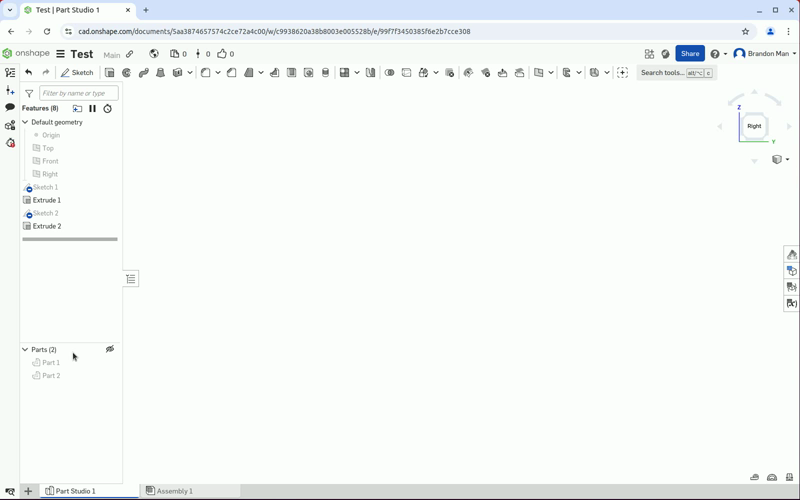
key(shift+y)
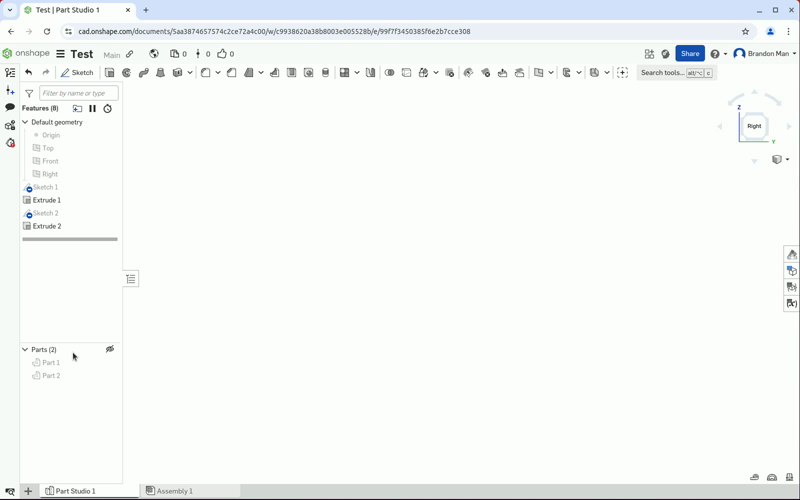
key(shift+s)
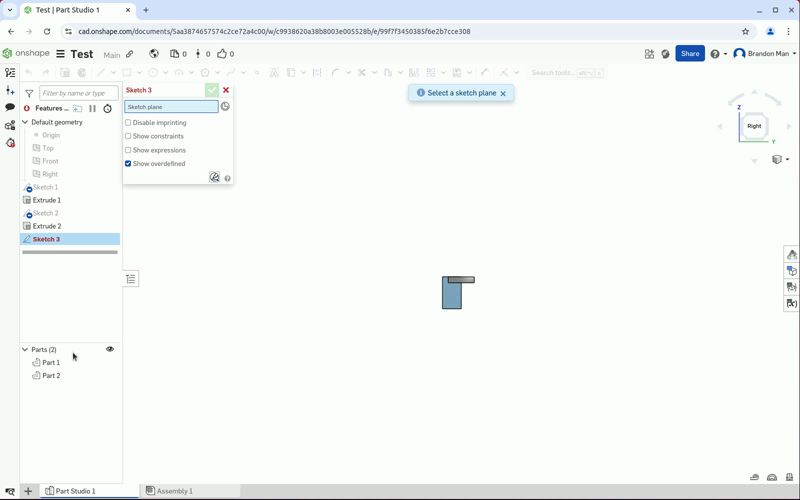
mouse_move(73, 176)
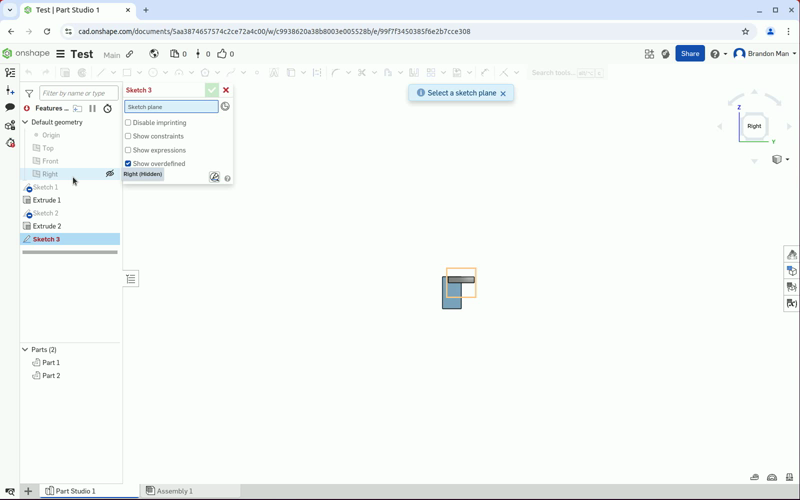
click(73, 176)
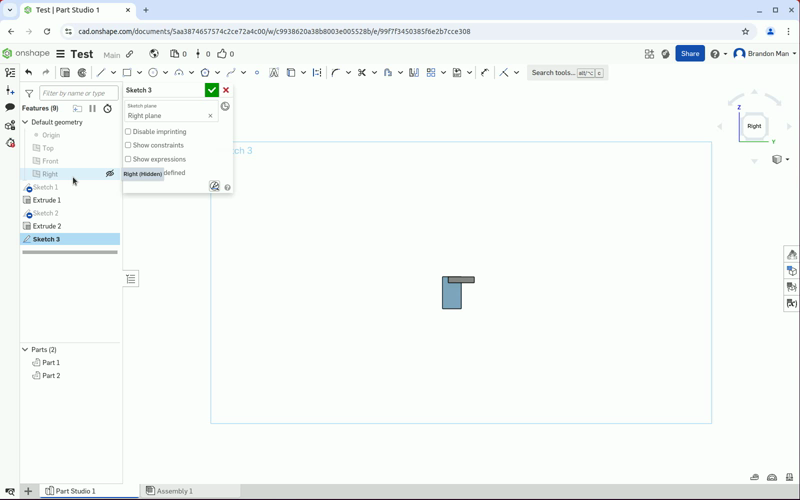
mouse_move(73, 352)
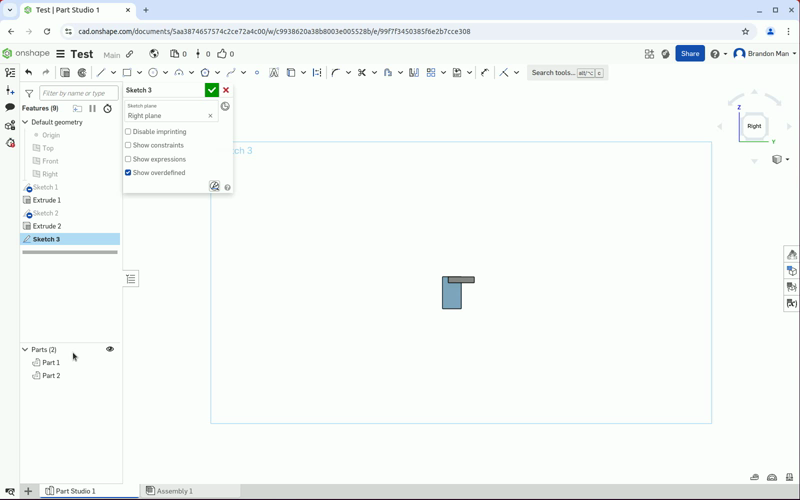
key(y)
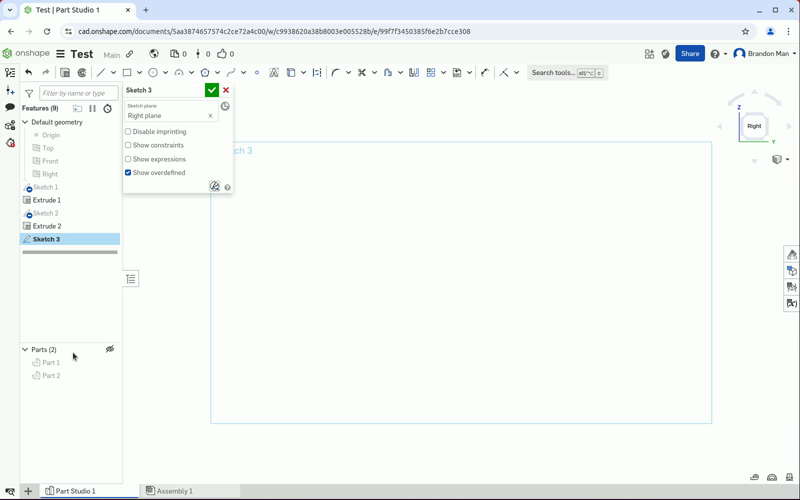
key(l)
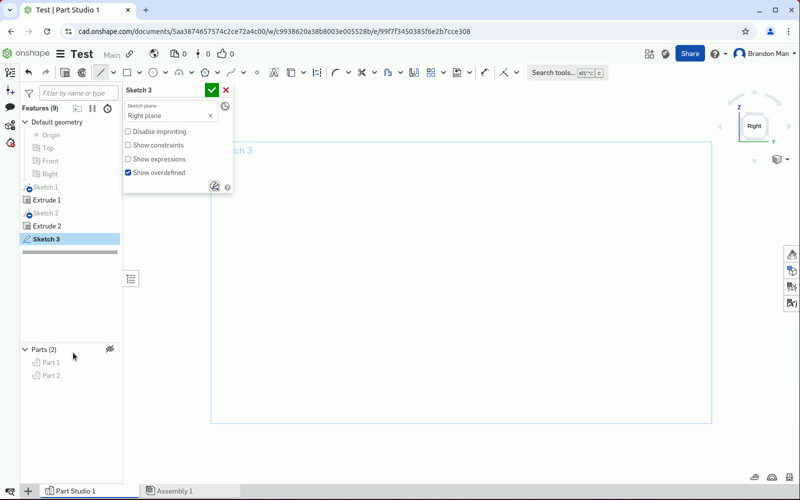
key_down(shift)
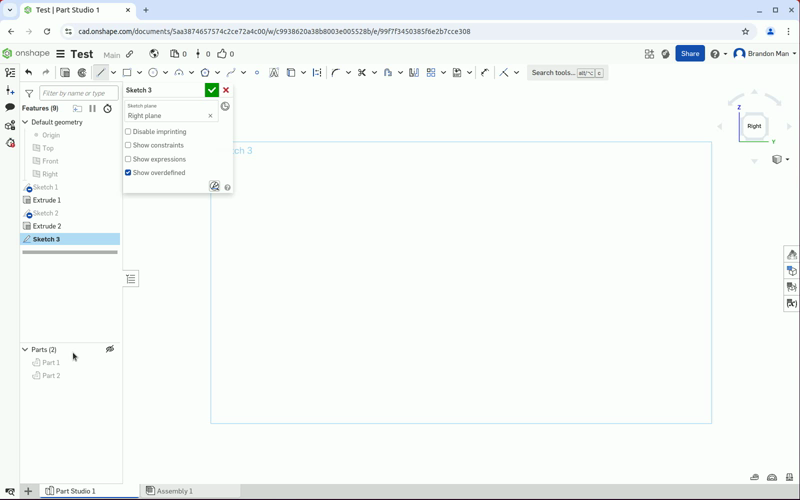
mouse_move(480, 308)
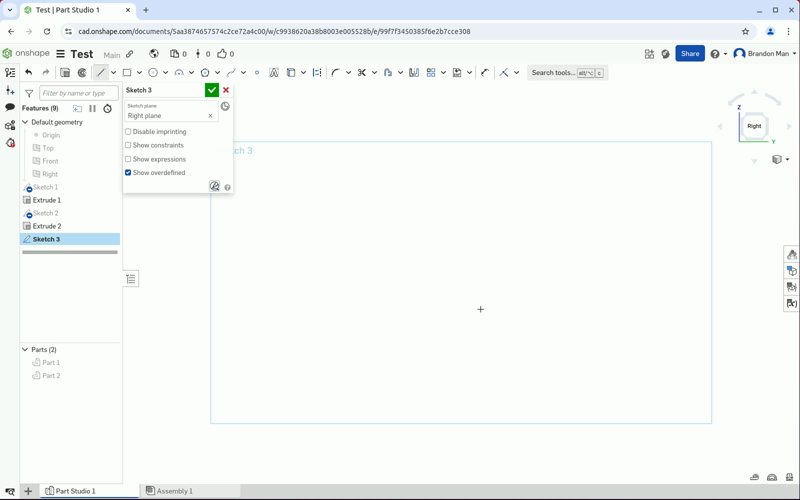
click(480, 308)
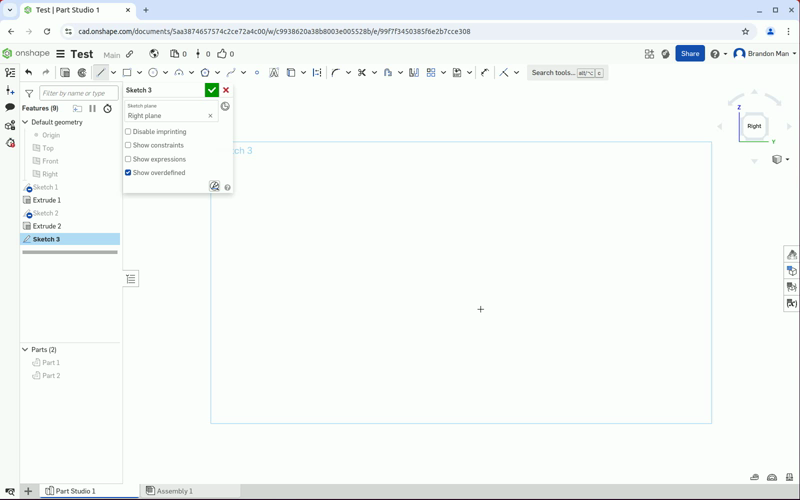
key_up(shift)
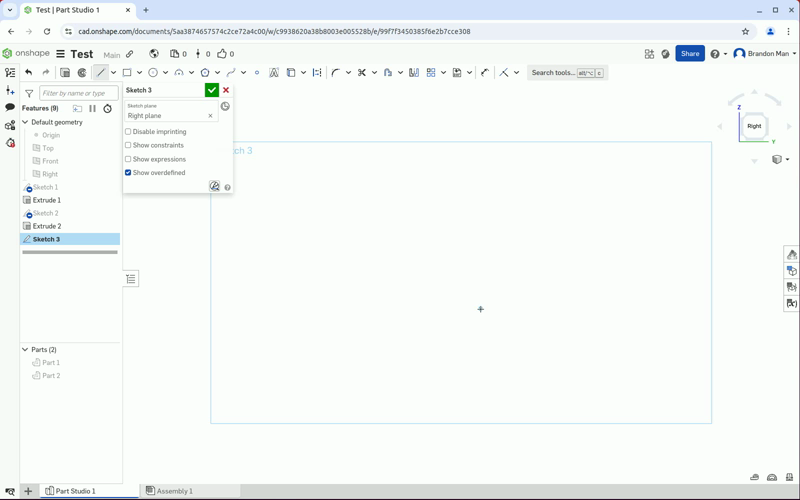
key_down(shift)
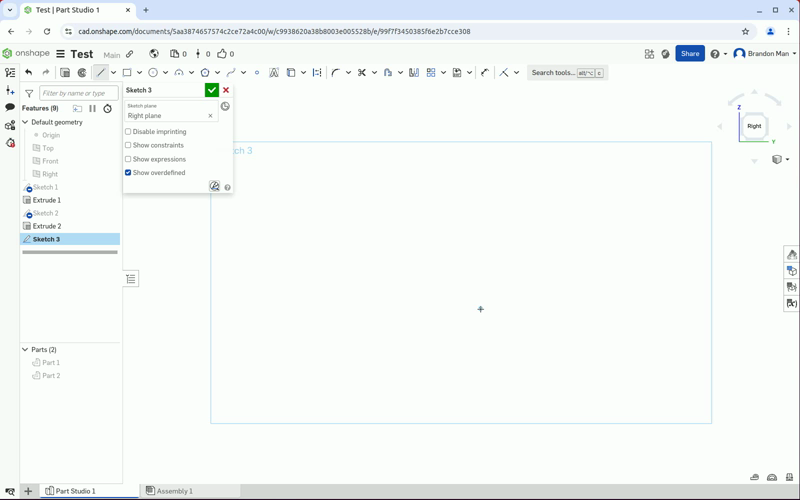
mouse_move(510, 308)
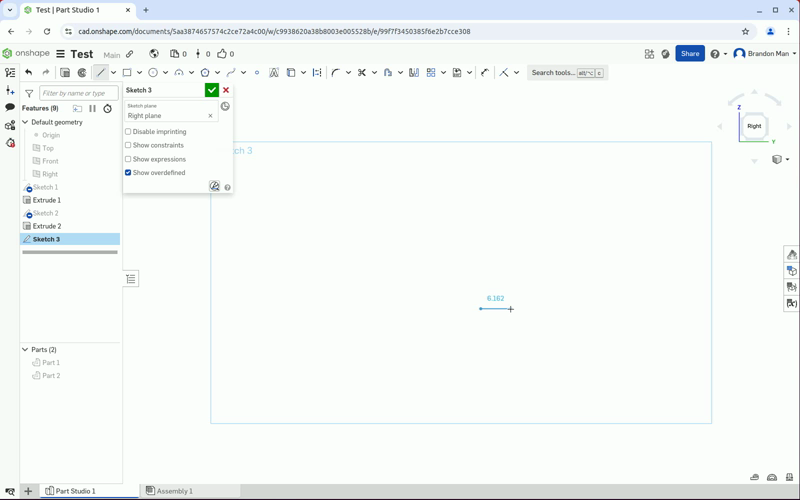
mouse_move(537, 308)
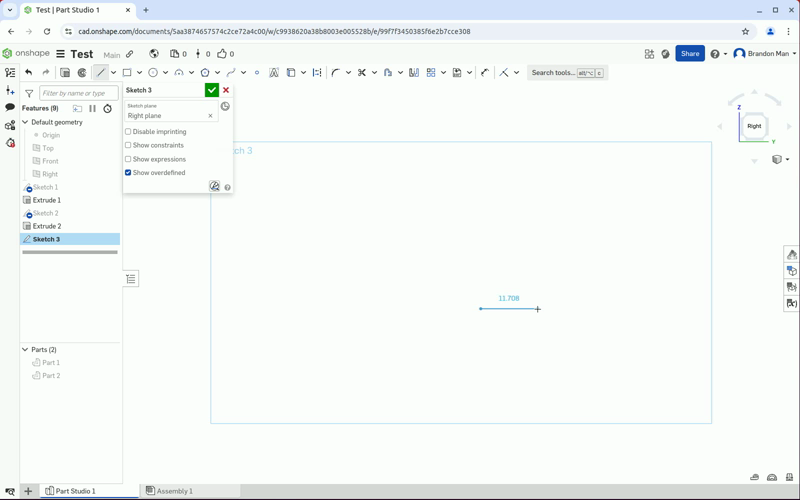
click(537, 308)
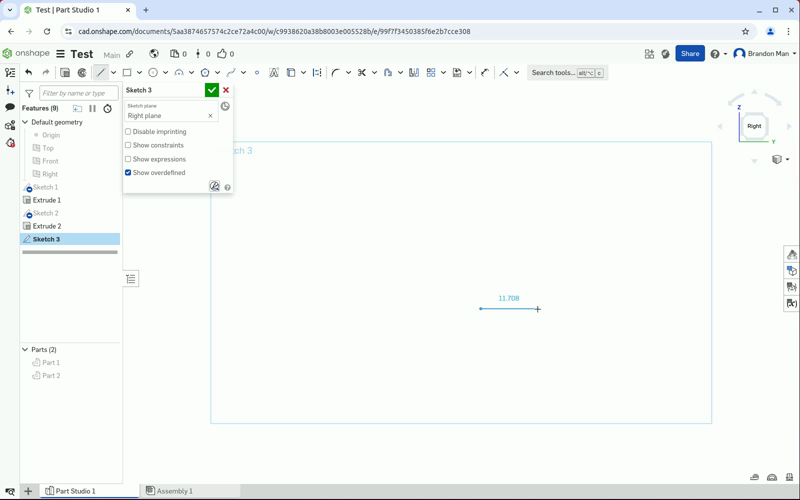
key_up(shift)
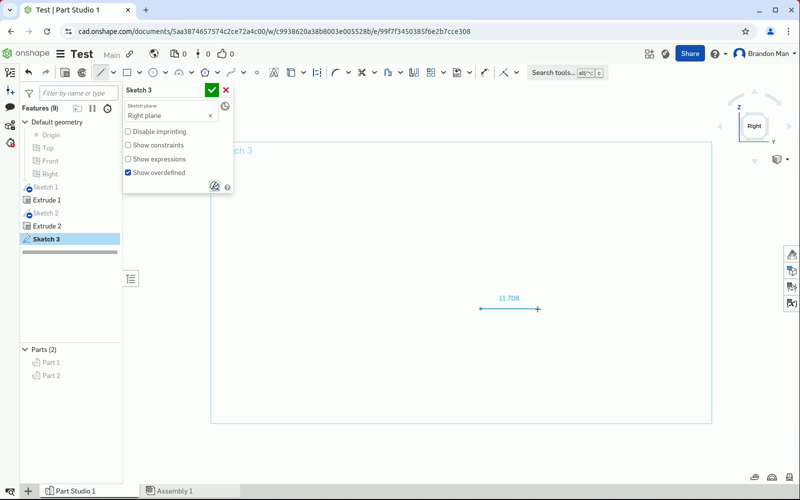
key_down(shift)
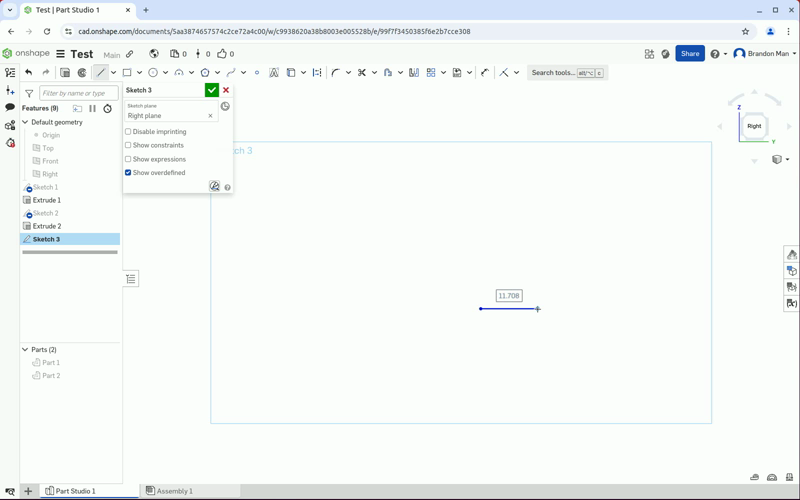
mouse_move(567, 308)
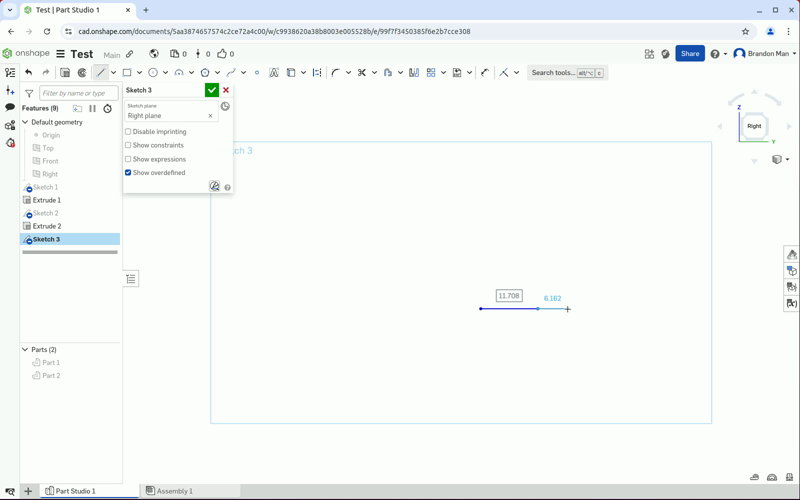
mouse_move(537, 266)
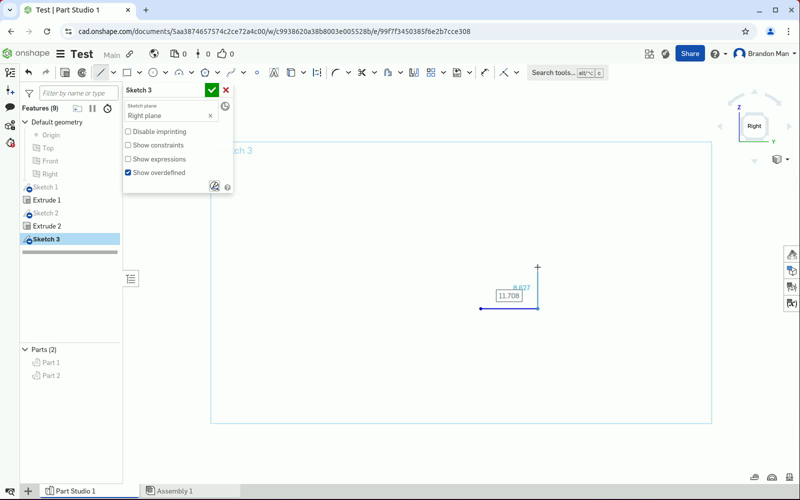
click(537, 266)
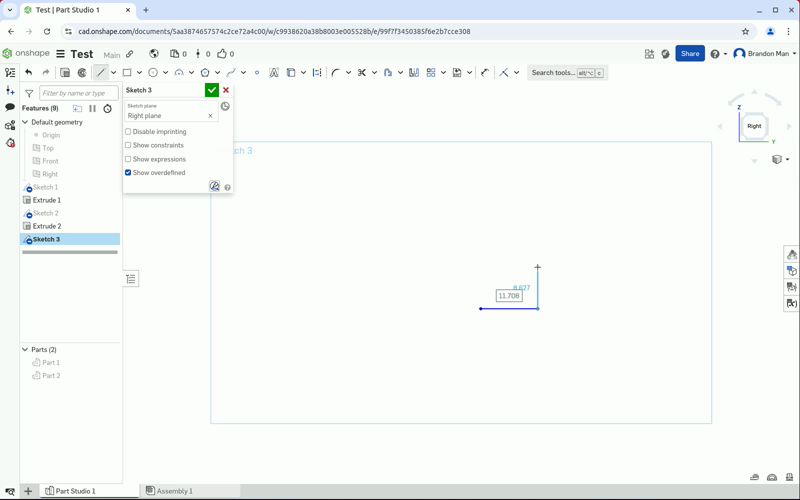
key_up(shift)
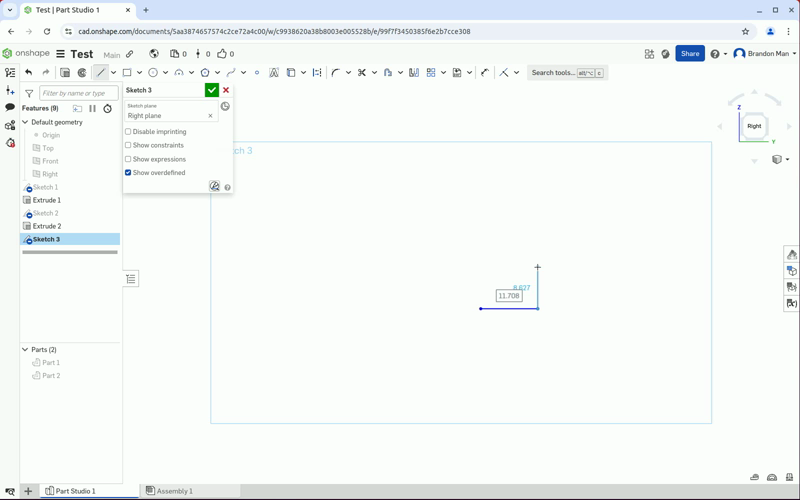
key_down(shift)
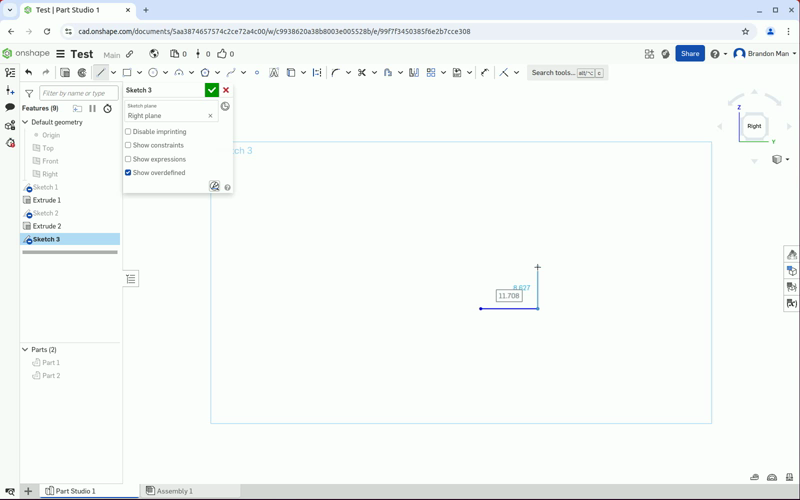
mouse_move(567, 266)
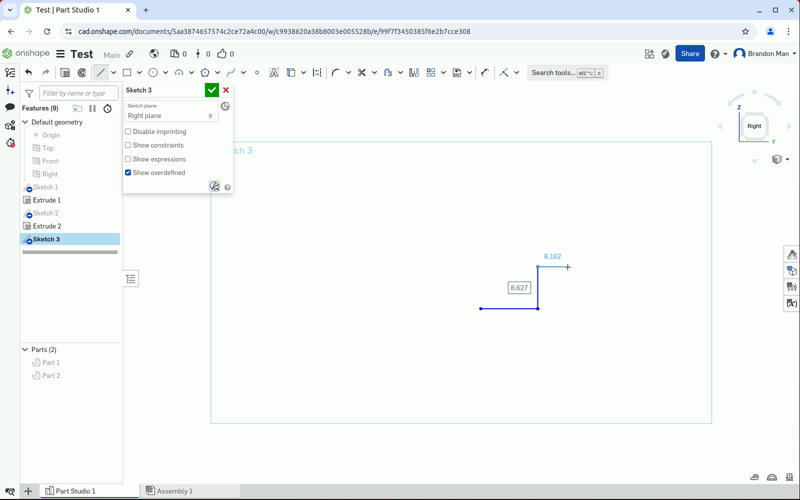
mouse_move(480, 266)
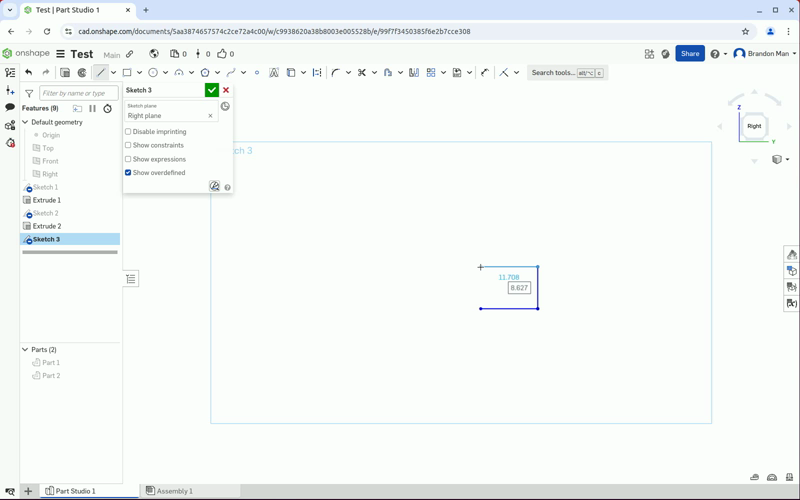
click(480, 266)
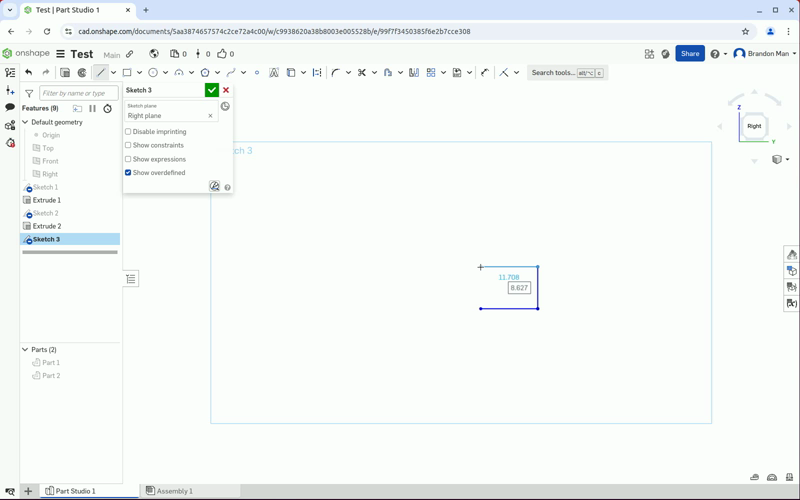
key_up(shift)
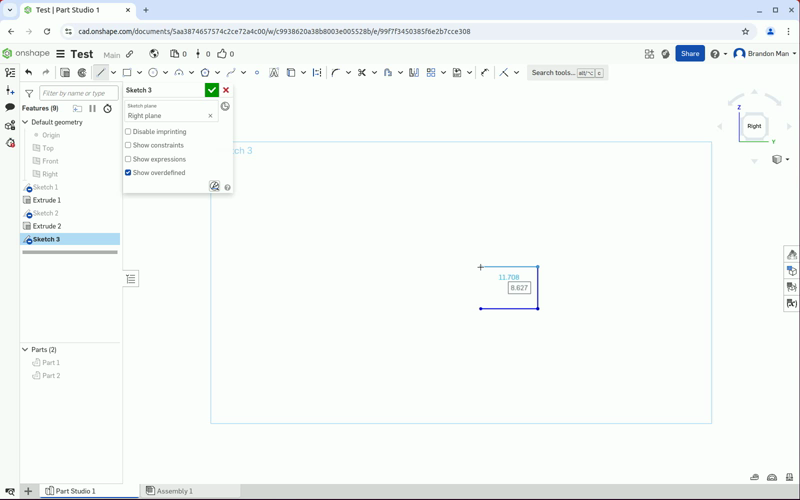
mouse_move(510, 266)
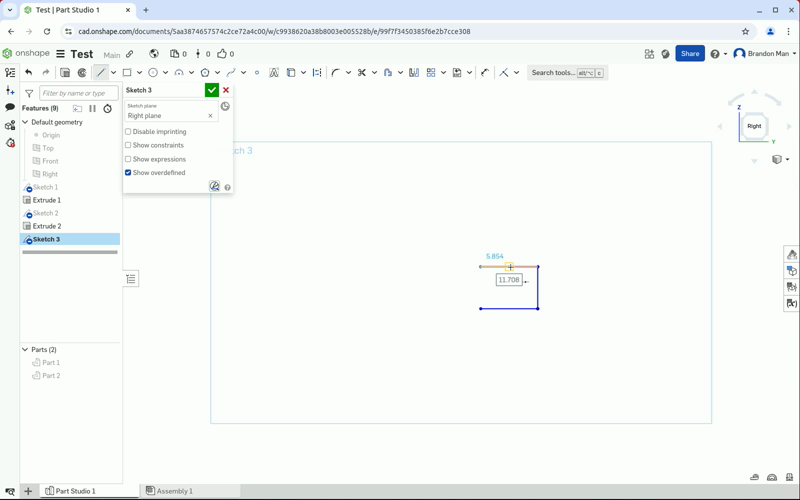
key_down(shift)
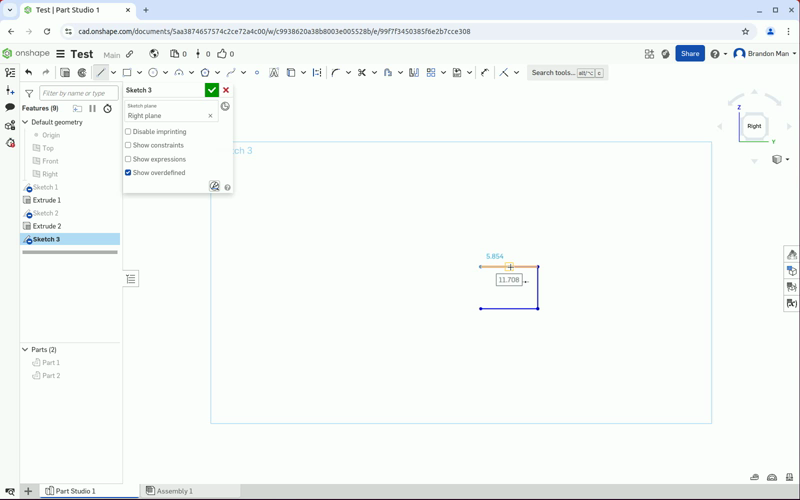
mouse_move(480, 308)
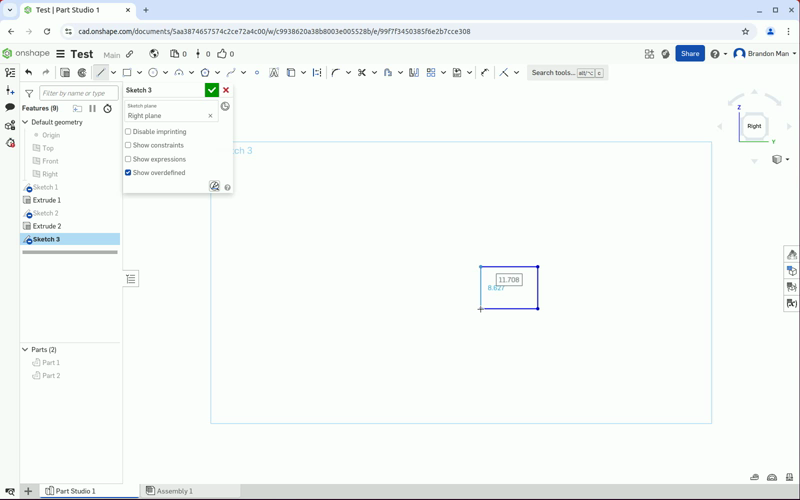
key_up(shift)
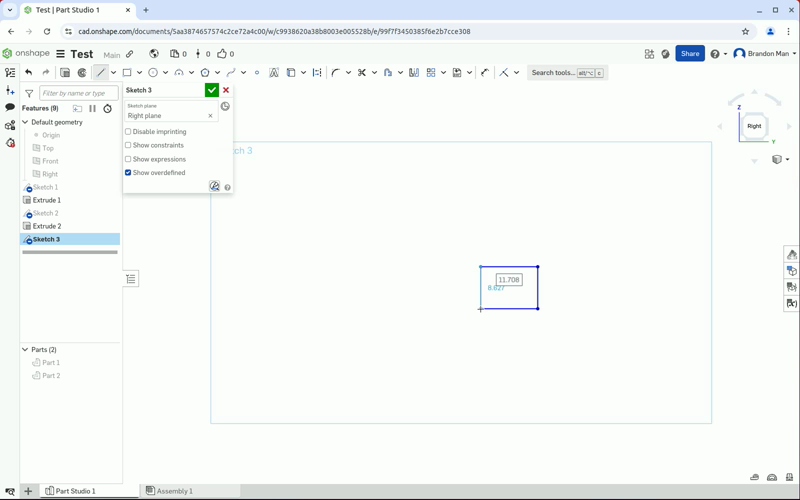
click(480, 308)
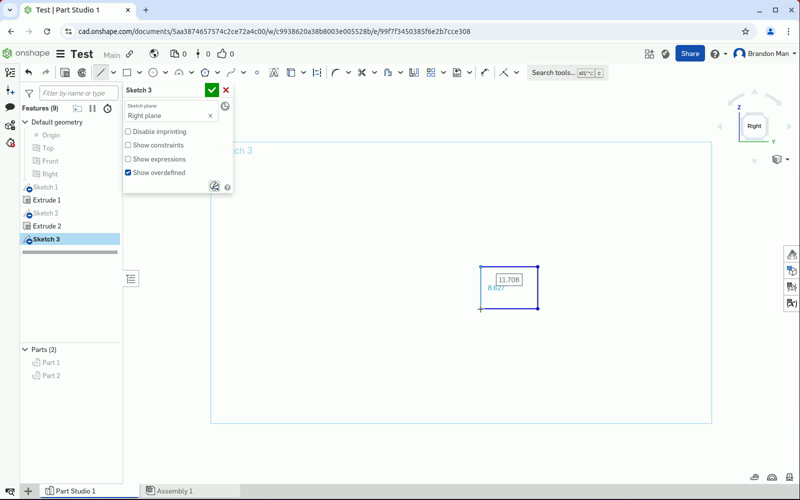
key(esc)
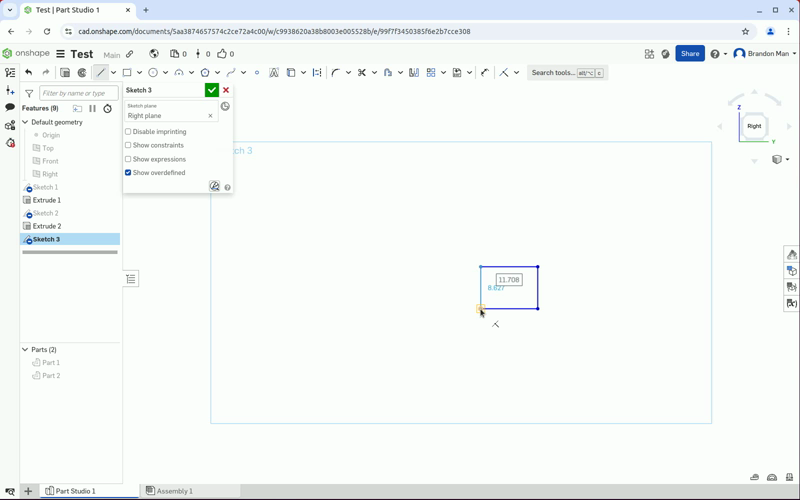
mouse_move(484, 281)
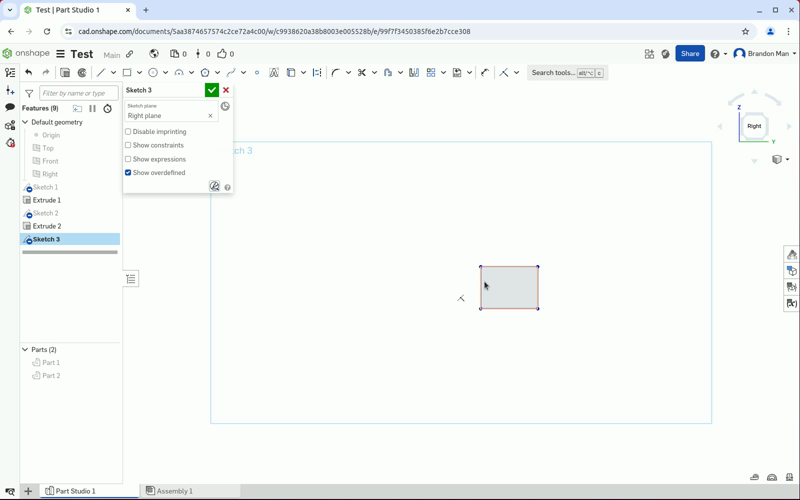
click(484, 281)
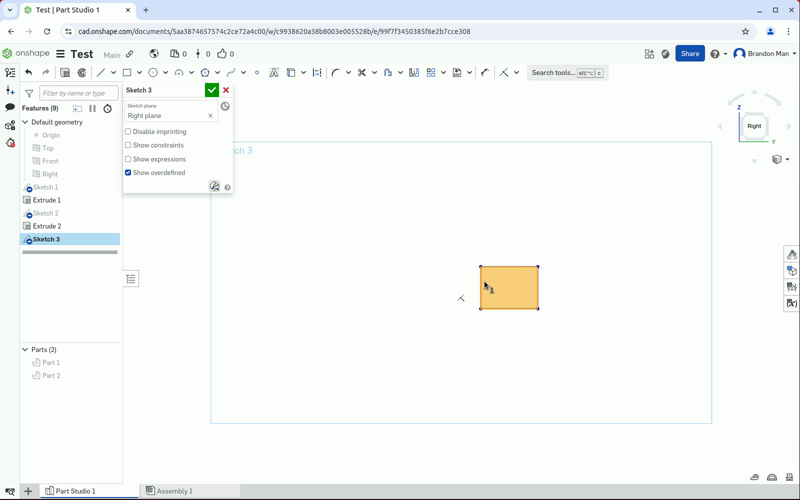
mouse_move(73, 352)
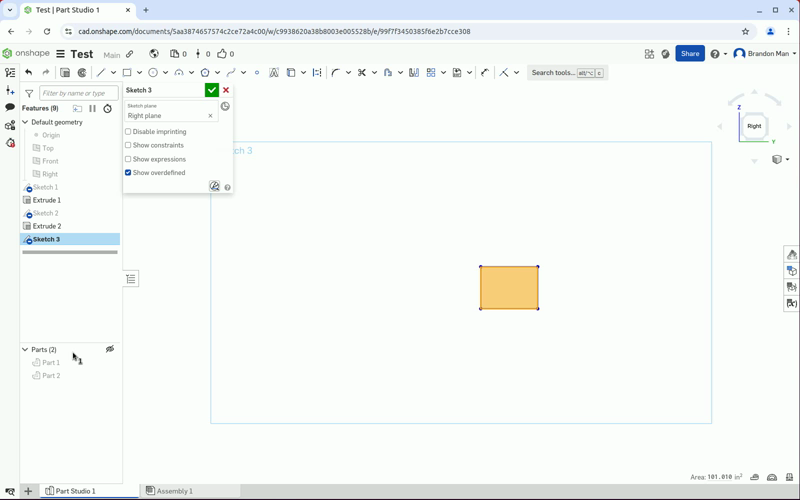
key(shift+y)
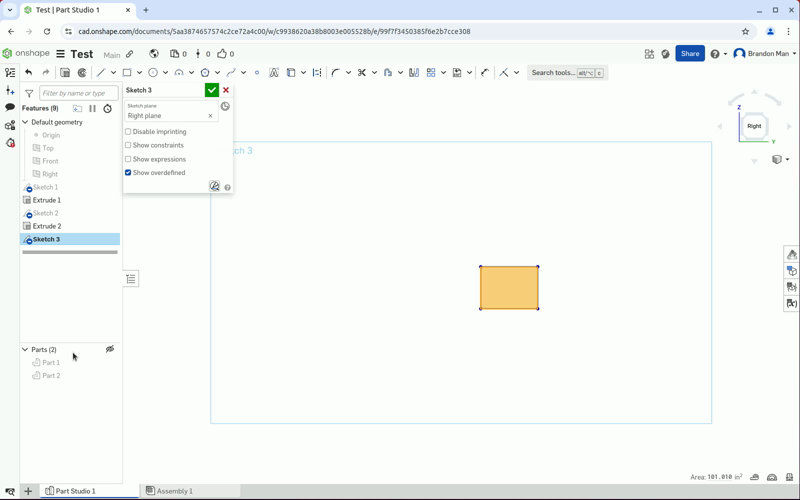
key(shift+e)
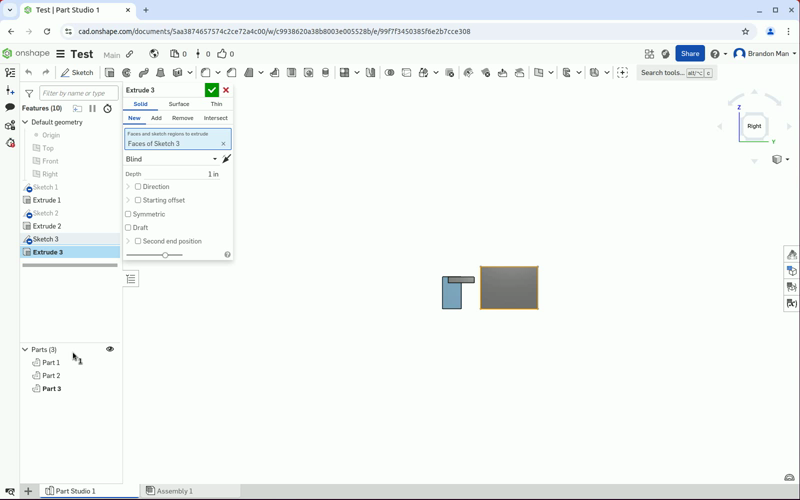
mouse_move(143, 106)
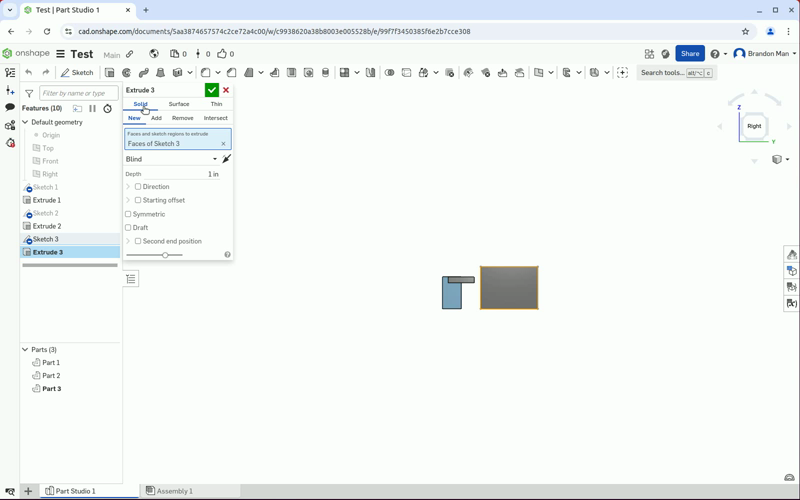
click(143, 106)
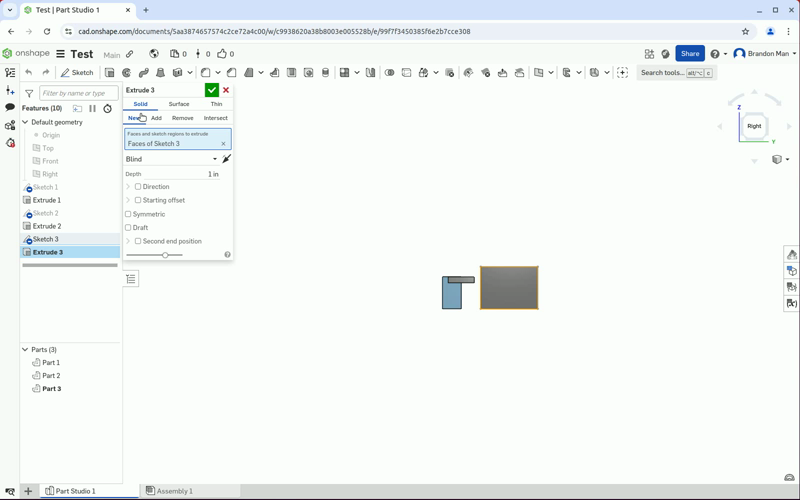
mouse_move(137, 120)
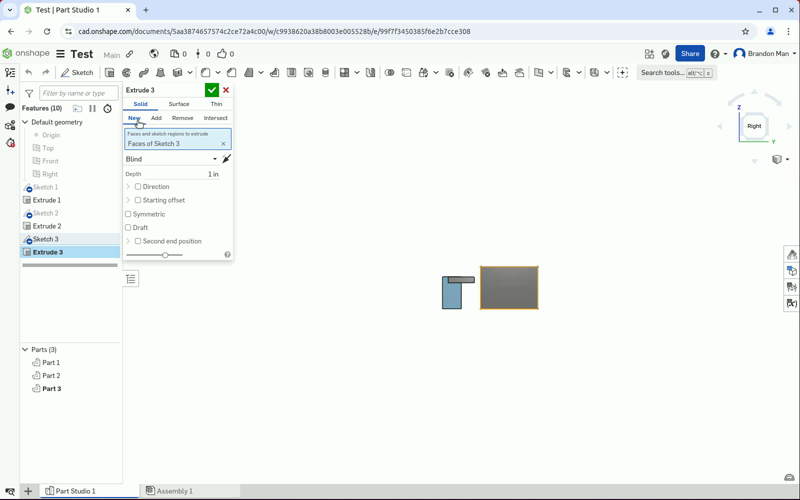
click(137, 120)
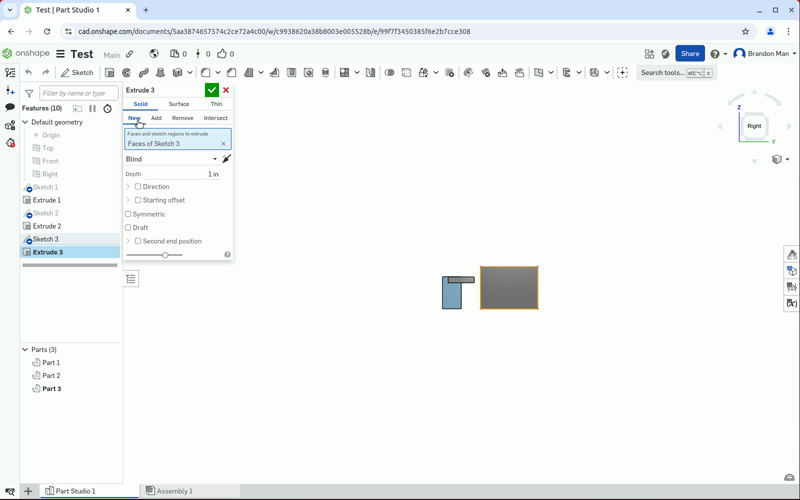
key(tab, 4)
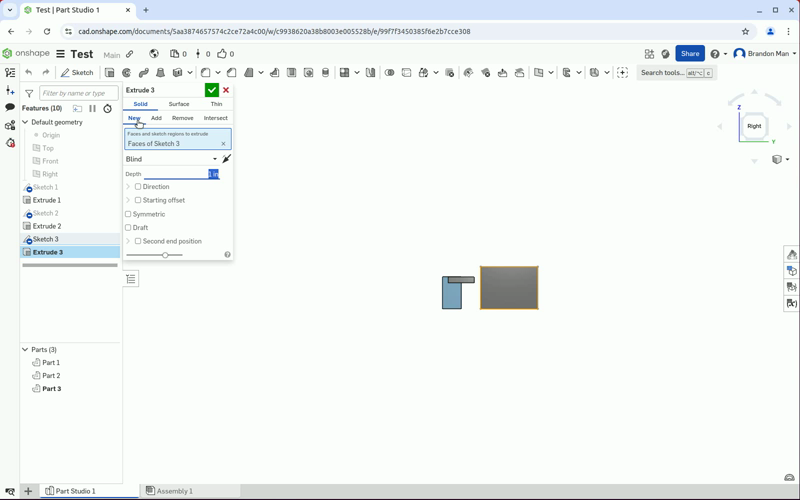
text(1.926)
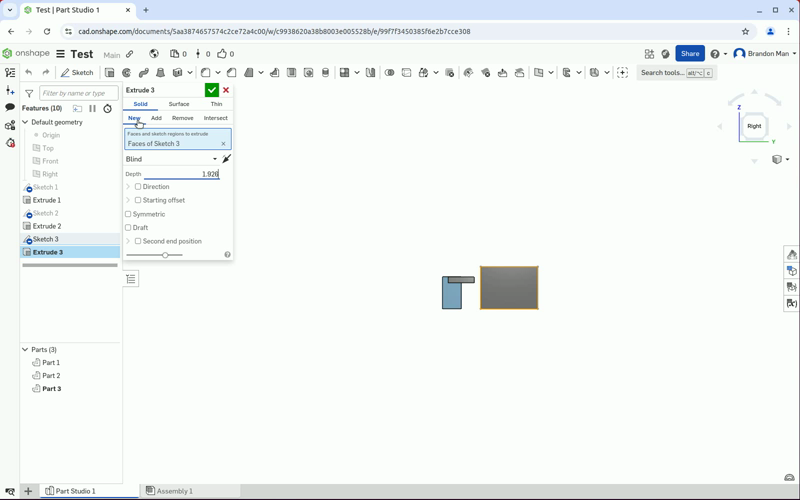
key(enter)
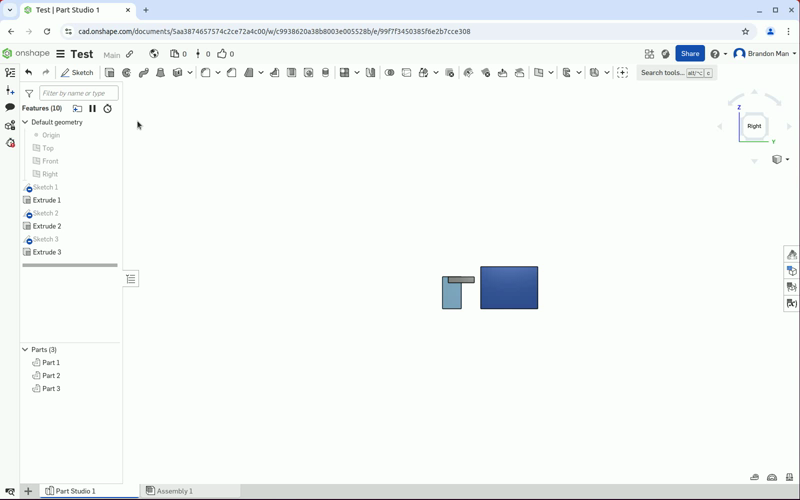
key(shift+h)
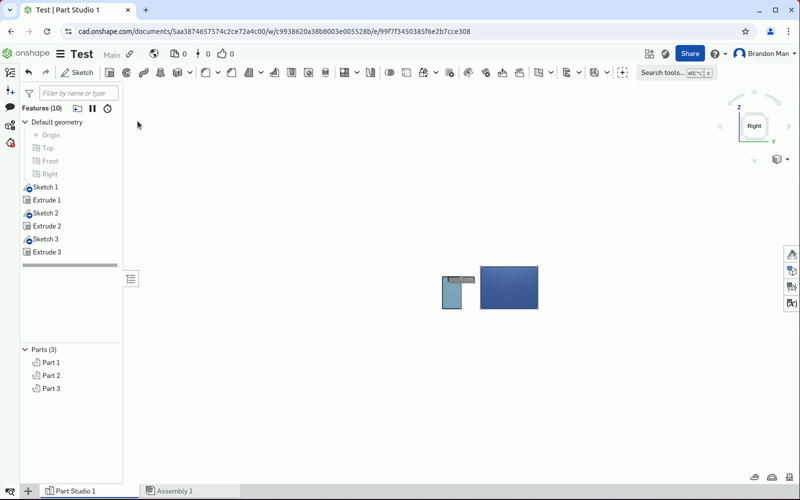
key(shift+h)
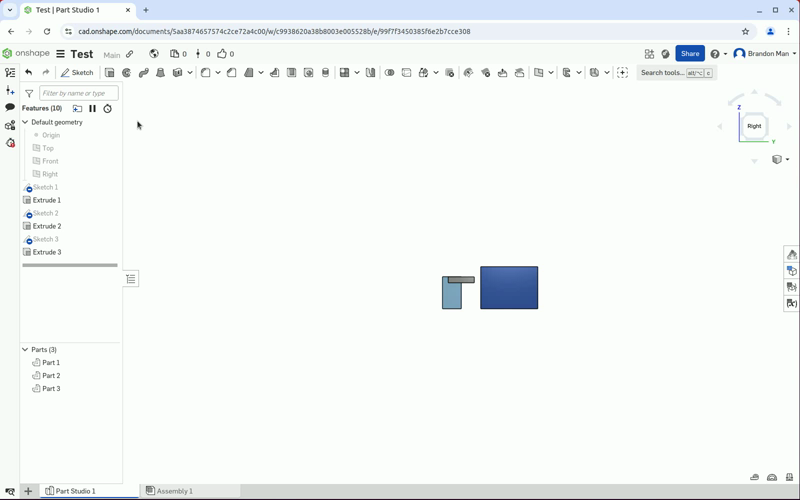
mouse_move(73, 189)
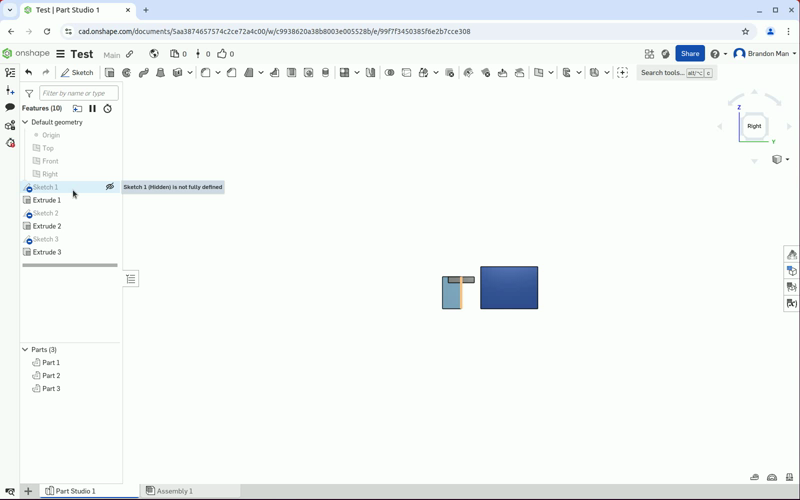
click(73, 189)
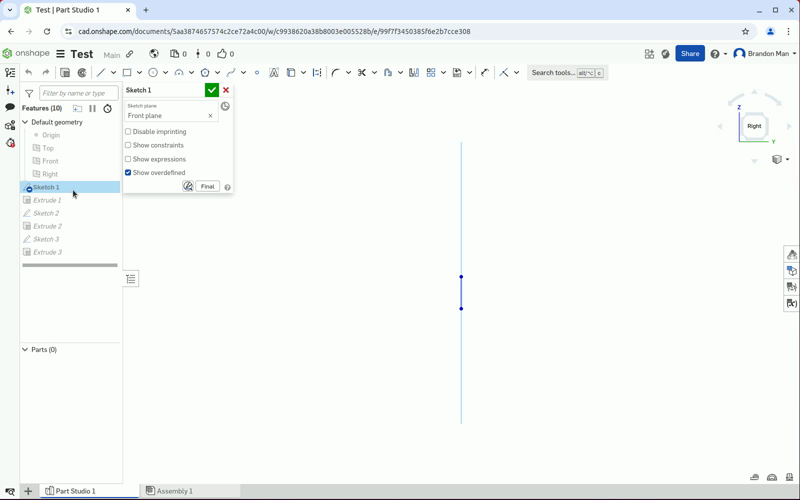
mouse_move(229, 92)
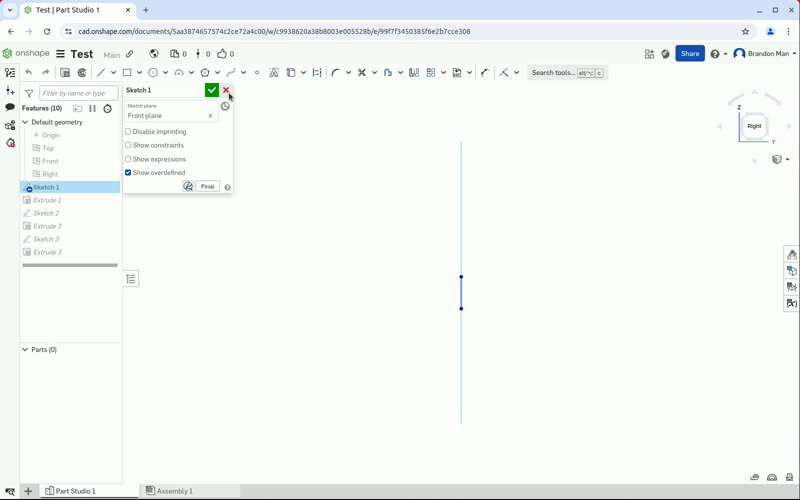
click(229, 92)
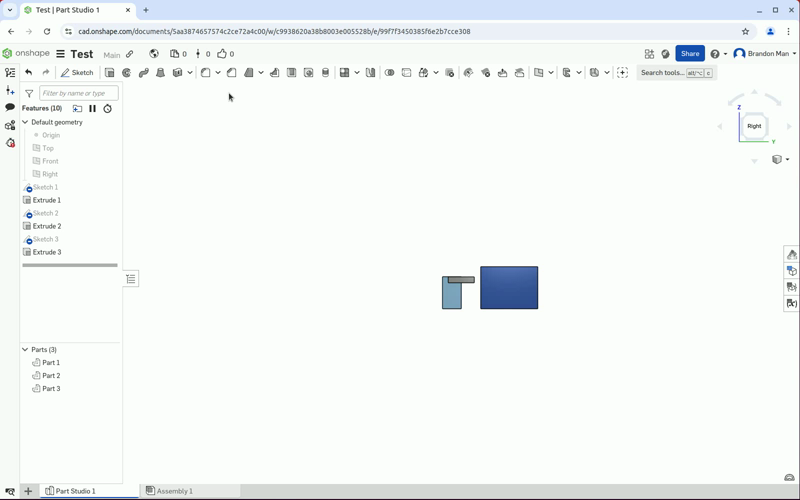
mouse_move(73, 352)
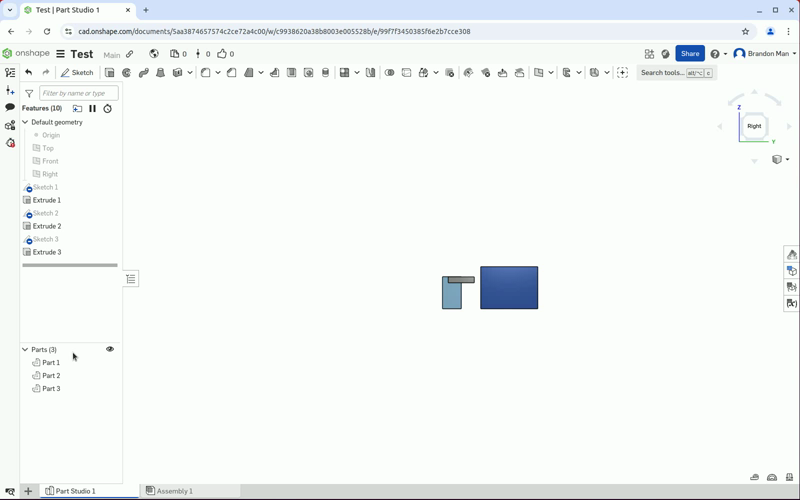
key(y)
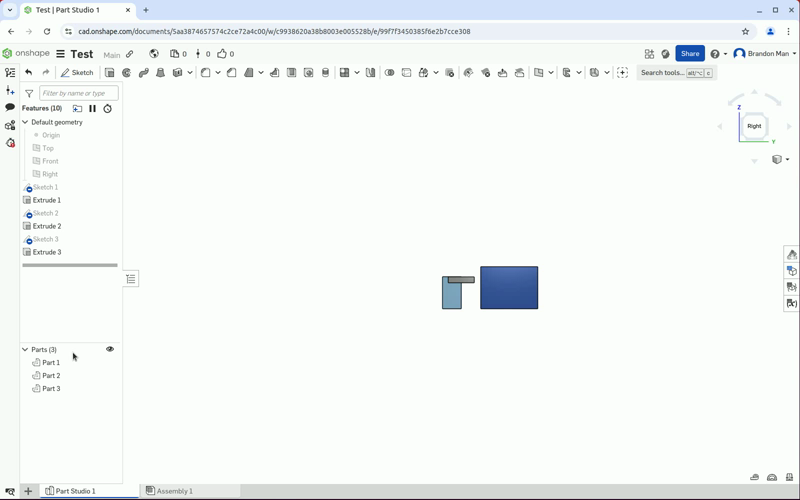
key(shift+p)
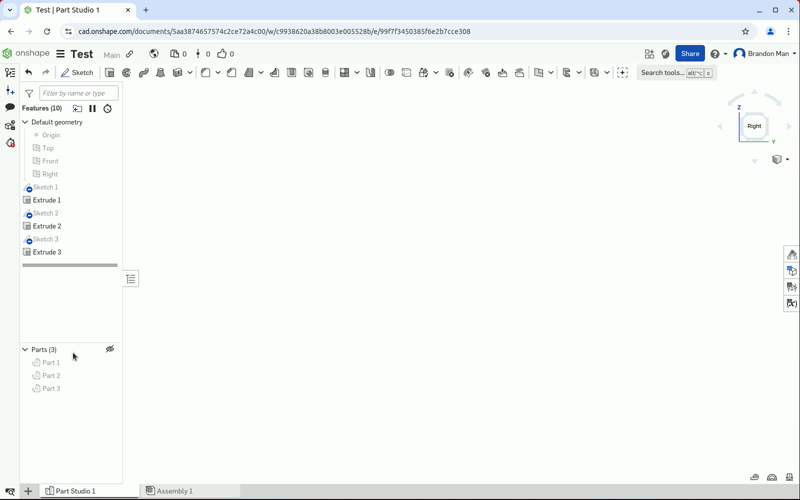
key(space)
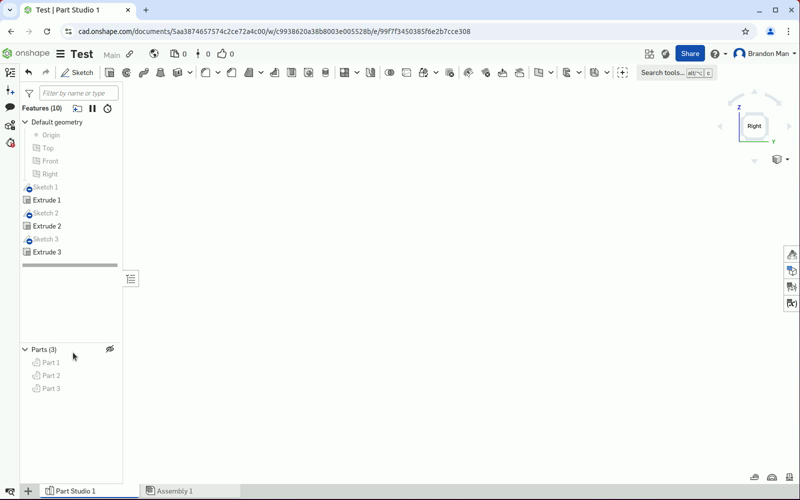
key_down(shift)
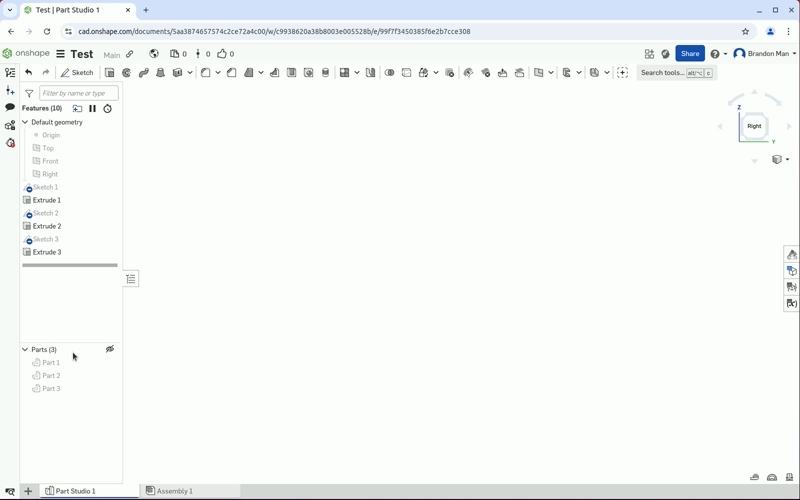
key(right)
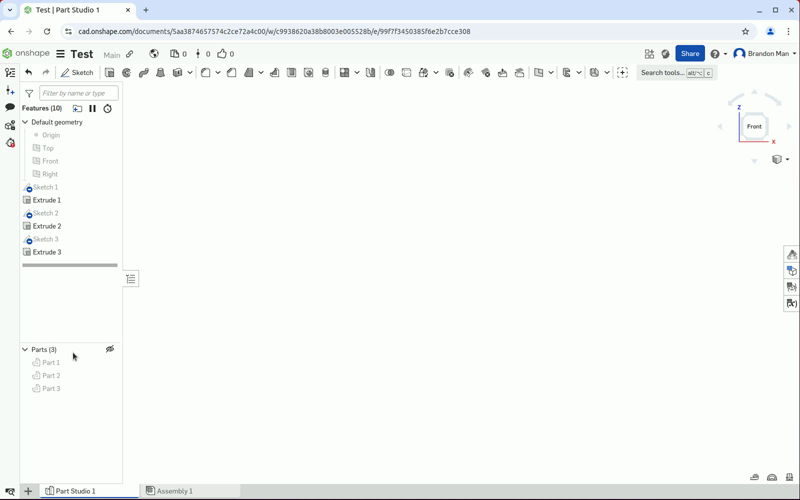
key_up(shift)
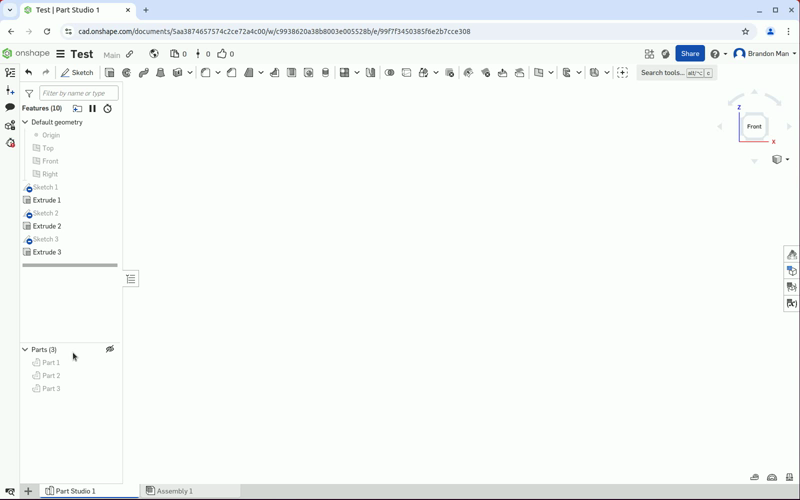
key(space)
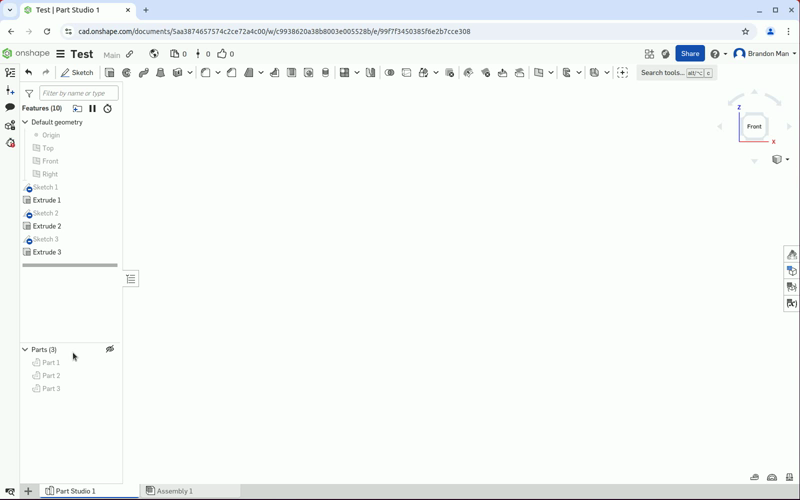
key_down(shift)
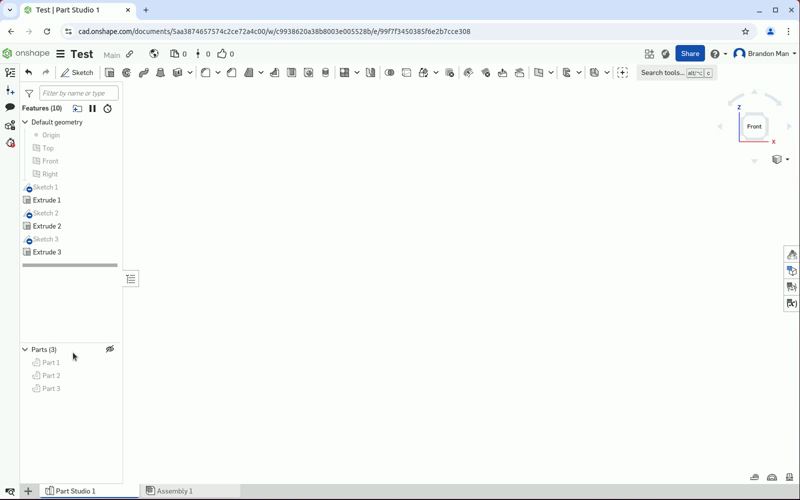
key(down)
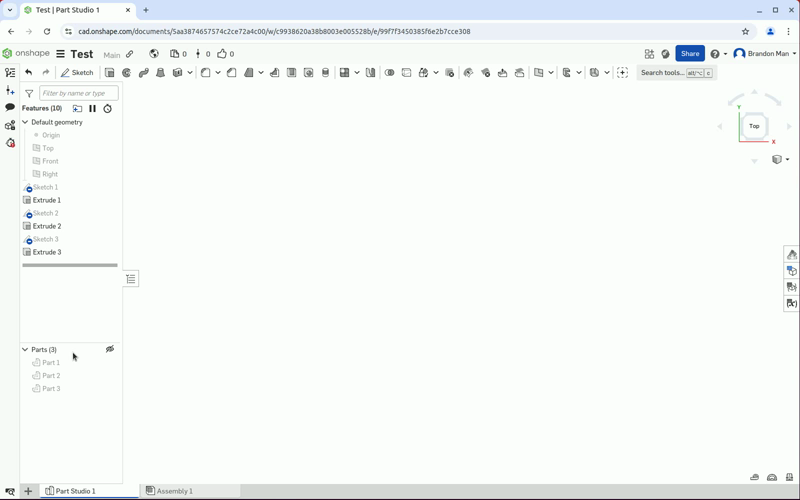
key_up(shift)
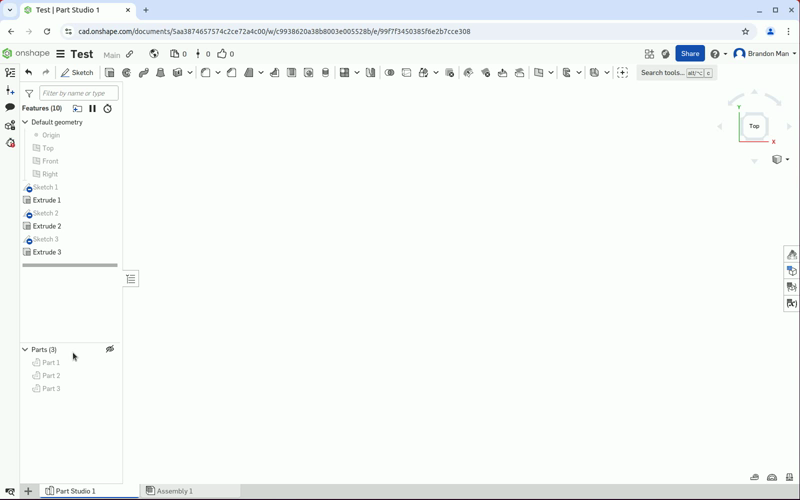
mouse_move(73, 352)
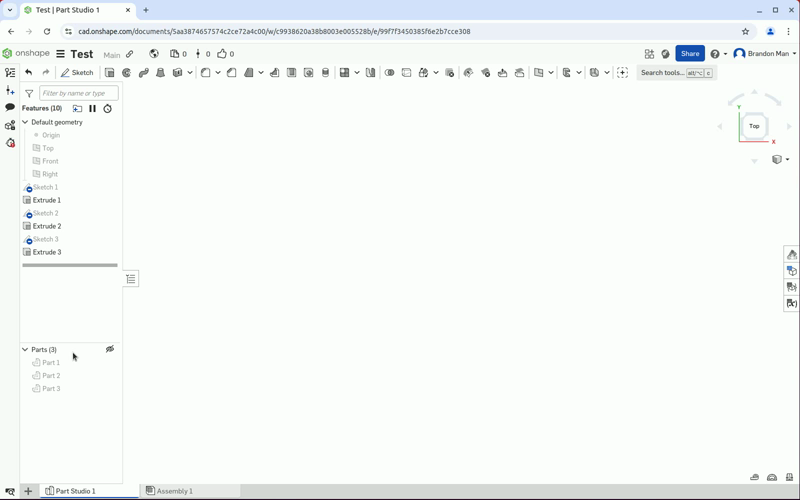
key(shift+y)
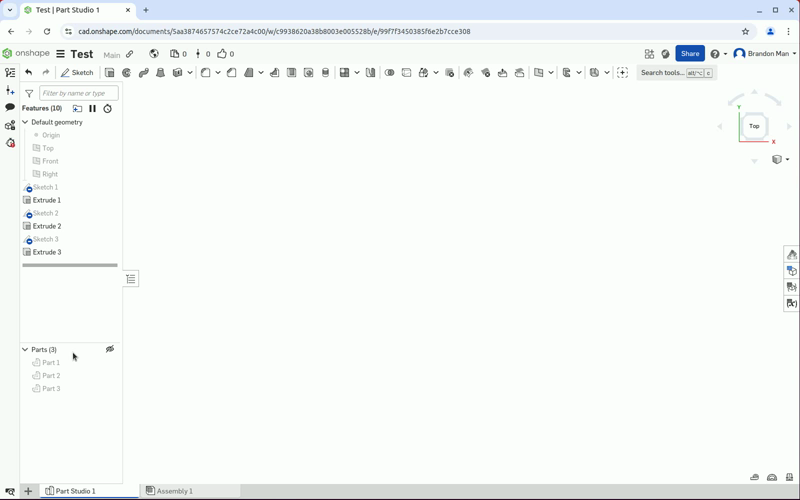
key(shift+s)
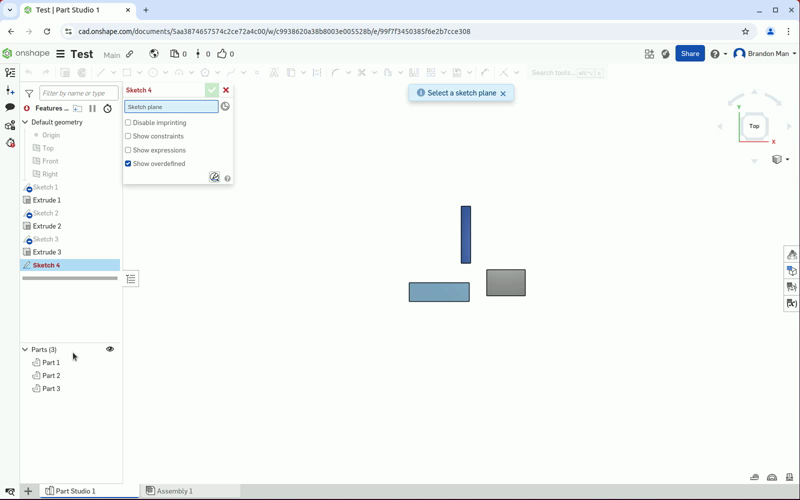
mouse_move(73, 150)
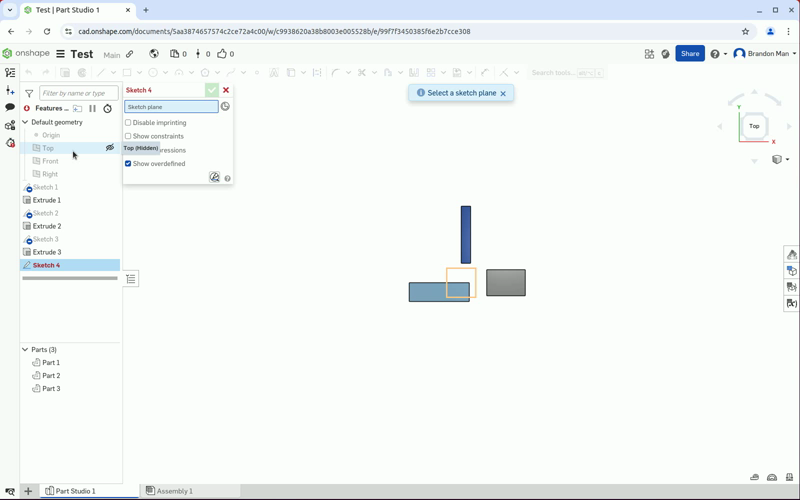
click(73, 150)
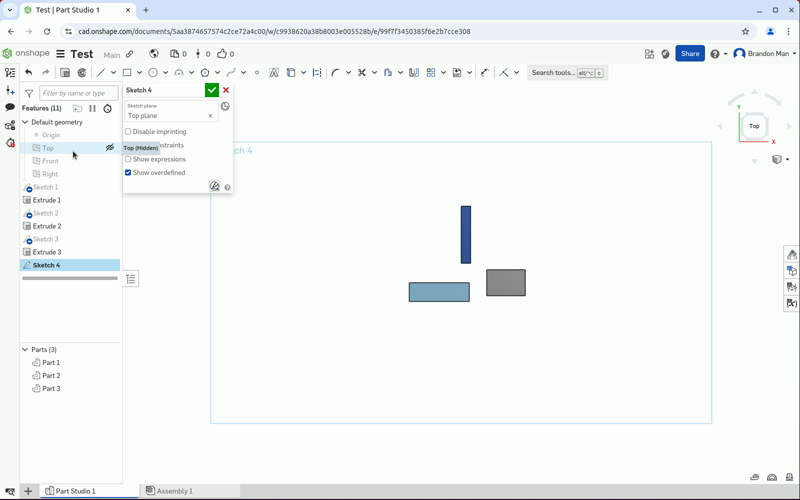
mouse_move(73, 352)
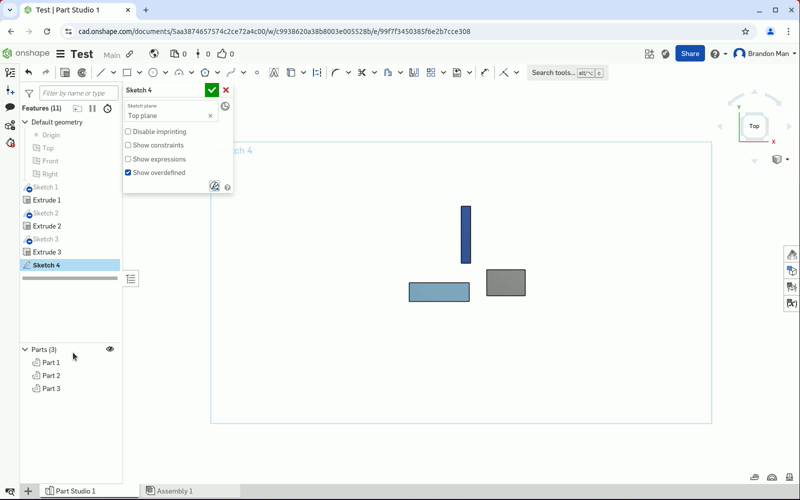
key(y)
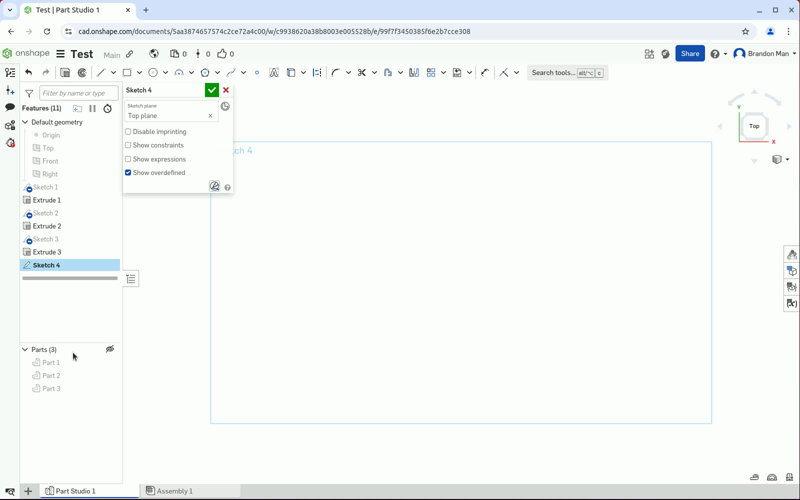
key(l)
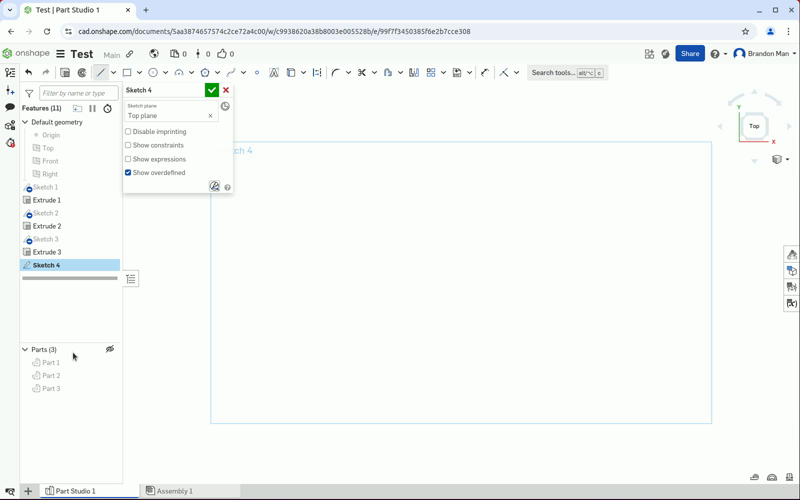
key_down(shift)
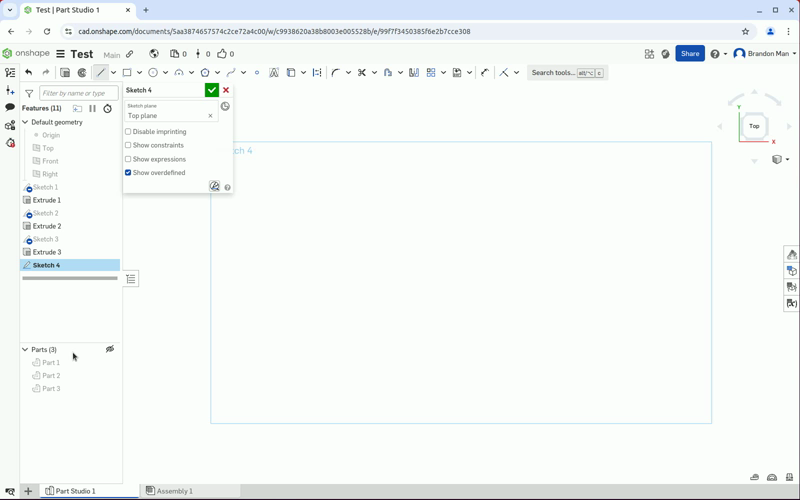
mouse_move(384, 294)
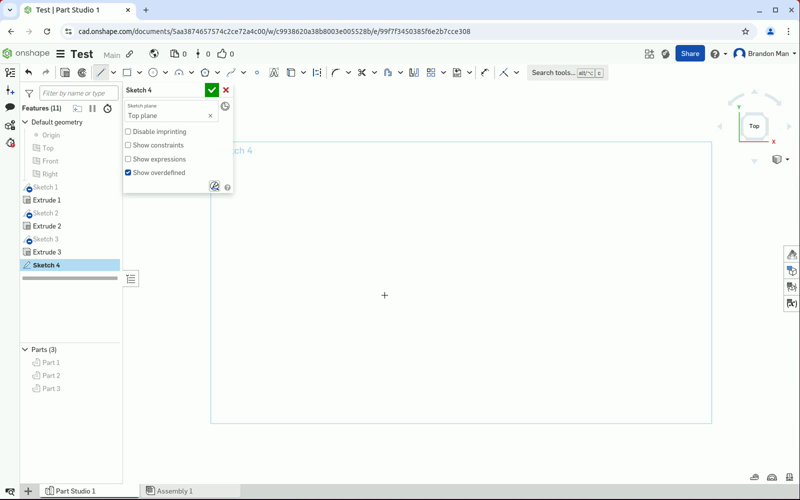
click(384, 294)
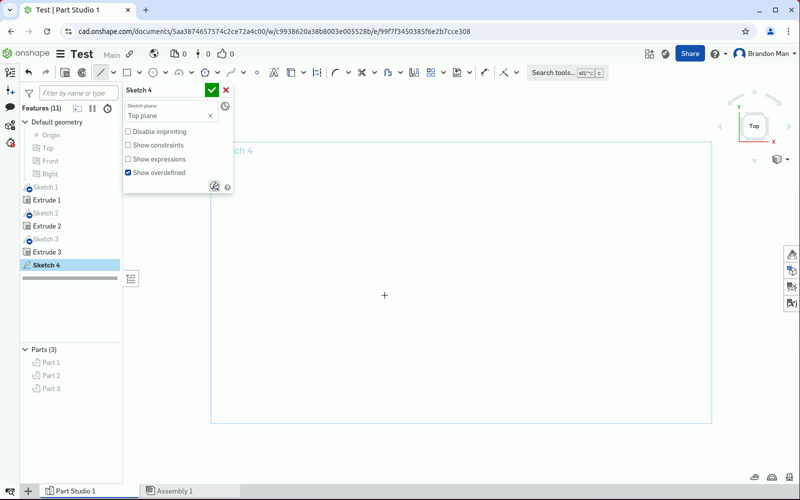
key_up(shift)
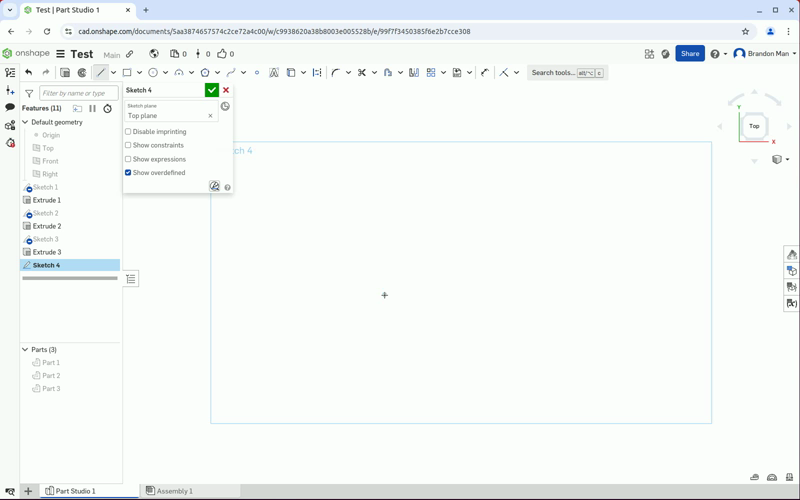
key_down(shift)
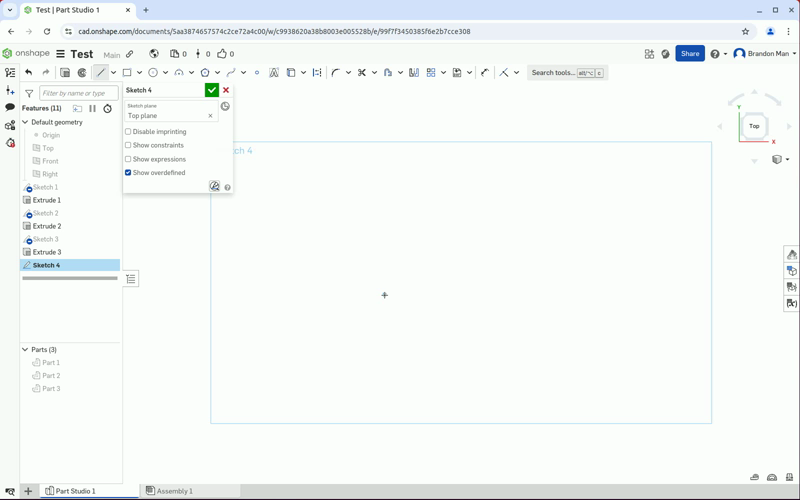
mouse_move(444, 294)
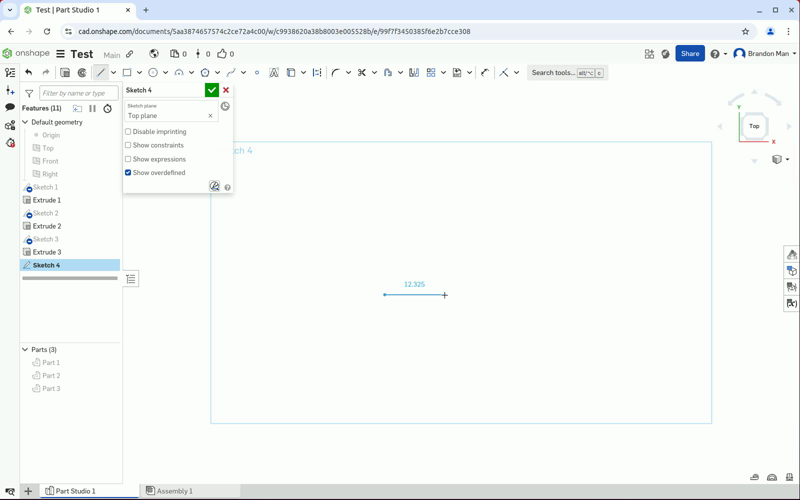
click(444, 294)
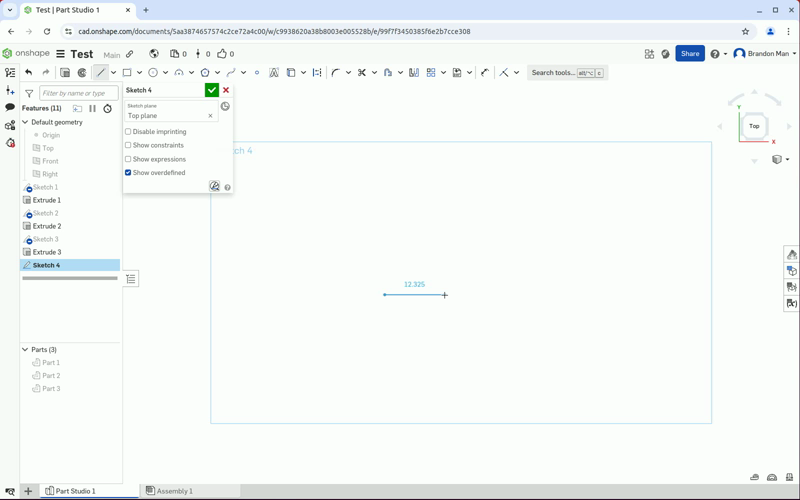
key_up(shift)
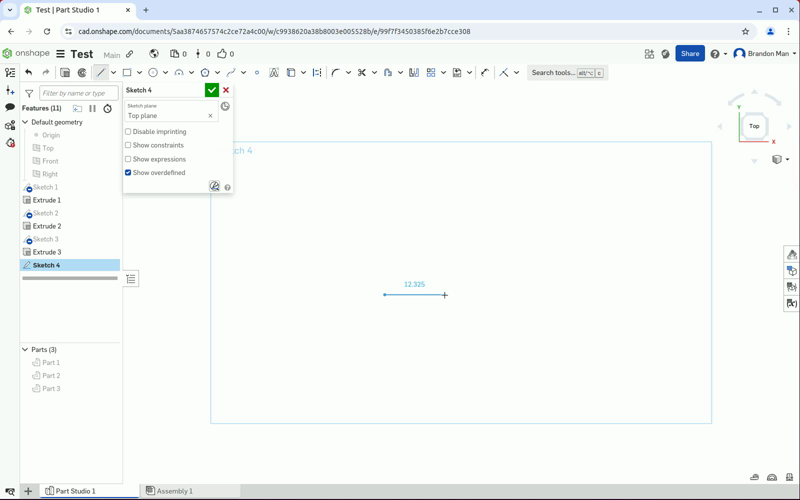
key_down(shift)
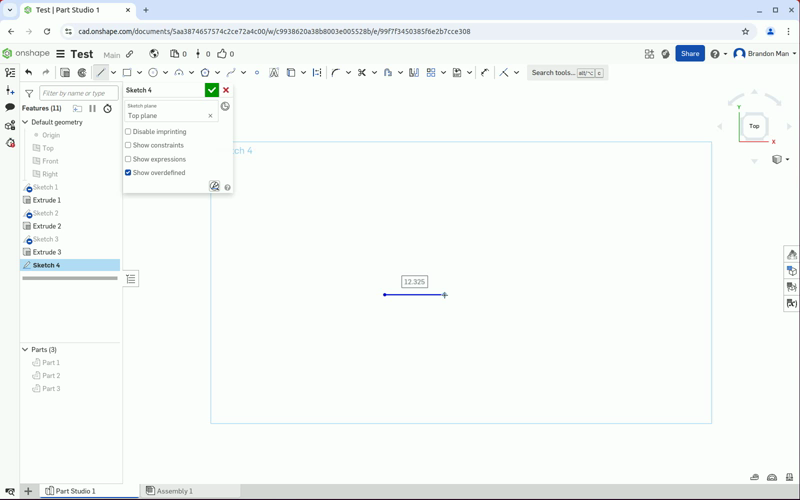
mouse_move(474, 294)
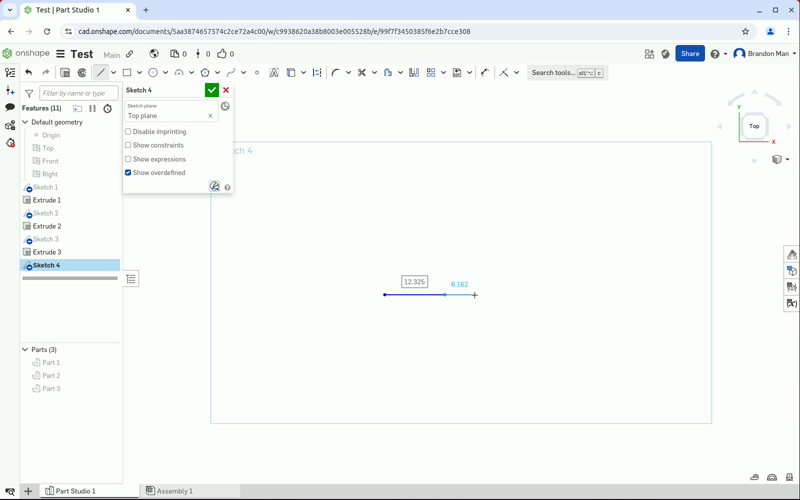
mouse_move(444, 273)
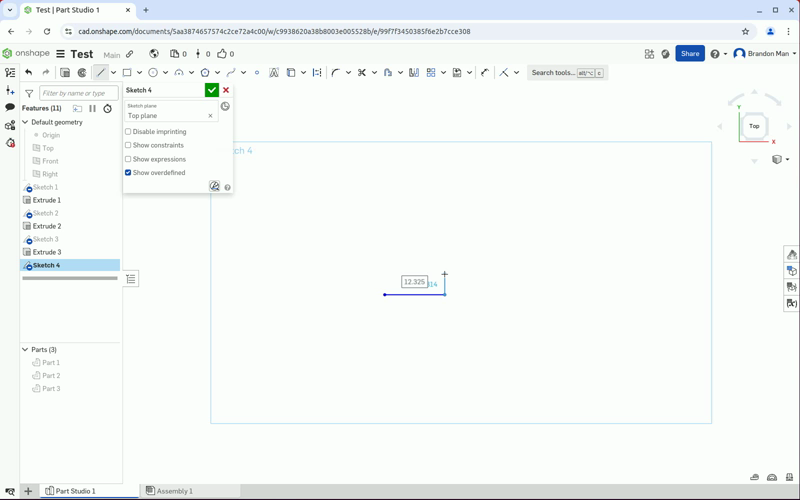
click(444, 273)
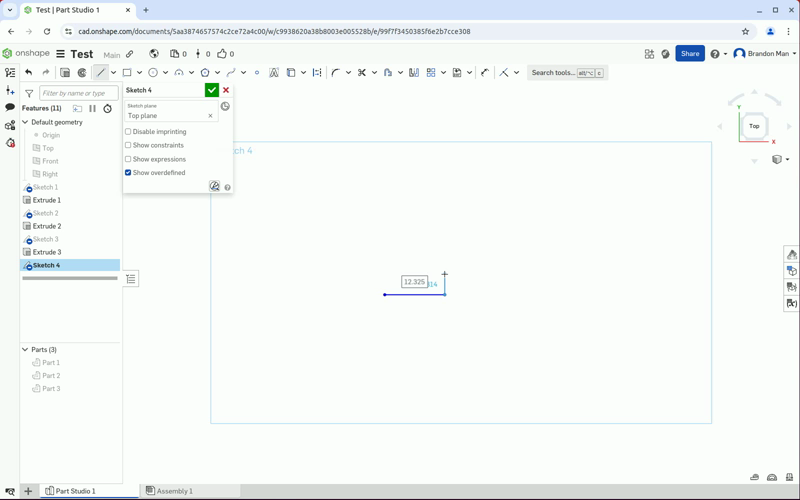
key_up(shift)
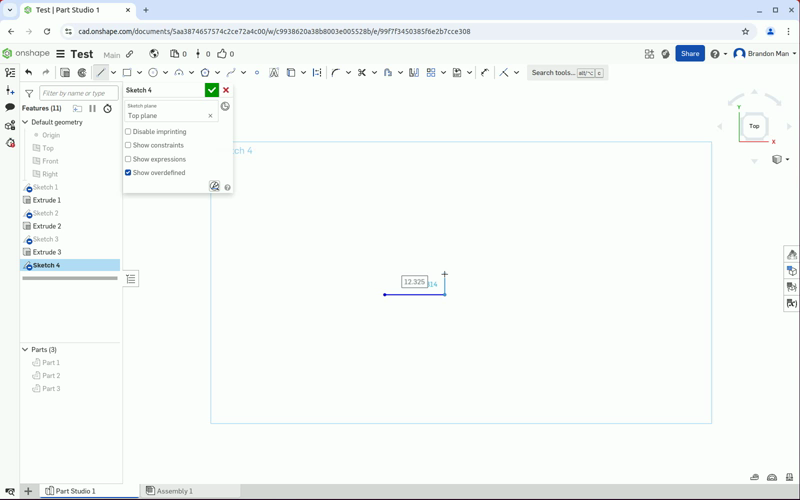
key_down(shift)
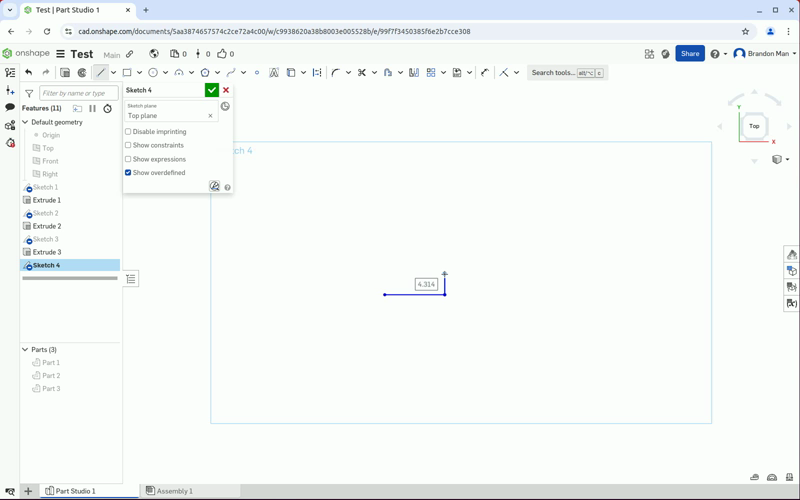
mouse_move(384, 273)
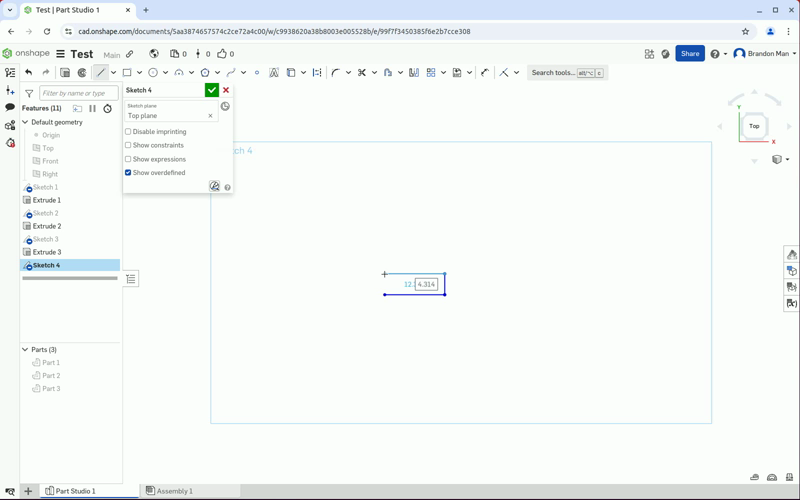
click(384, 273)
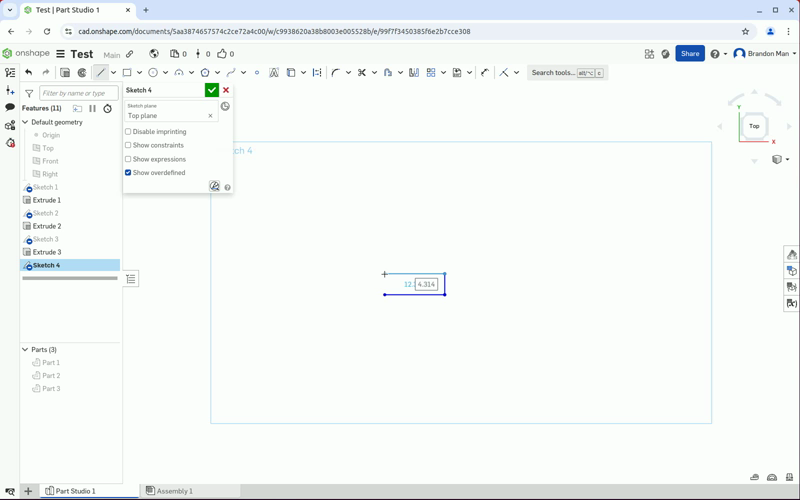
key_up(shift)
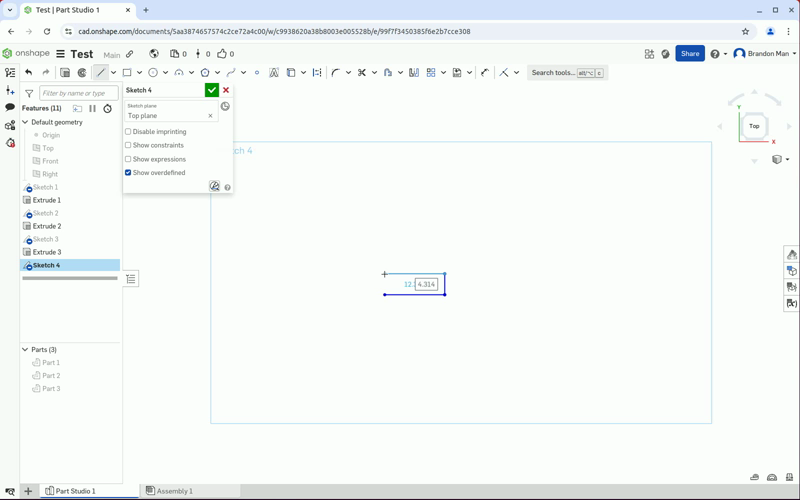
mouse_move(414, 273)
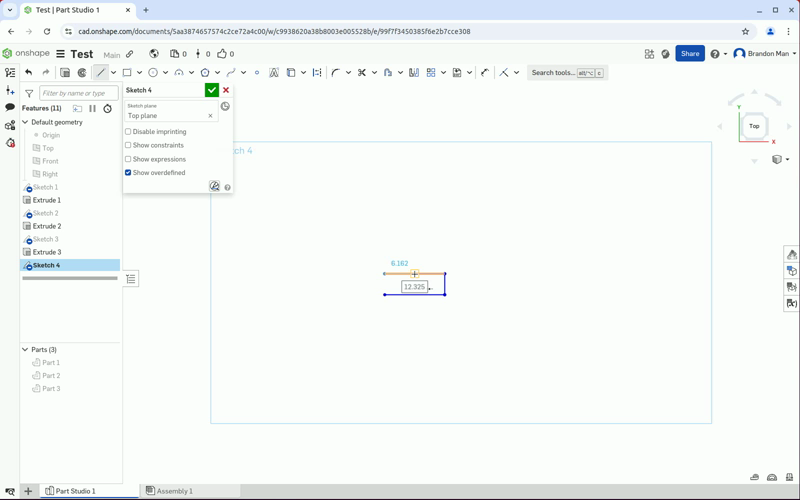
key_down(shift)
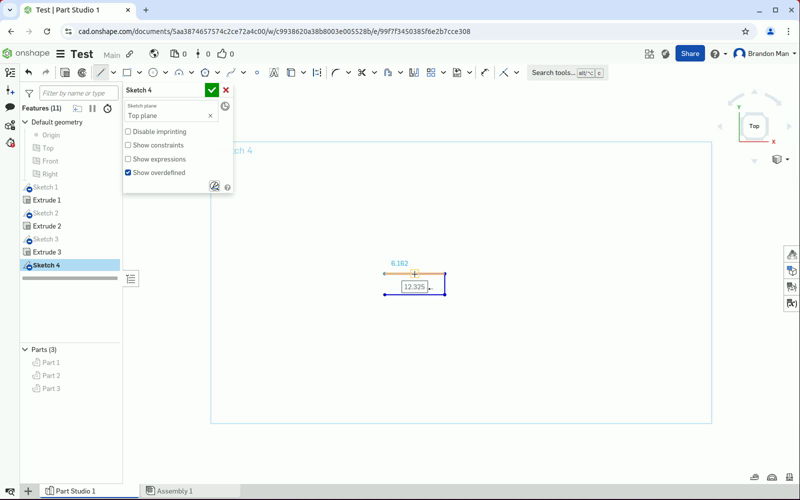
mouse_move(384, 294)
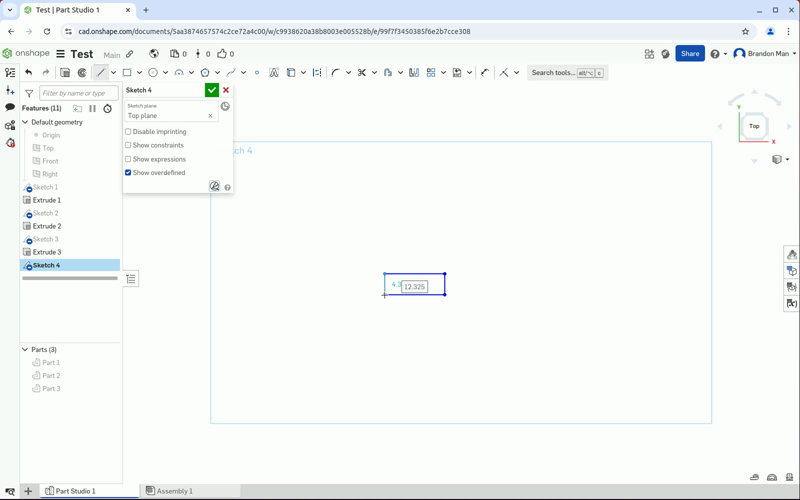
key_up(shift)
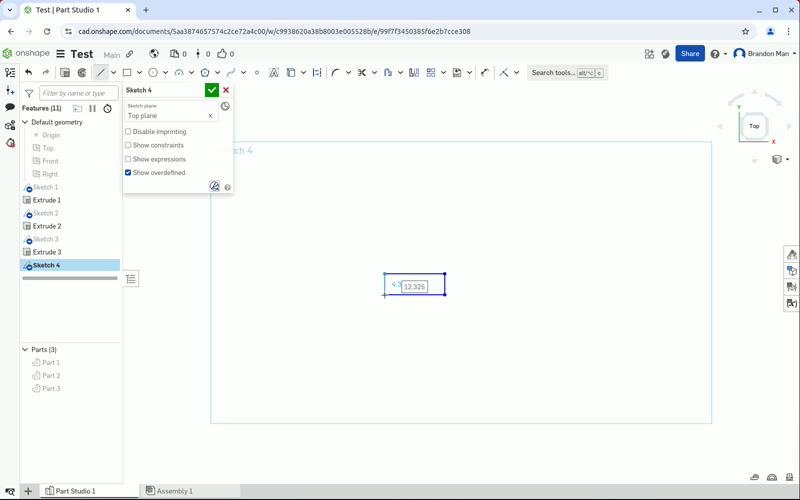
click(384, 294)
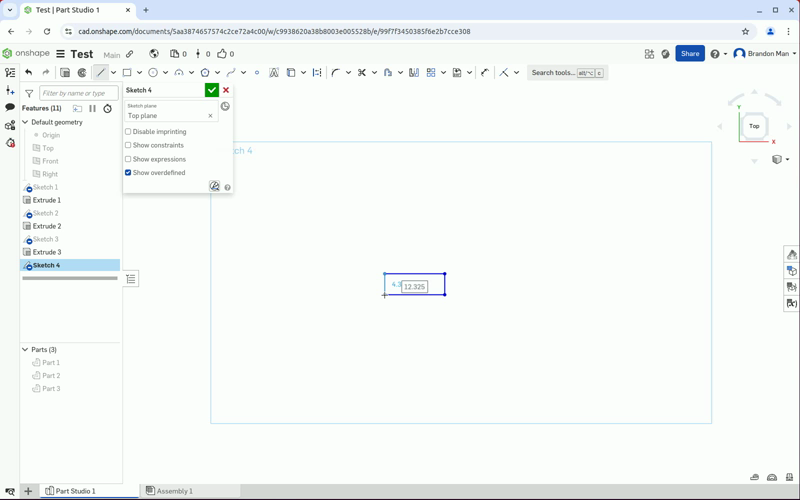
key(esc)
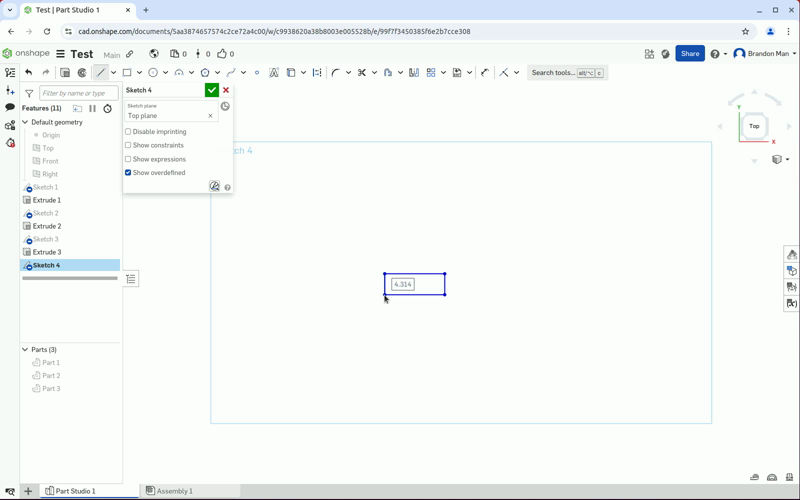
mouse_move(442, 291)
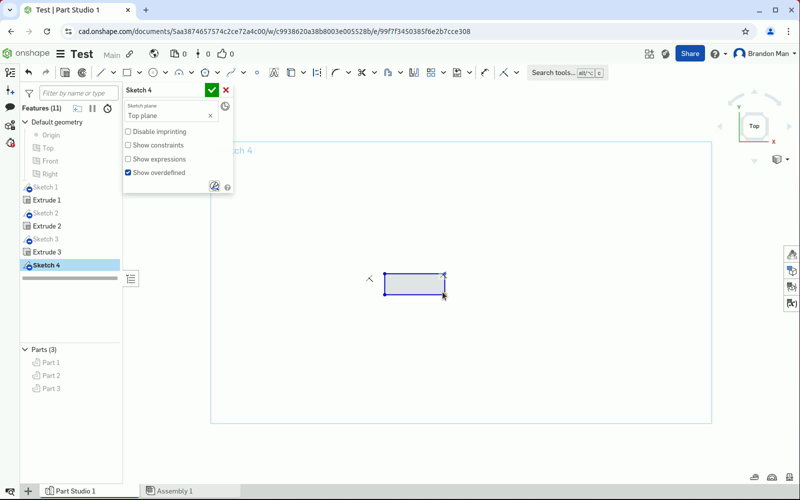
scroll(6)
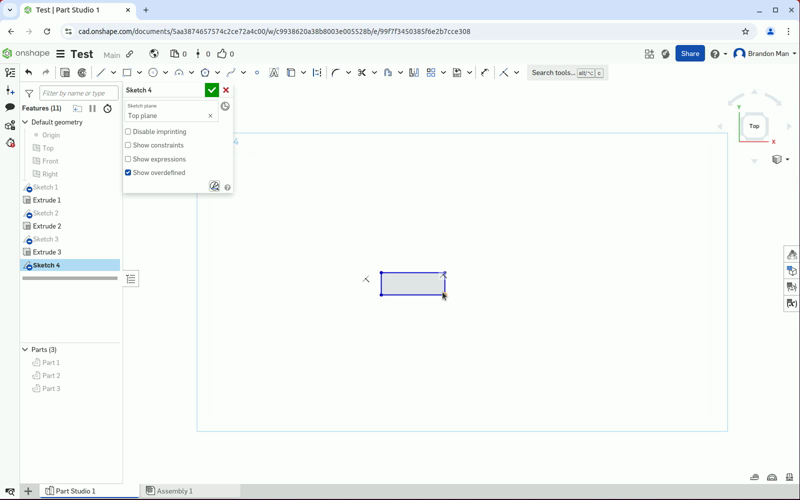
scroll(6)
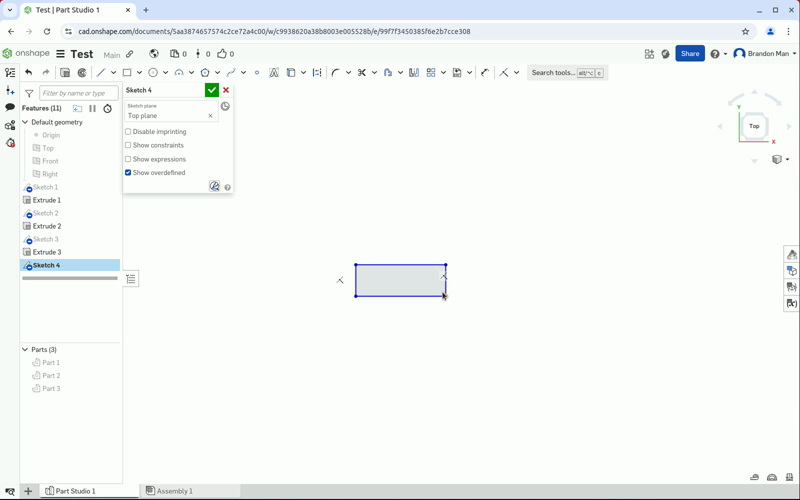
scroll(6)
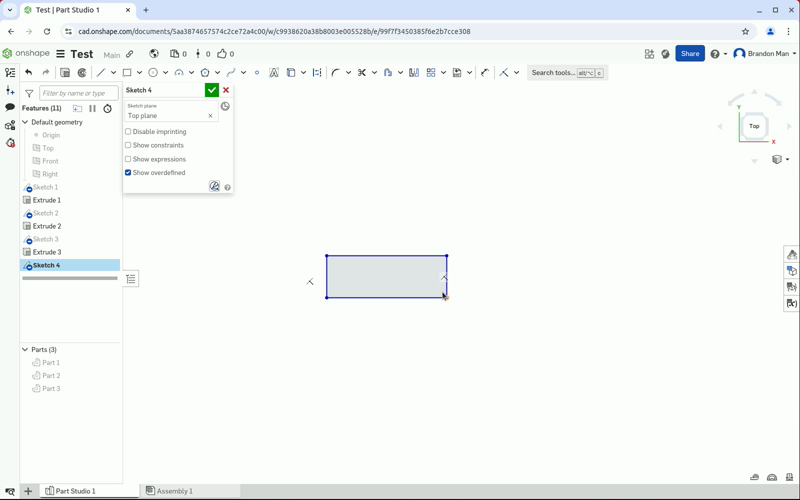
scroll(6)
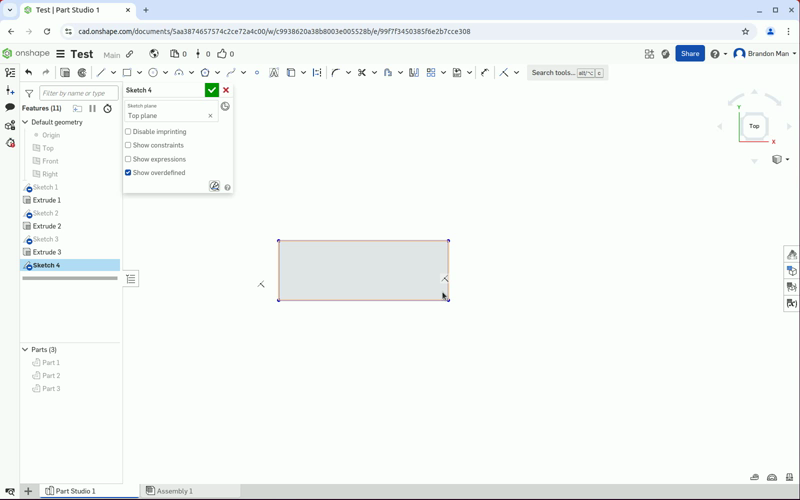
scroll(6)
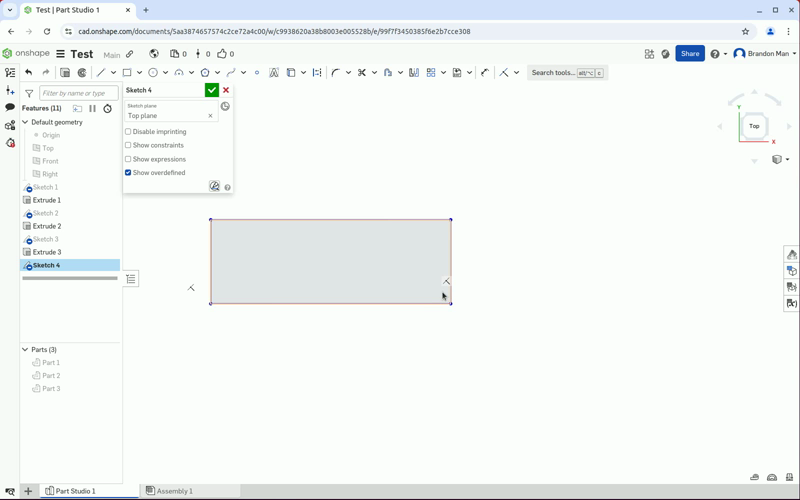
scroll(6)
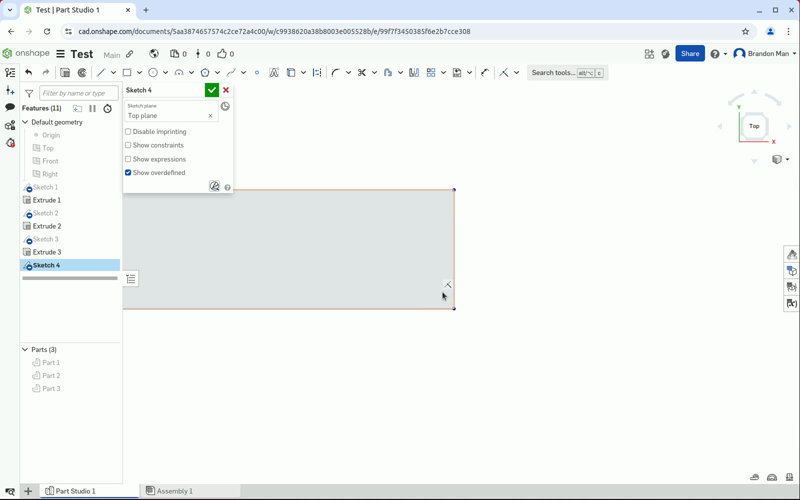
scroll(6)
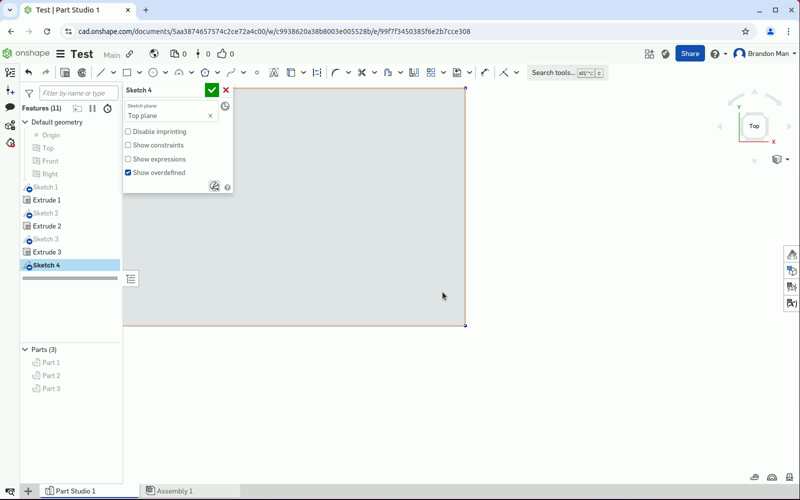
click(442, 291)
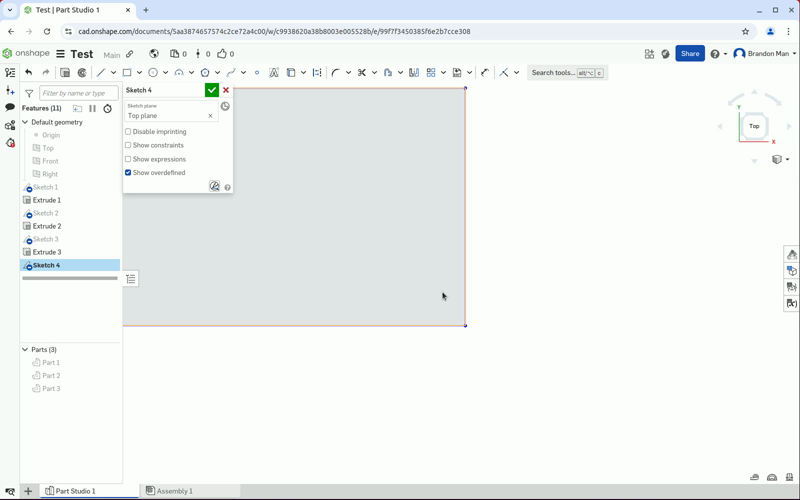
scroll(-6)
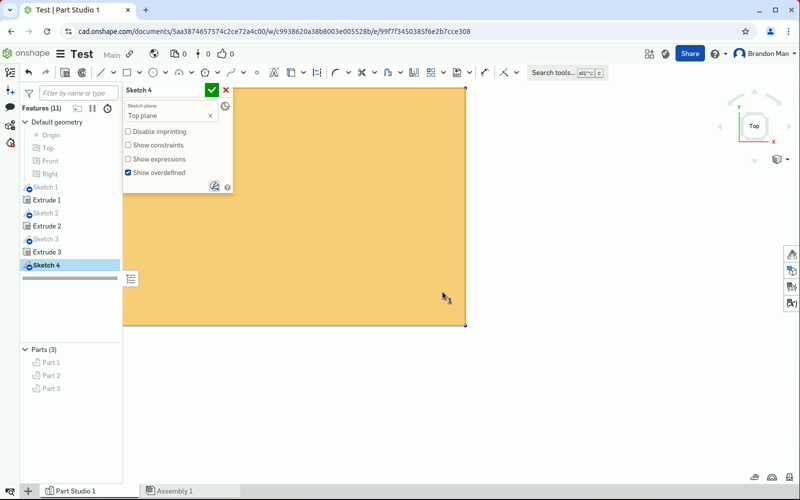
scroll(-6)
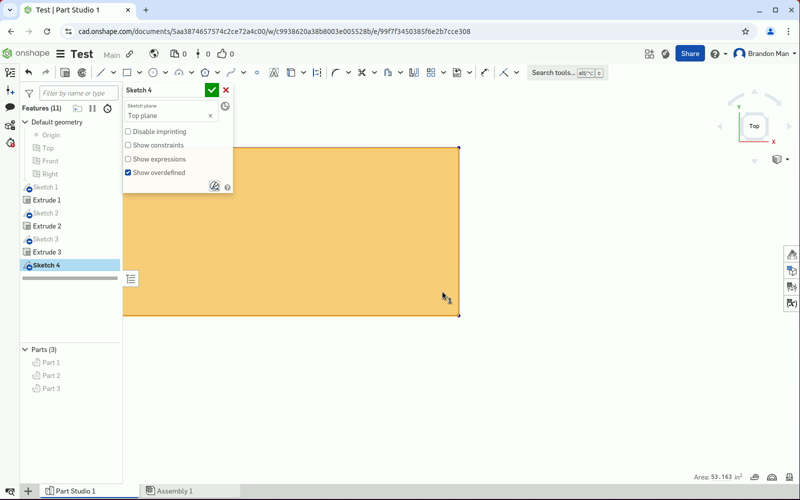
scroll(-6)
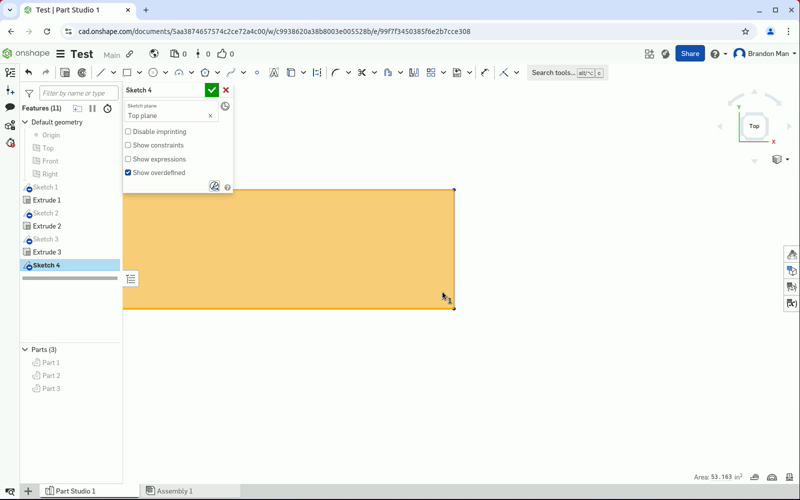
scroll(-6)
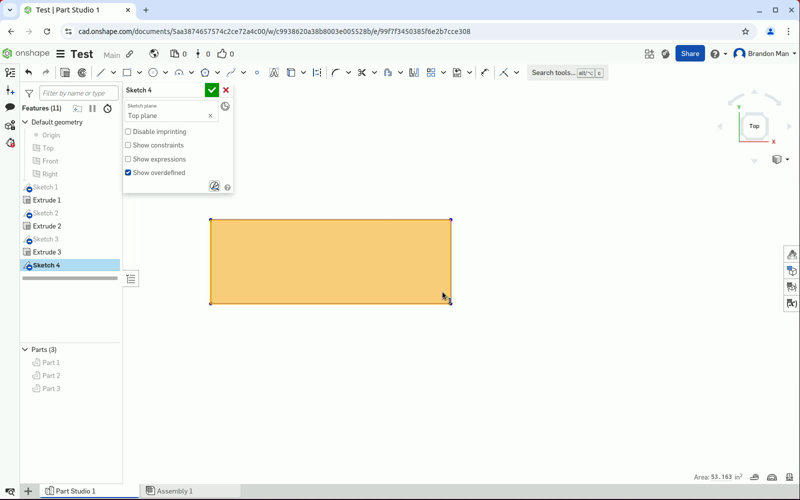
scroll(-6)
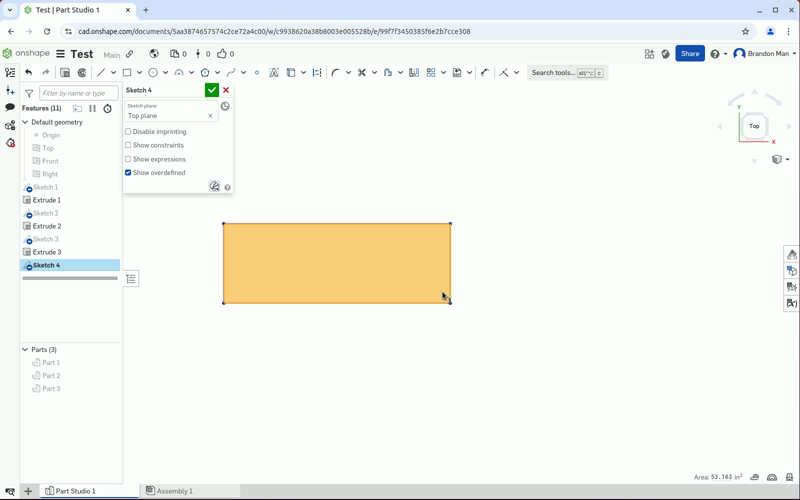
scroll(-6)
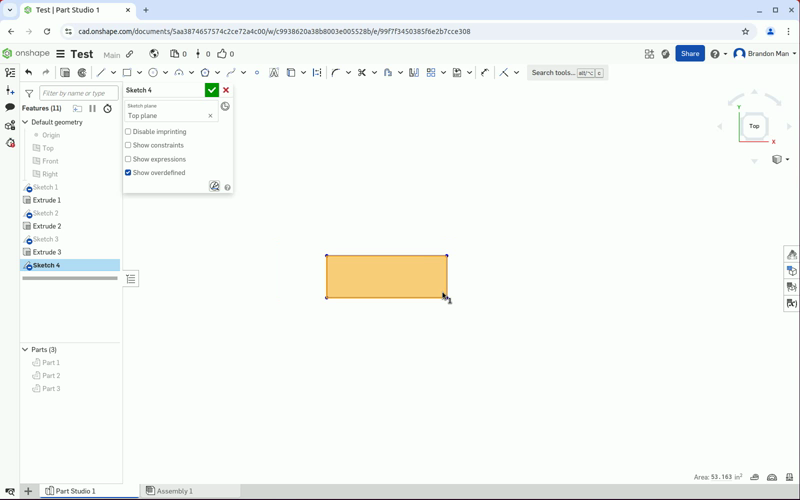
scroll(-6)
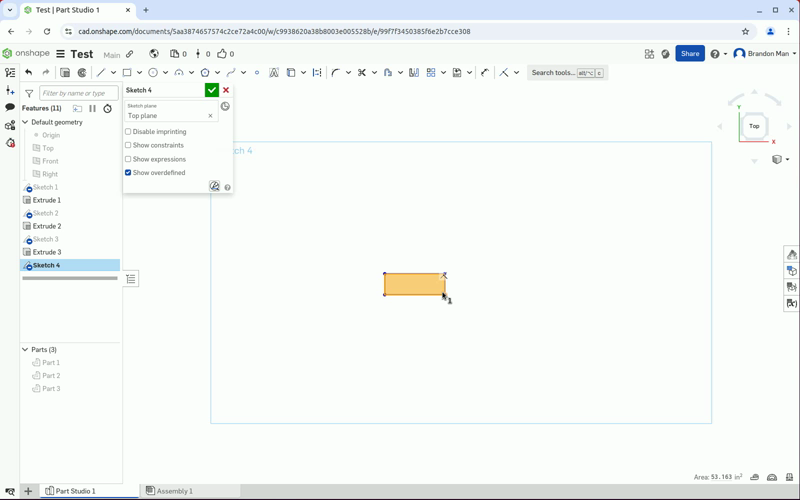
mouse_move(73, 352)
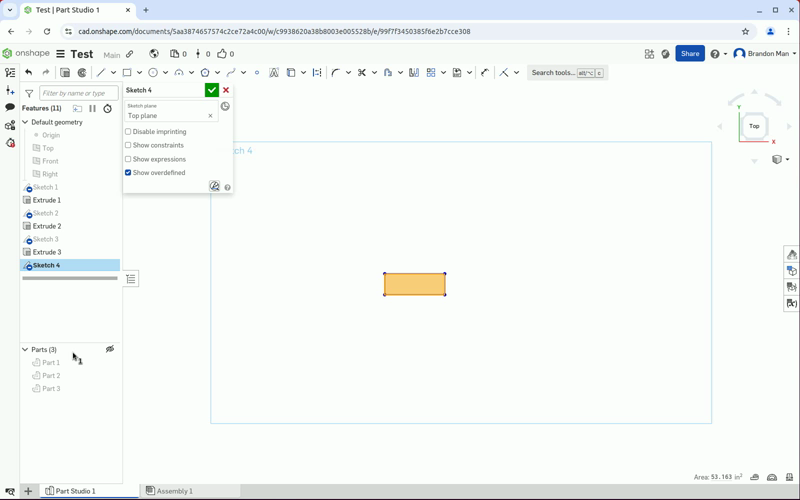
key(shift+y)
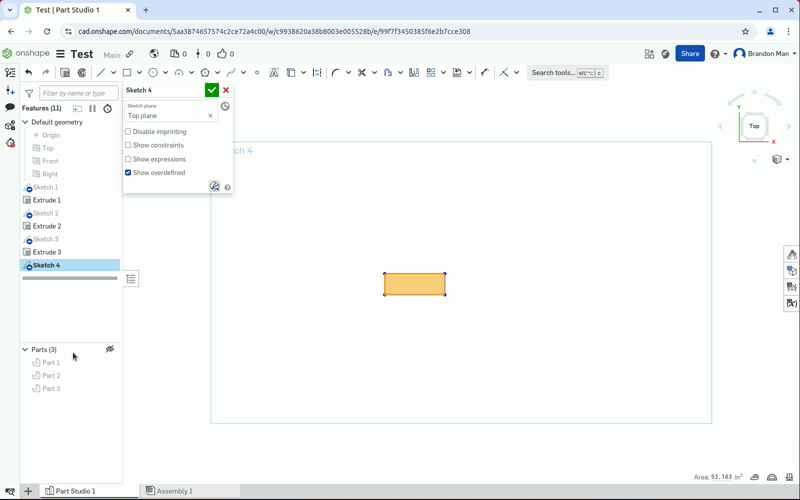
key(shift+e)
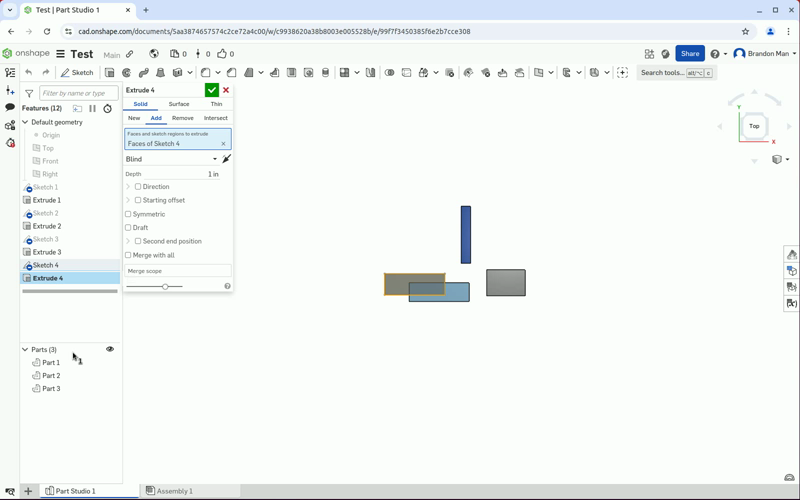
mouse_move(143, 106)
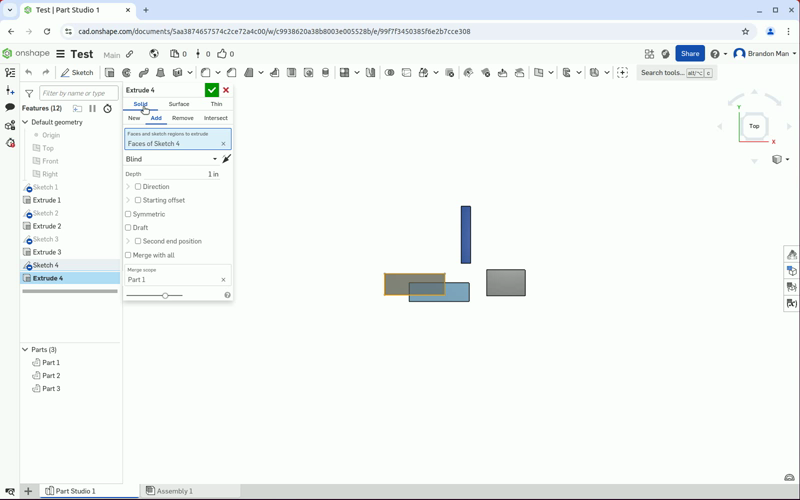
click(143, 106)
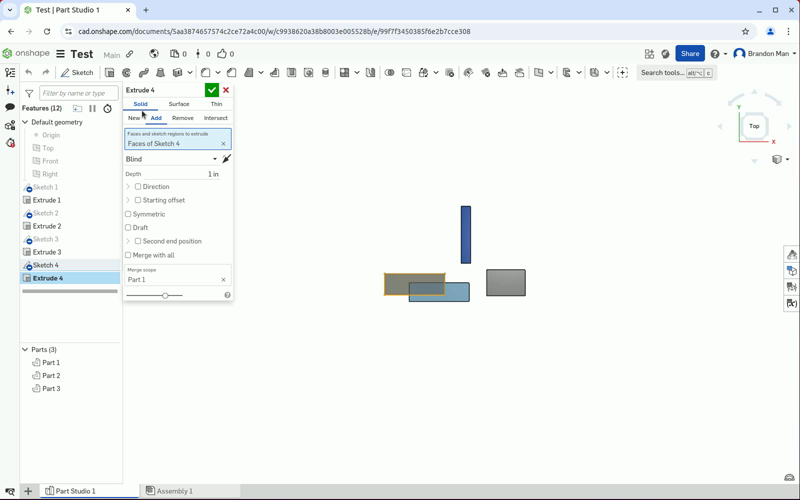
mouse_move(137, 120)
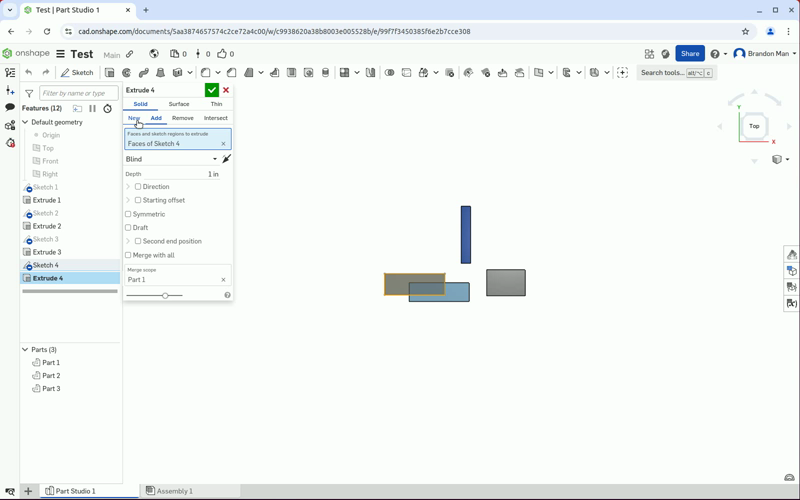
click(137, 120)
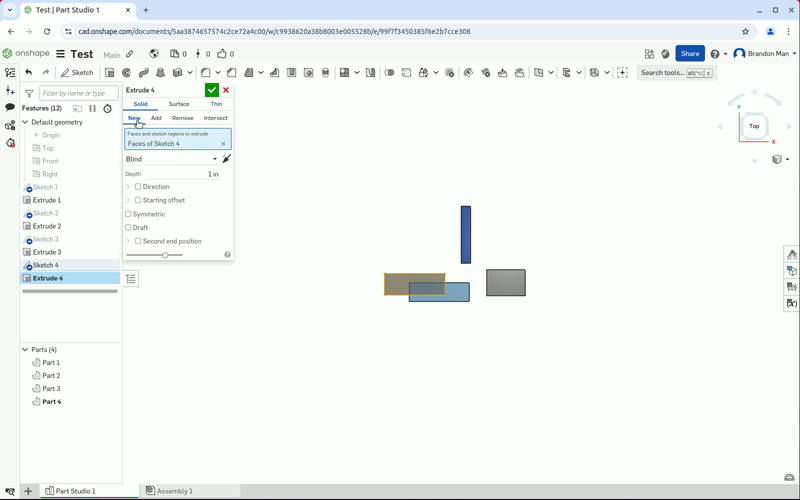
key(tab, 4)
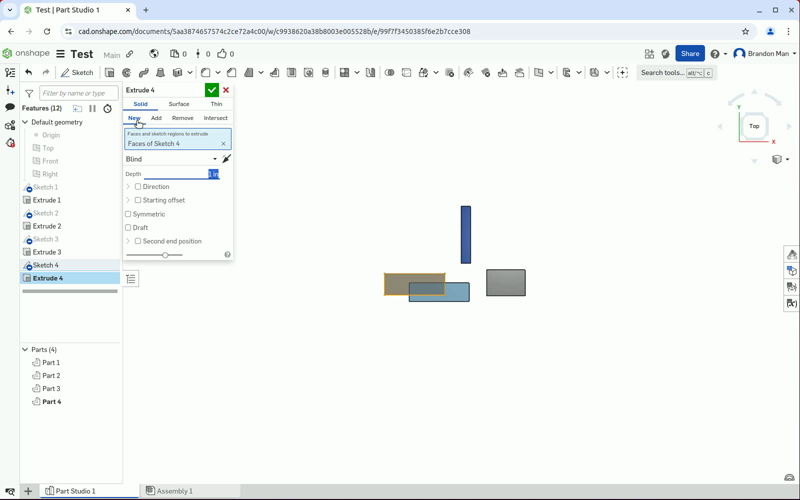
text(2.407)
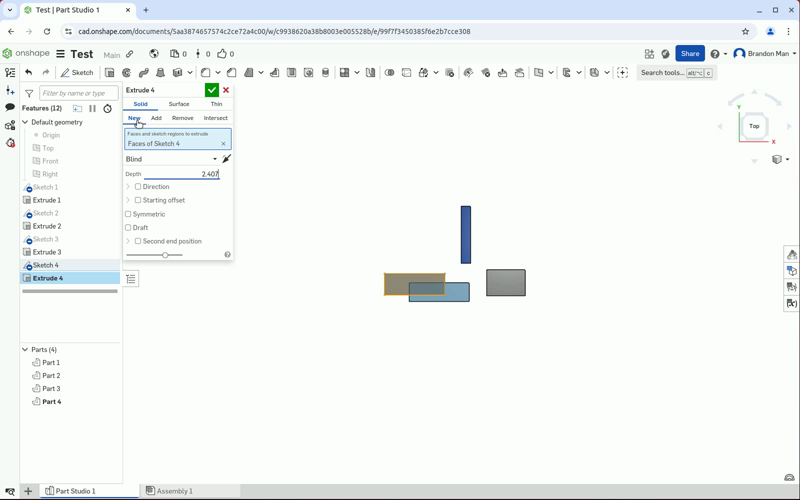
key(enter)
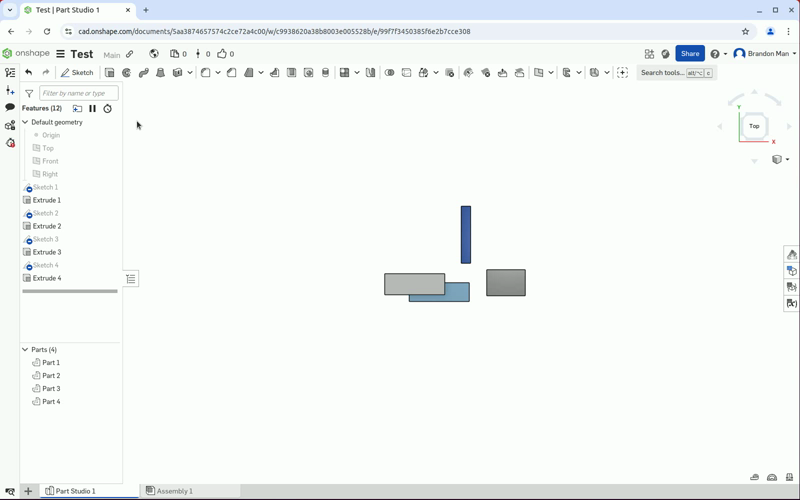
key(shift+h)
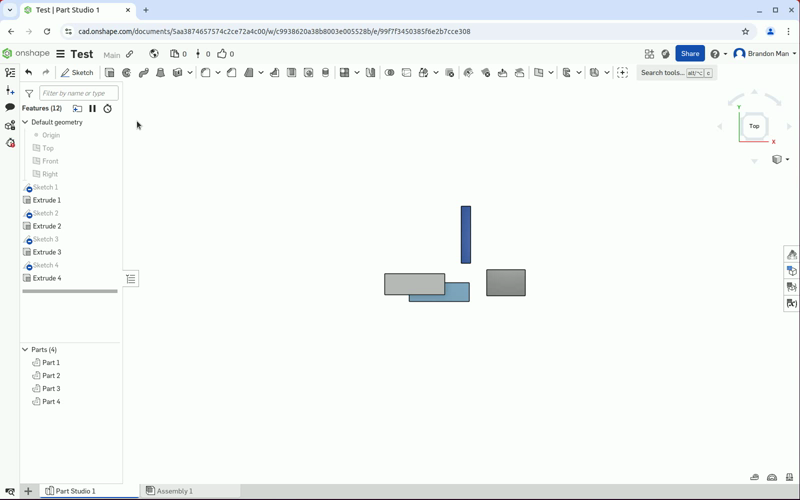
key(shift+h)
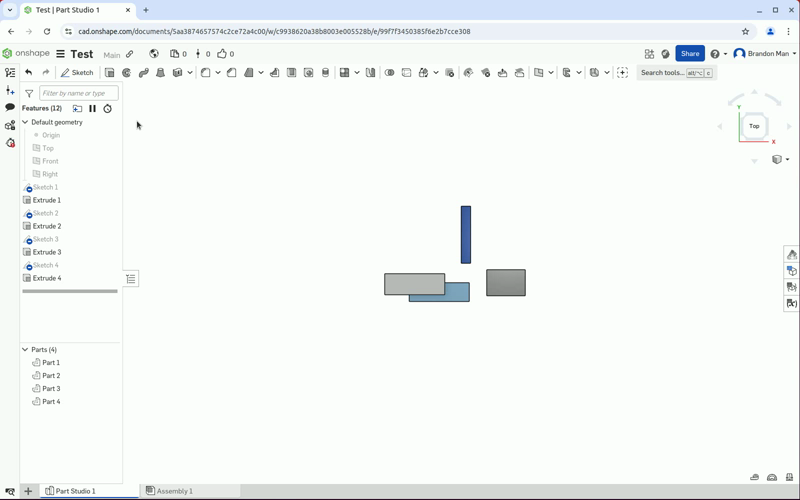
mouse_move(73, 189)
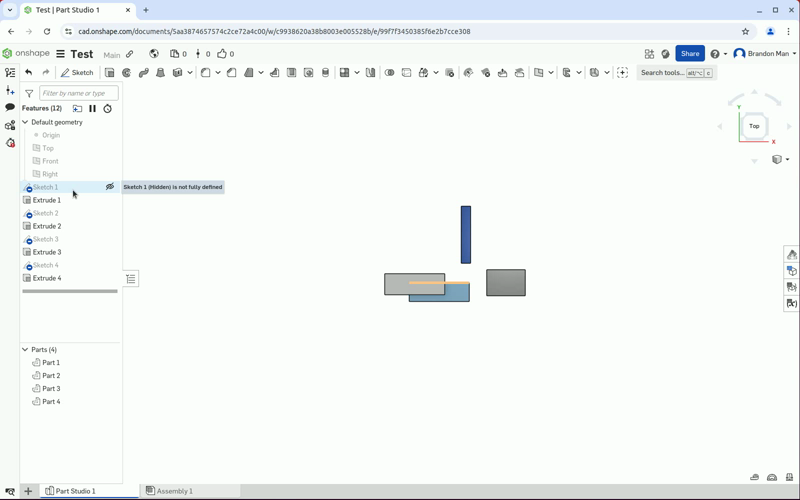
click(73, 189)
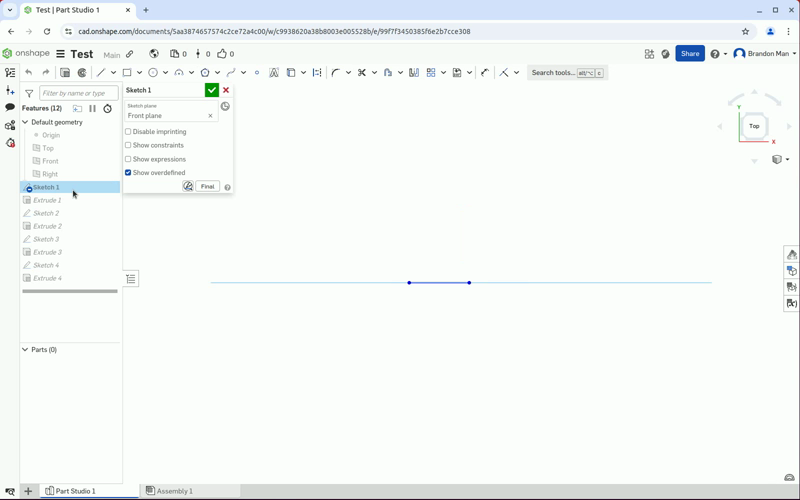
mouse_move(229, 92)
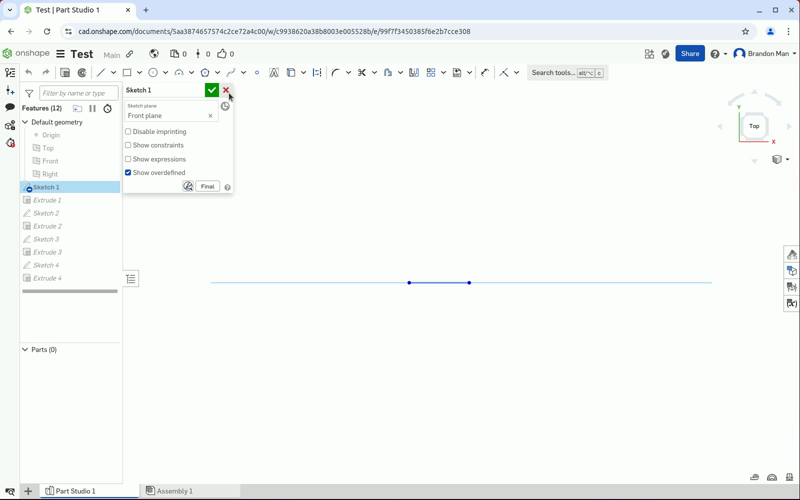
click(229, 92)
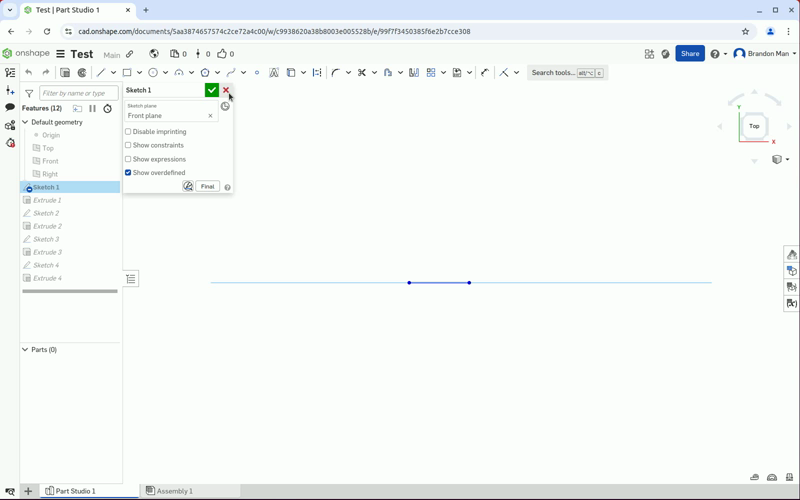
key(shift+s)
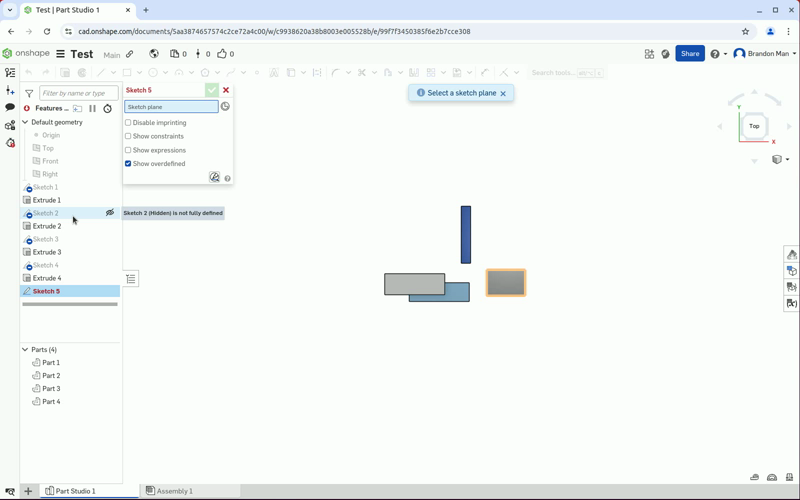
scroll(3)
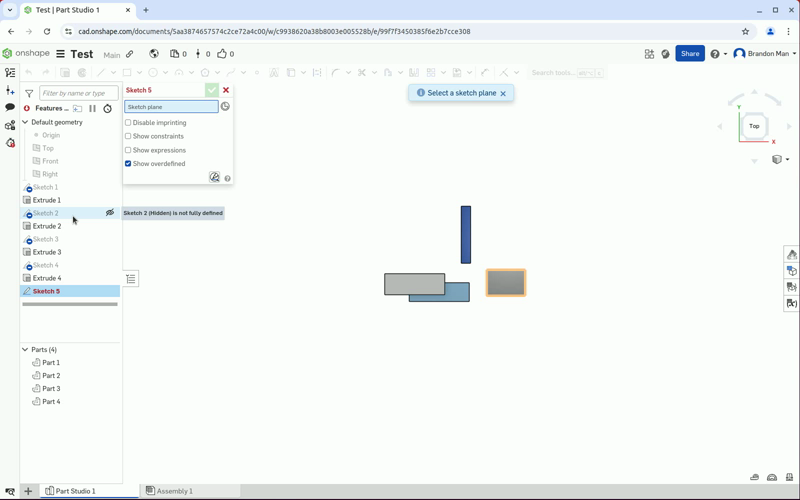
mouse_move(73, 150)
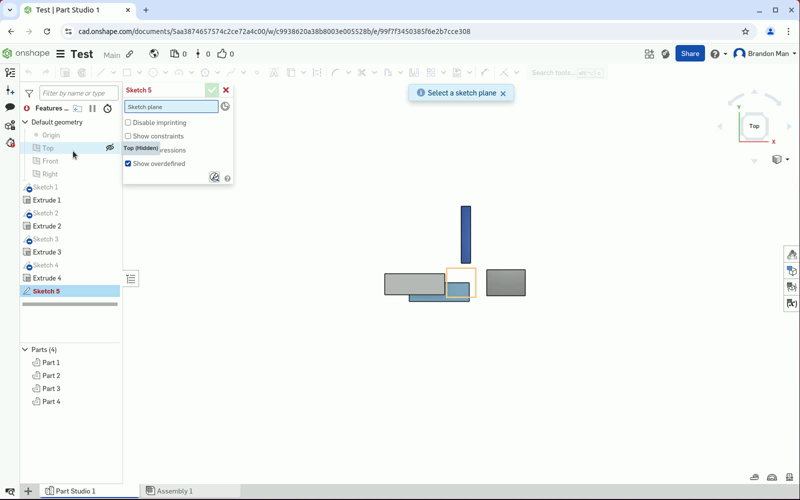
click(73, 150)
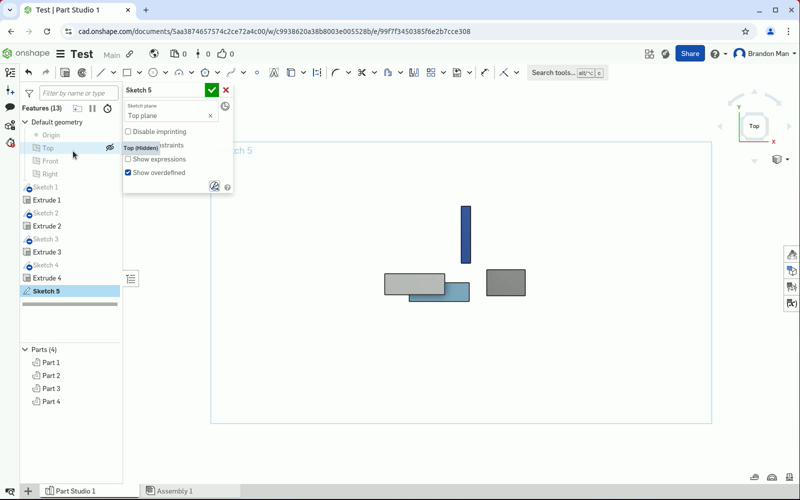
mouse_move(73, 352)
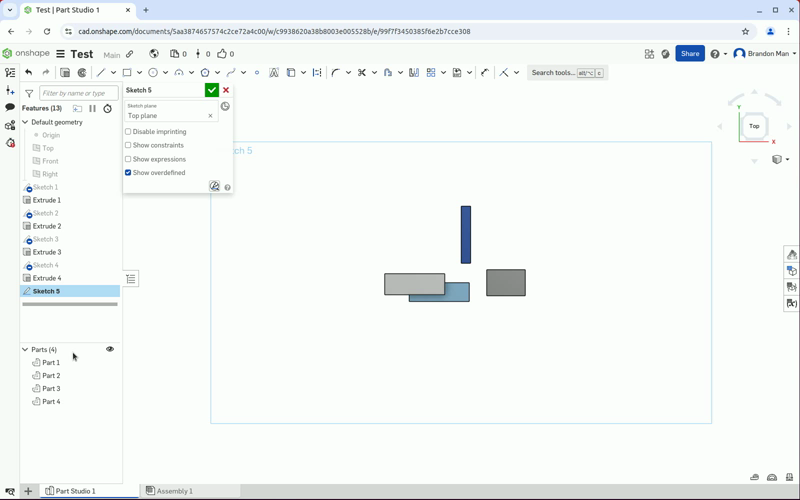
key(y)
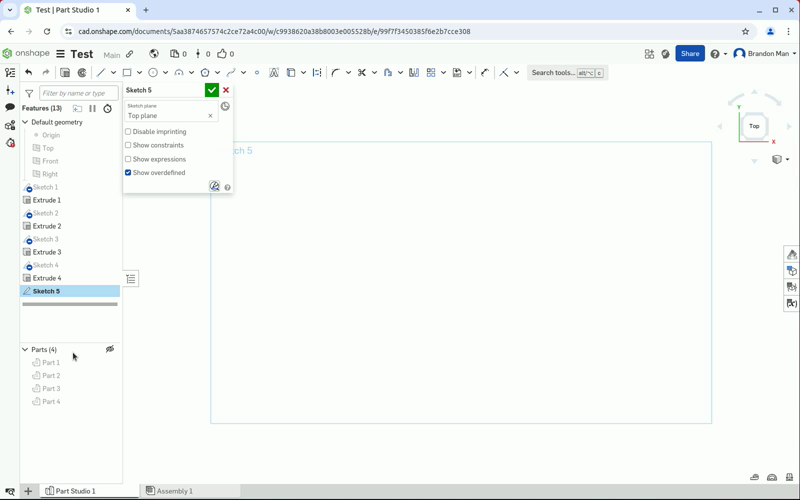
key(a)
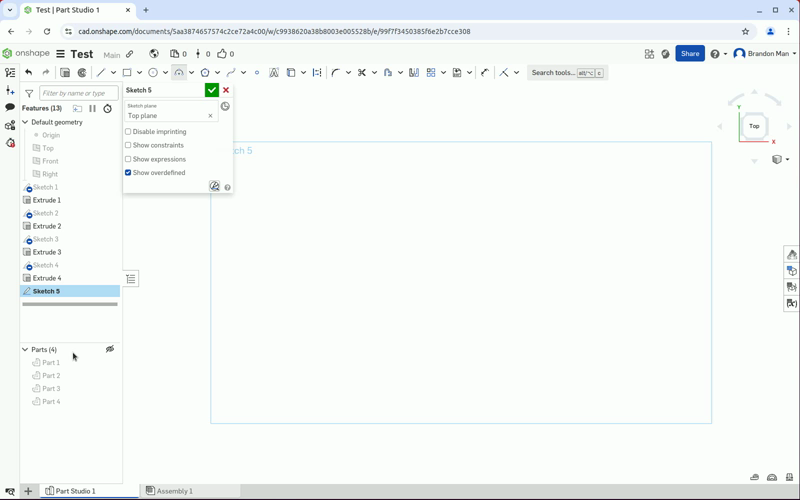
key_down(shift)
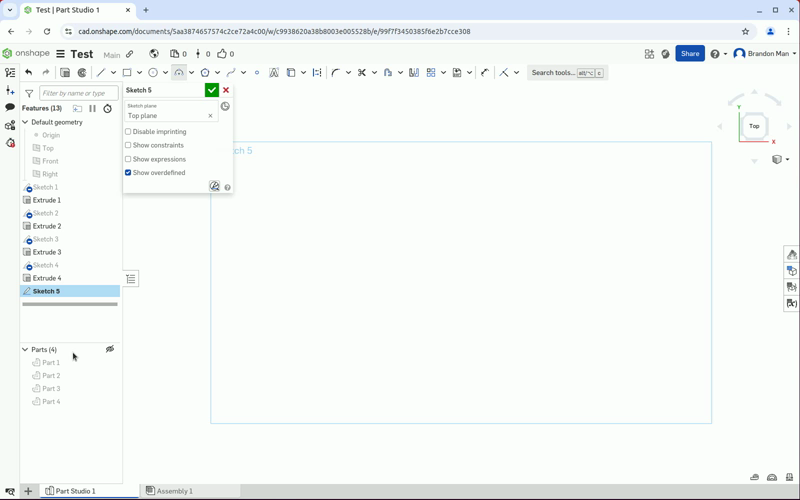
mouse_move(451, 274)
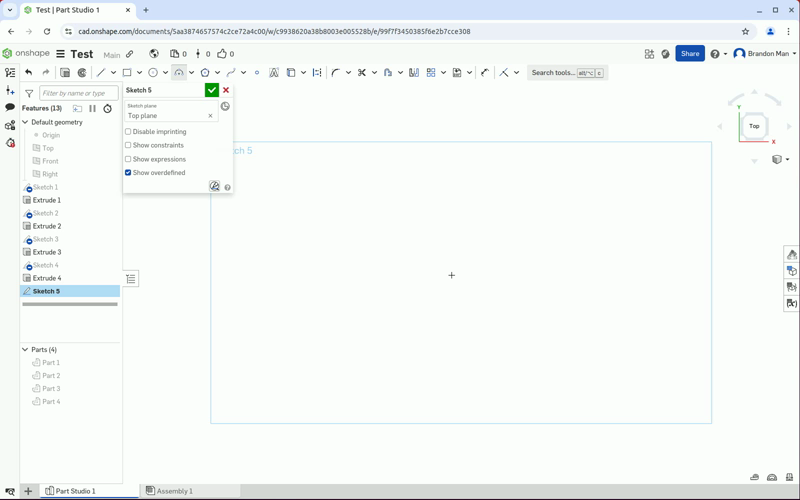
click(451, 274)
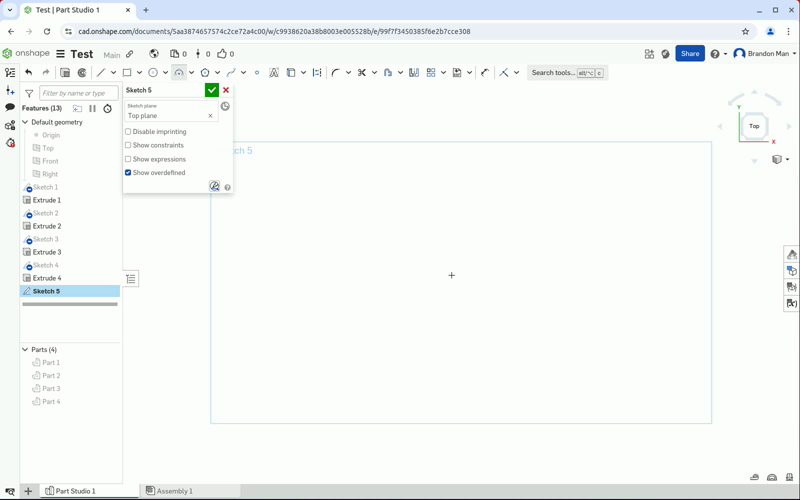
key_up(shift)
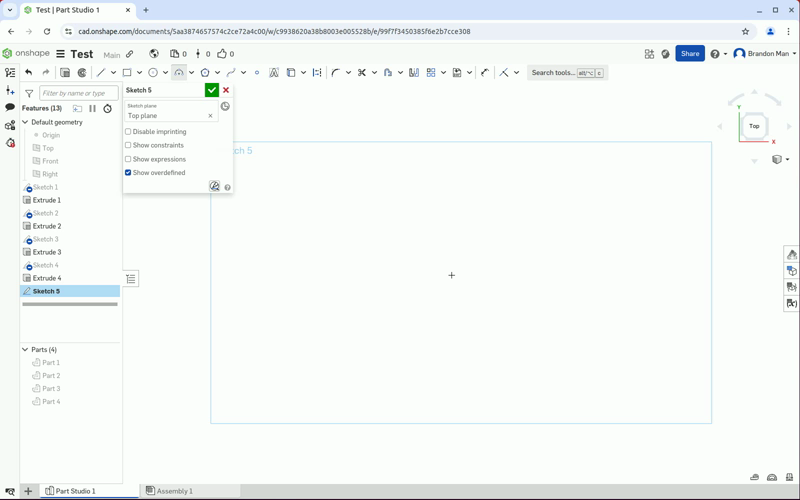
key_down(shift)
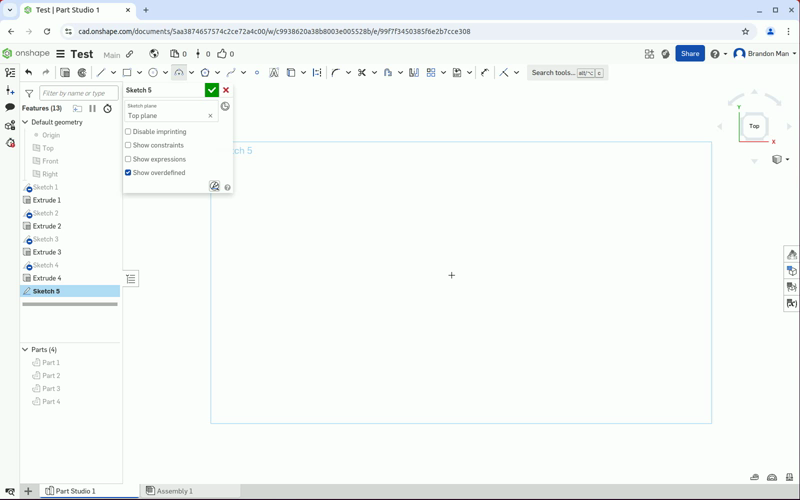
mouse_move(458, 261)
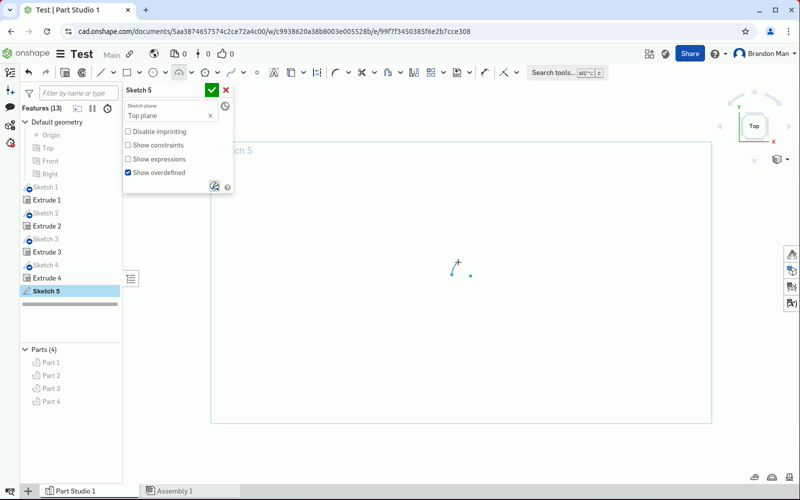
click(458, 261)
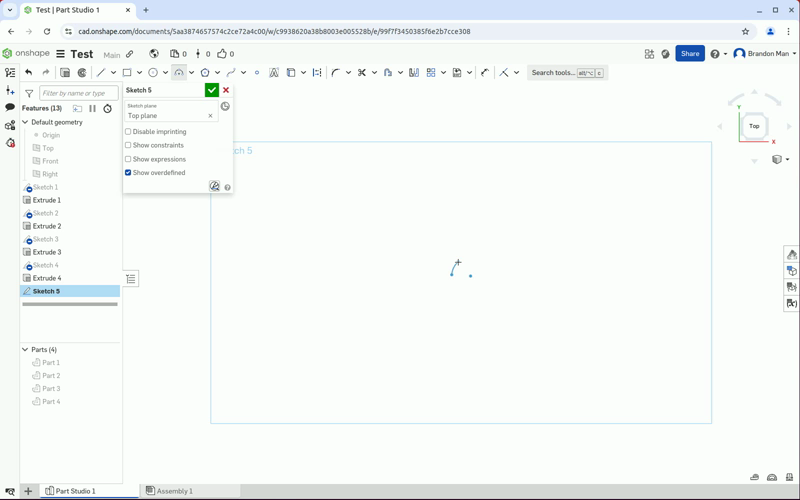
mouse_move(449, 265)
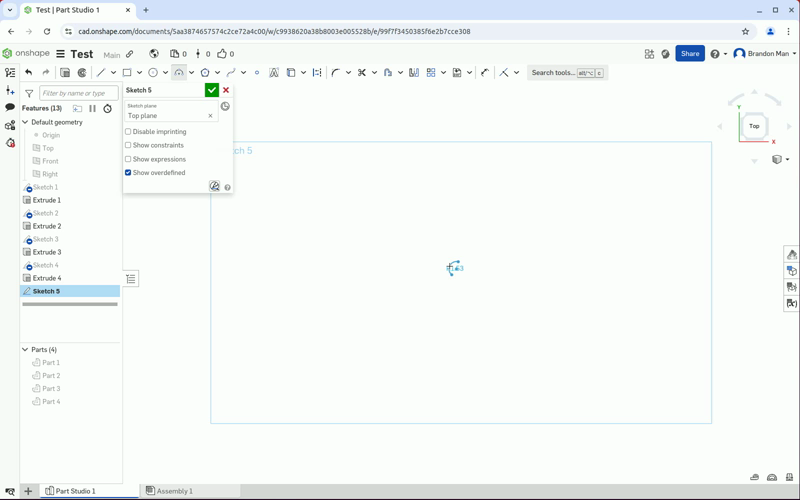
click(449, 265)
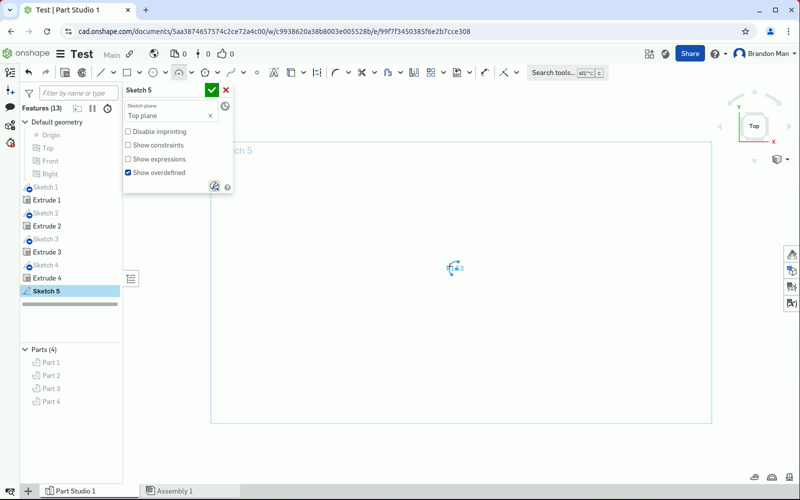
key_up(shift)
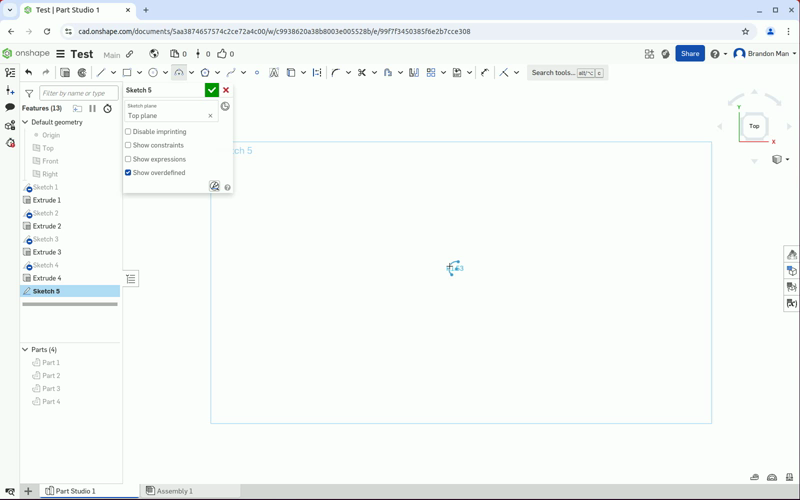
mouse_move(458, 261)
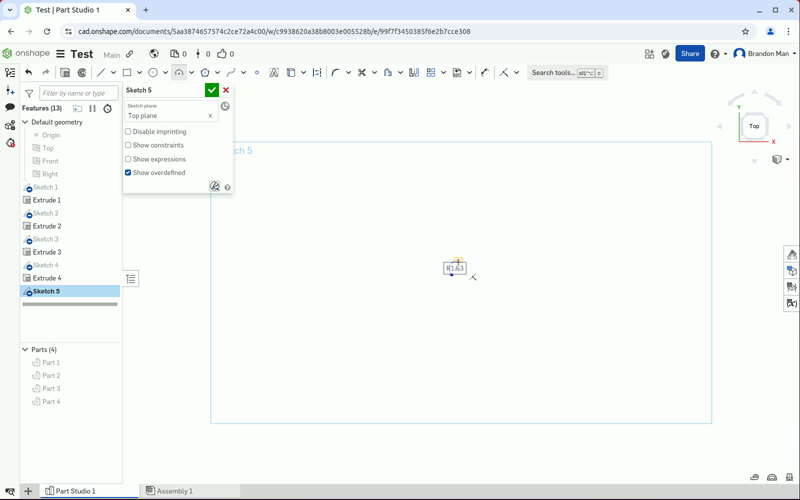
click(458, 261)
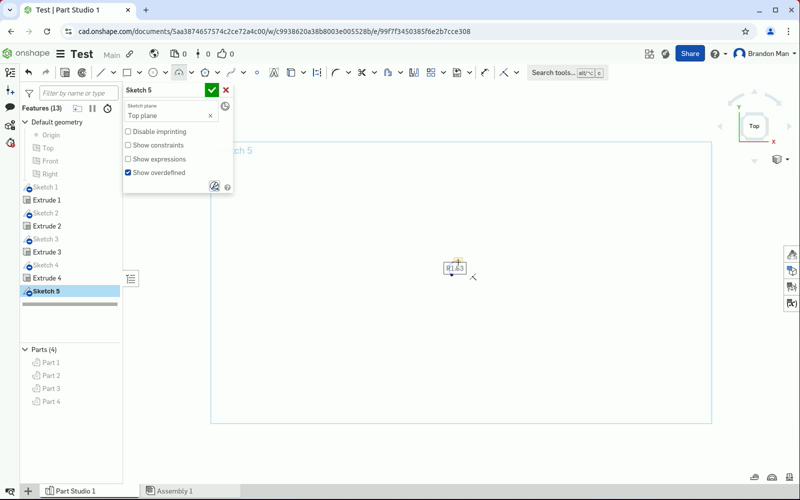
mouse_move(451, 274)
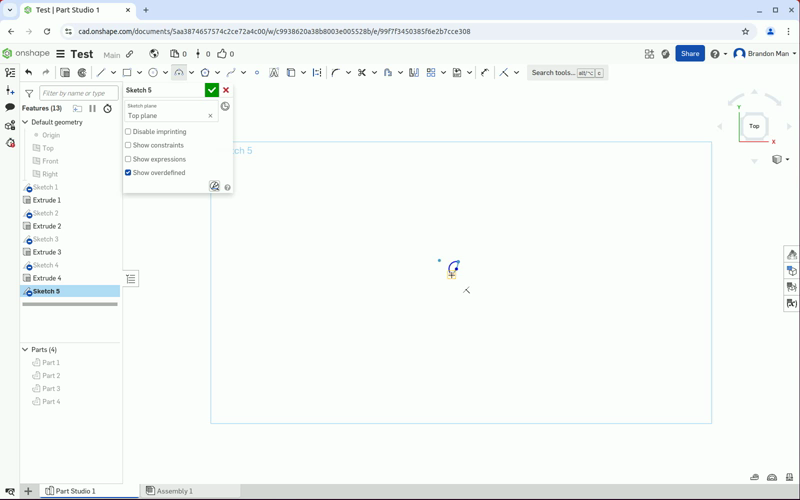
click(451, 274)
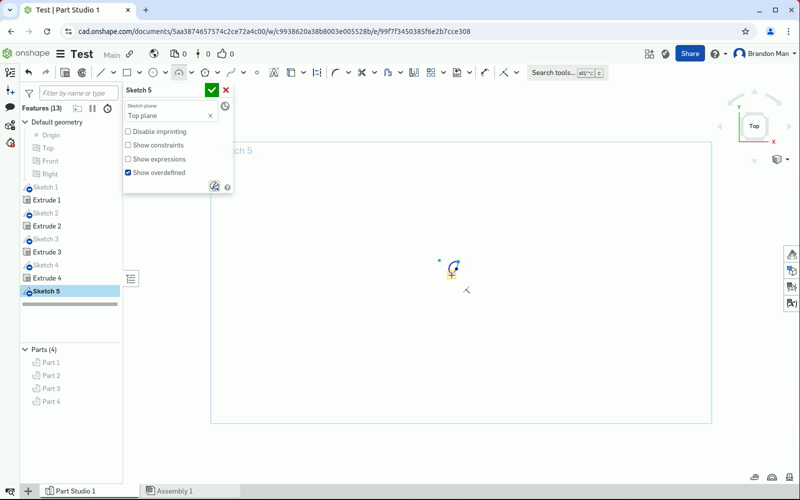
key_down(shift)
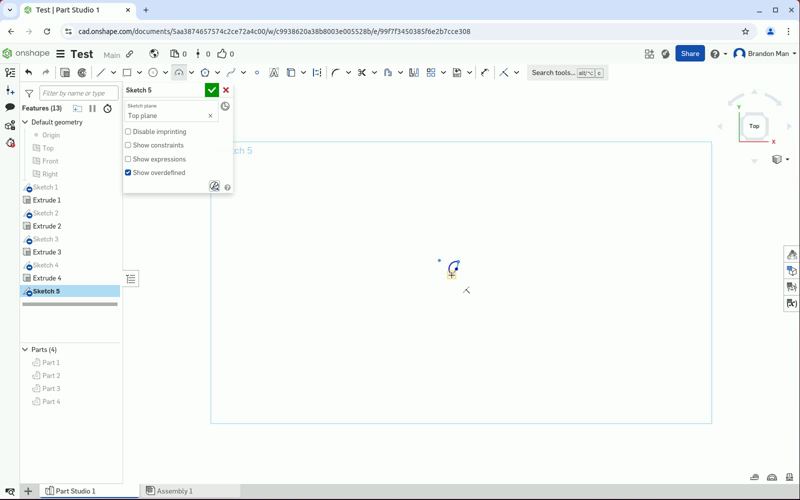
mouse_move(430, 256)
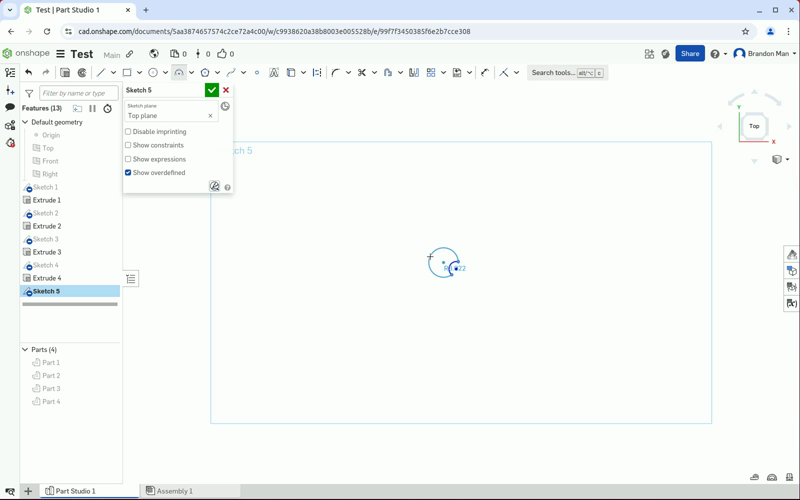
click(430, 256)
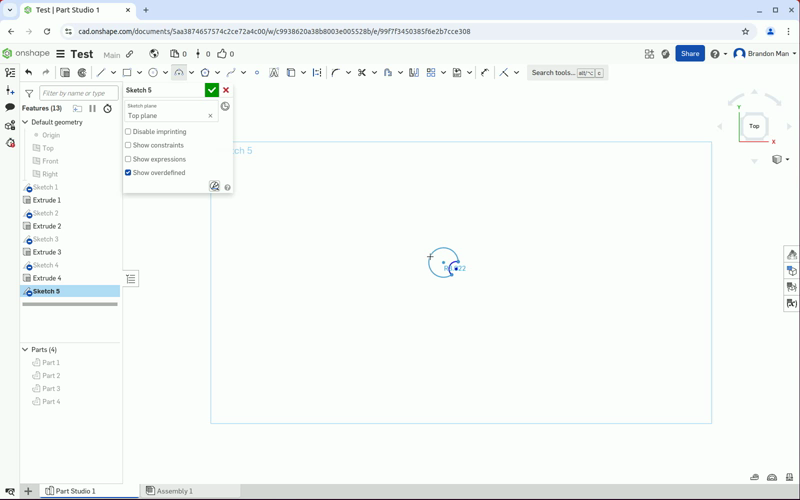
key_up(shift)
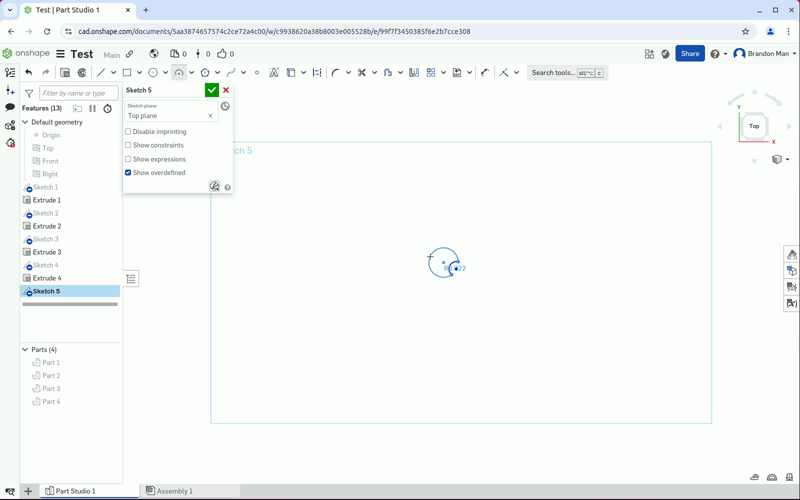
key(esc)
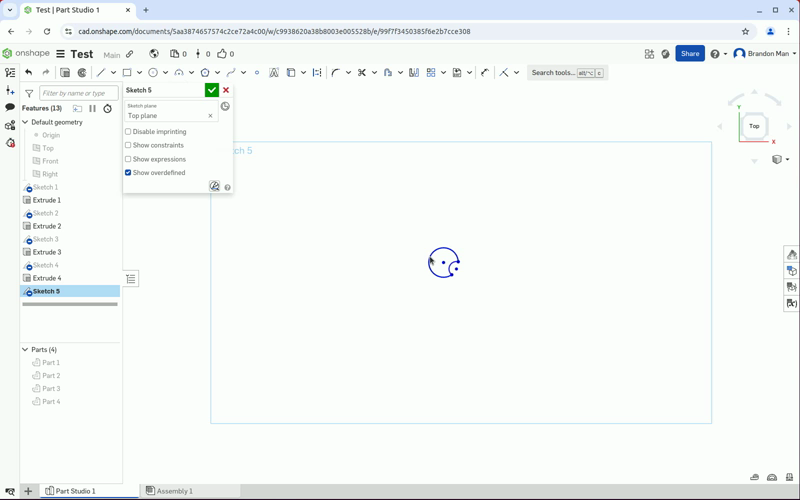
mouse_move(448, 273)
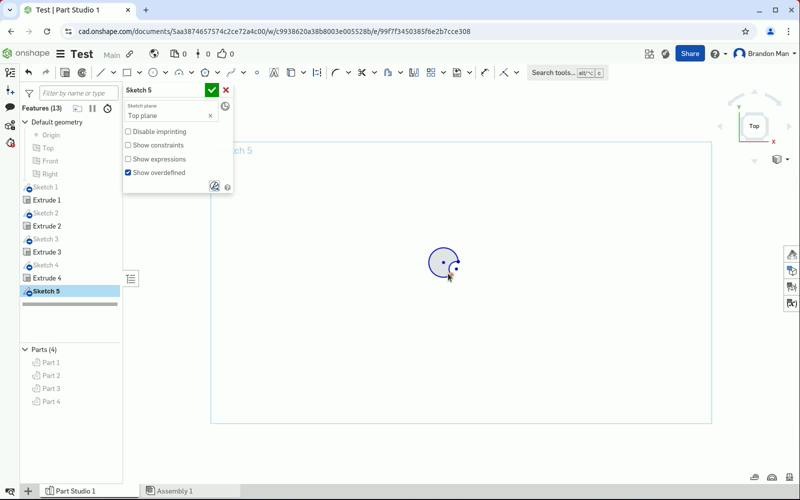
scroll(6)
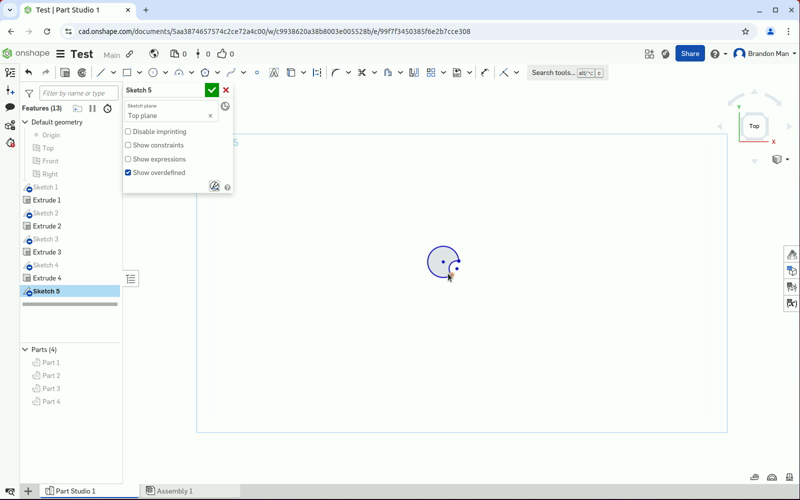
scroll(6)
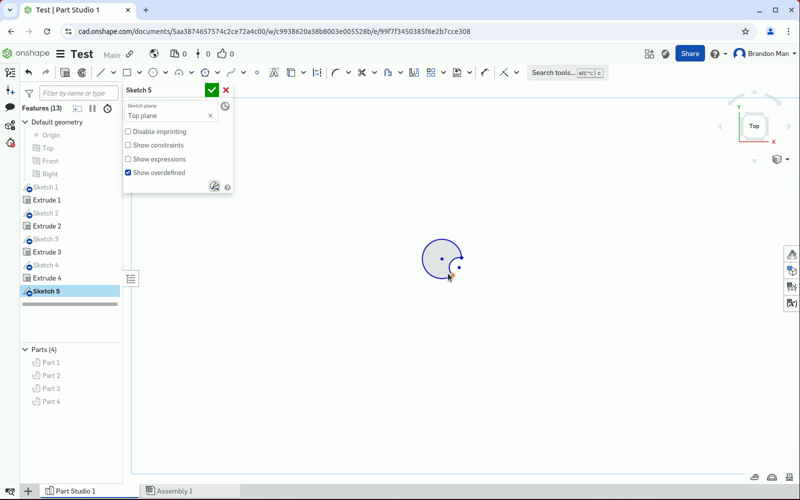
scroll(6)
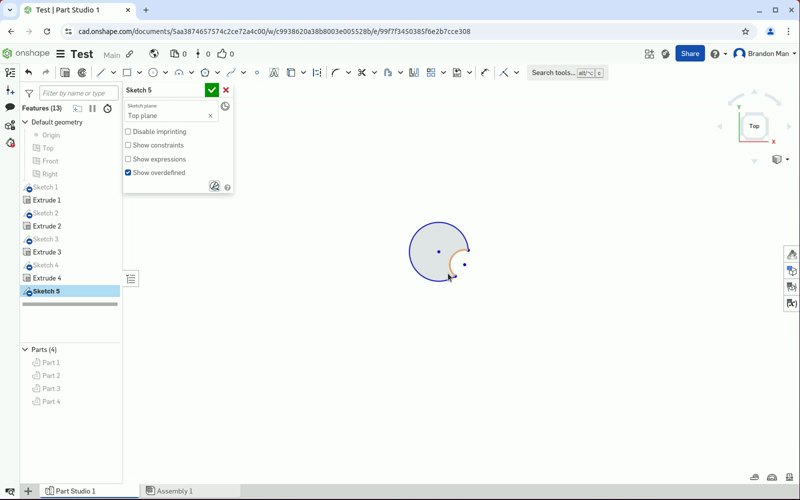
scroll(6)
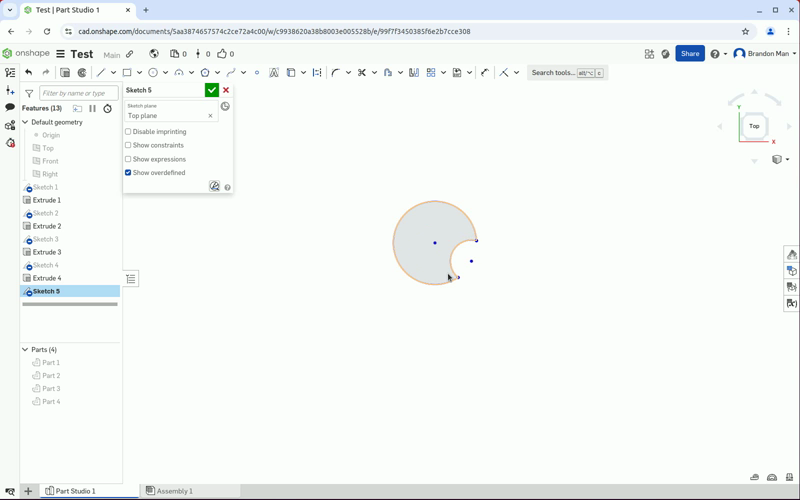
scroll(6)
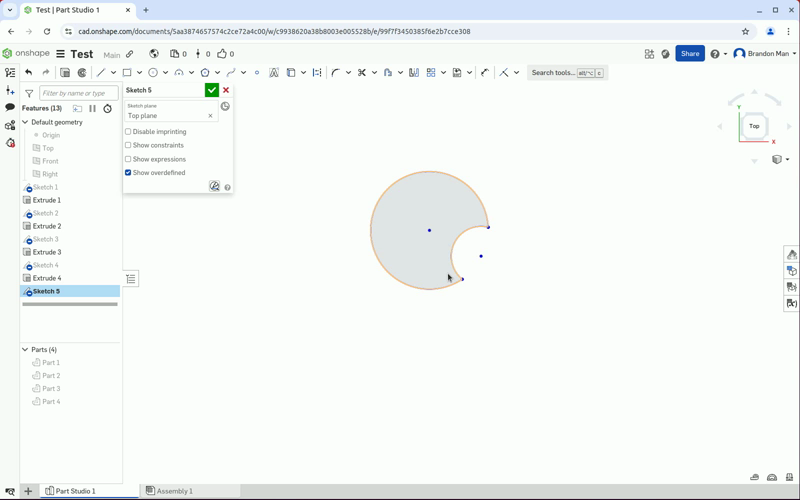
scroll(6)
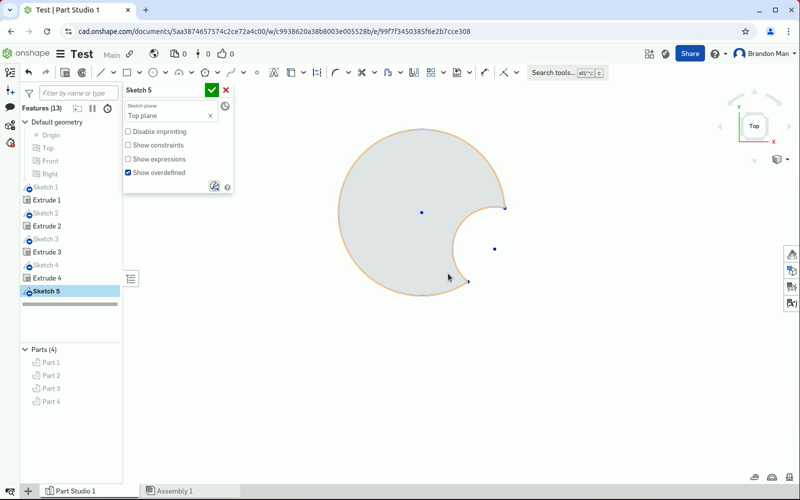
scroll(6)
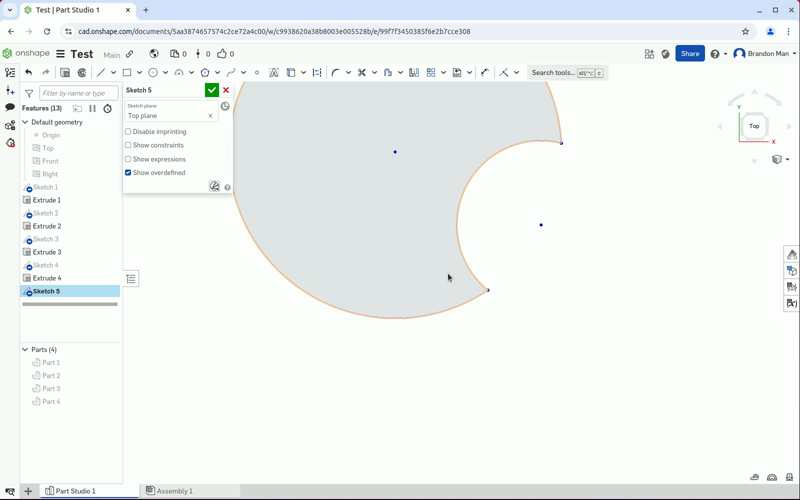
click(448, 273)
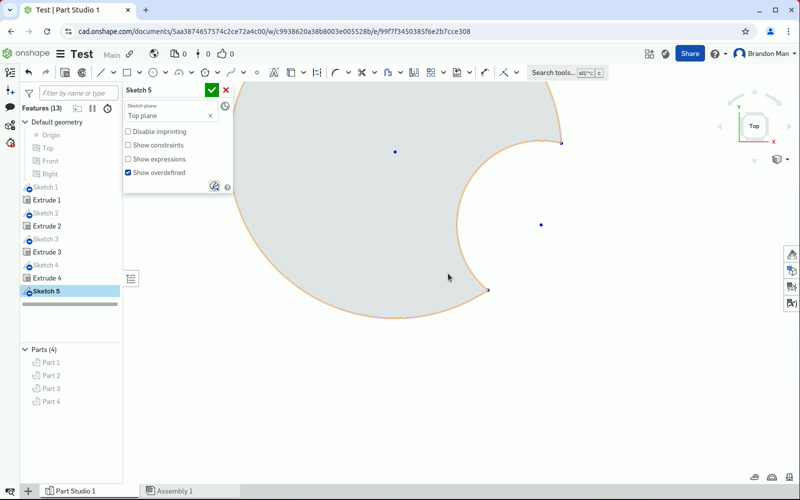
scroll(-6)
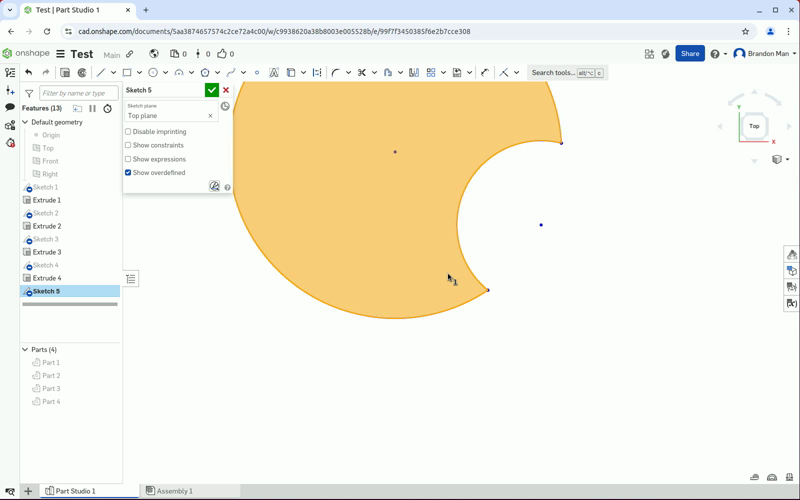
scroll(-6)
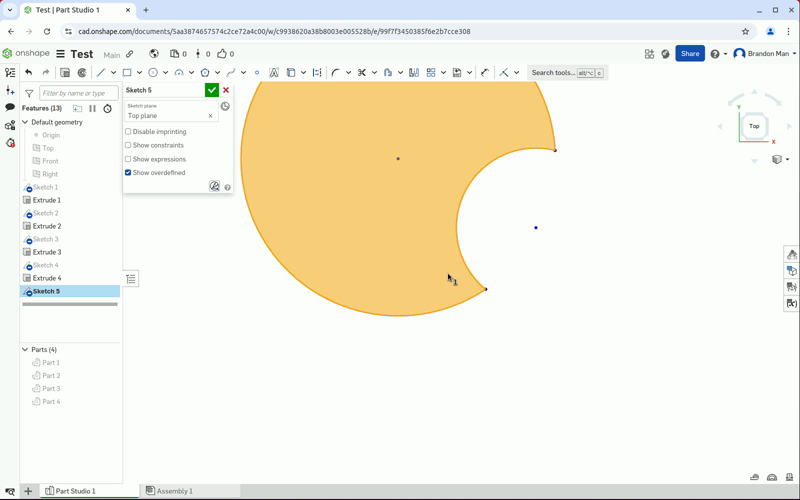
scroll(-6)
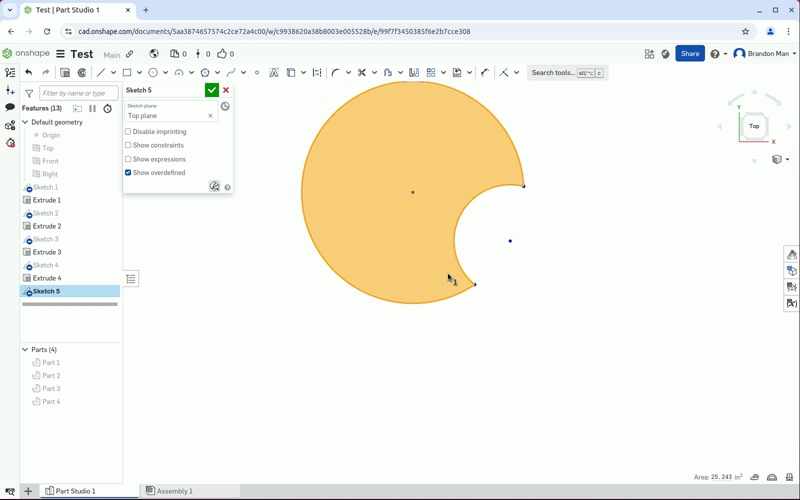
scroll(-6)
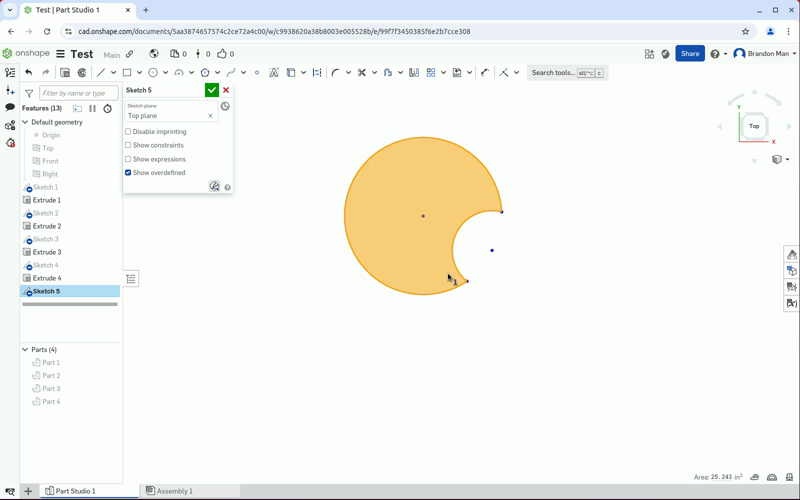
scroll(-6)
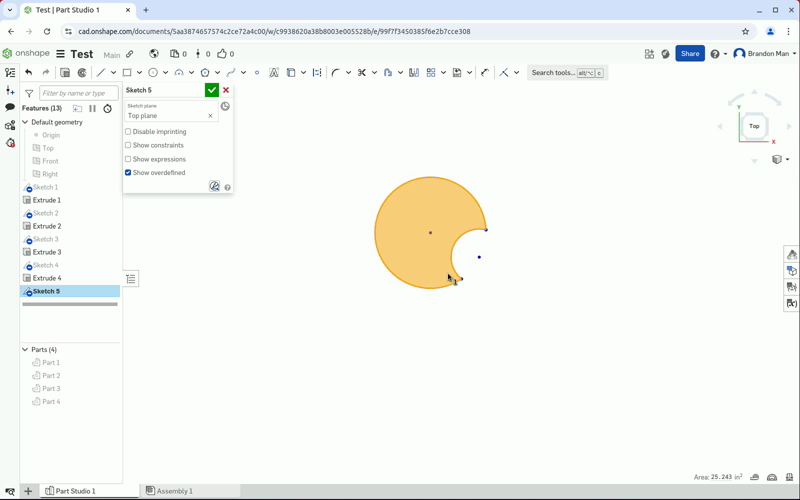
scroll(-6)
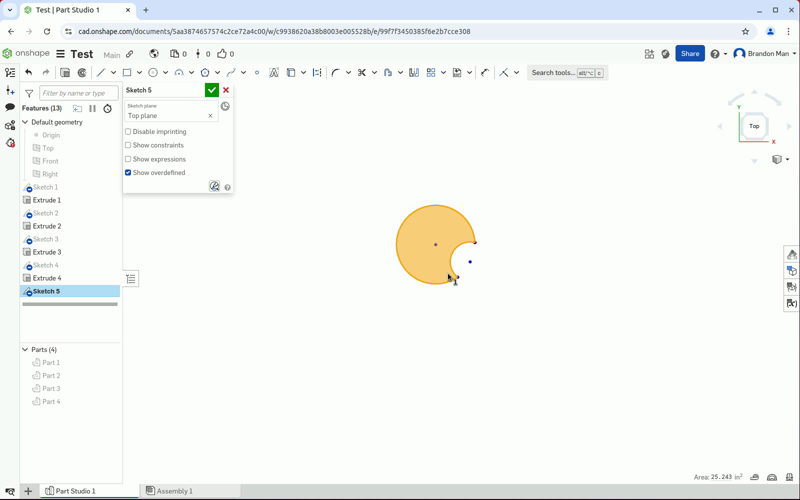
scroll(-6)
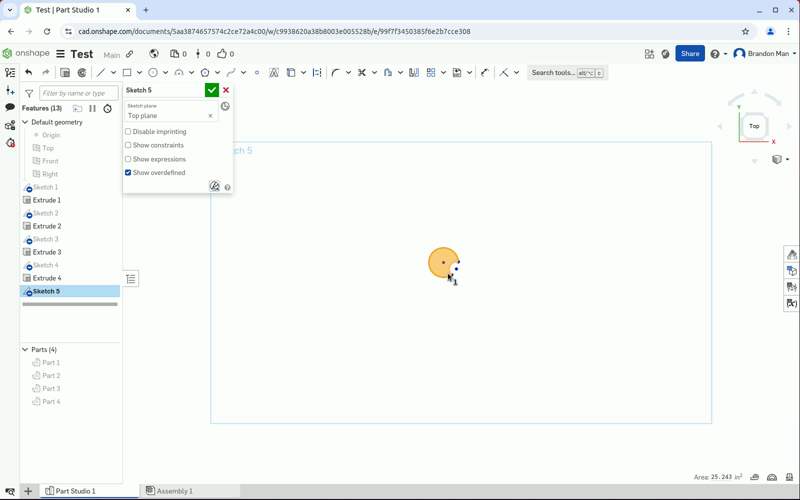
mouse_move(73, 352)
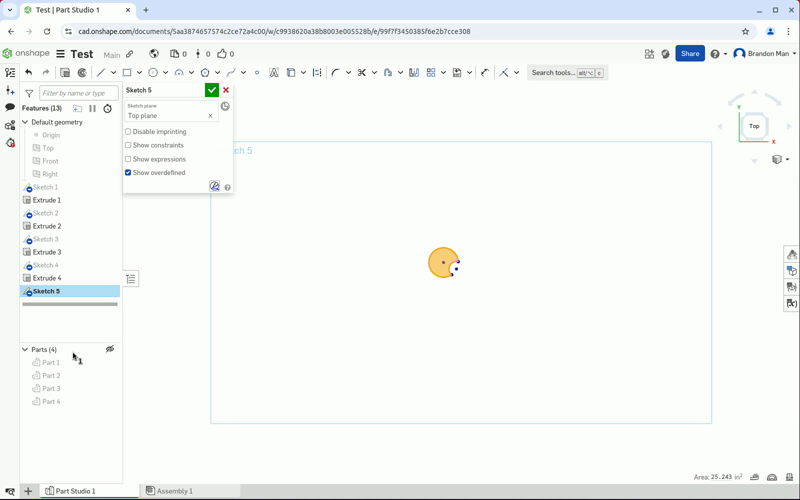
key(shift+y)
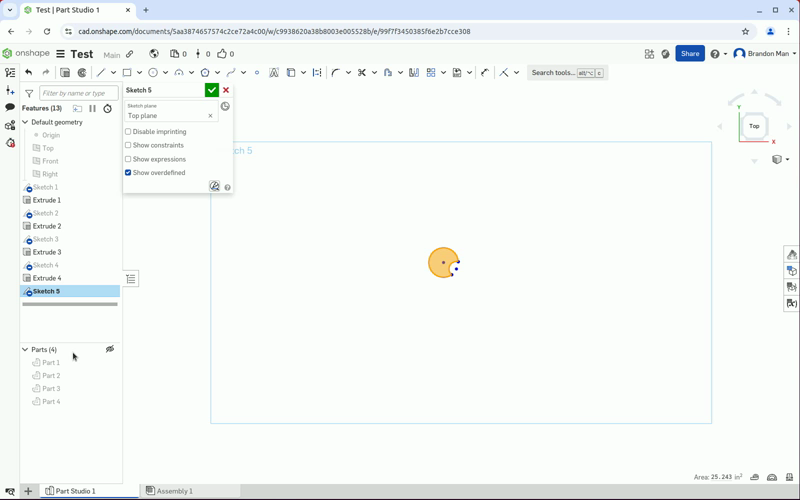
key(shift+e)
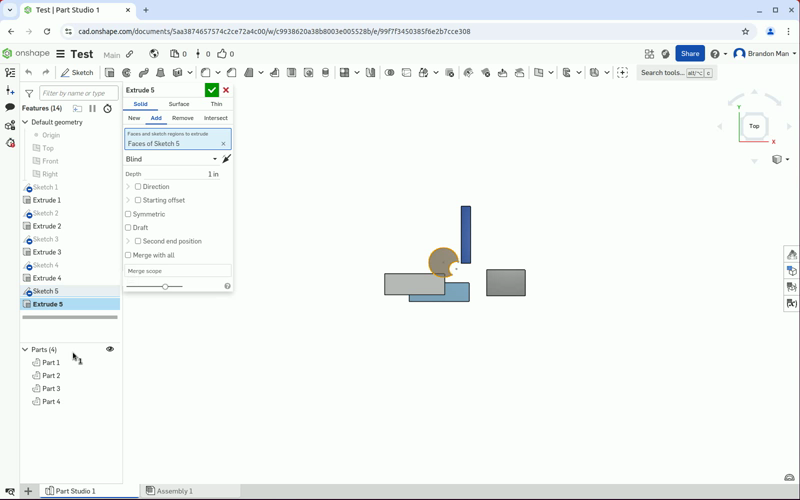
mouse_move(143, 106)
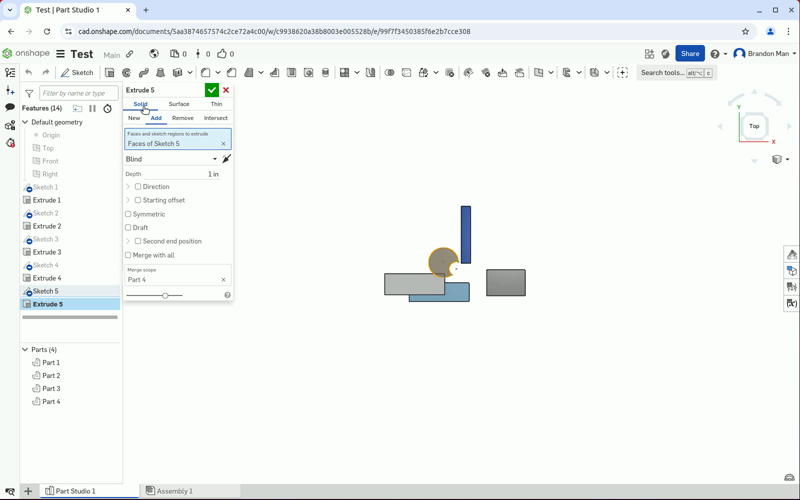
click(143, 106)
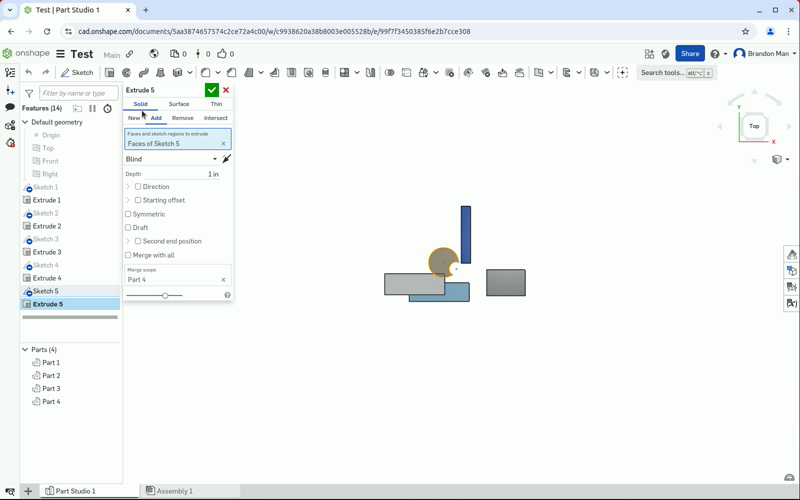
mouse_move(137, 120)
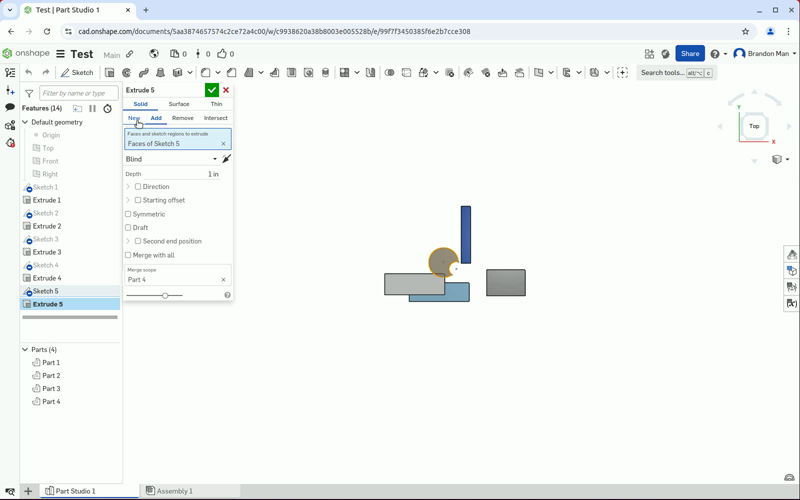
click(137, 120)
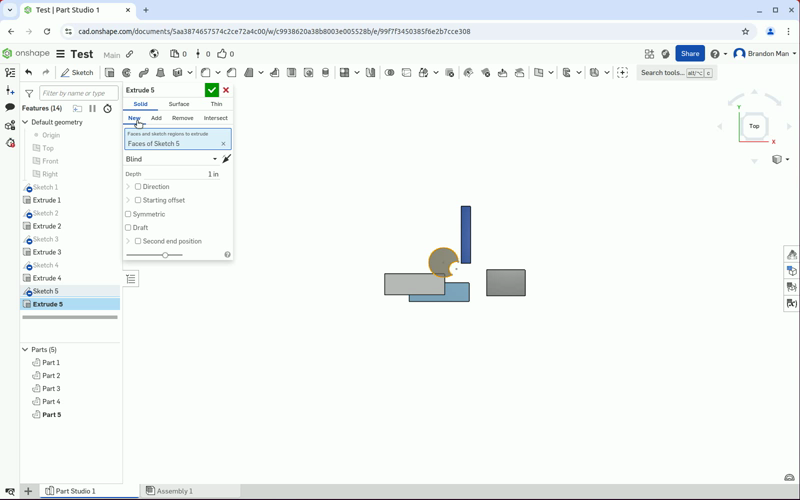
key(tab, 4)
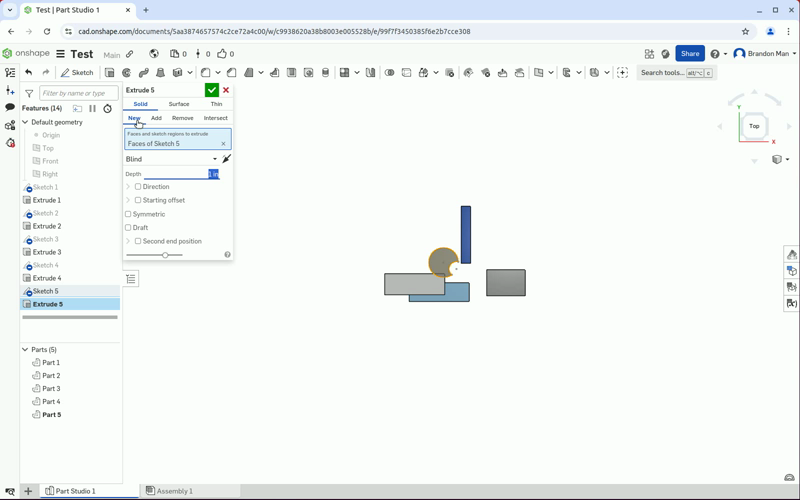
text(2.407)
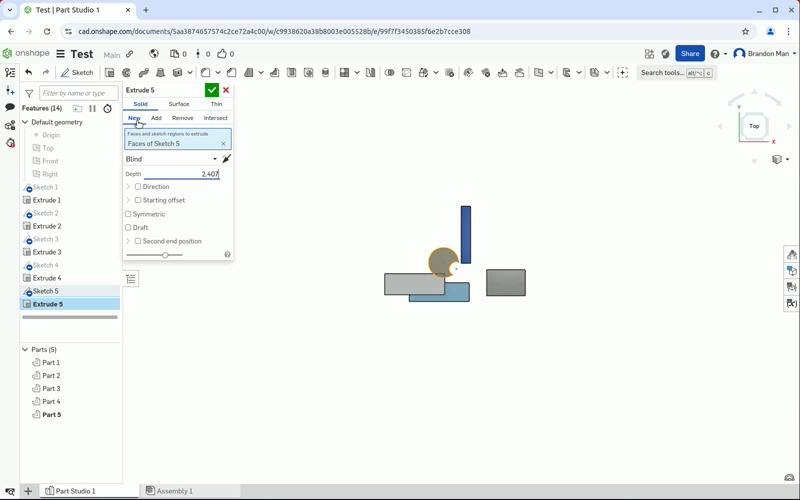
key(enter)
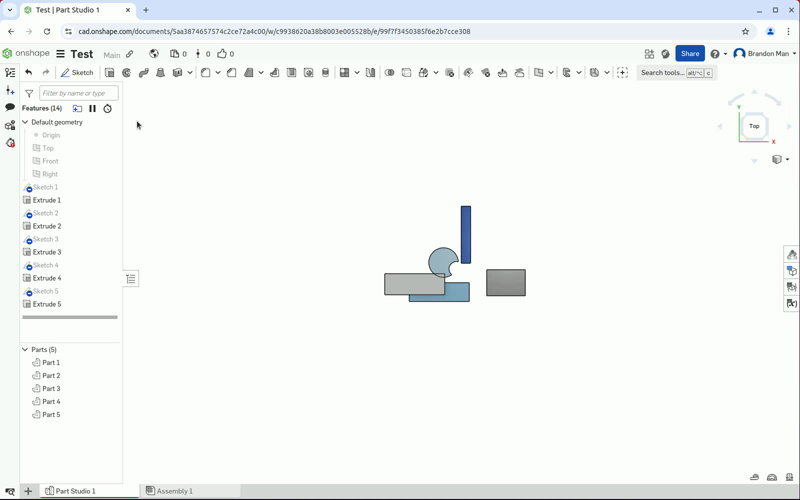
key(shift+h)
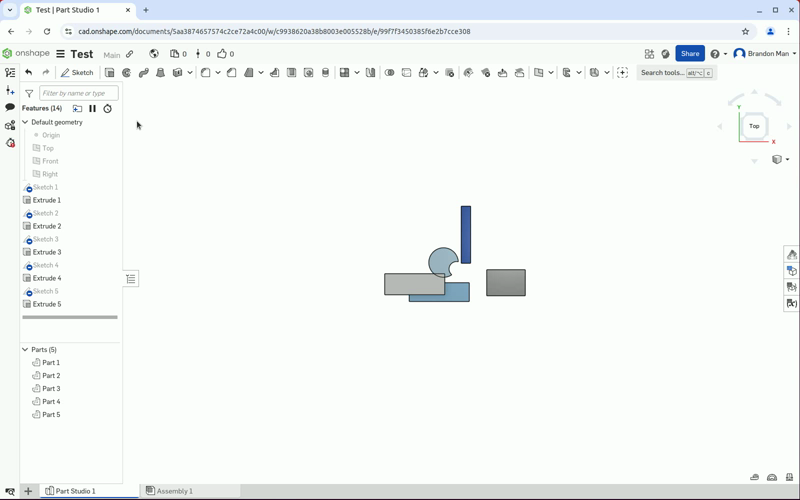
key(shift+h)
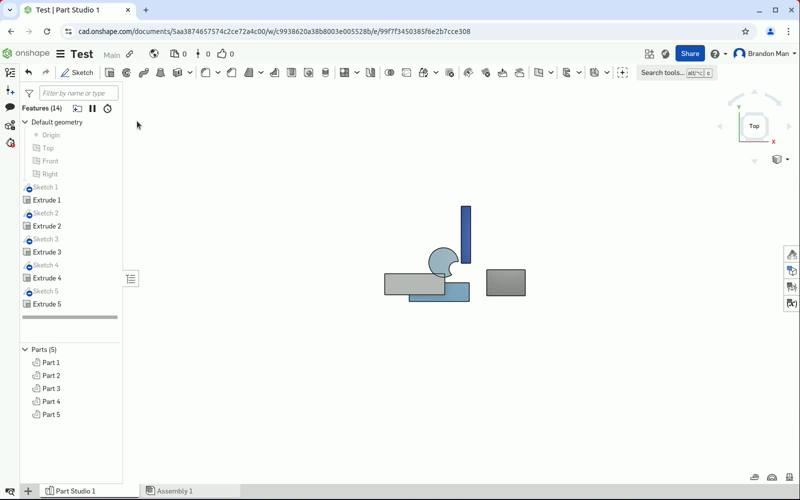
mouse_move(73, 189)
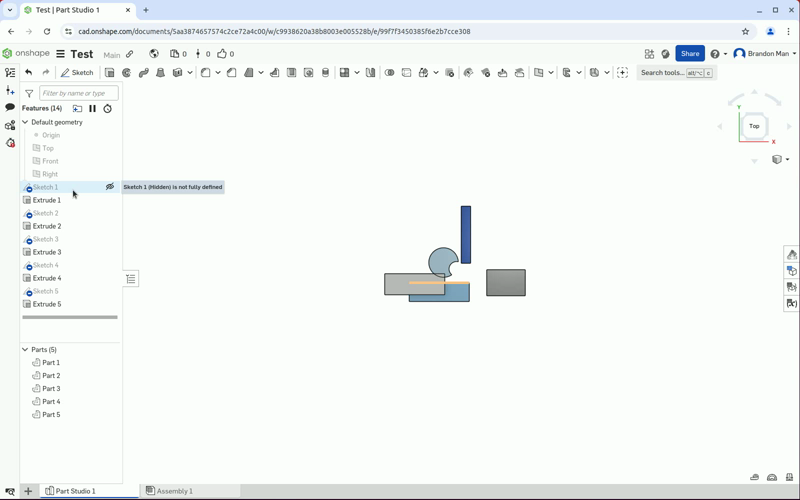
click(73, 189)
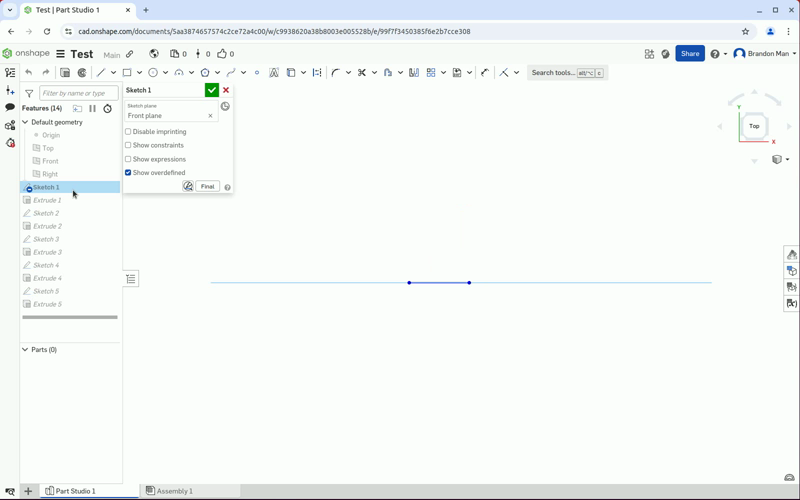
mouse_move(229, 92)
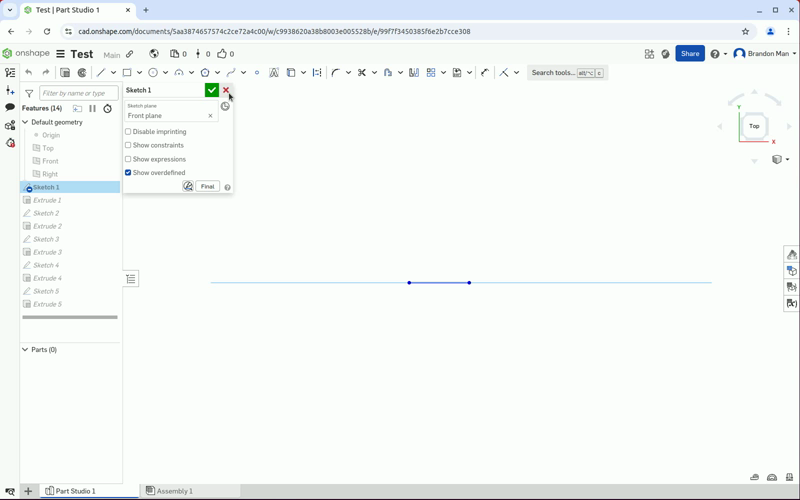
click(229, 92)
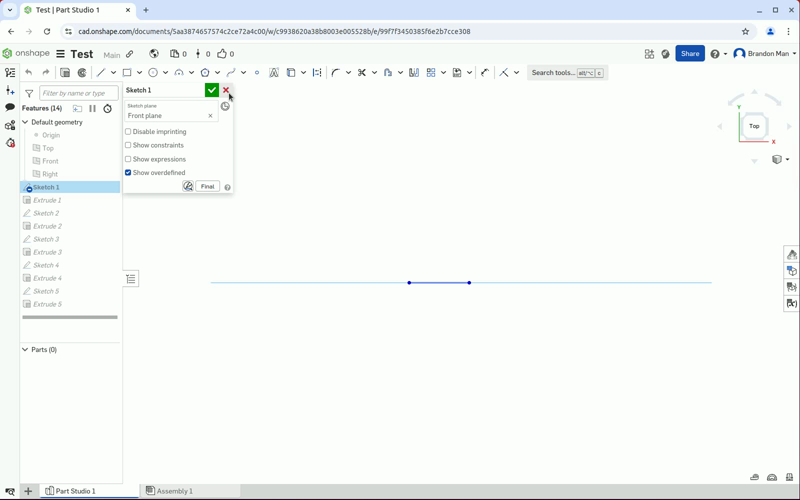
key(shift+s)
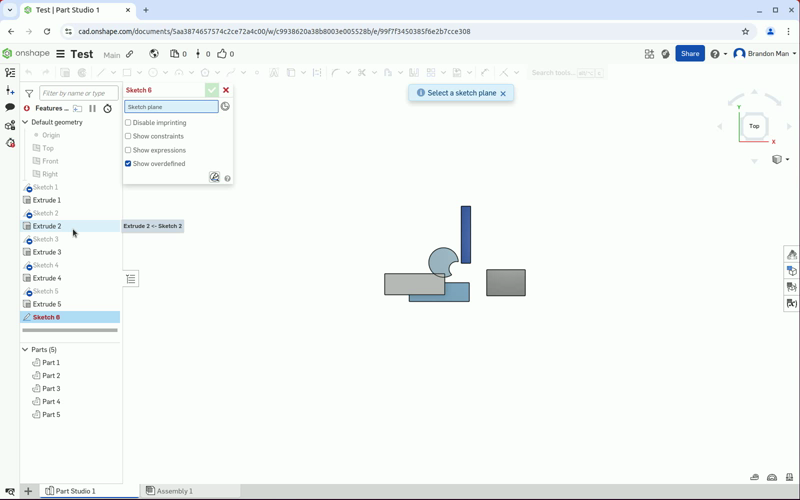
scroll(3)
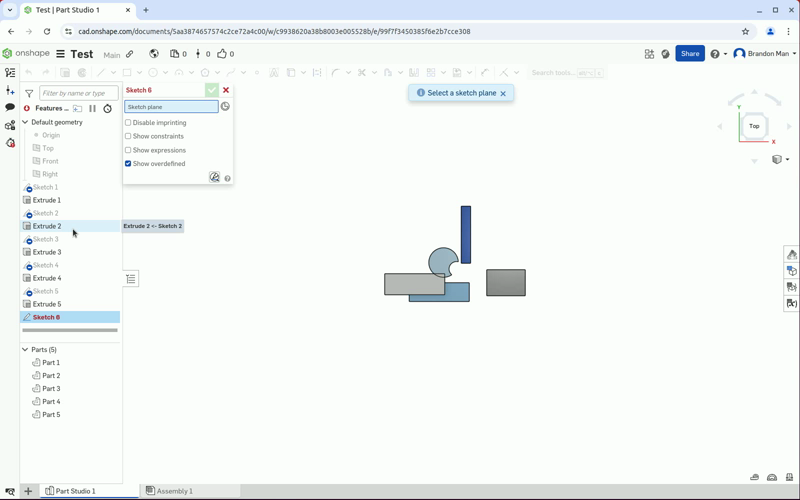
mouse_move(73, 150)
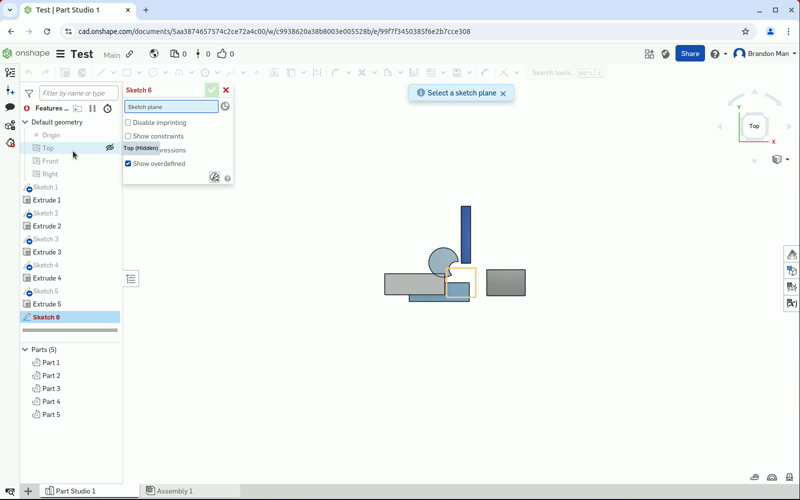
click(73, 150)
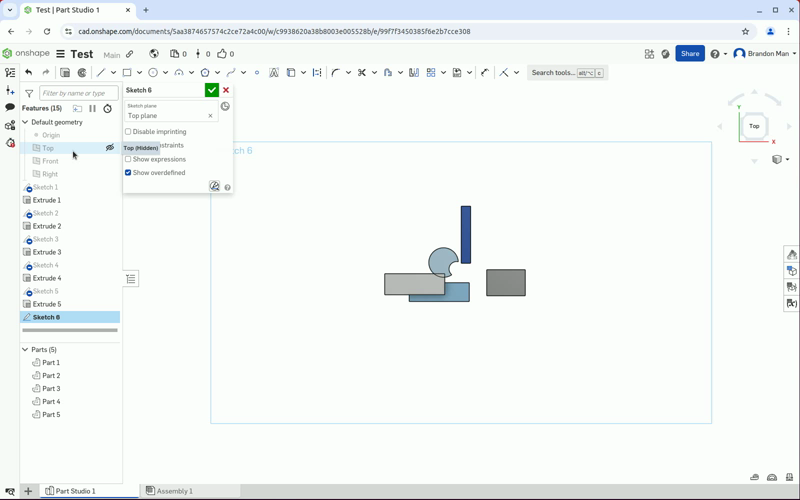
mouse_move(73, 352)
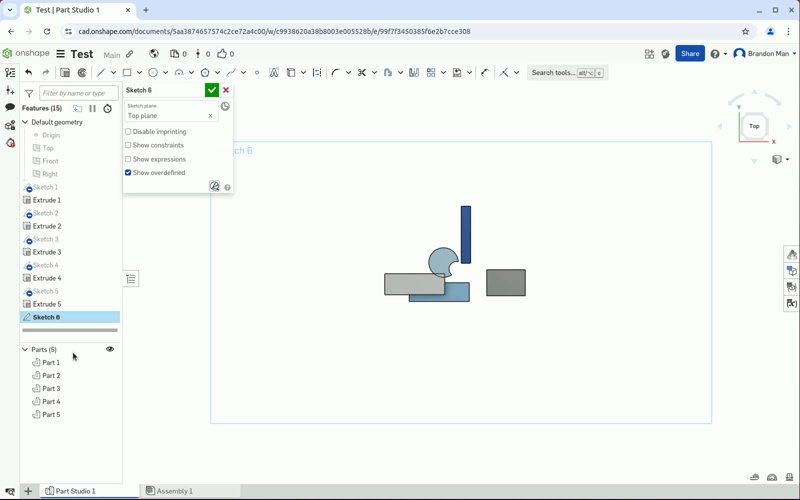
key(y)
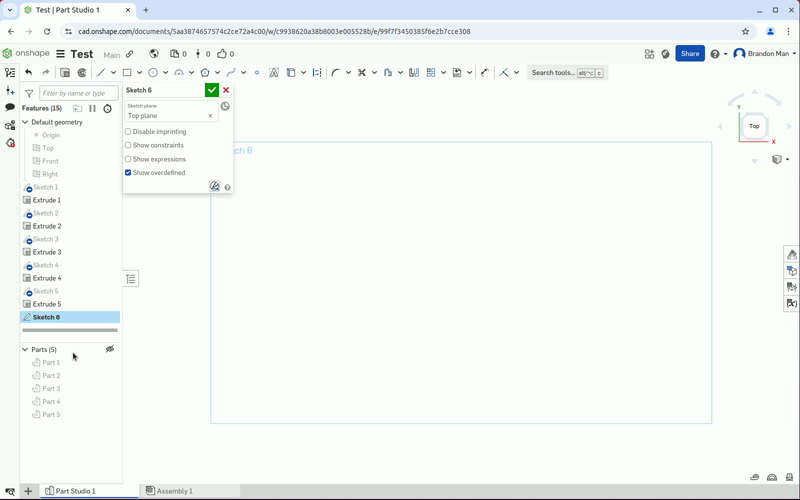
key(c)
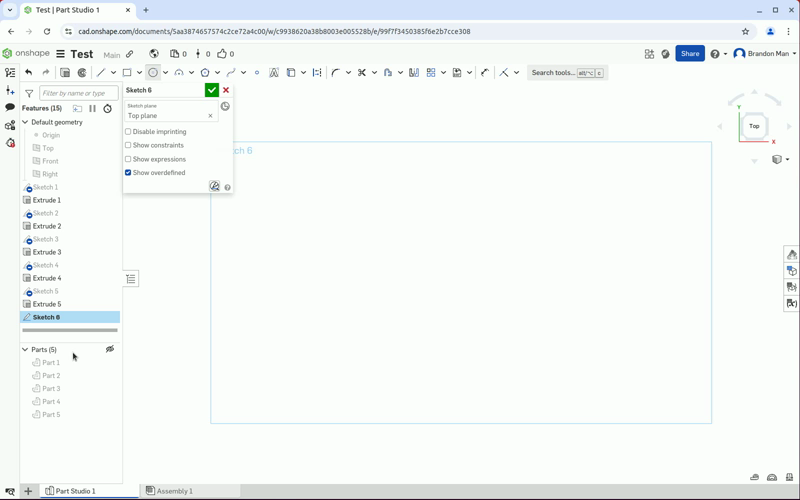
key_down(shift)
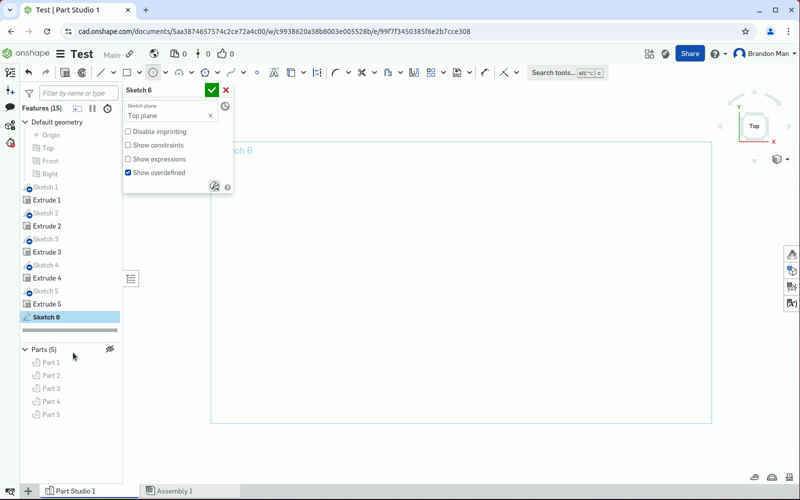
mouse_move(487, 304)
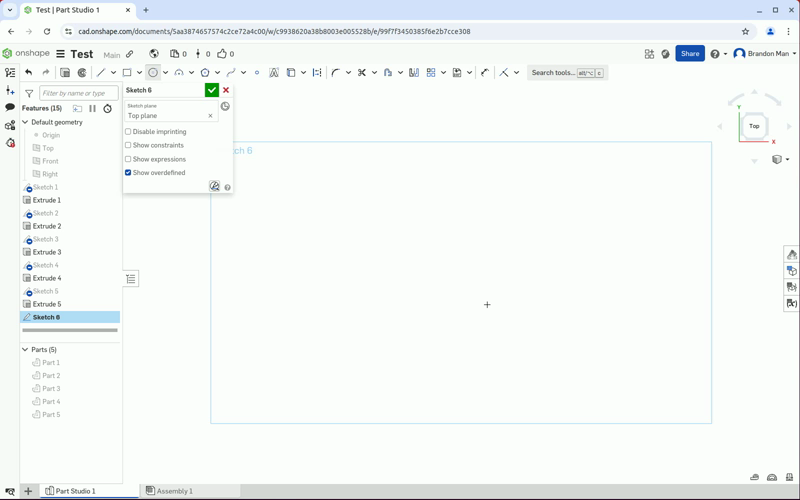
click(487, 304)
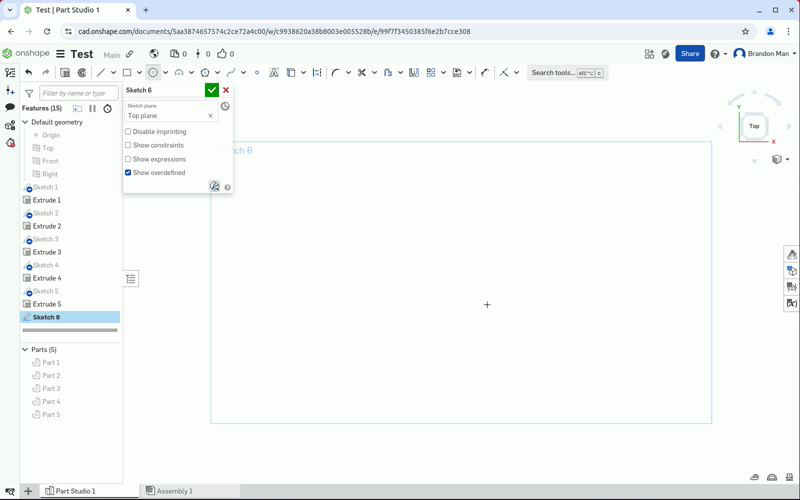
key_up(shift)
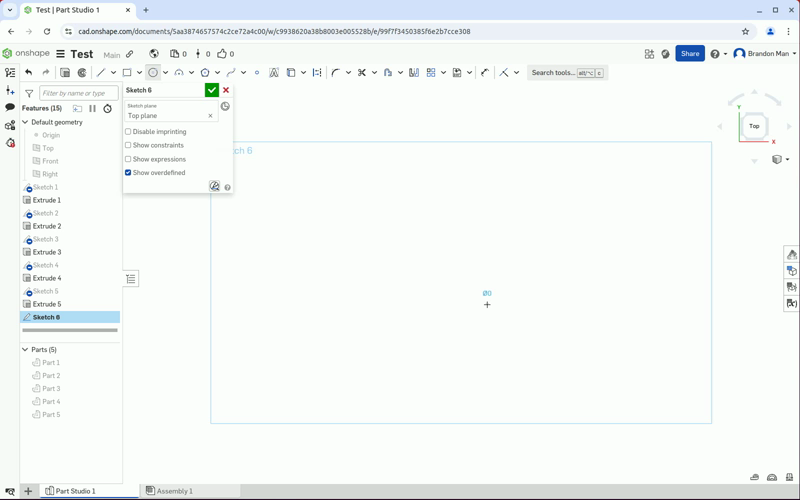
mouse_move(503, 304)
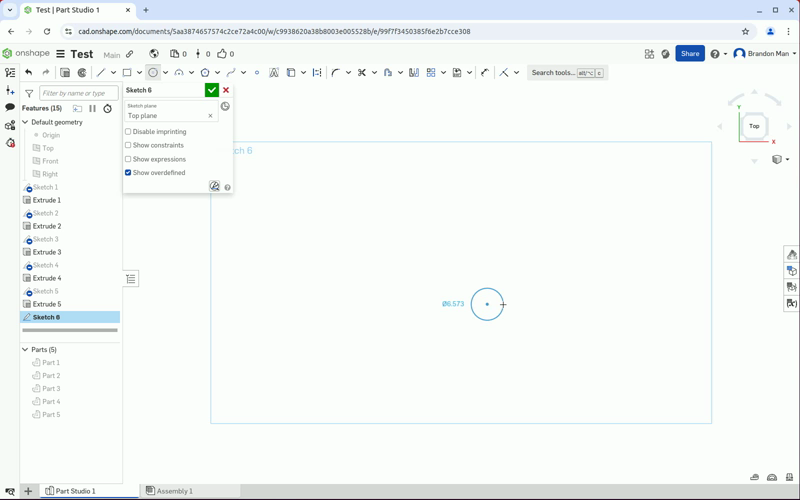
click(503, 304)
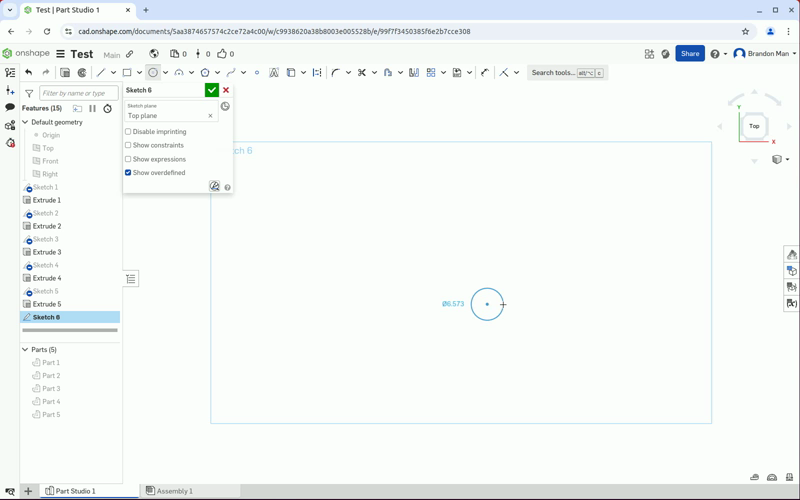
key(esc)
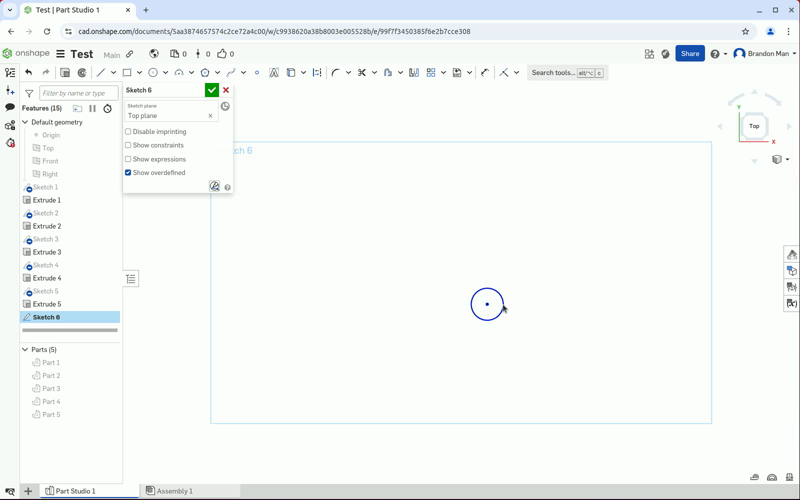
mouse_move(476, 305)
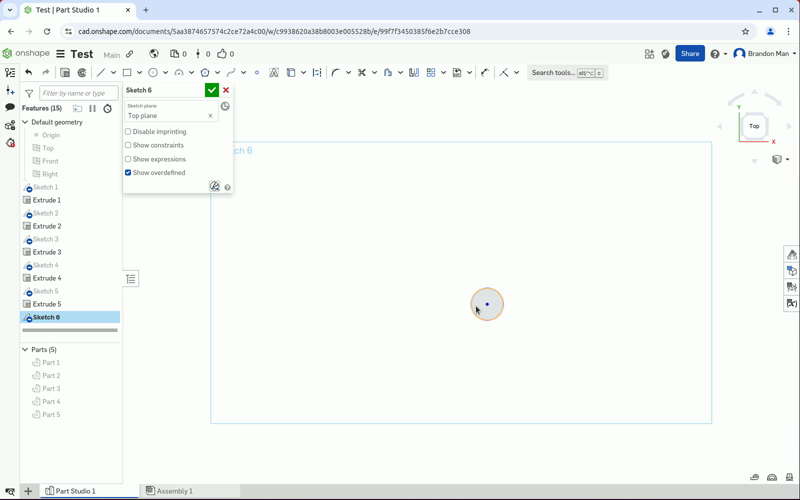
scroll(6)
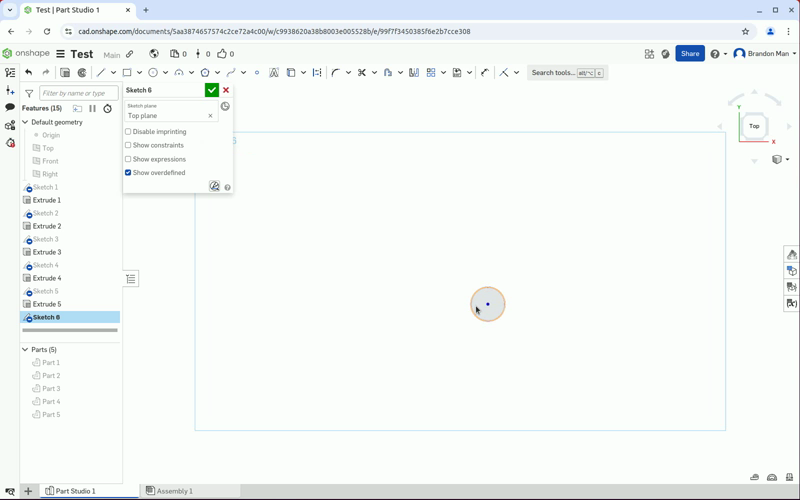
scroll(6)
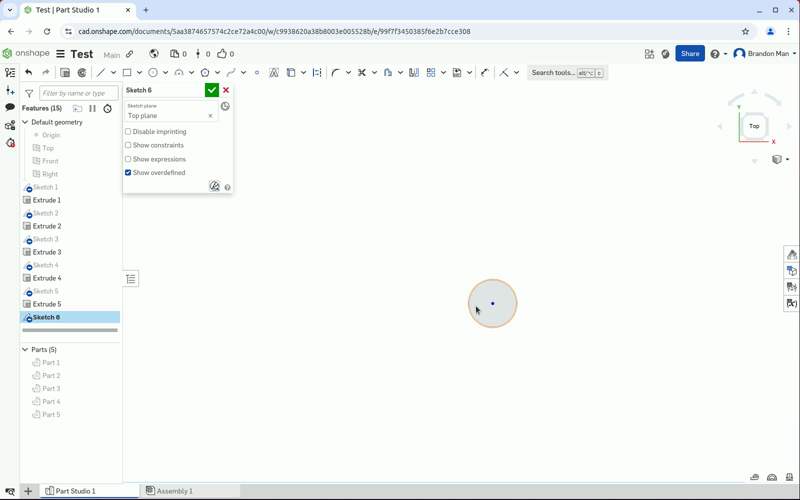
scroll(6)
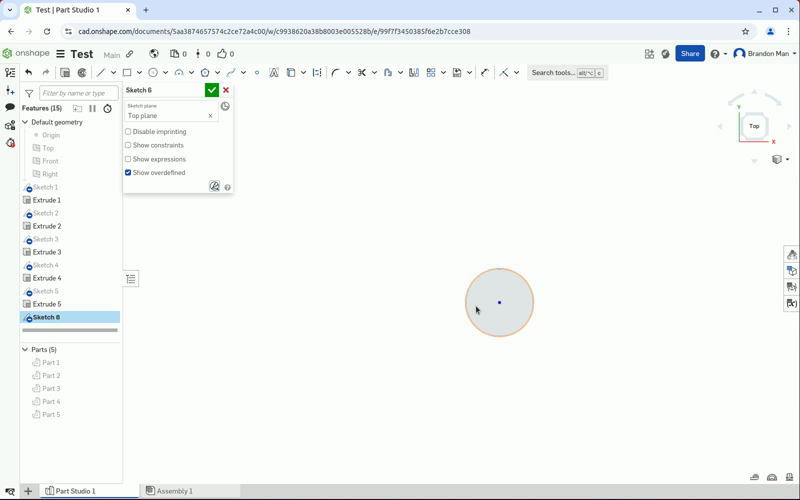
scroll(6)
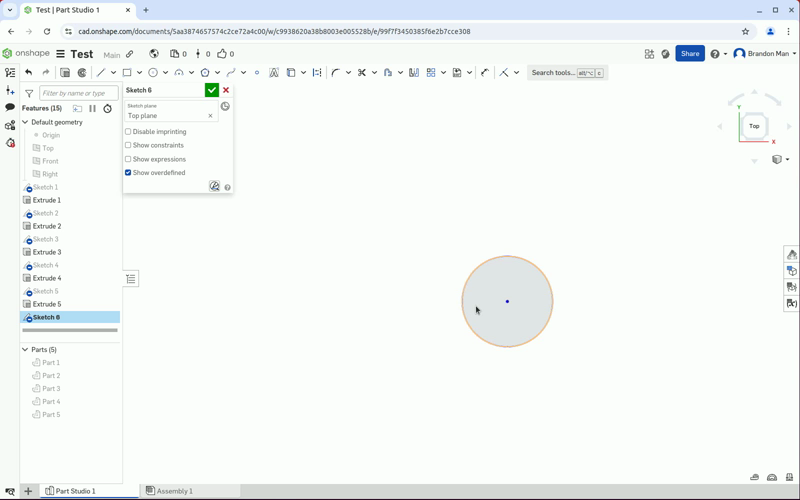
scroll(6)
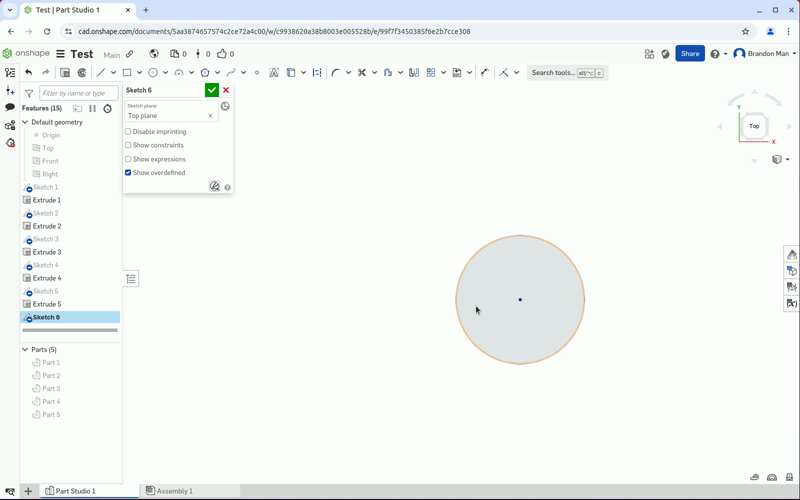
scroll(6)
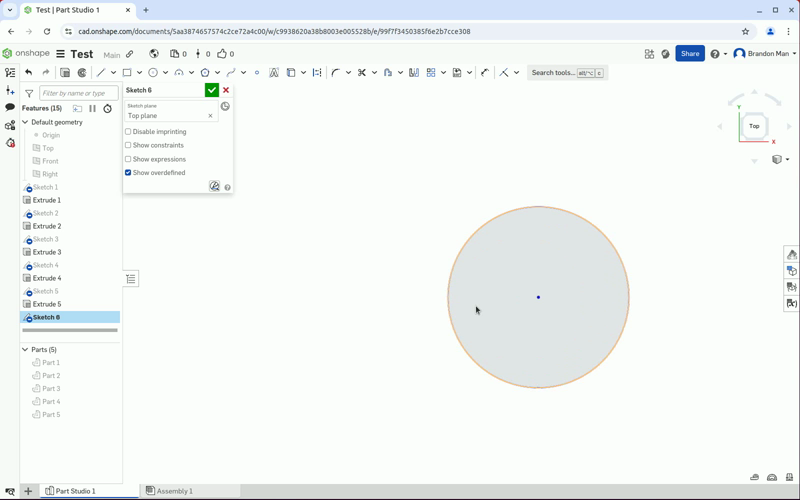
scroll(6)
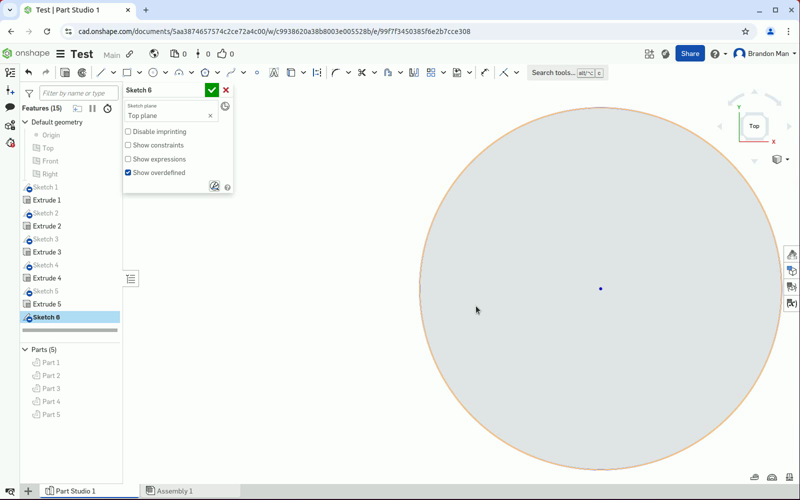
click(476, 305)
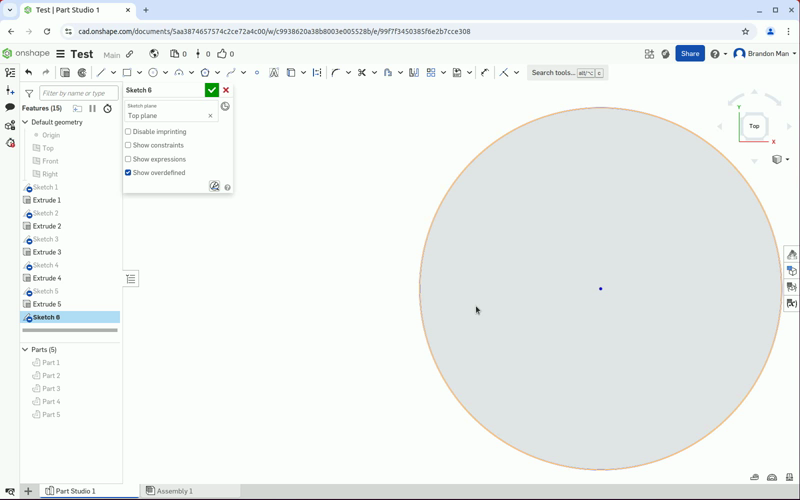
scroll(-6)
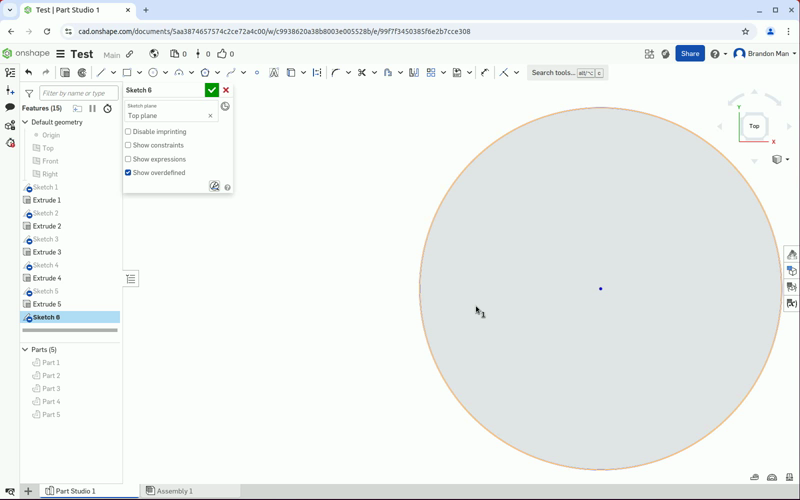
scroll(-6)
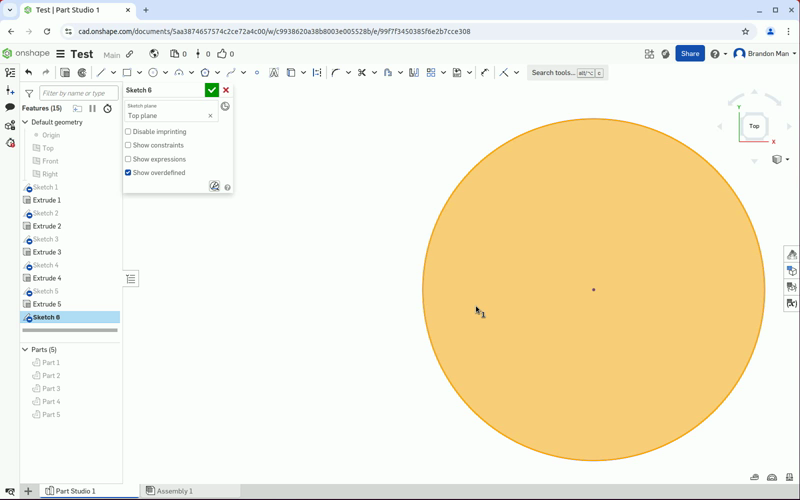
scroll(-6)
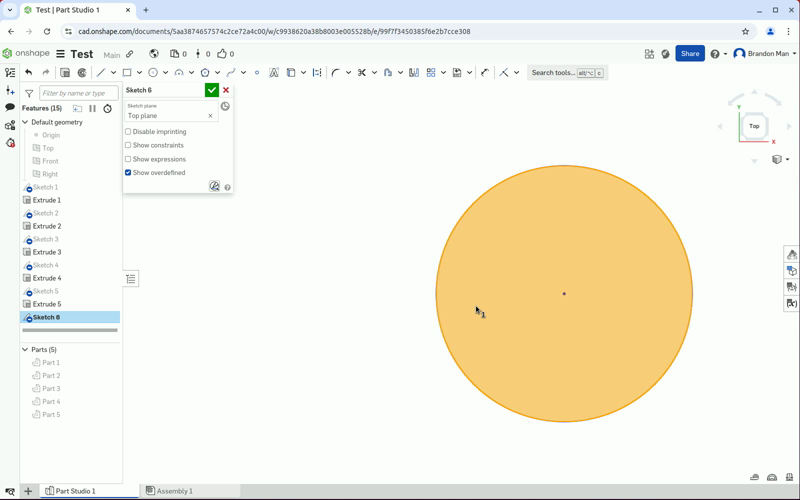
scroll(-6)
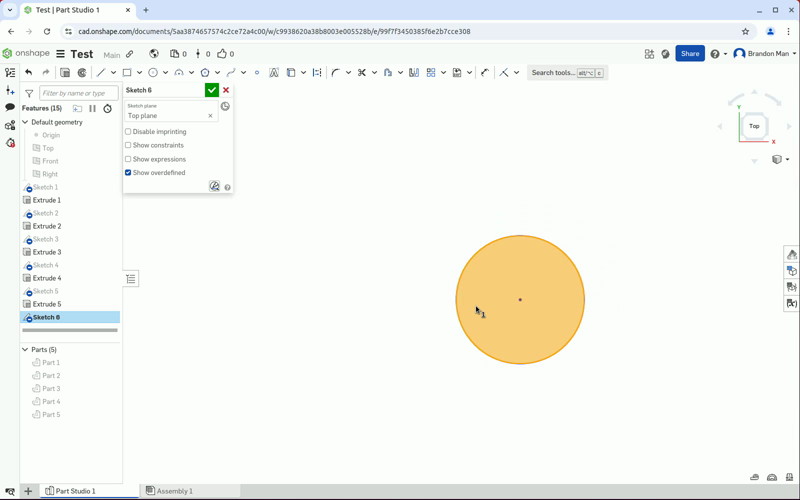
scroll(-6)
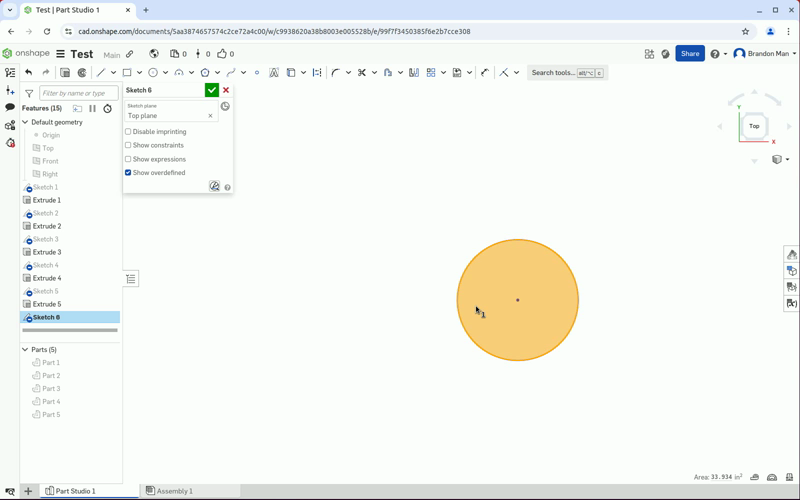
scroll(-6)
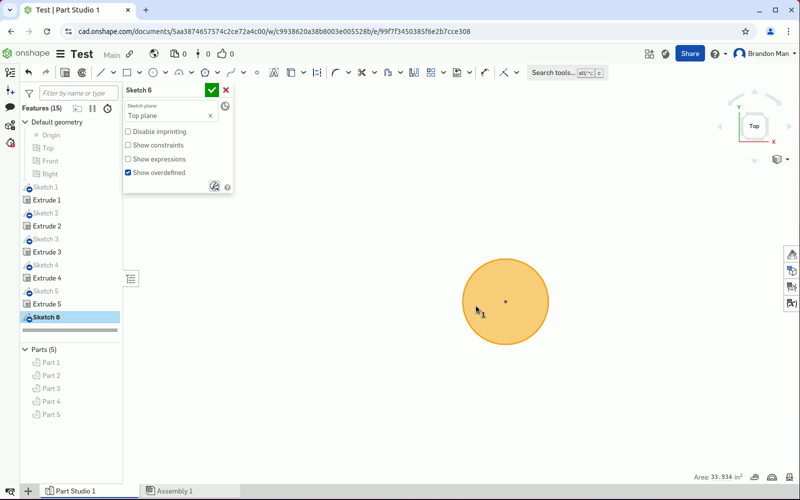
scroll(-6)
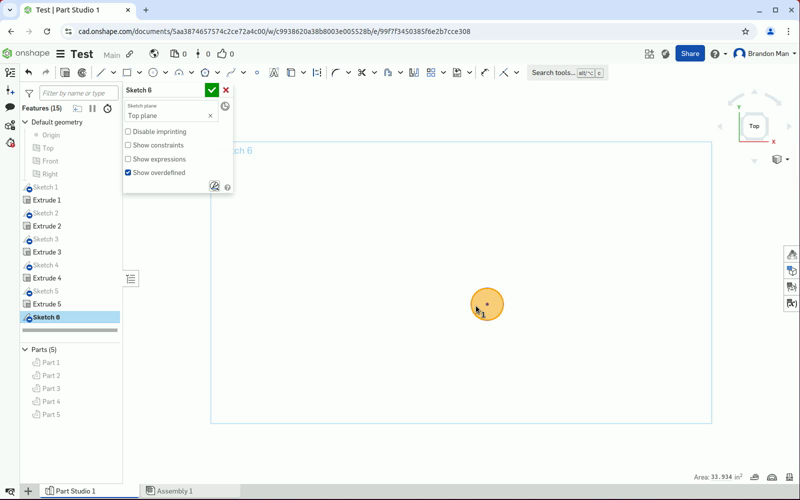
mouse_move(73, 352)
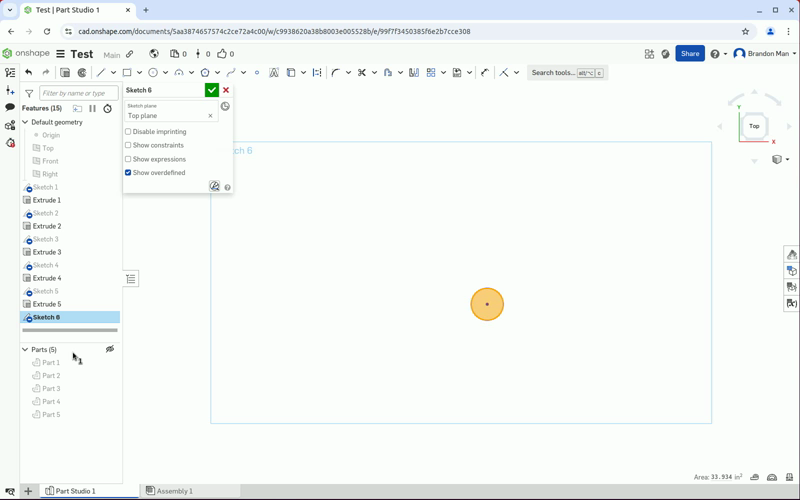
key(shift+y)
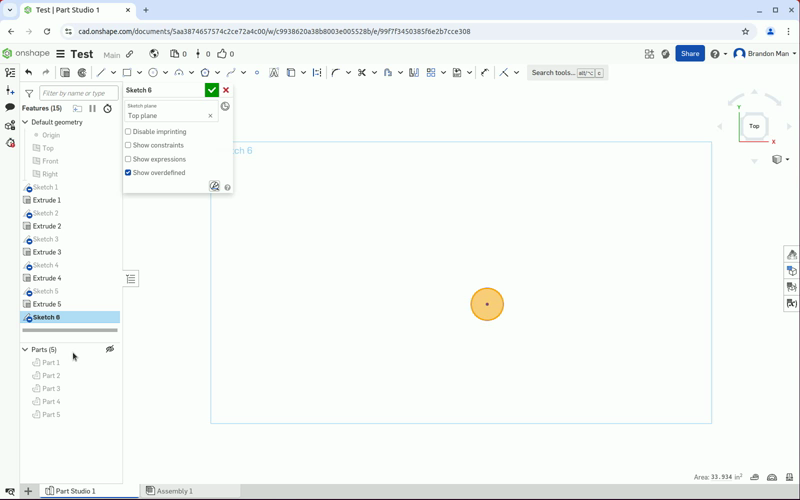
key(shift+e)
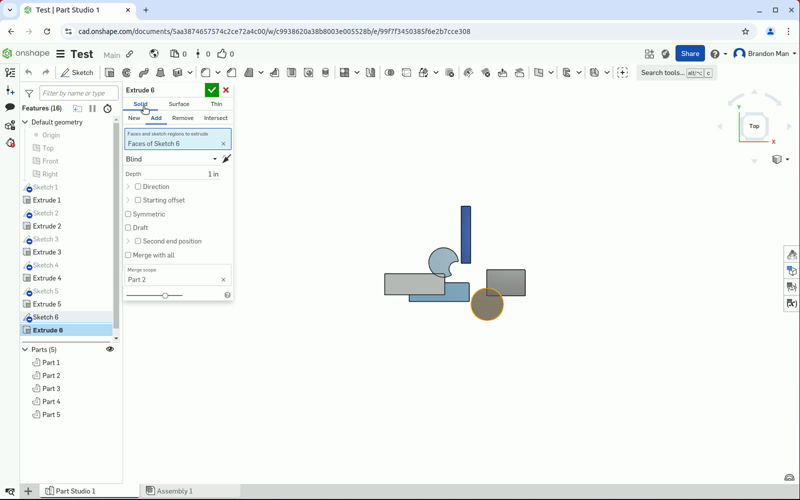
mouse_move(143, 106)
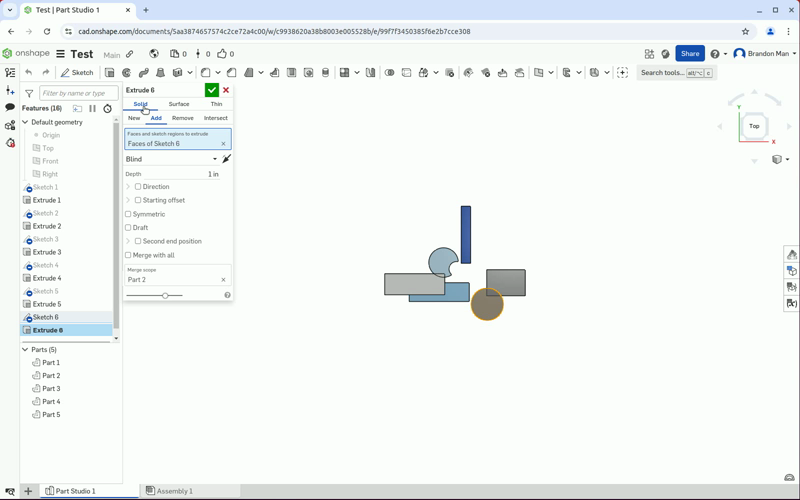
click(143, 106)
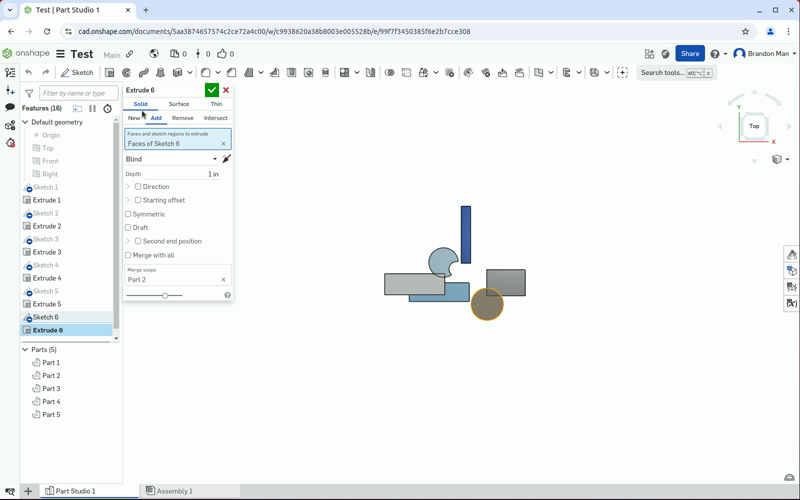
mouse_move(137, 120)
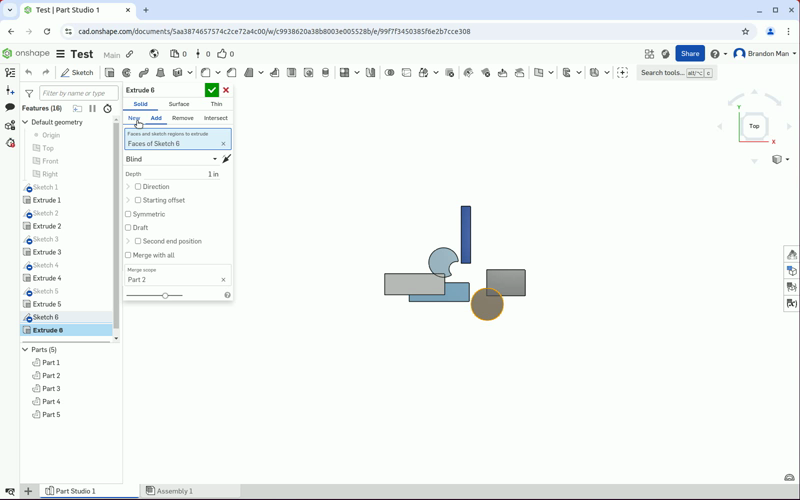
click(137, 120)
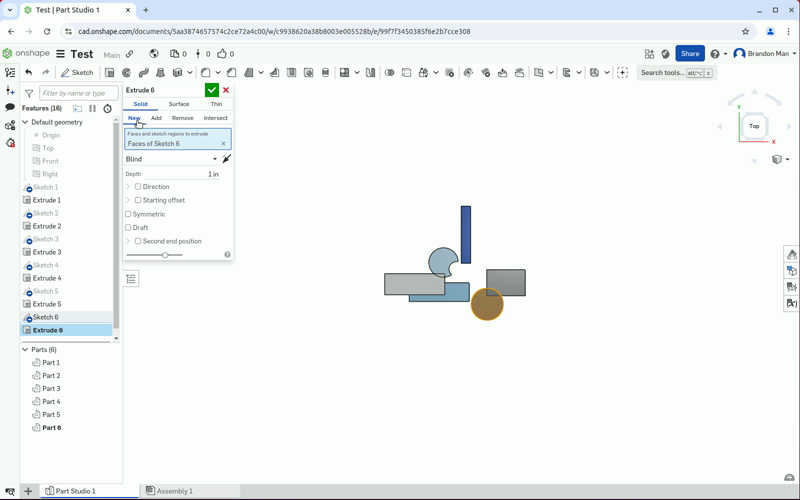
key(tab, 4)
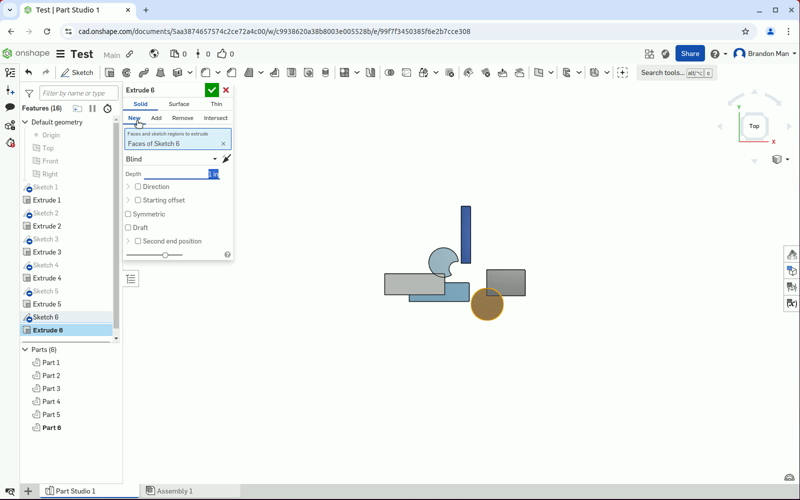
text(2.407)
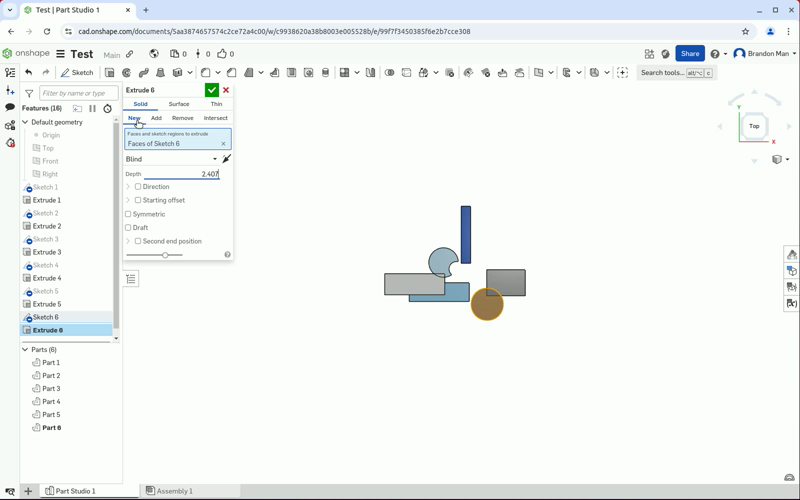
key(enter)
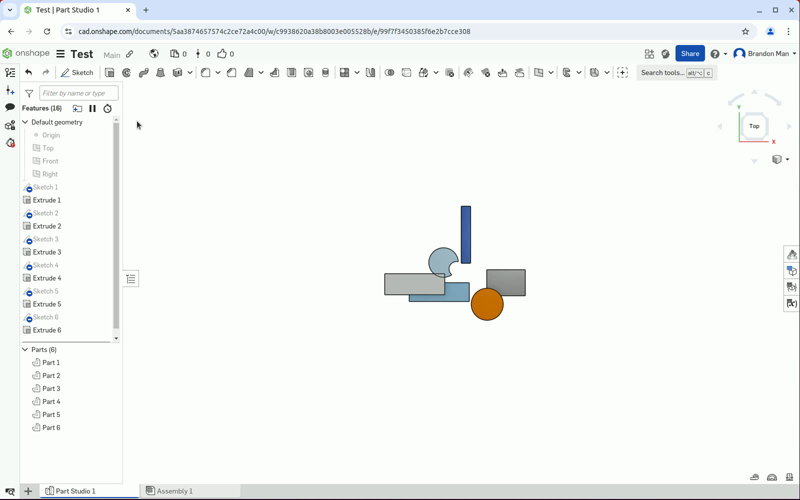
key(shift+h)
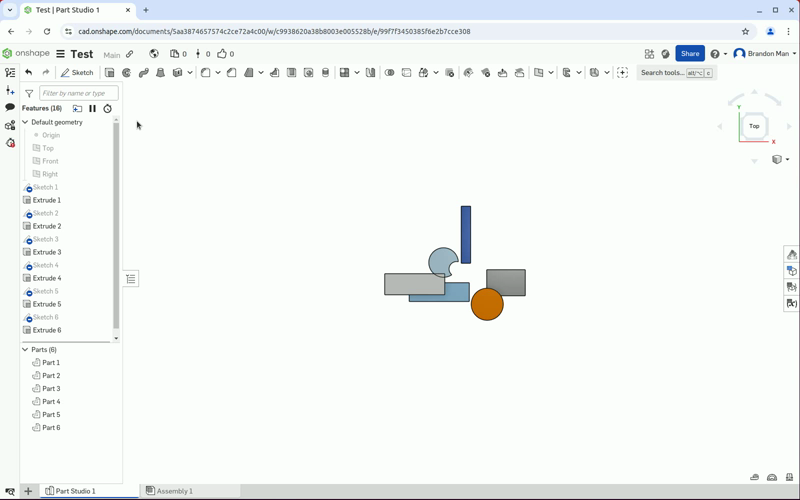
key(shift+h)
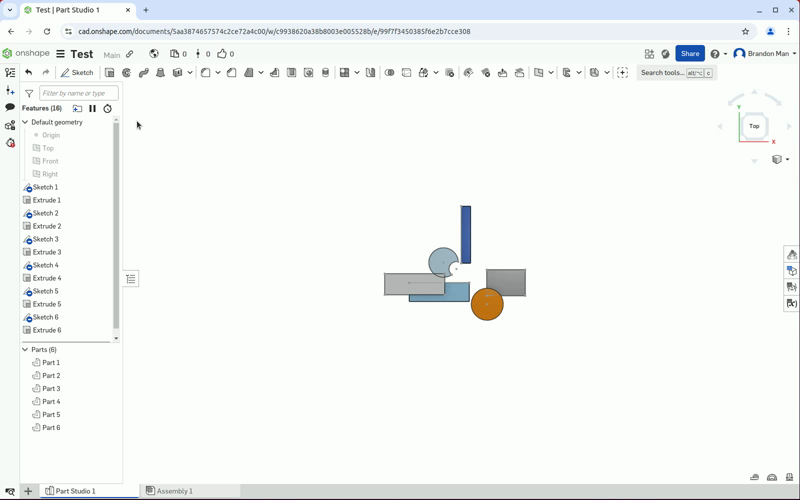
key(shift+7)
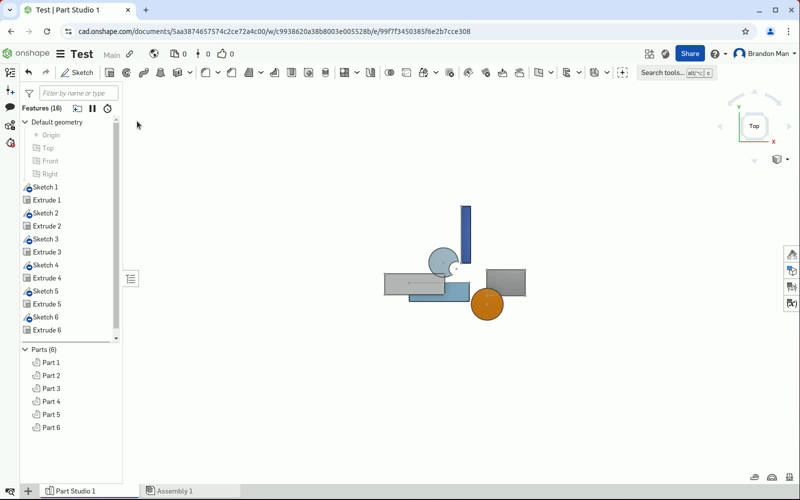
key(up, 3)
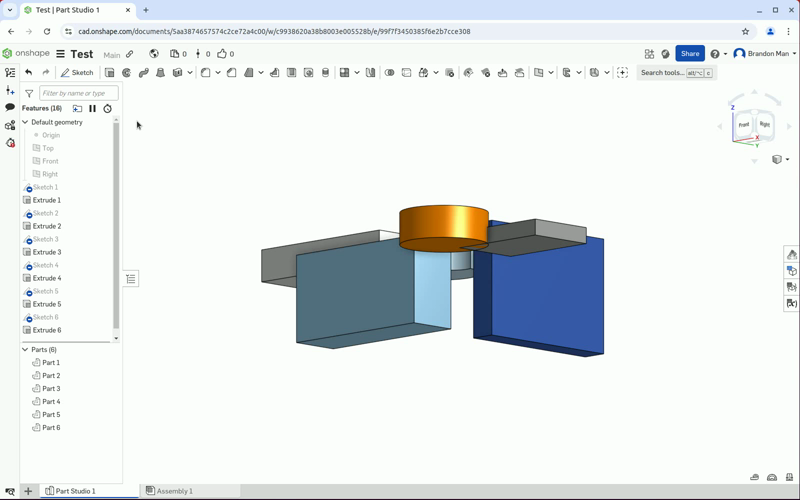
key(left, 3)
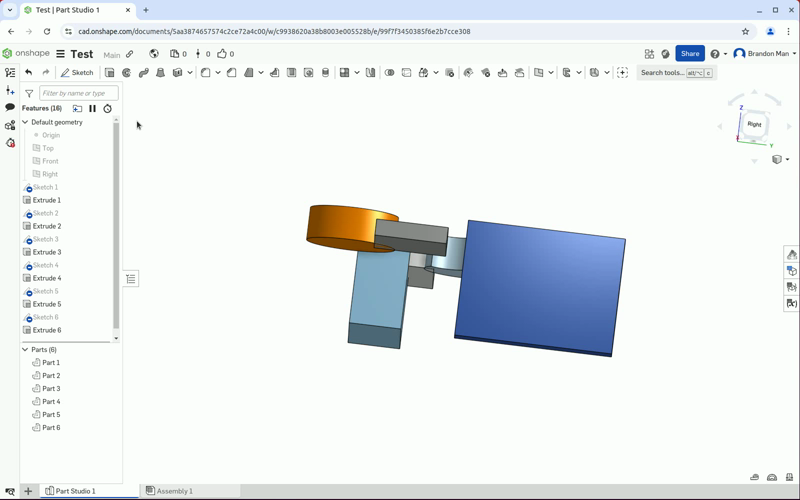
key(right, 3)
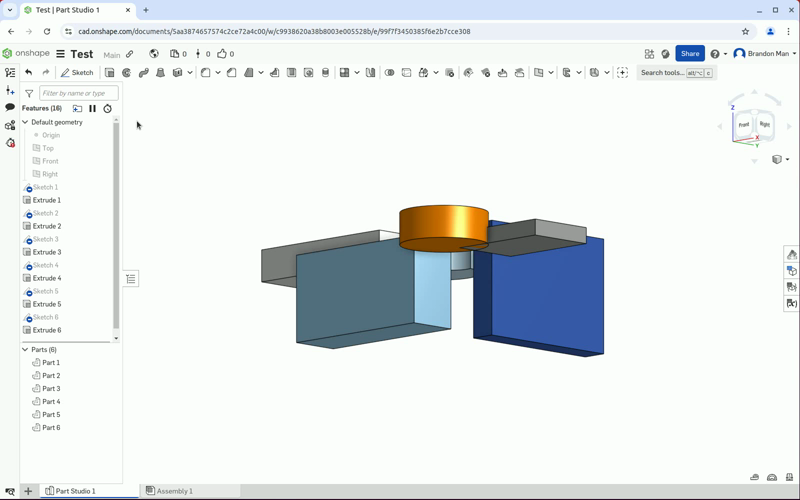
key(down, 3)
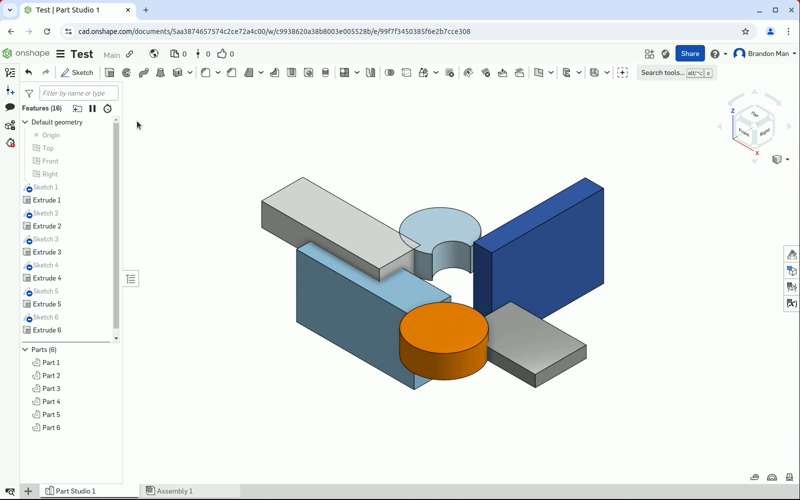
mouse_move(69, 189)
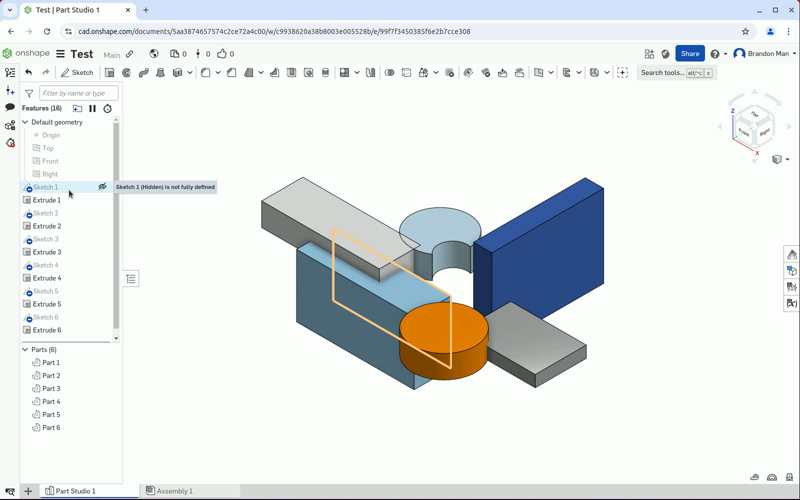
click(69, 189)